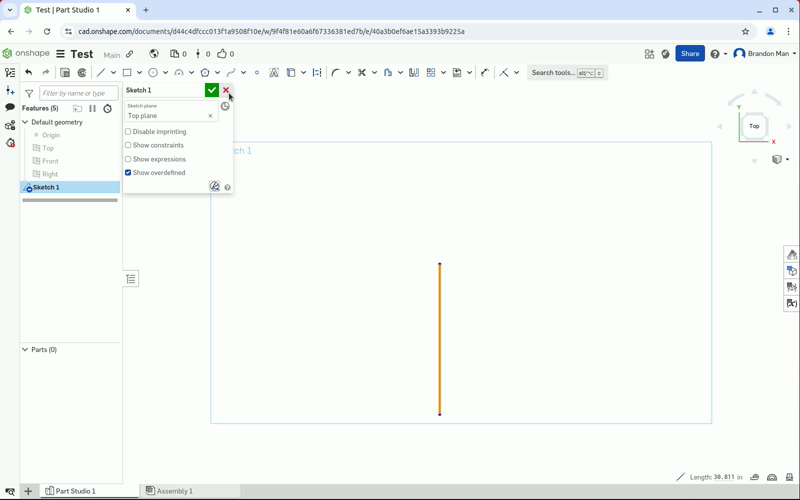
key(shift+h)
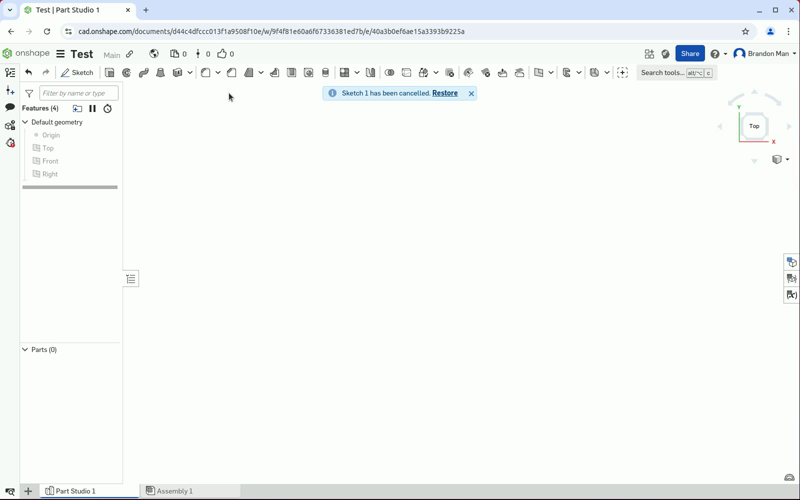
mouse_move(73, 352)
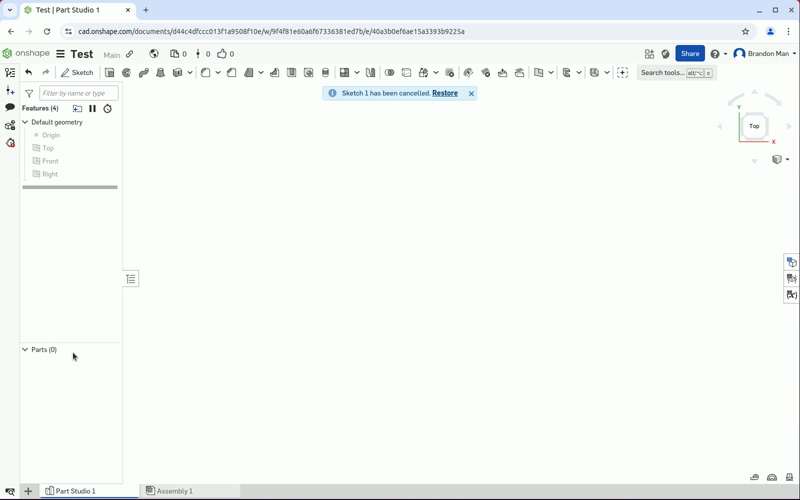
key(y)
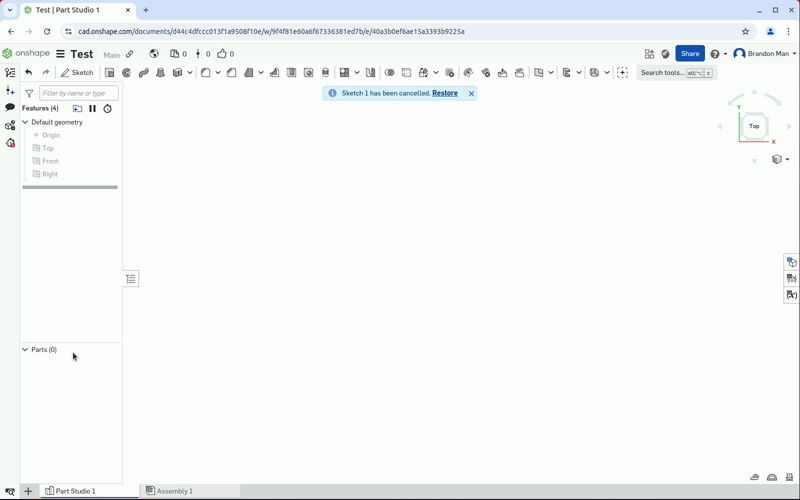
key(shift+p)
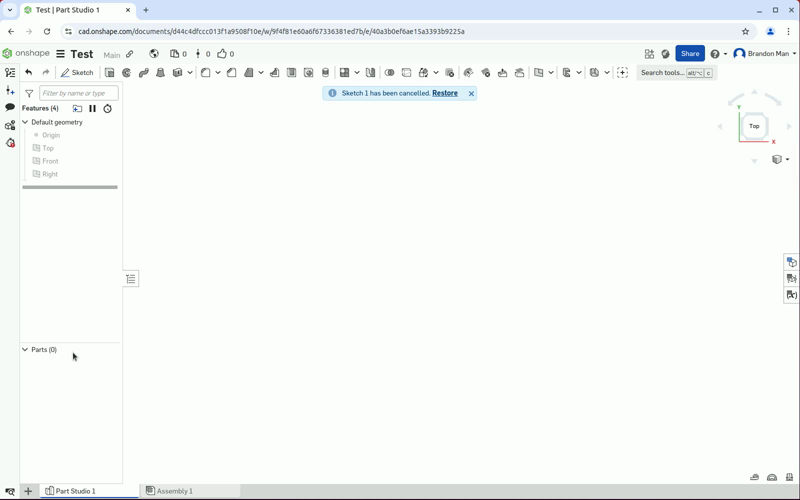
key(space)
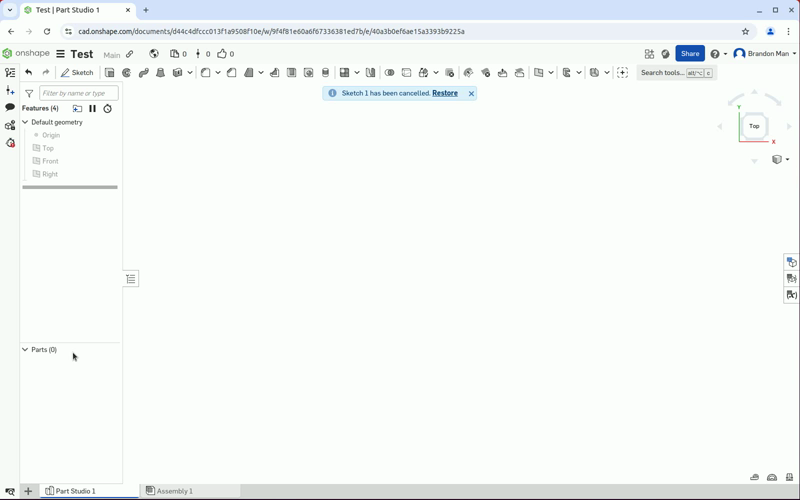
key_down(shift)
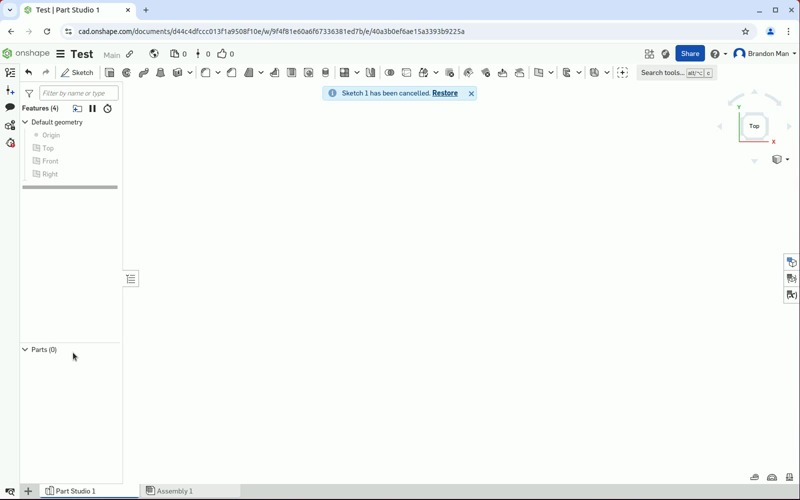
key(up)
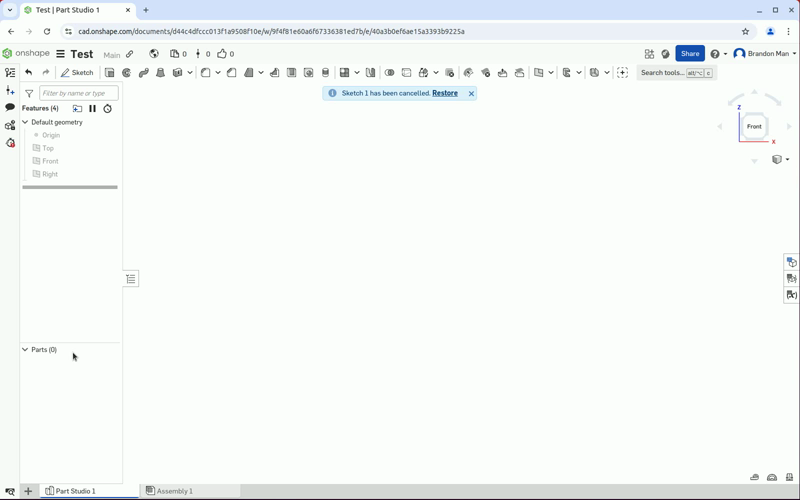
key_up(shift)
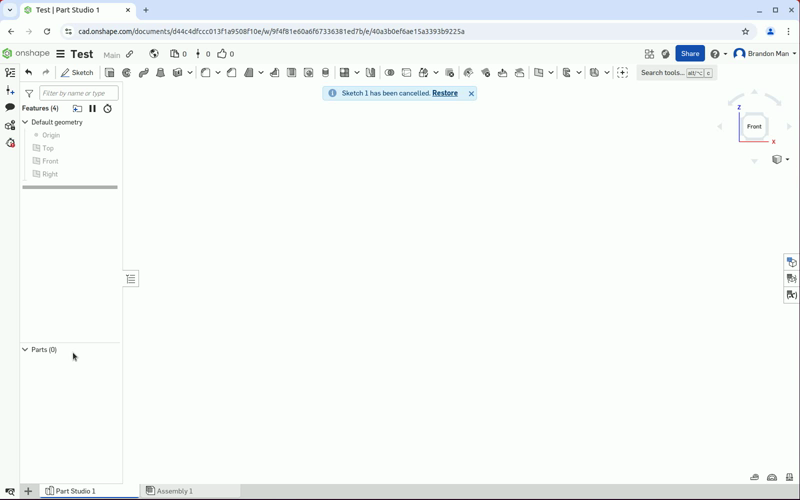
mouse_move(73, 352)
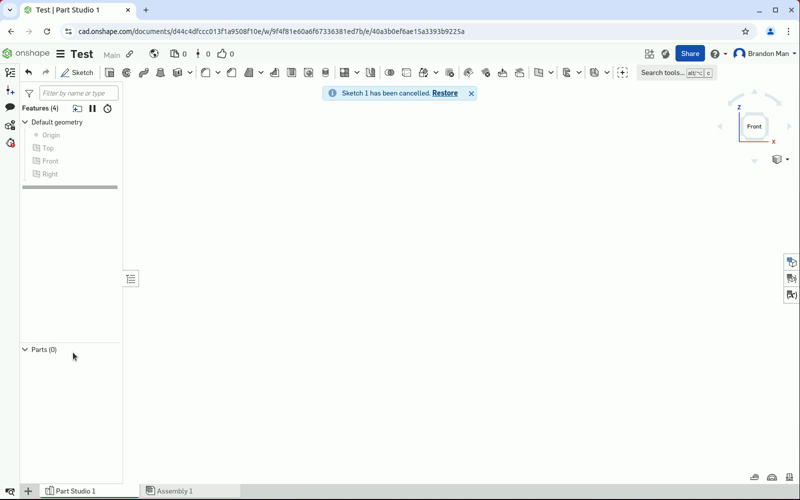
key(shift+y)
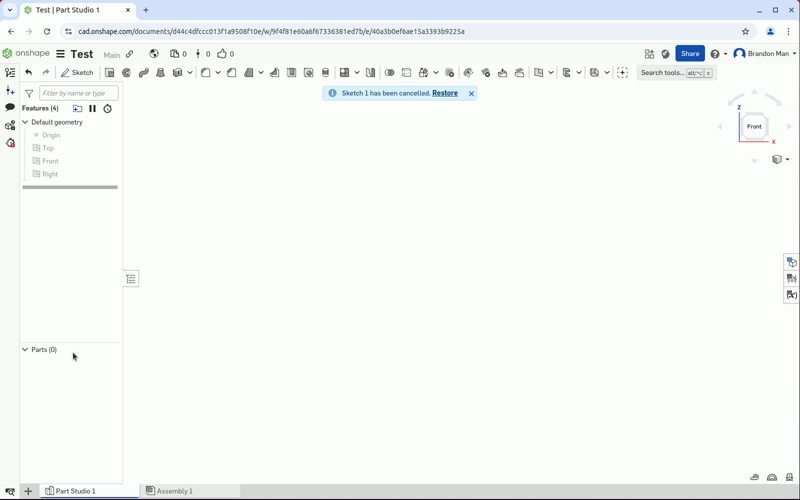
key(shift+s)
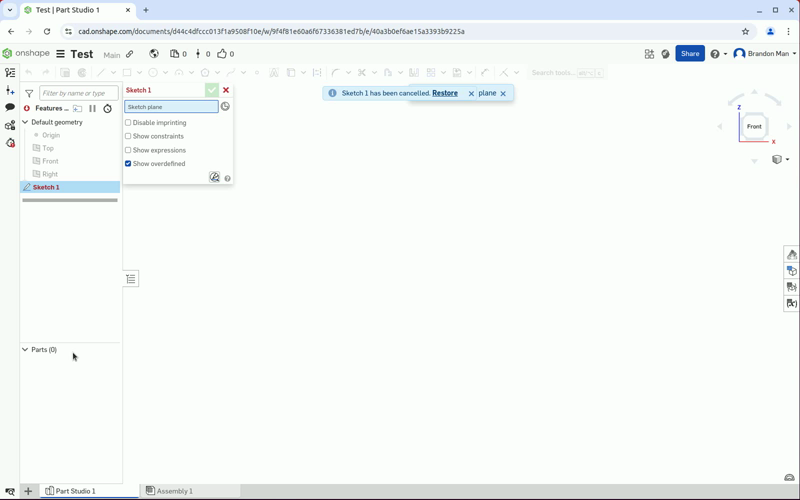
mouse_move(73, 163)
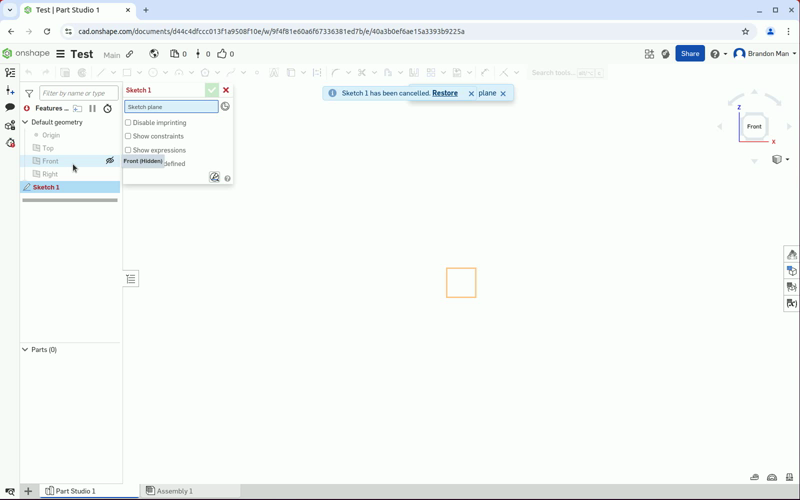
click(73, 163)
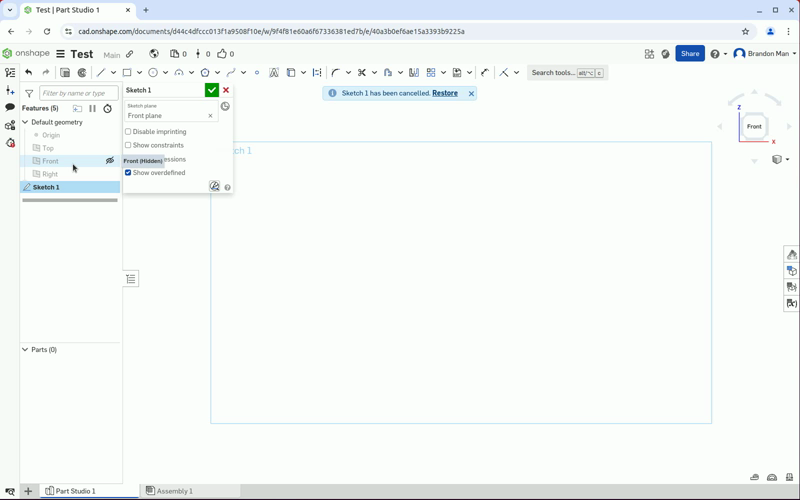
mouse_move(73, 352)
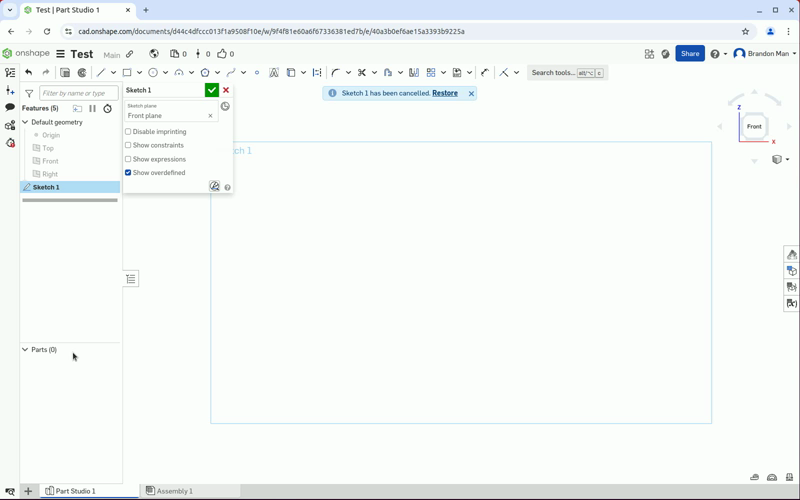
key(y)
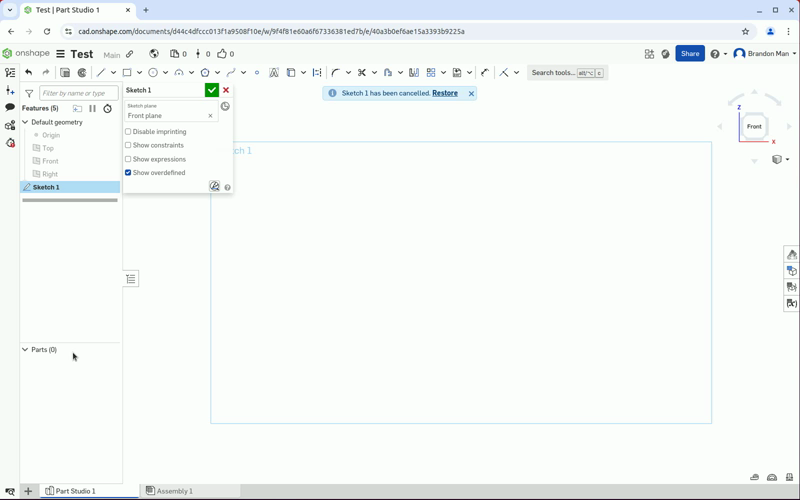
key(c)
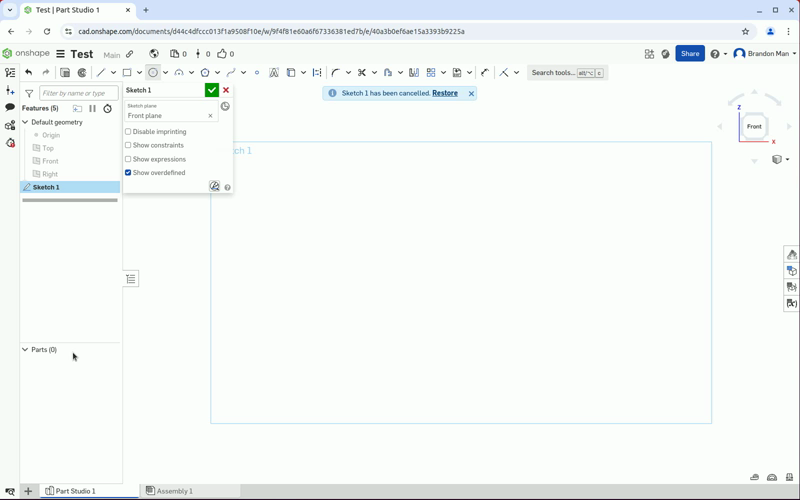
key_down(shift)
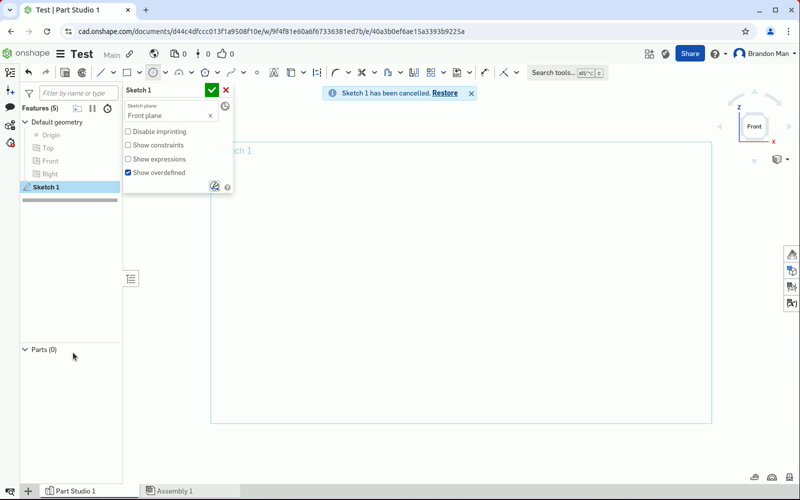
mouse_move(436, 270)
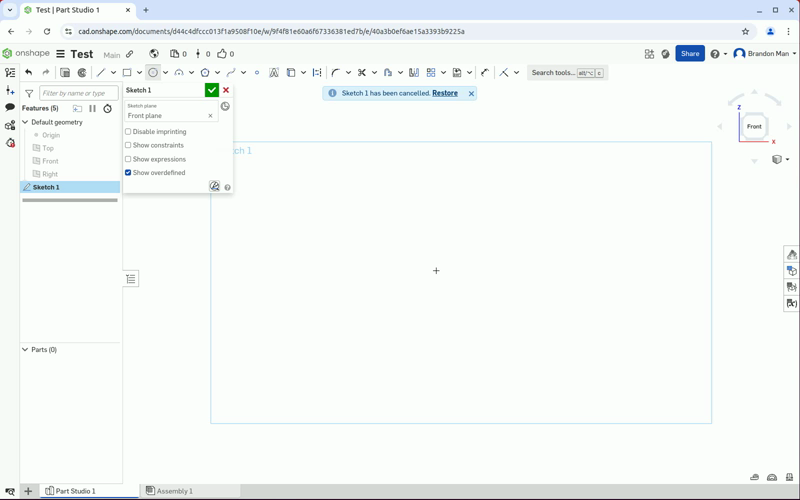
click(436, 270)
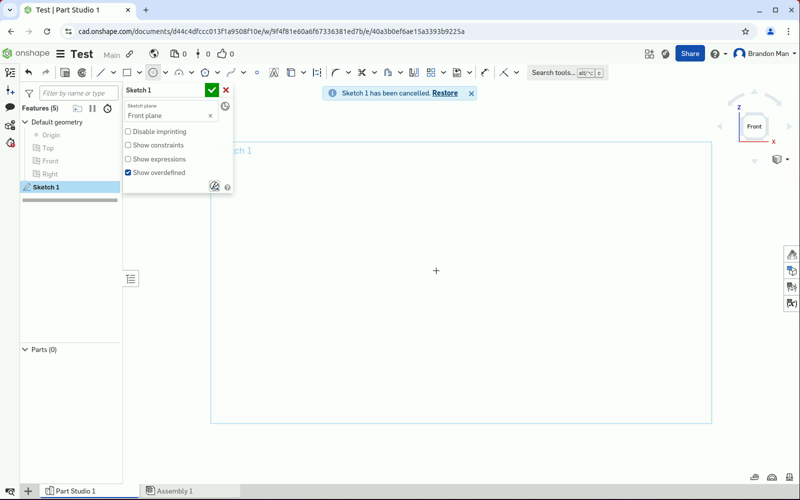
key_up(shift)
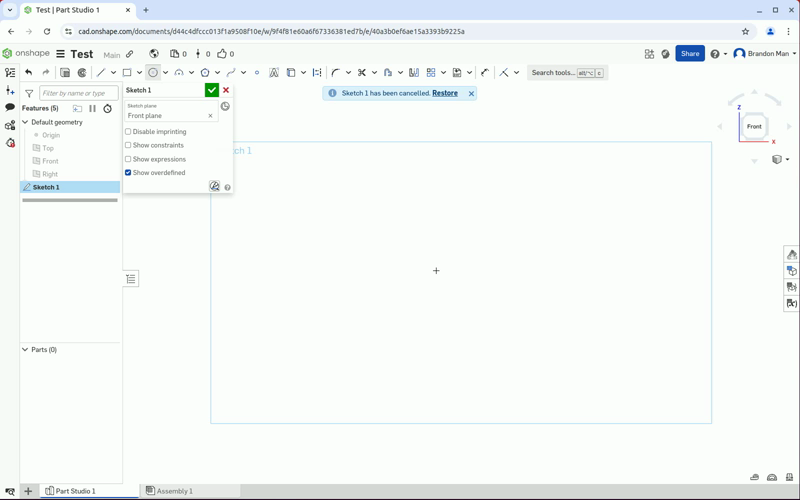
mouse_move(438, 270)
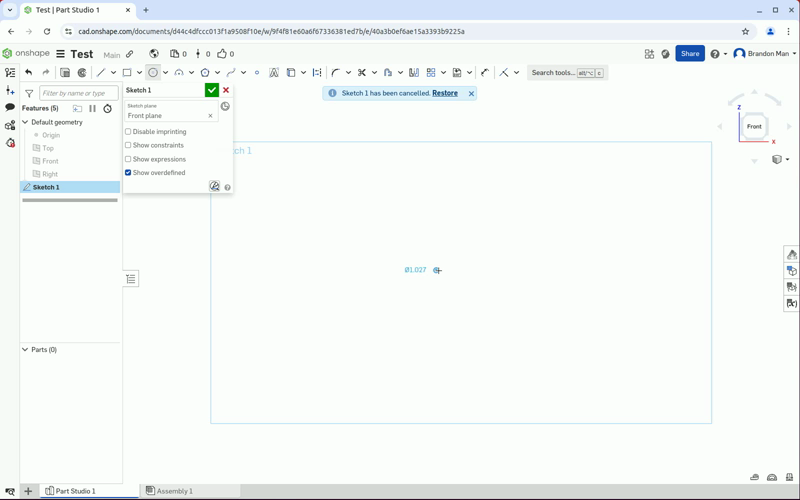
scroll(6)
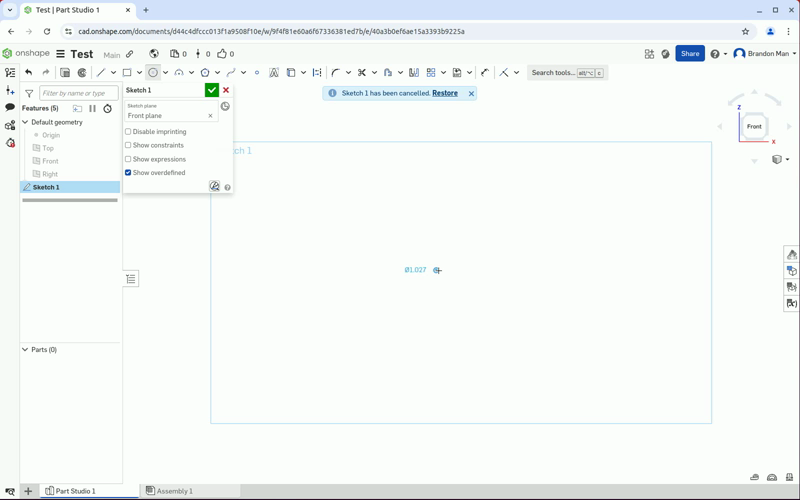
scroll(6)
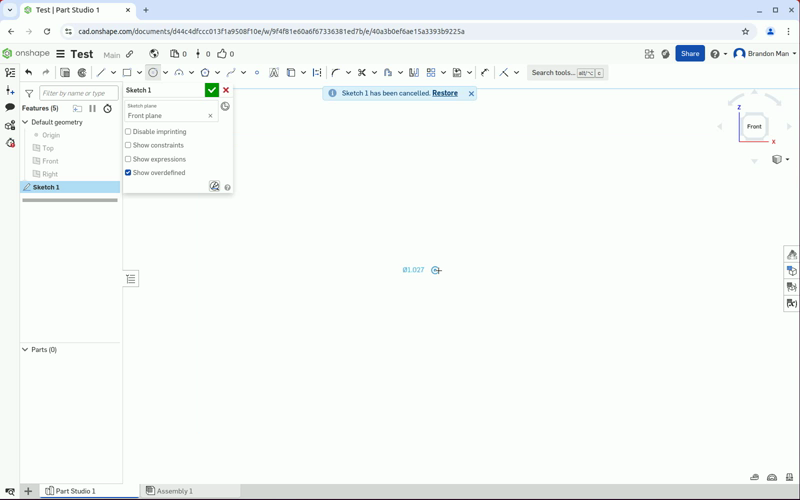
scroll(6)
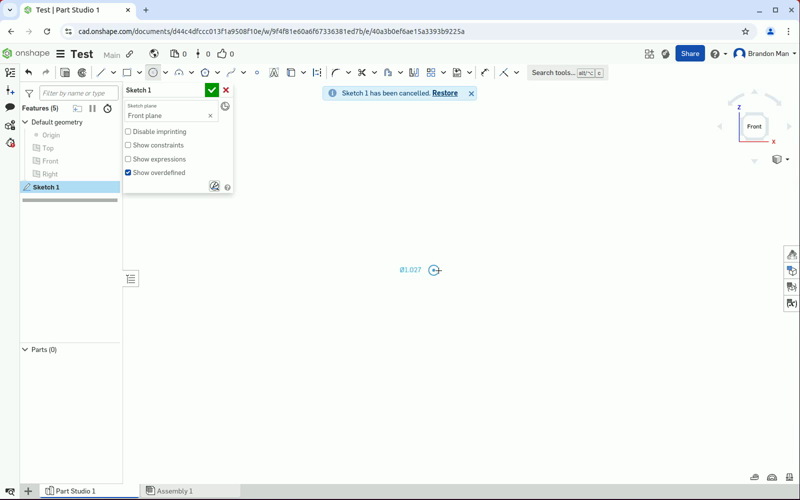
scroll(6)
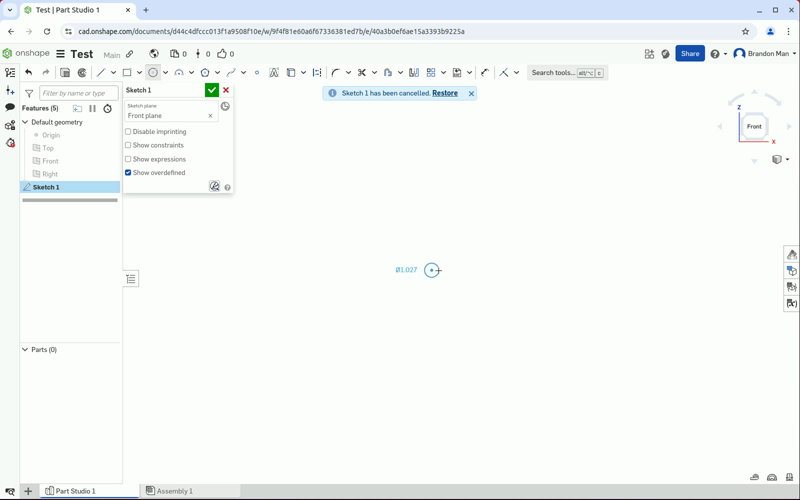
scroll(6)
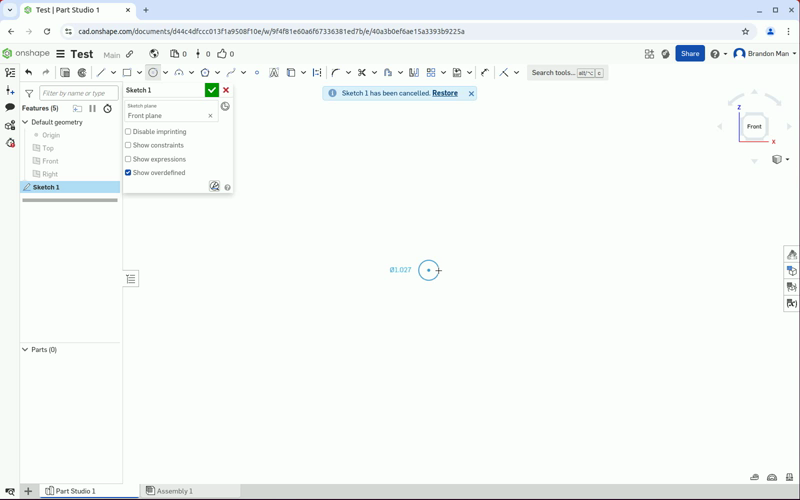
scroll(6)
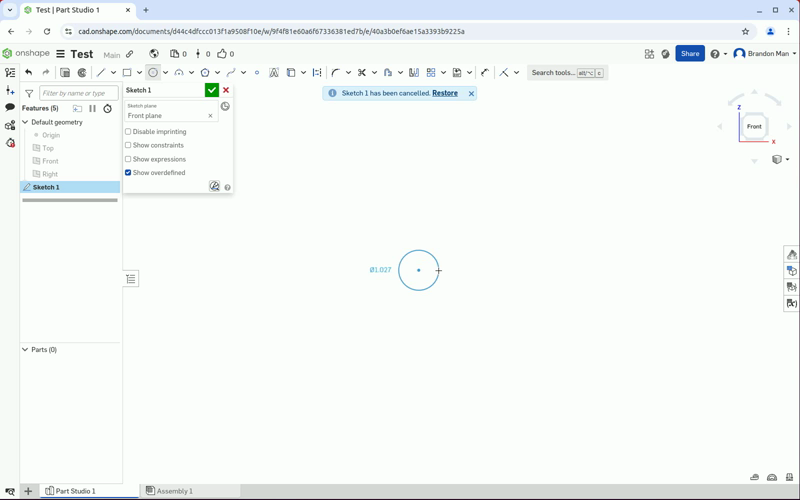
scroll(6)
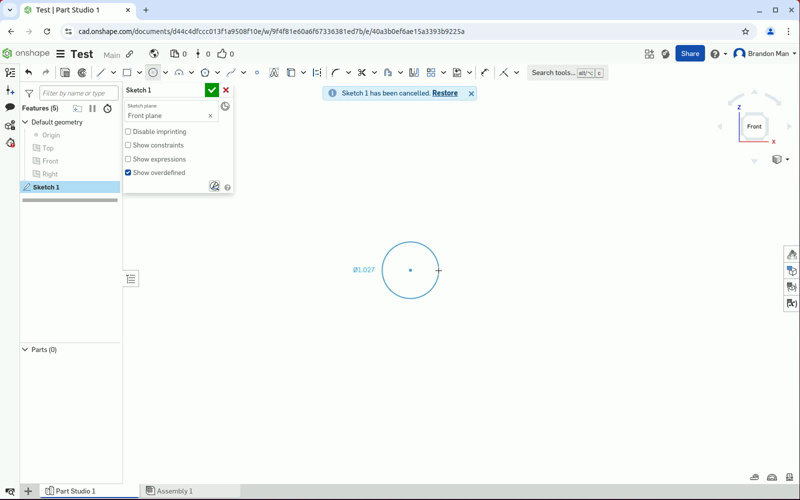
click(438, 270)
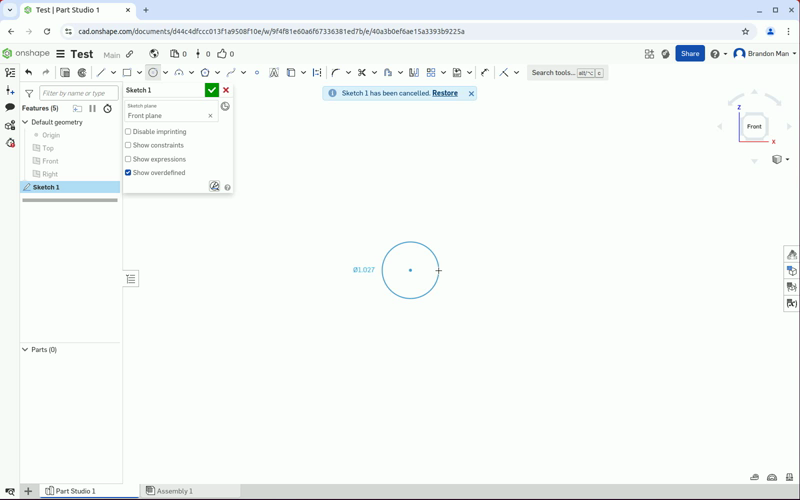
scroll(-6)
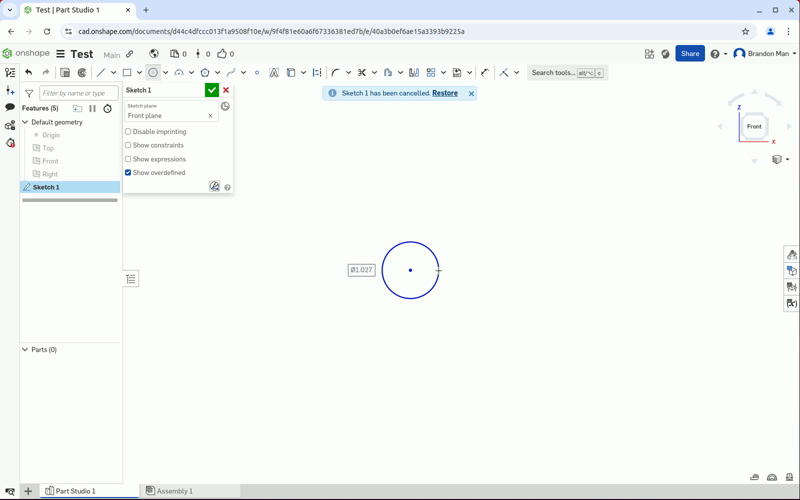
scroll(-6)
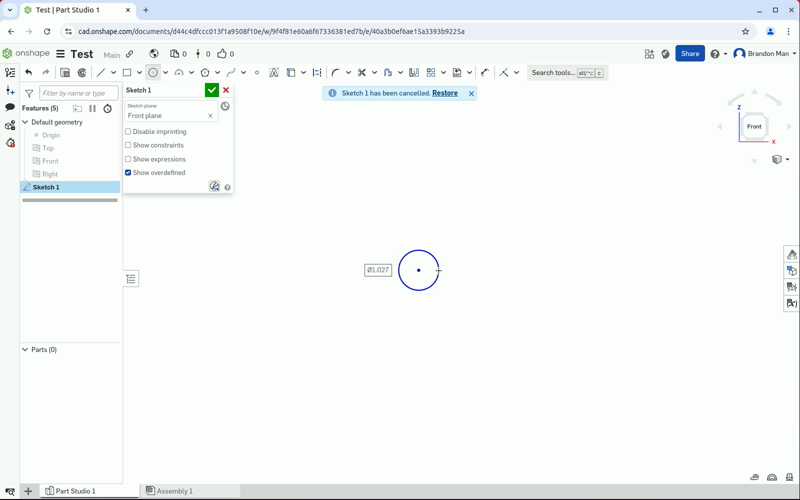
scroll(-6)
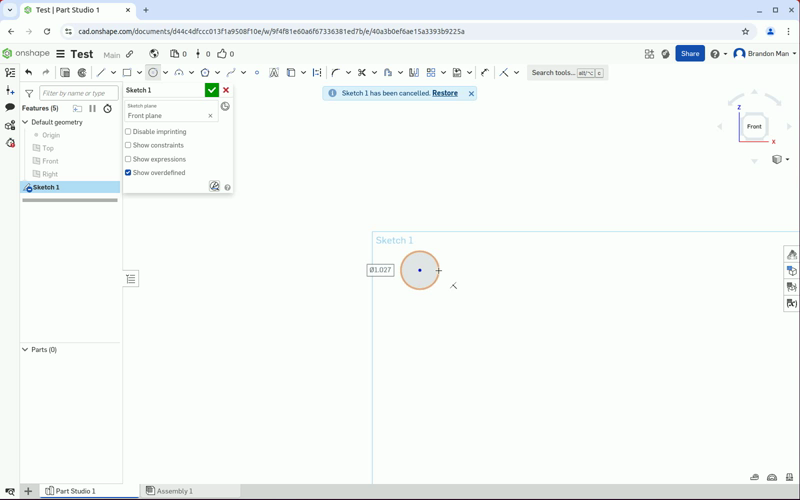
scroll(-6)
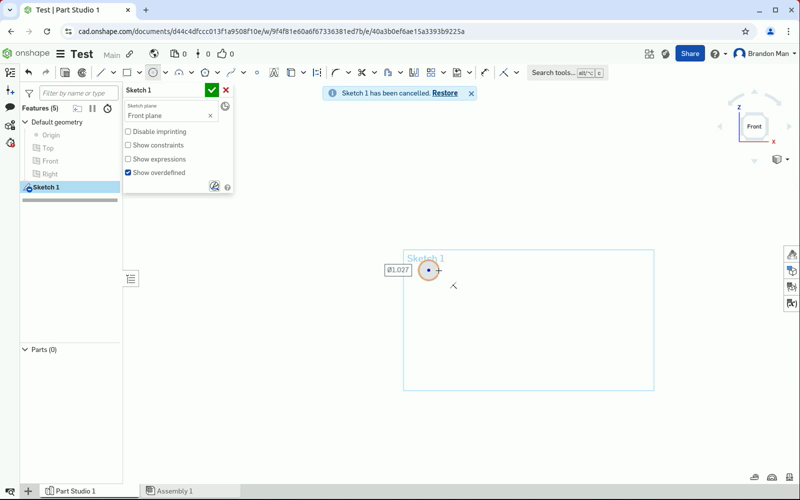
scroll(-6)
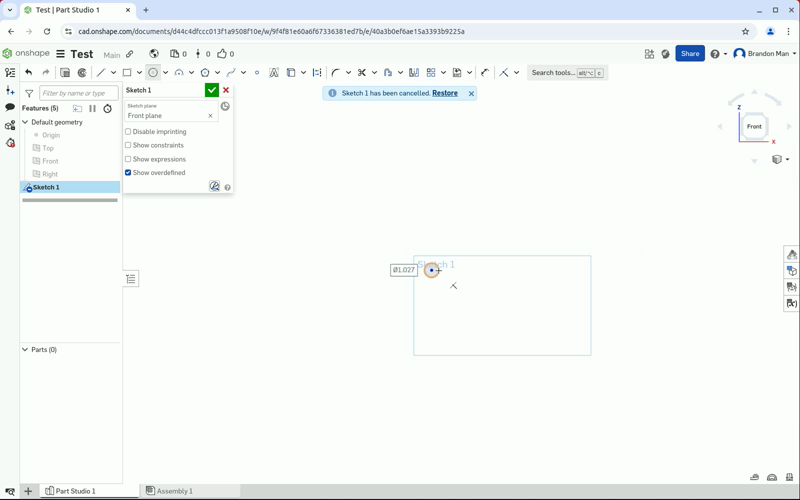
scroll(-6)
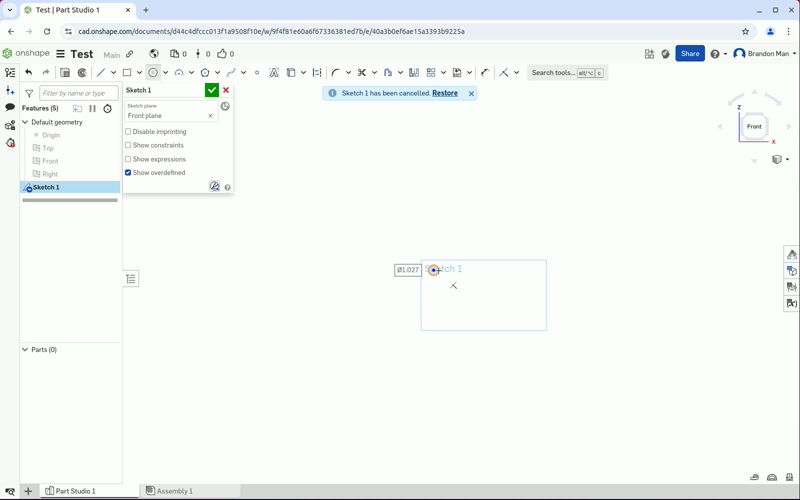
scroll(-6)
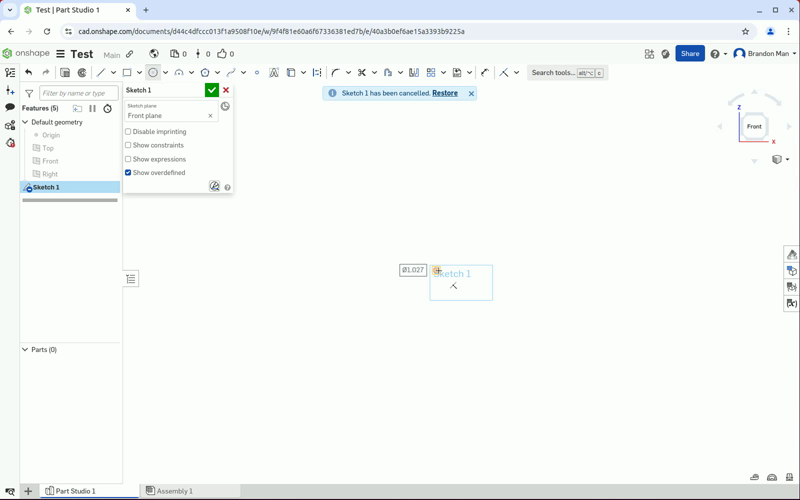
key(esc)
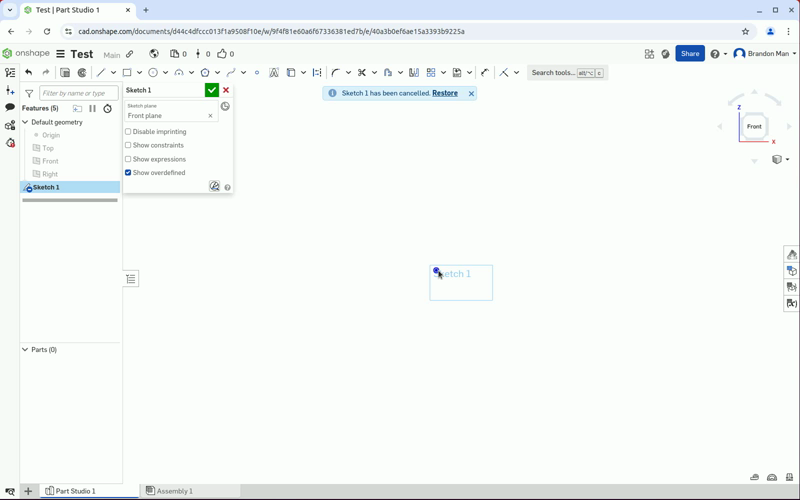
mouse_move(436, 270)
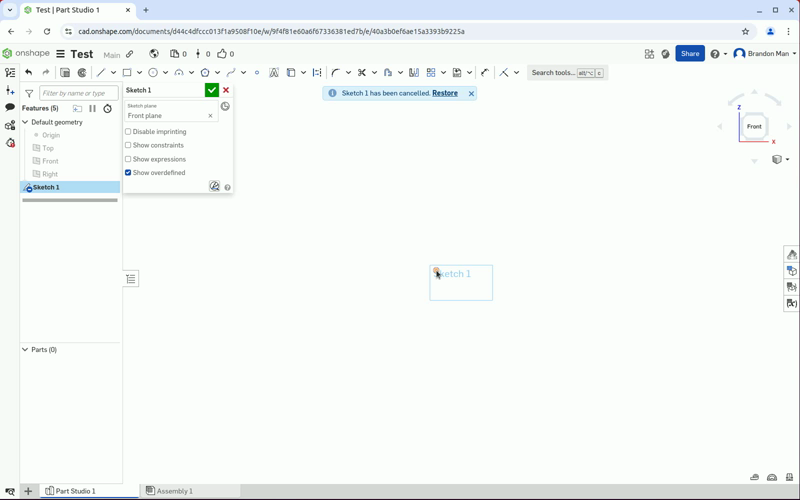
scroll(6)
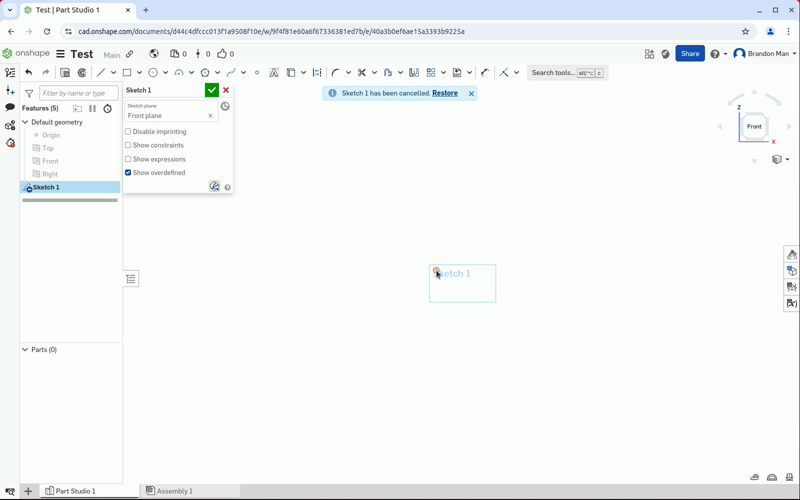
scroll(6)
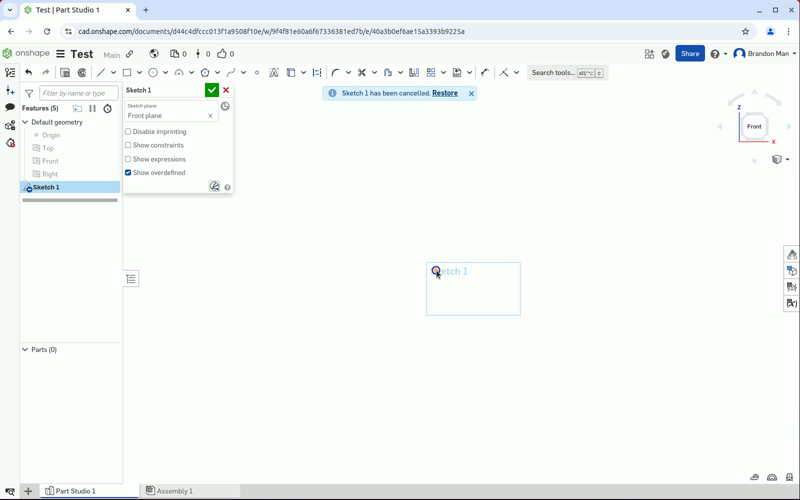
scroll(6)
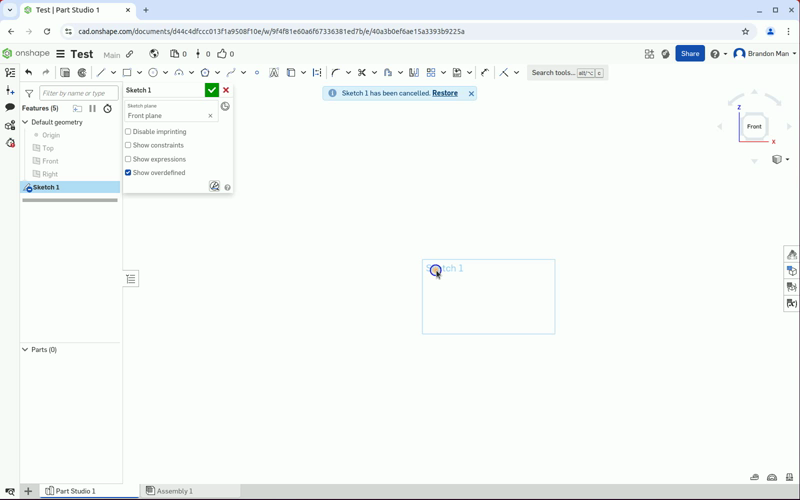
scroll(6)
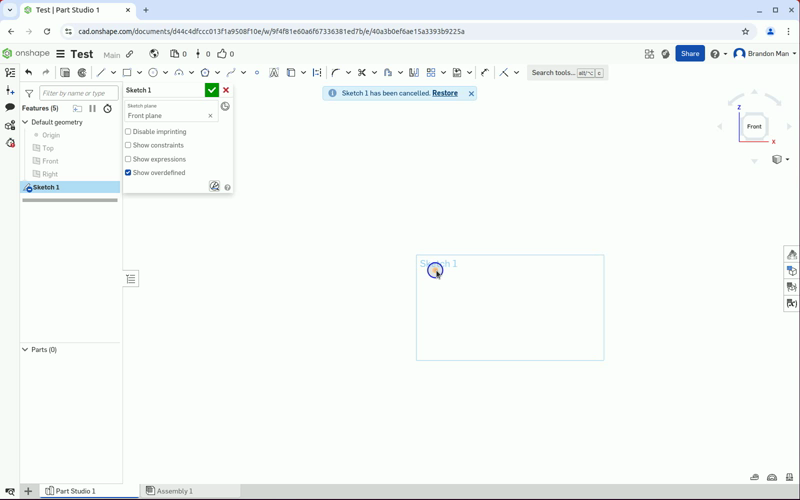
scroll(6)
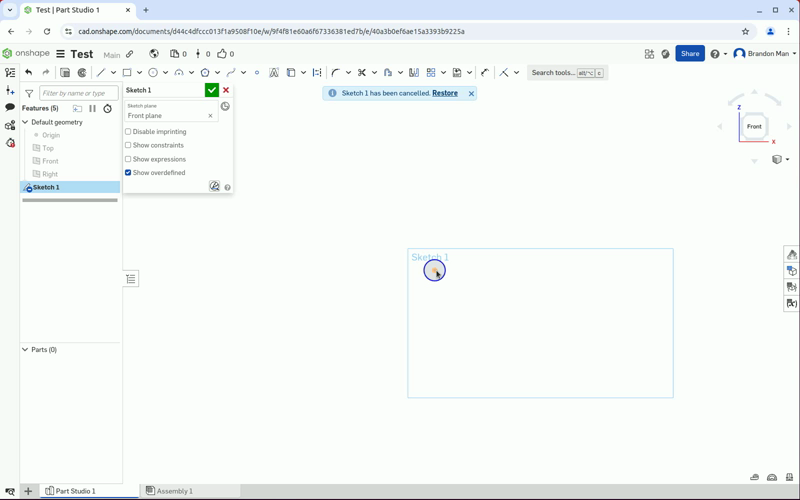
scroll(6)
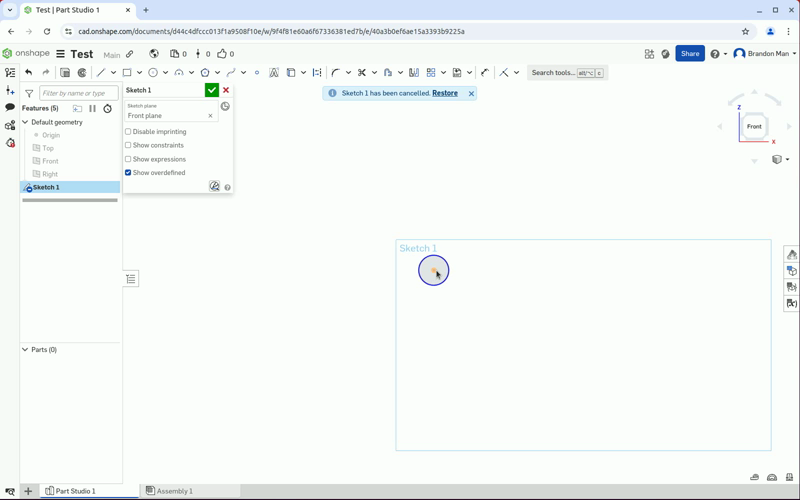
scroll(6)
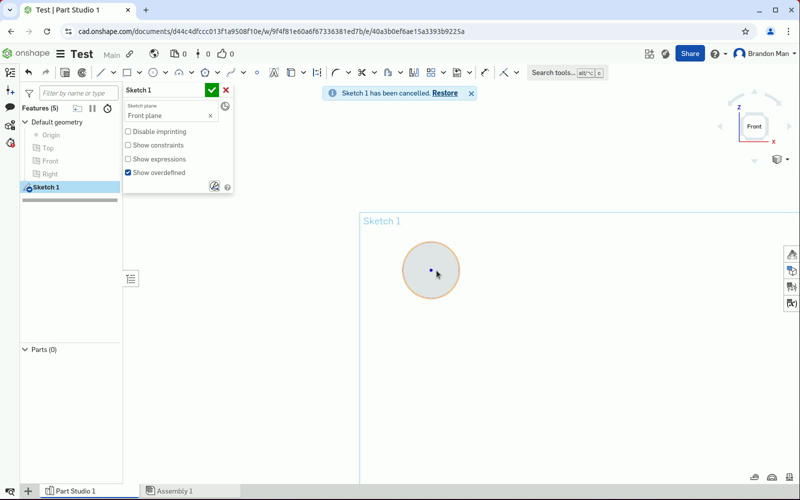
click(436, 270)
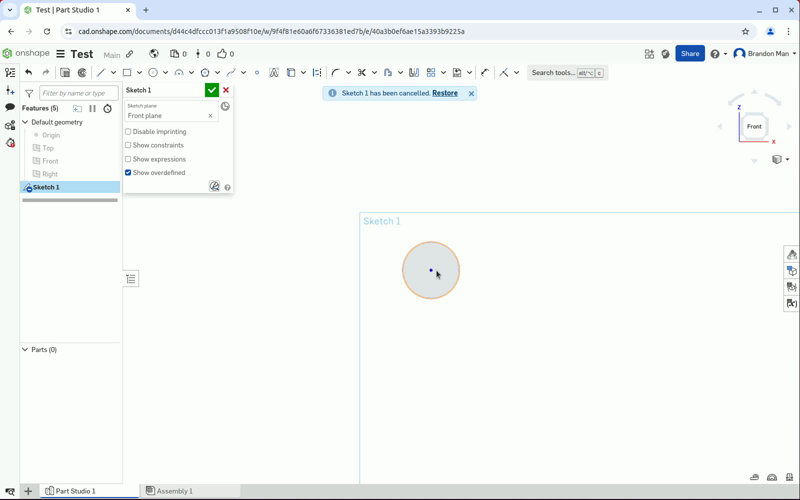
scroll(-6)
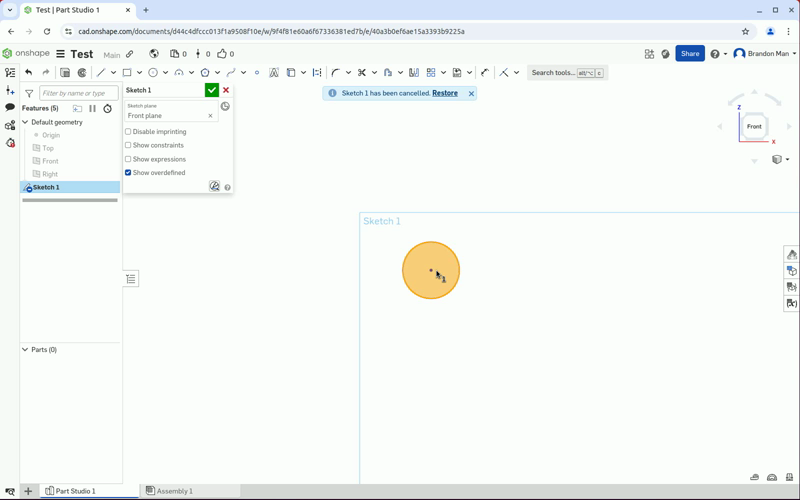
scroll(-6)
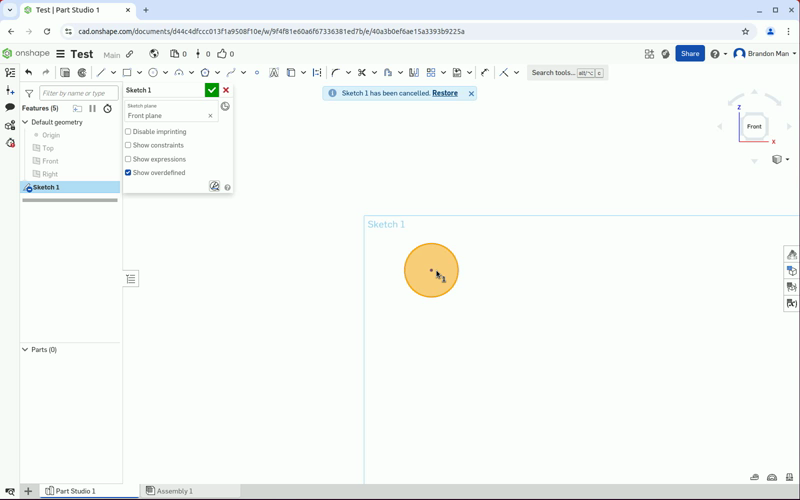
scroll(-6)
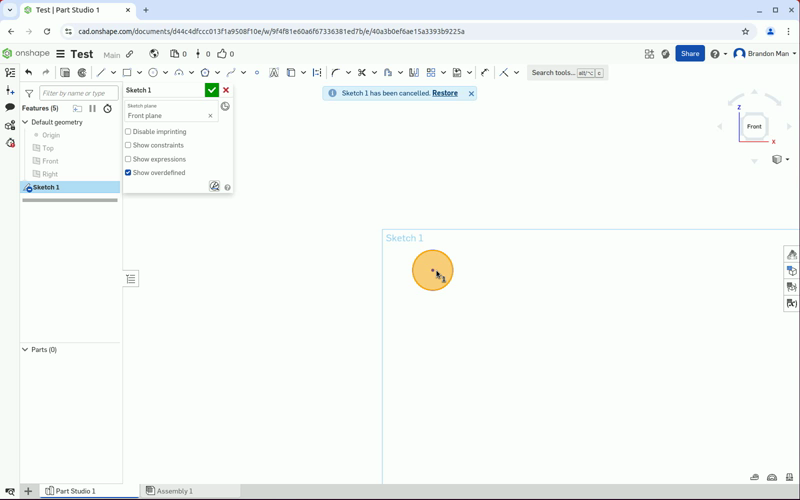
scroll(-6)
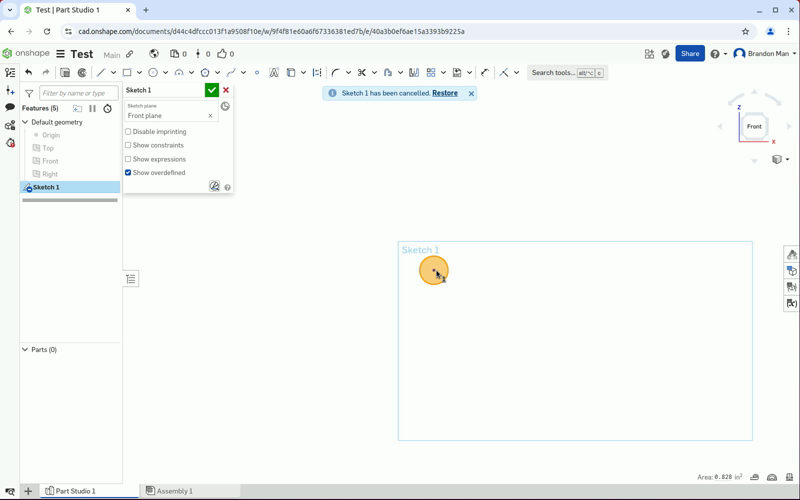
scroll(-6)
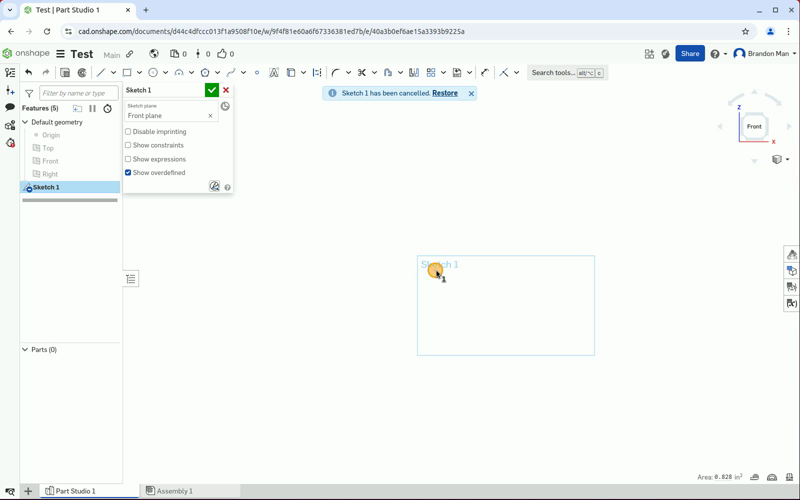
scroll(-6)
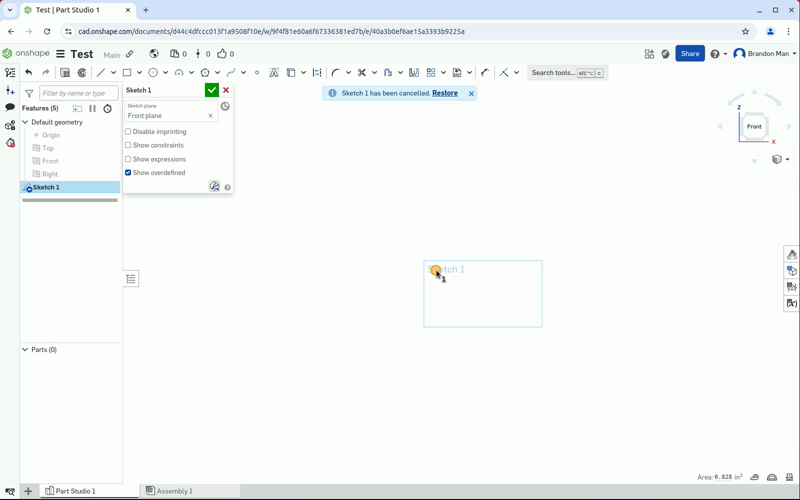
scroll(-6)
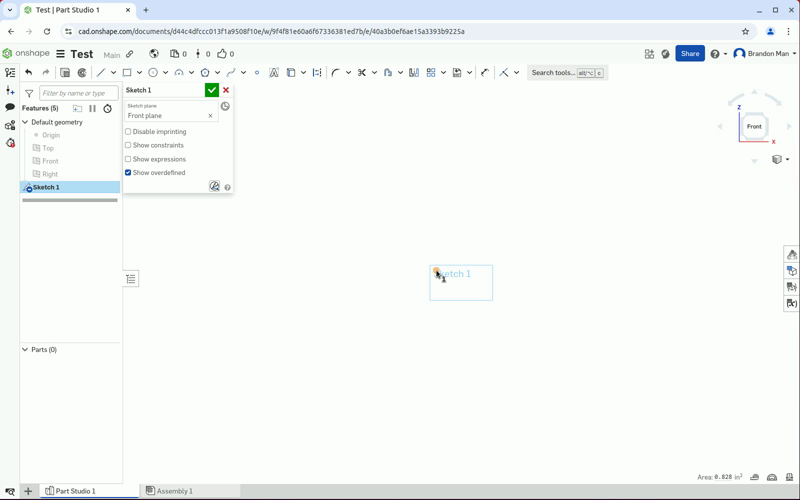
mouse_move(73, 352)
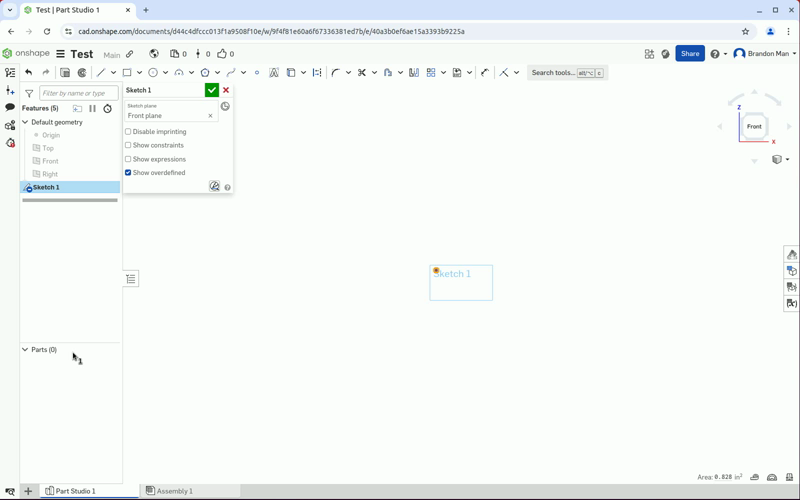
key(shift+y)
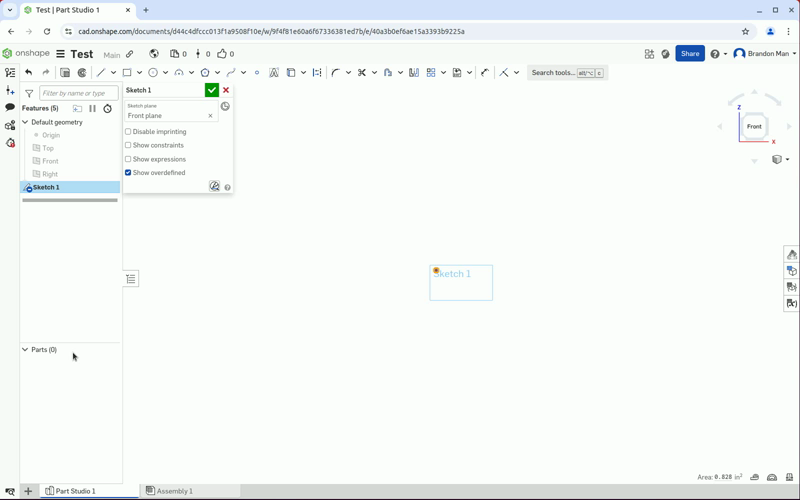
key(shift+e)
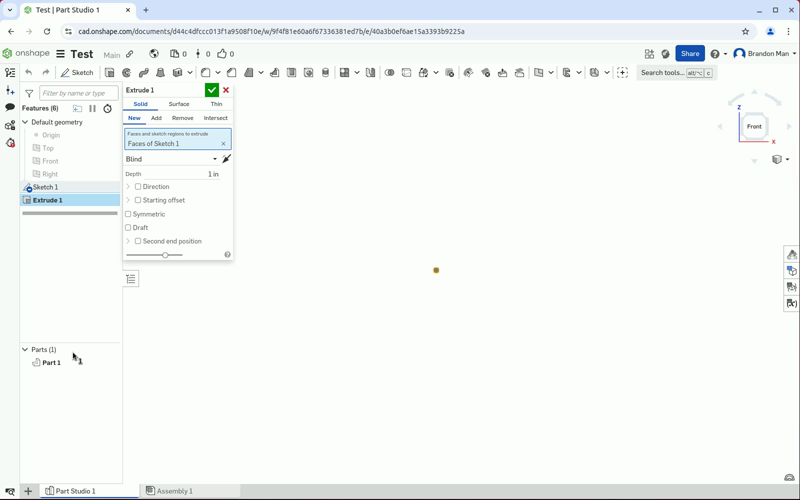
mouse_move(143, 106)
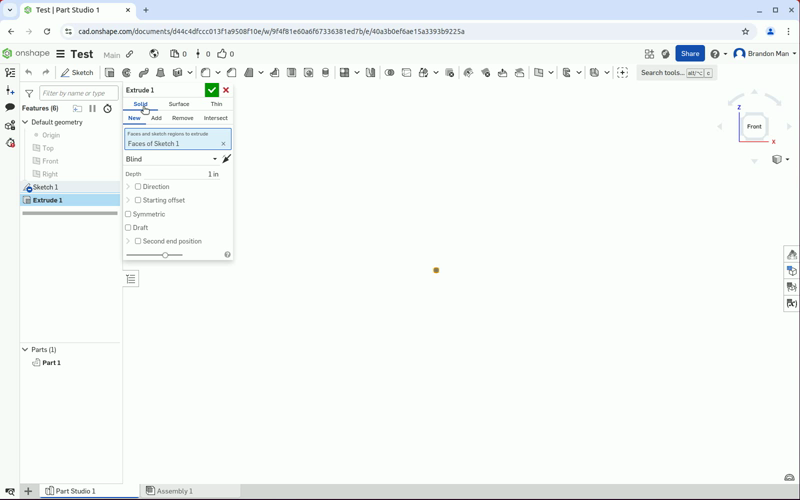
click(143, 106)
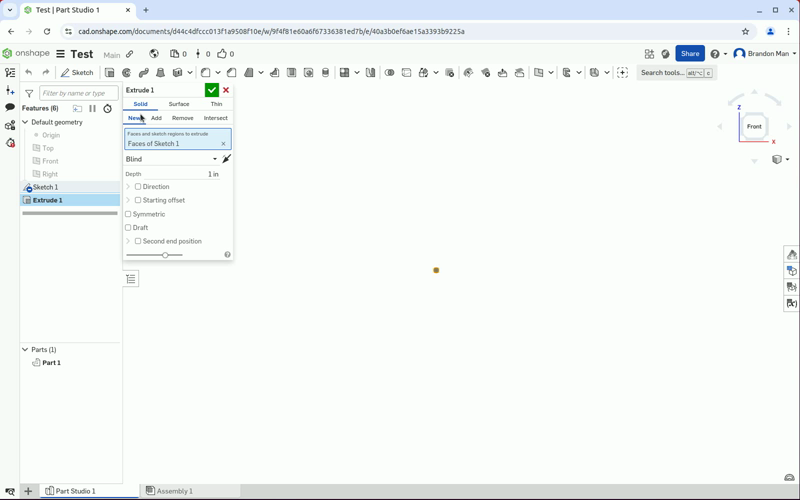
mouse_move(137, 120)
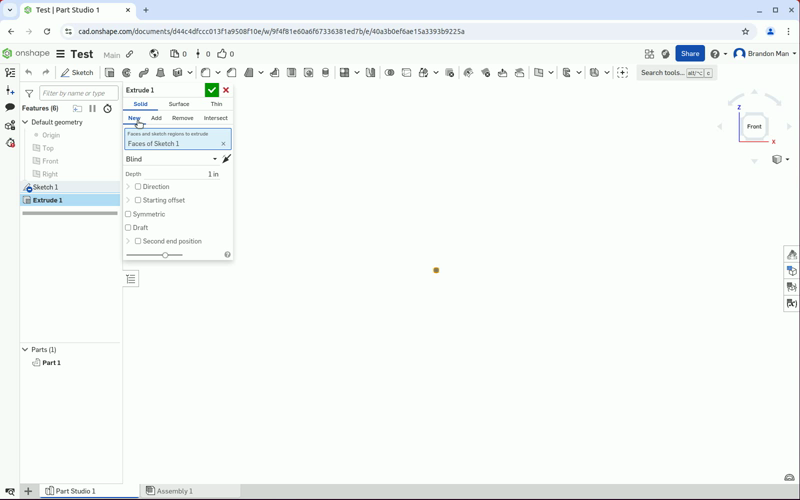
click(137, 120)
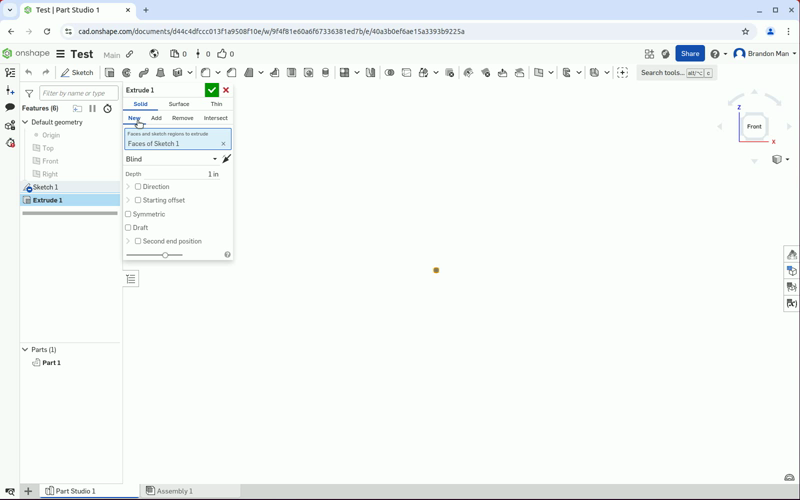
key(tab, 4)
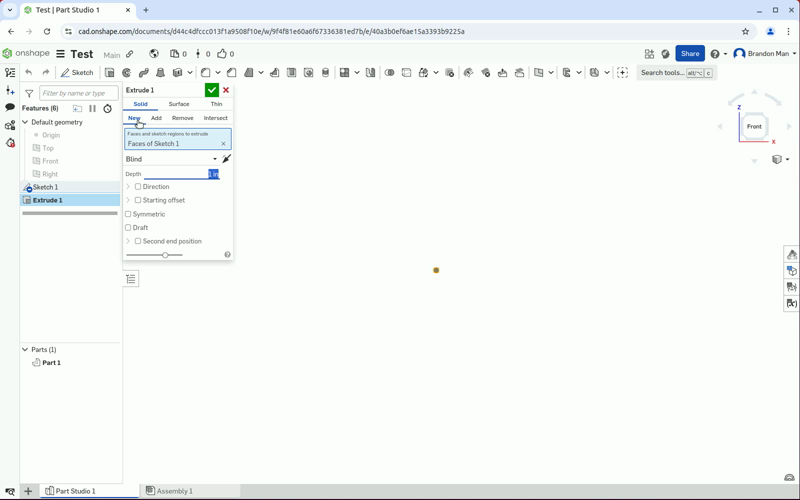
text(23.108)
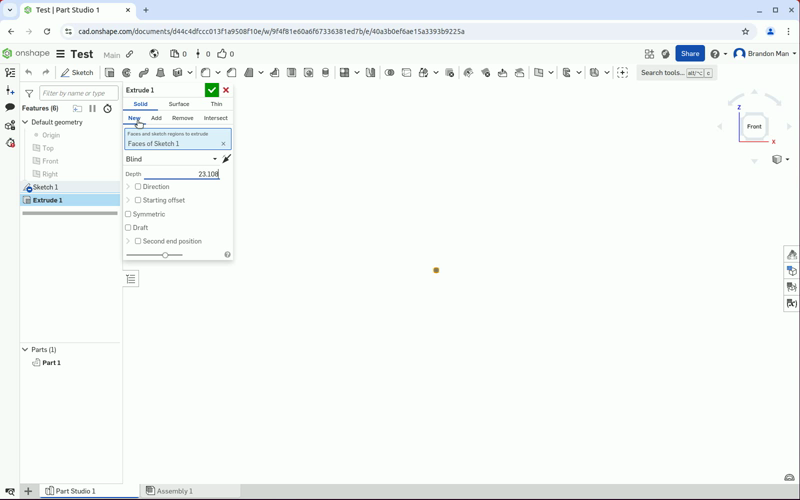
key(enter)
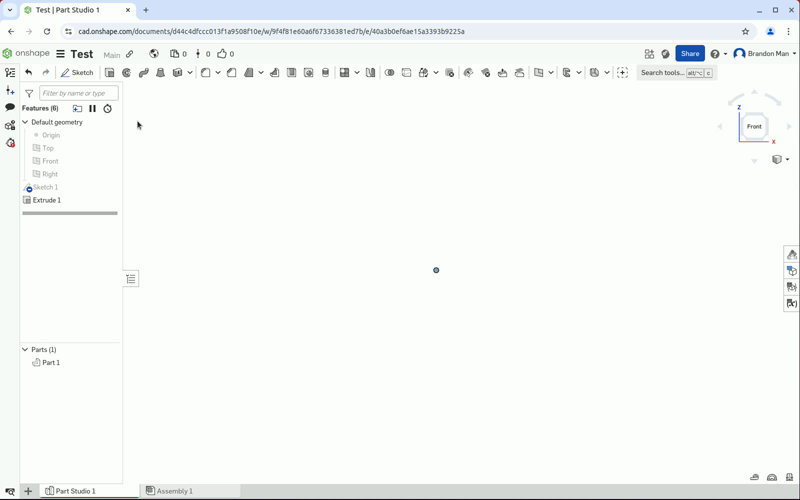
key(shift+h)
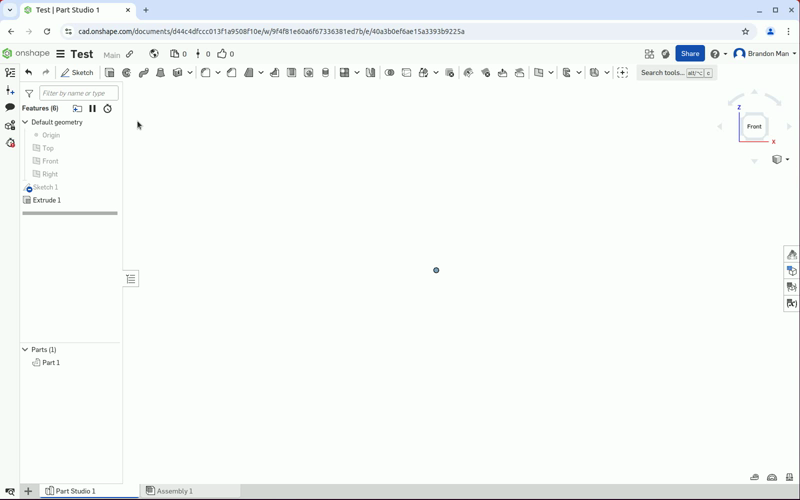
key(shift+h)
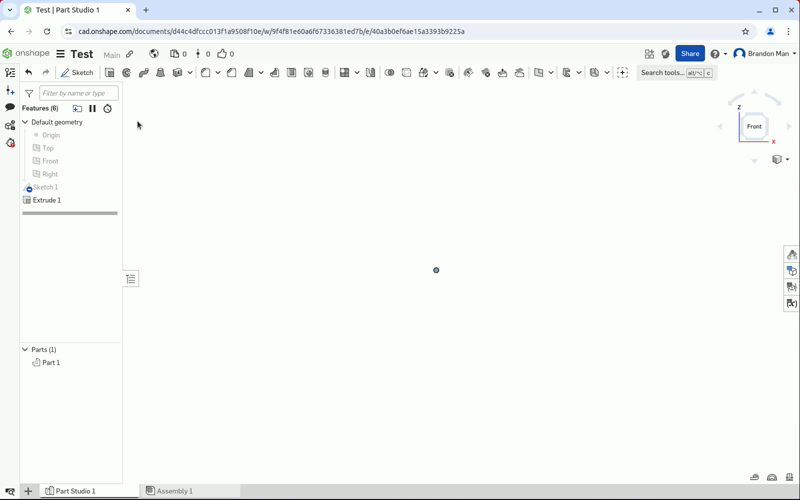
mouse_move(73, 189)
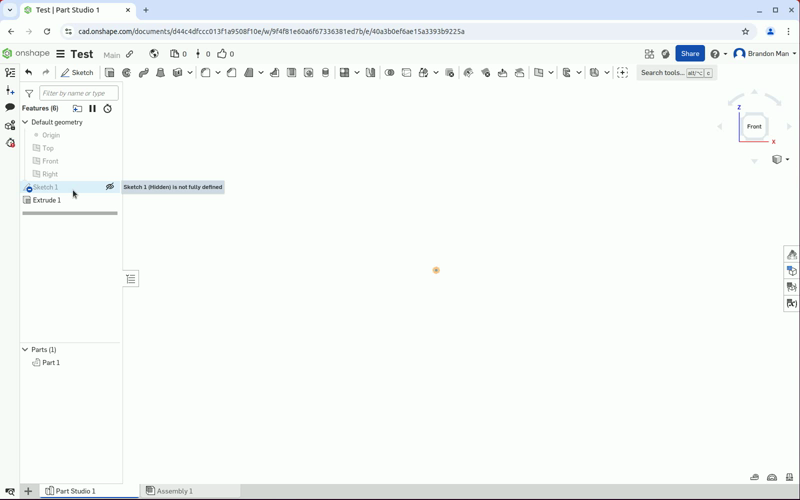
click(73, 189)
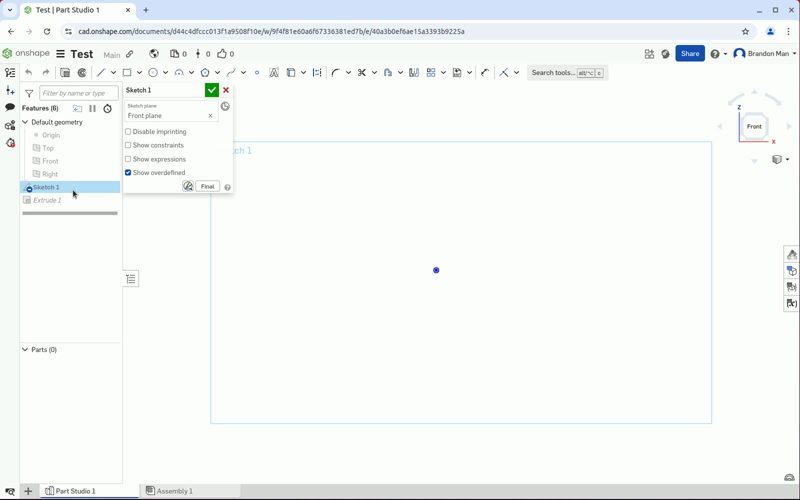
mouse_move(229, 92)
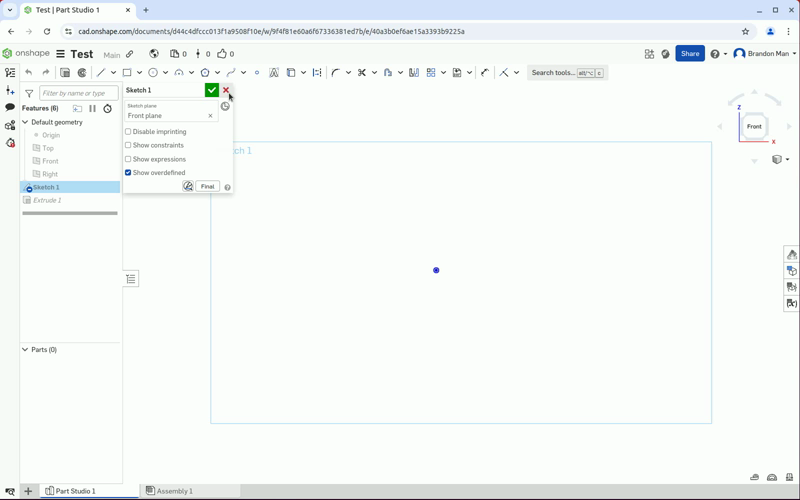
click(229, 92)
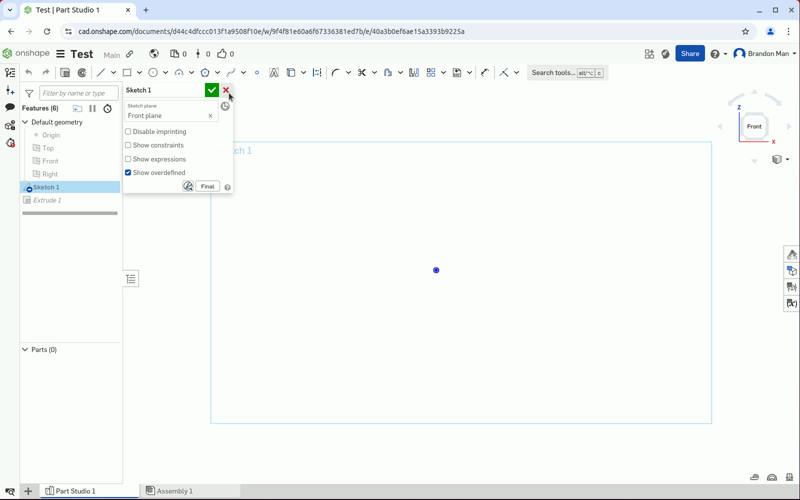
key(shift+s)
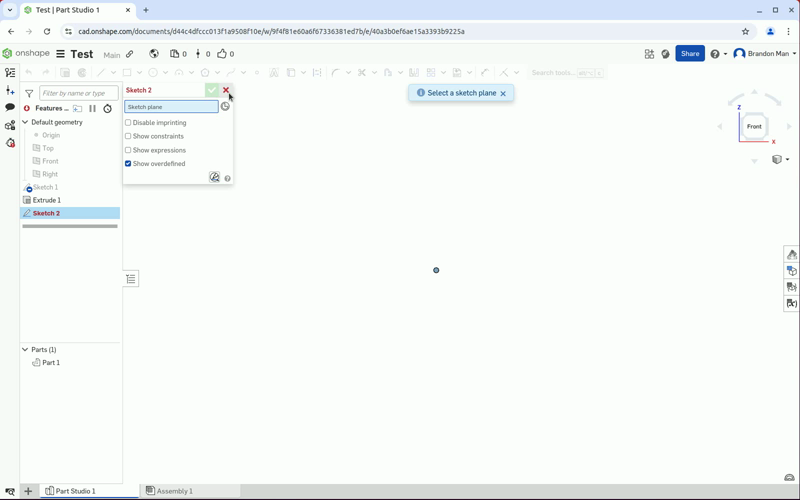
mouse_move(73, 163)
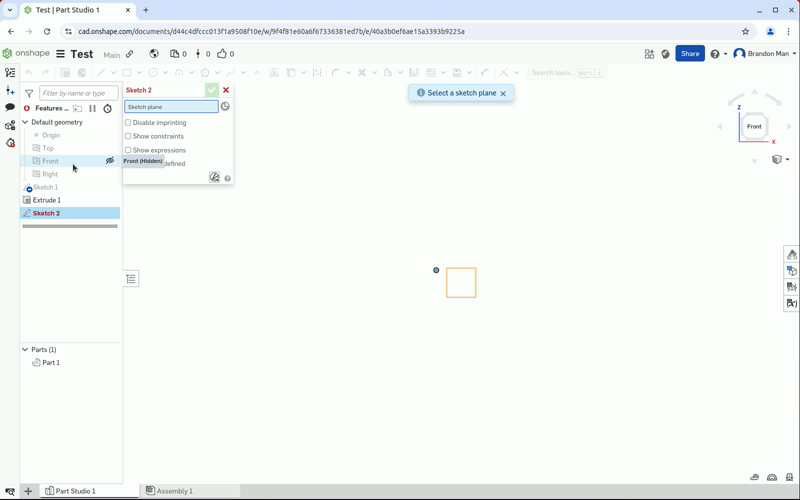
click(73, 163)
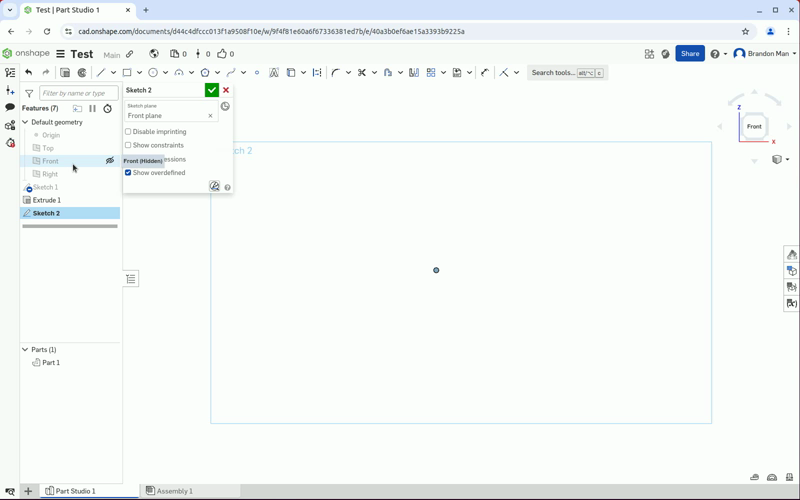
mouse_move(73, 352)
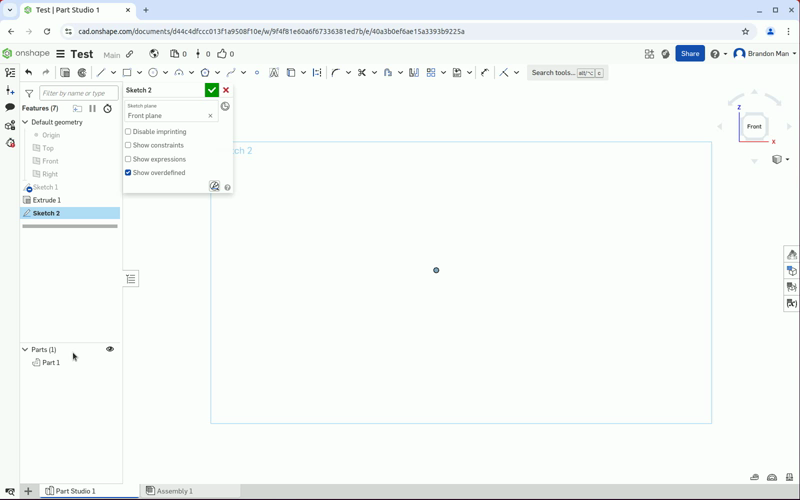
key(y)
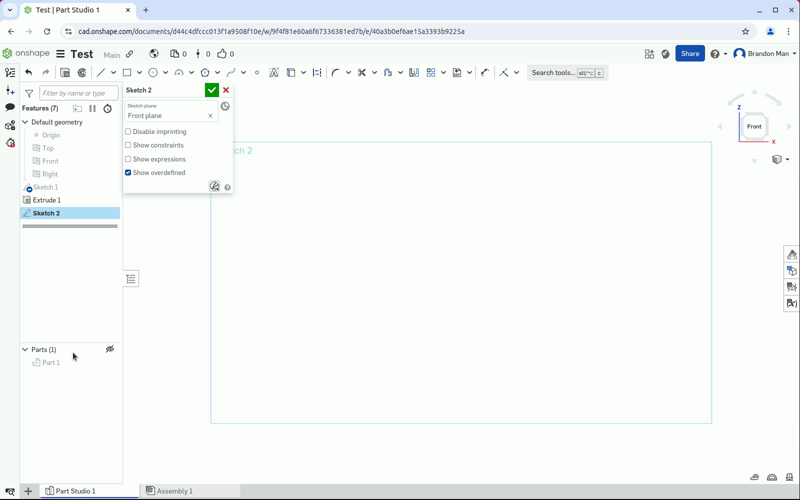
key(c)
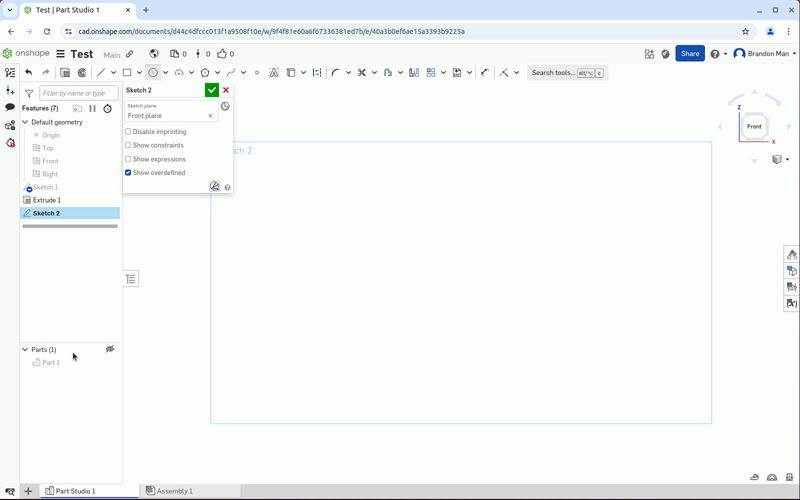
key_down(shift)
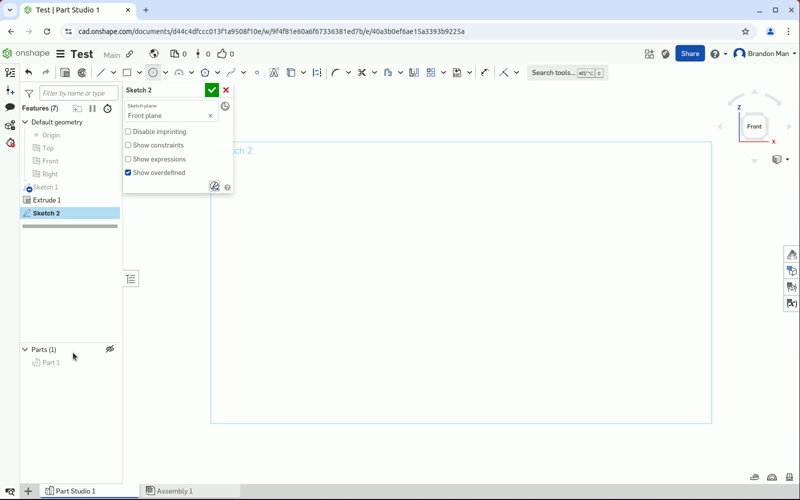
mouse_move(441, 270)
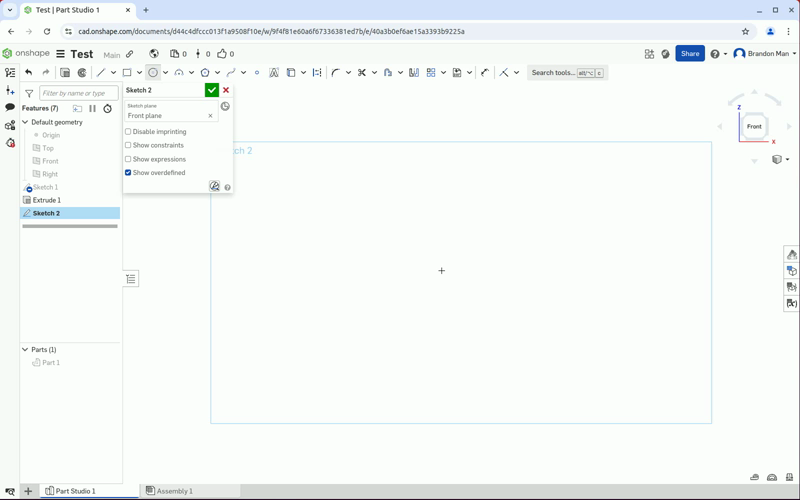
click(441, 270)
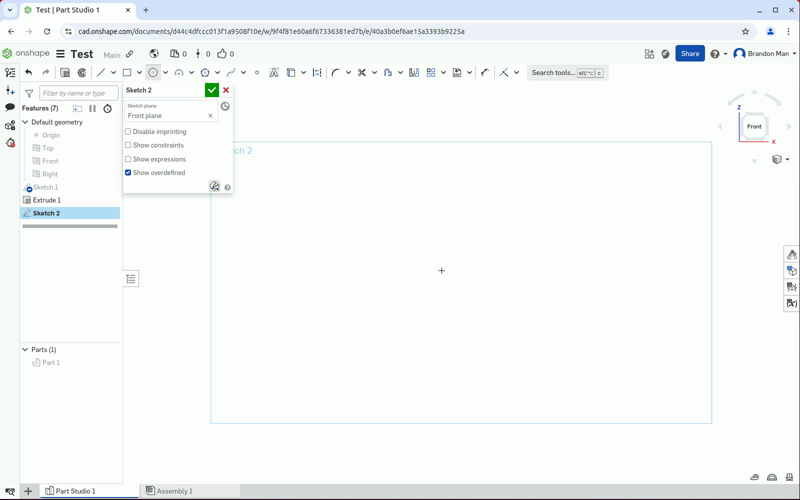
key_up(shift)
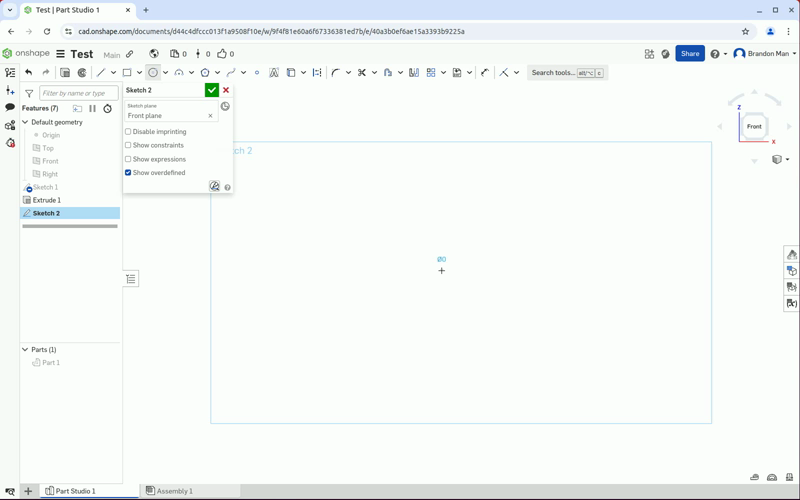
mouse_move(444, 270)
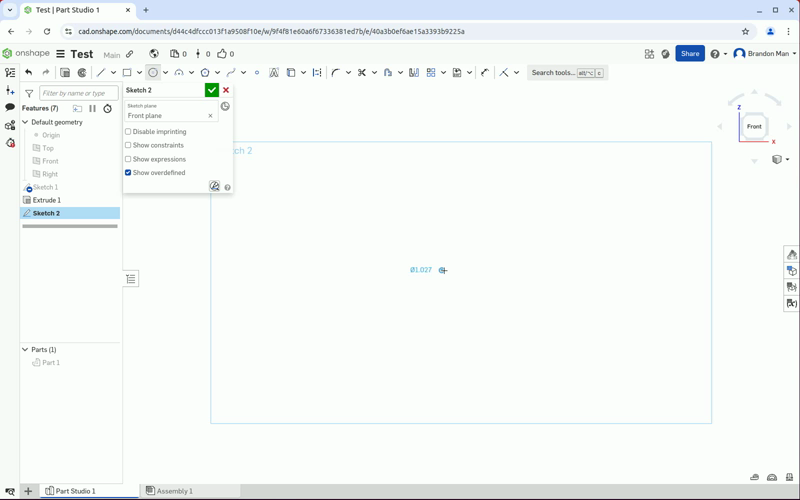
scroll(6)
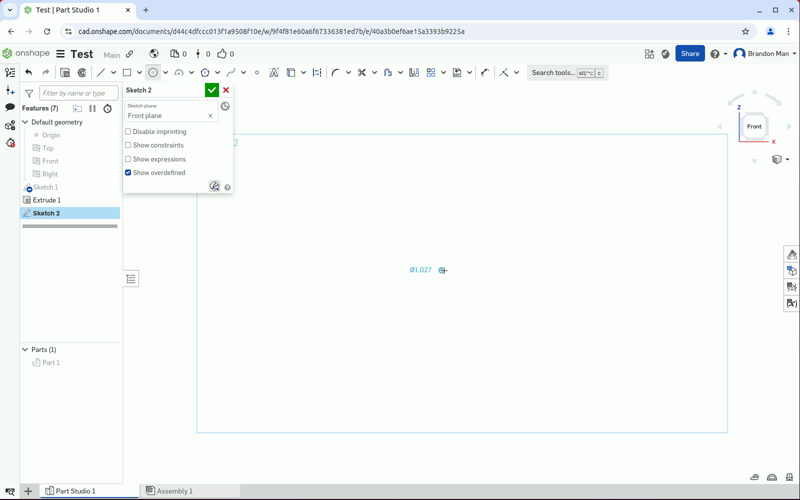
scroll(6)
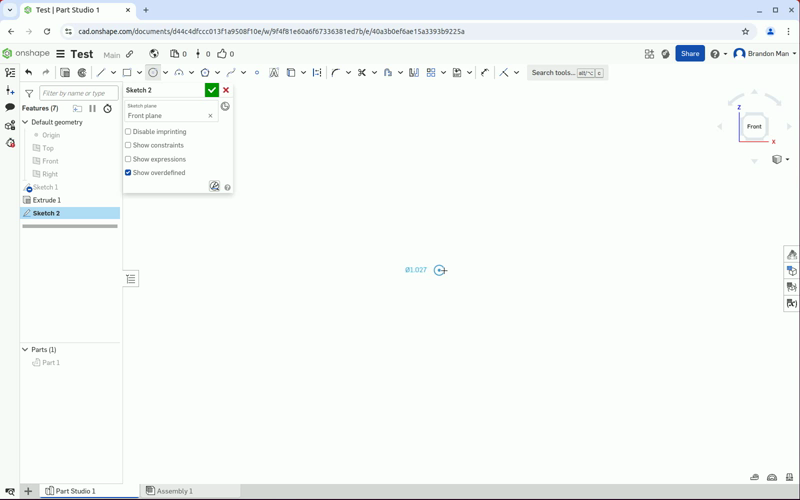
scroll(6)
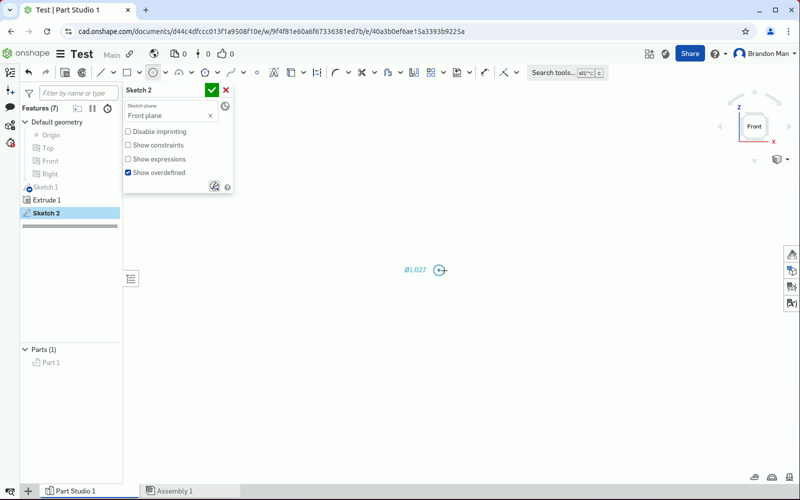
scroll(6)
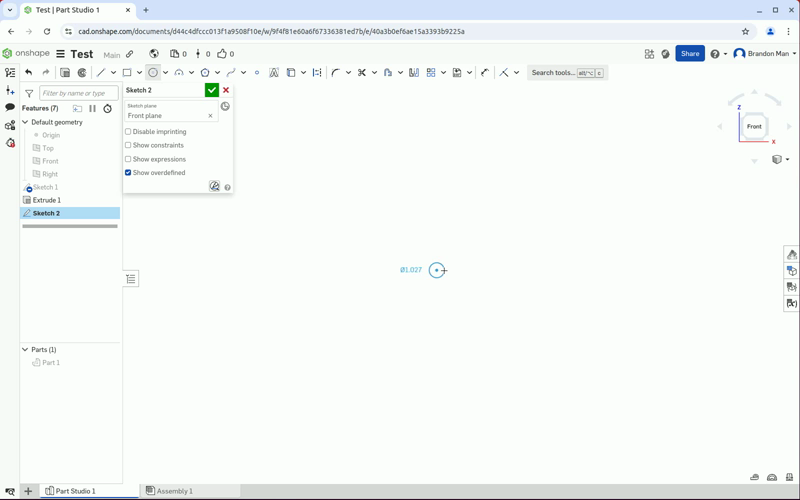
scroll(6)
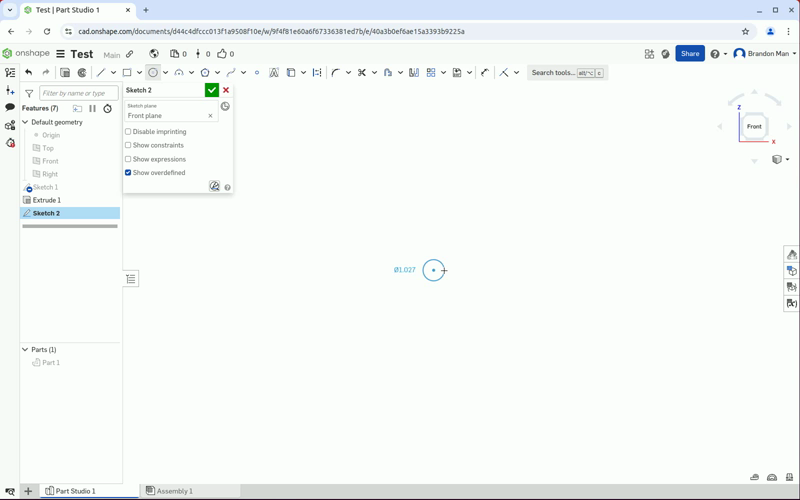
scroll(6)
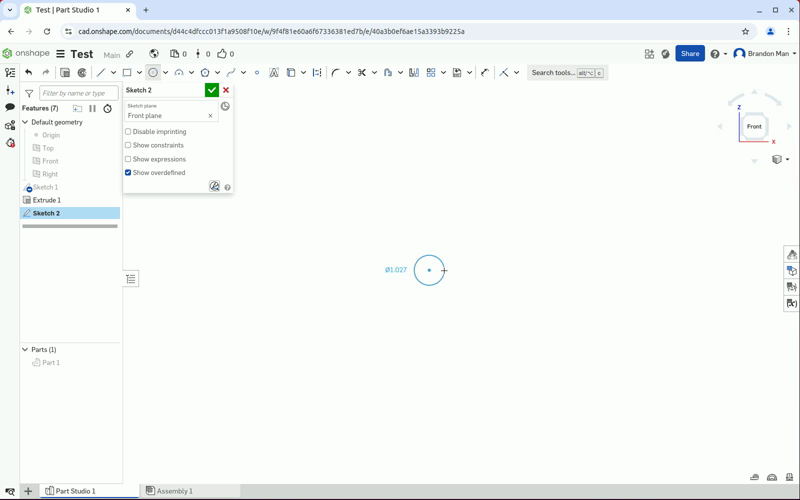
scroll(6)
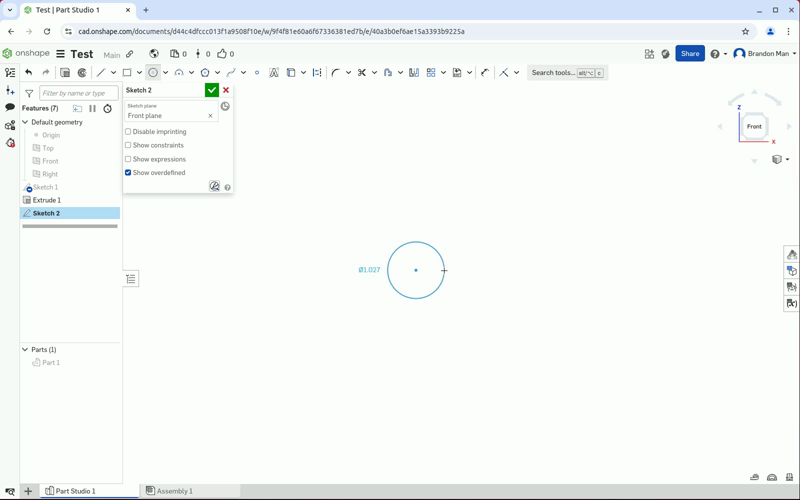
click(444, 270)
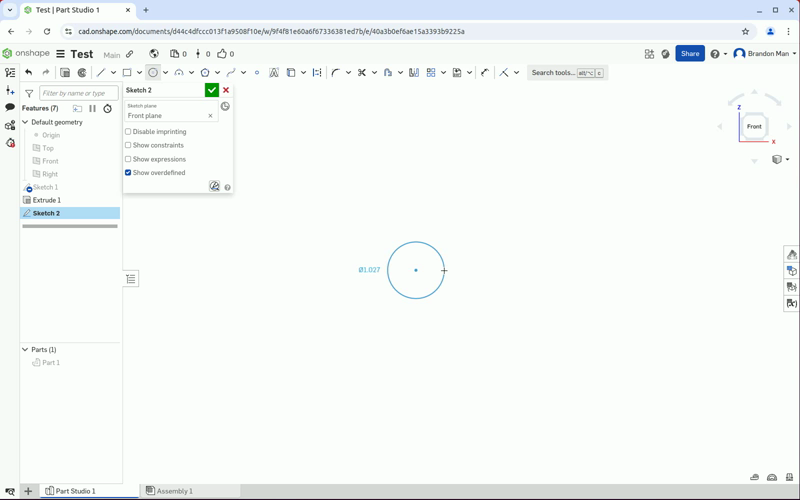
scroll(-6)
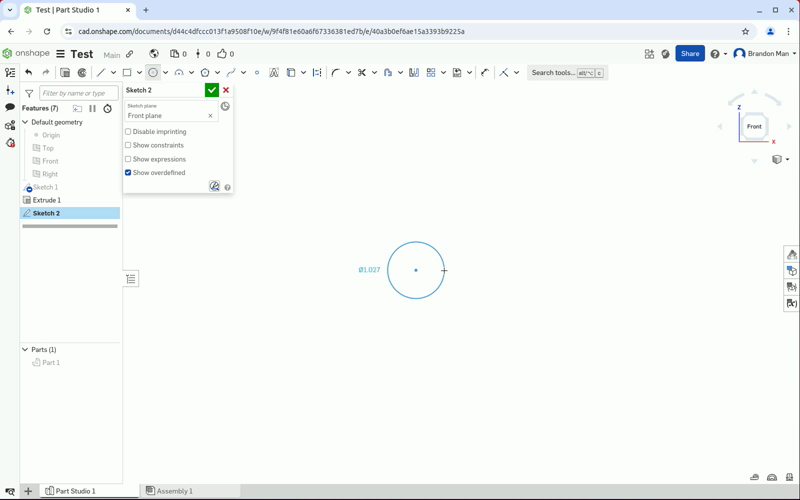
scroll(-6)
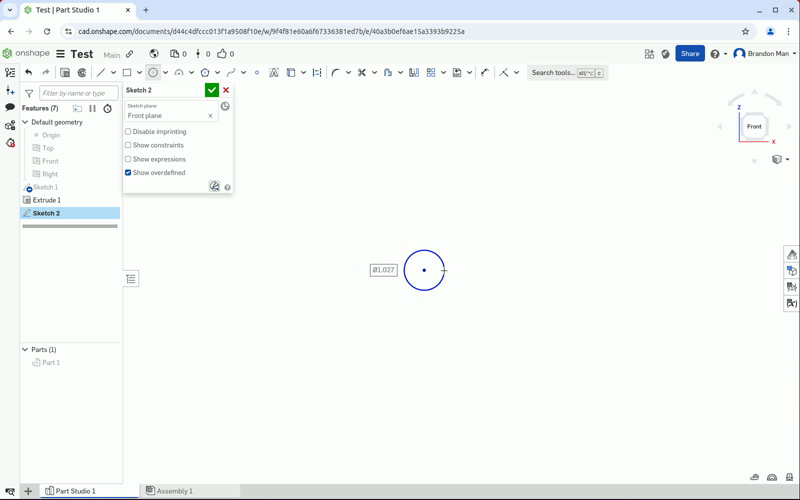
scroll(-6)
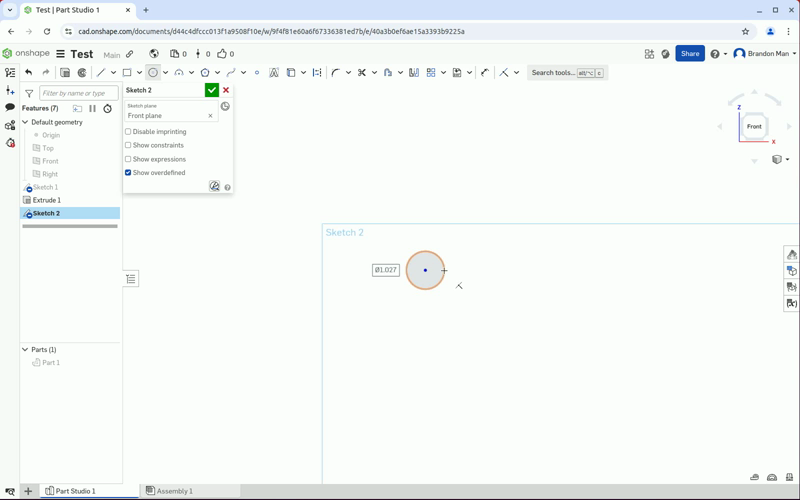
scroll(-6)
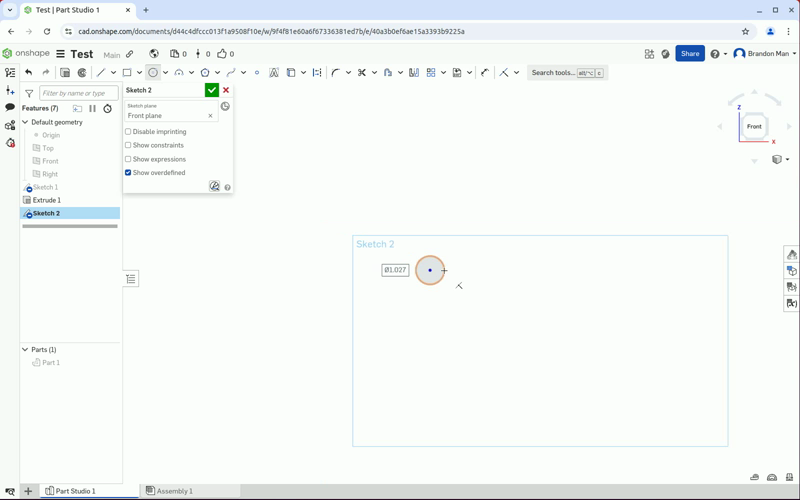
scroll(-6)
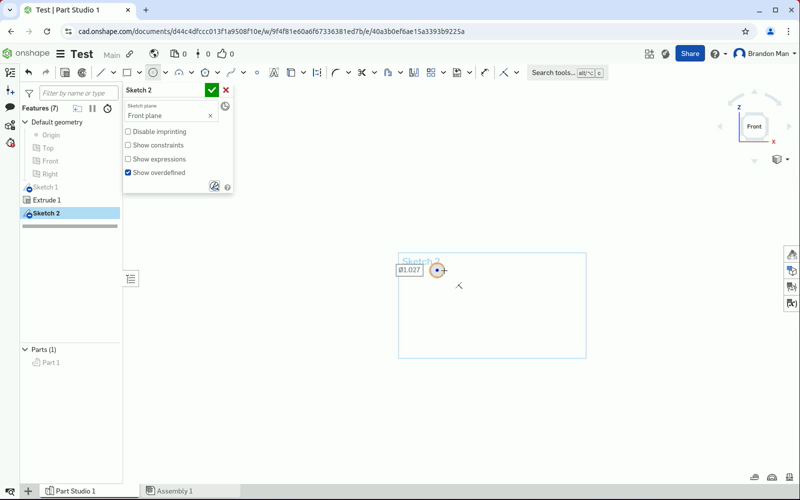
scroll(-6)
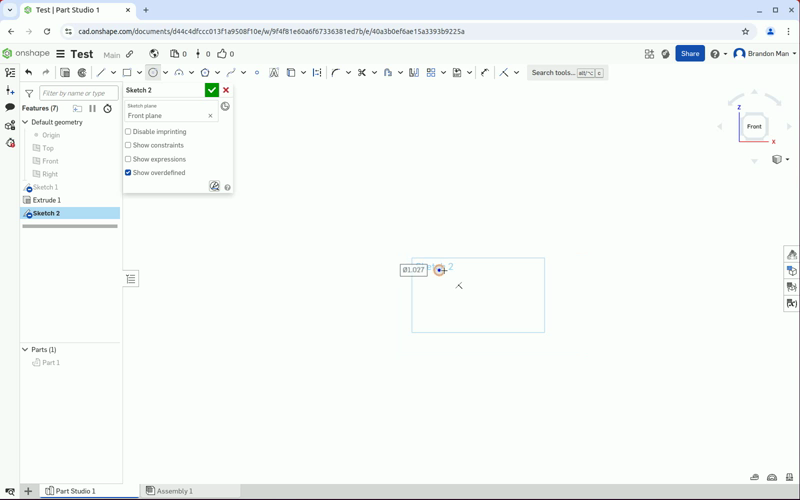
scroll(-6)
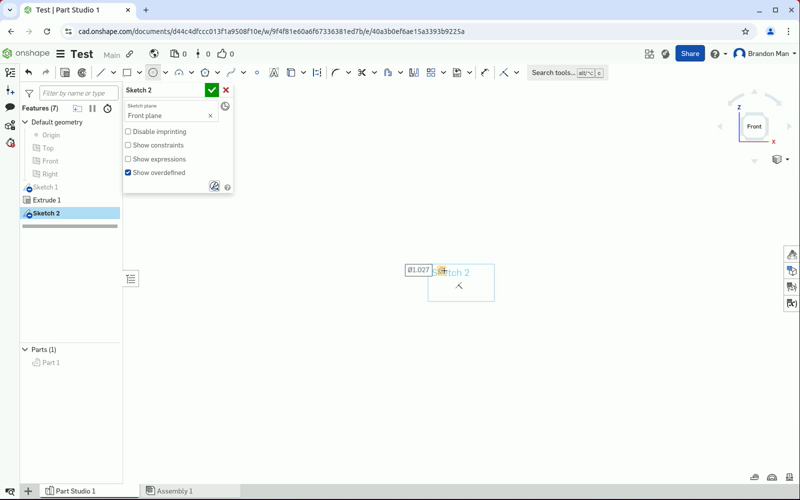
key(esc)
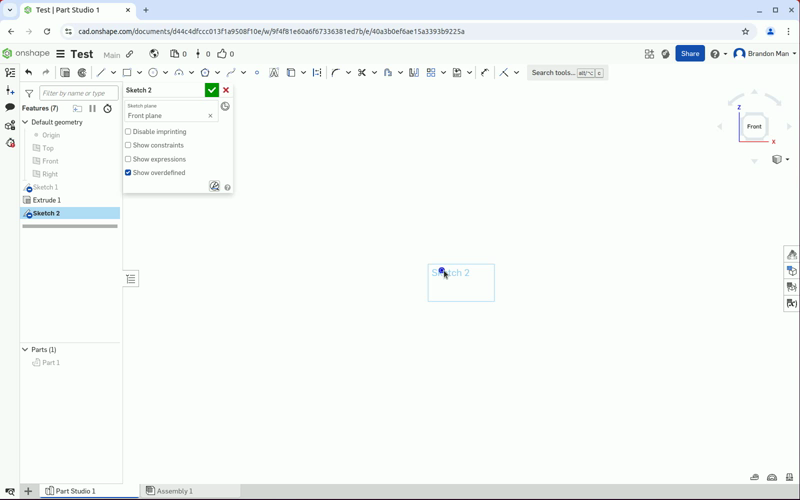
mouse_move(440, 270)
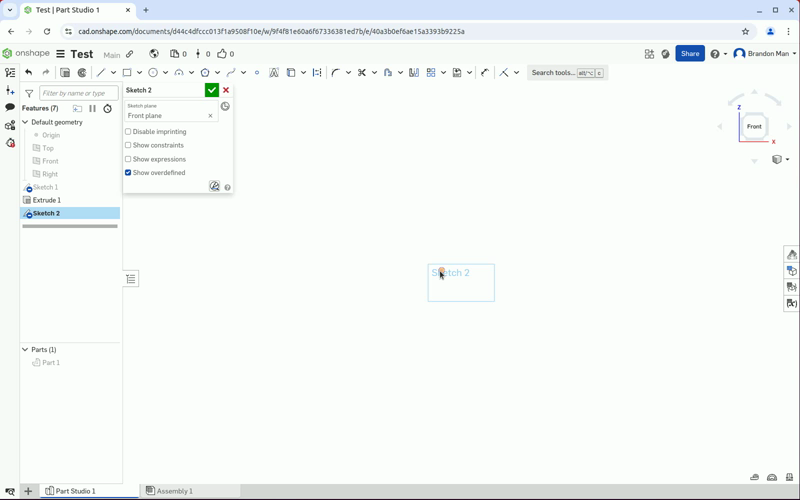
scroll(6)
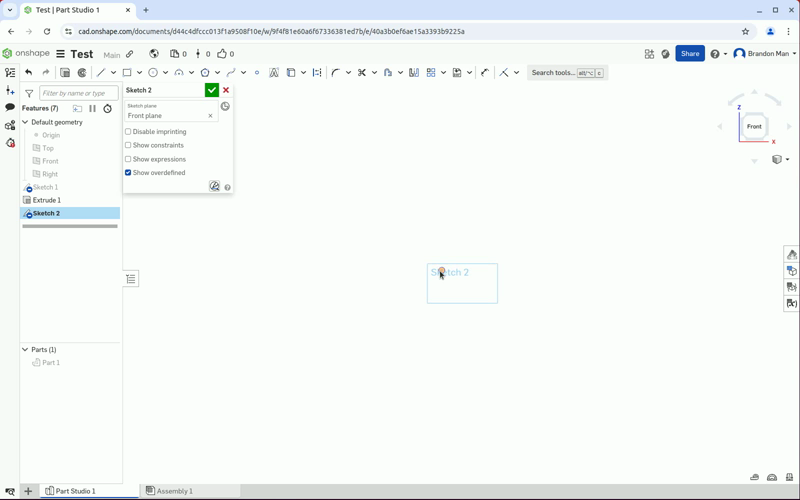
scroll(6)
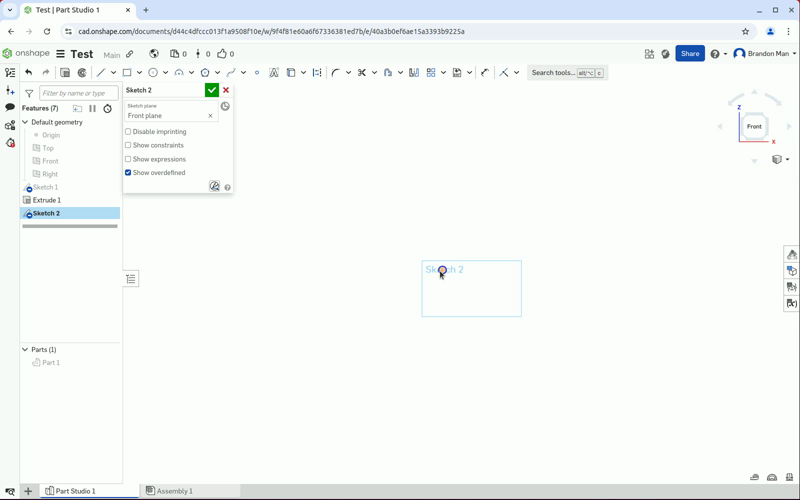
scroll(6)
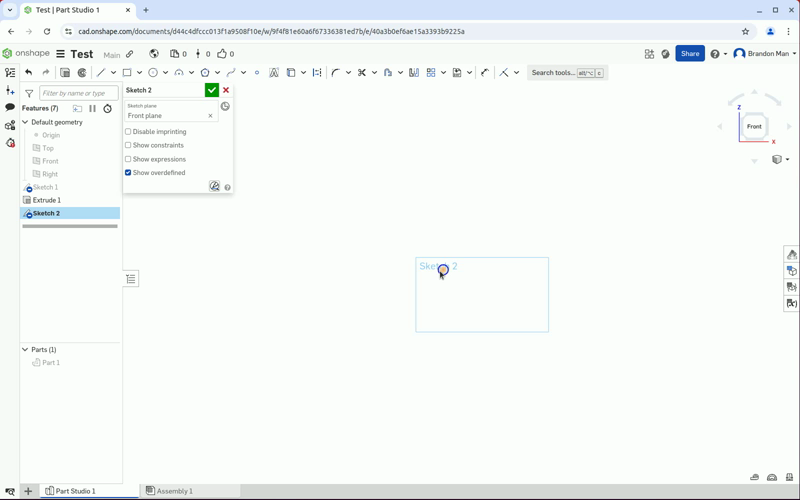
scroll(6)
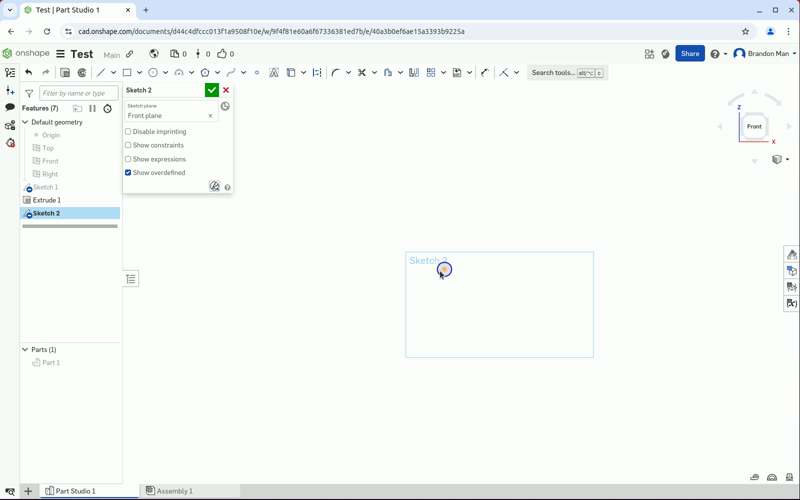
scroll(6)
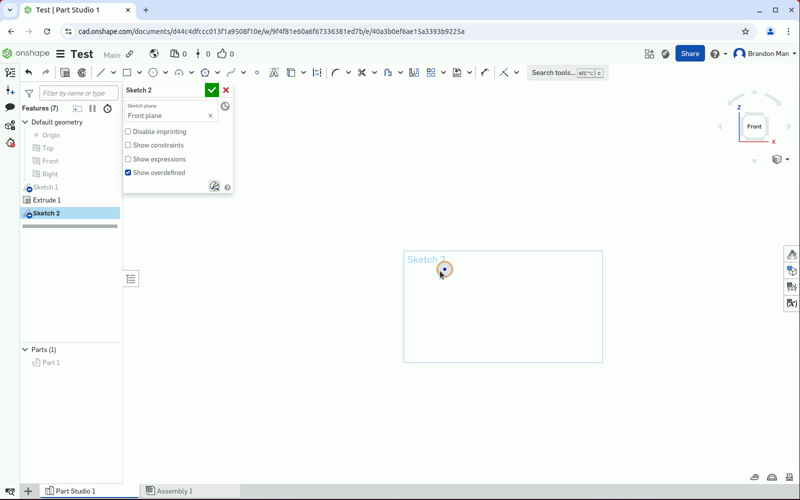
scroll(6)
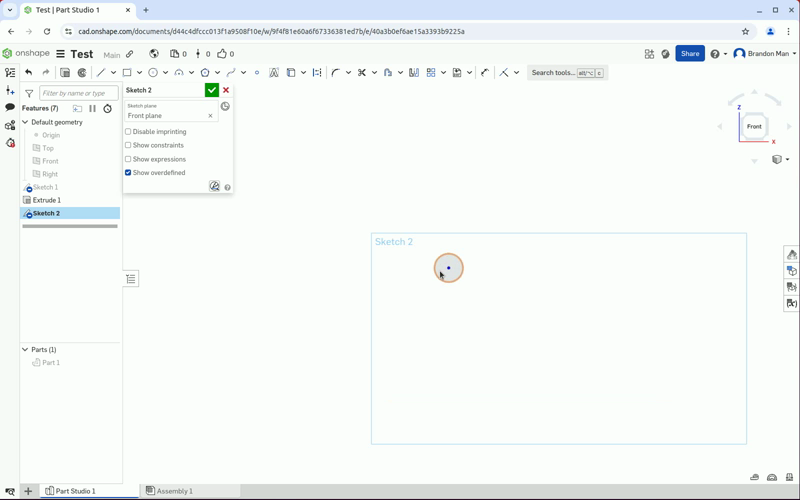
scroll(6)
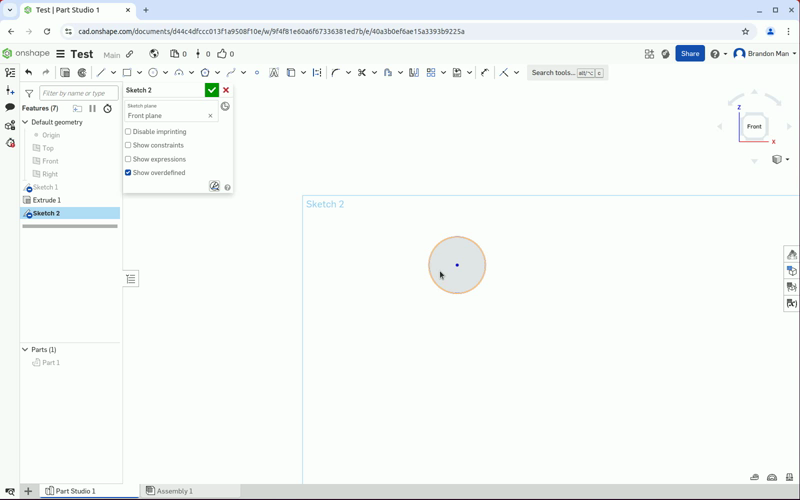
click(440, 270)
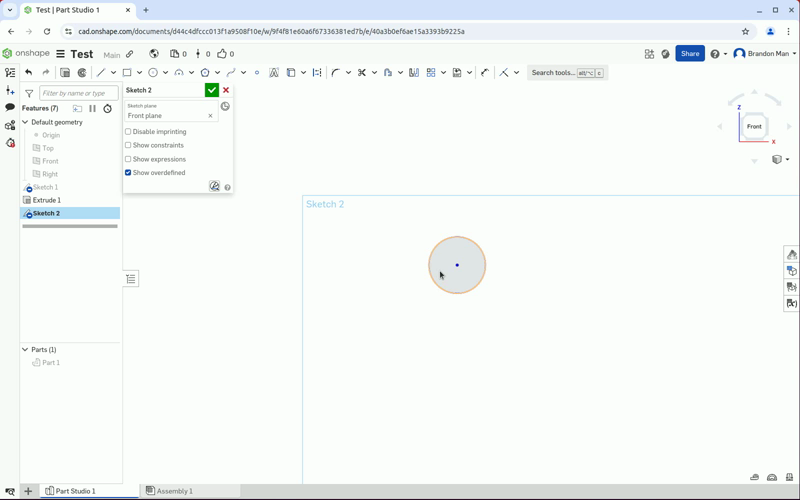
scroll(-6)
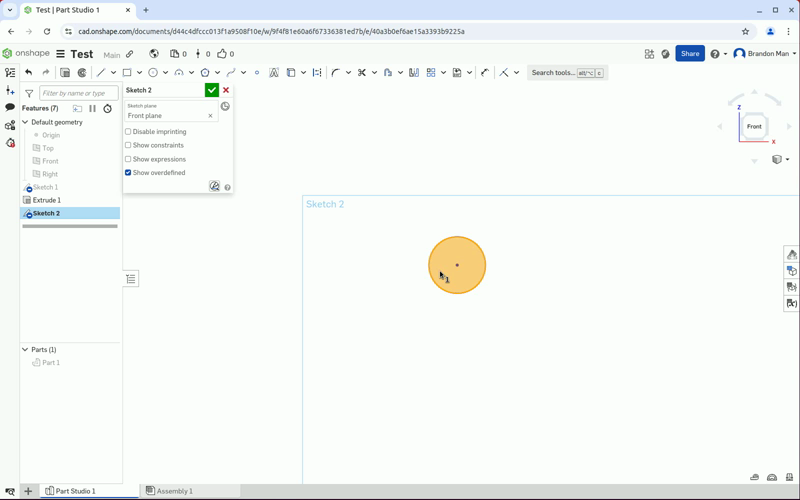
scroll(-6)
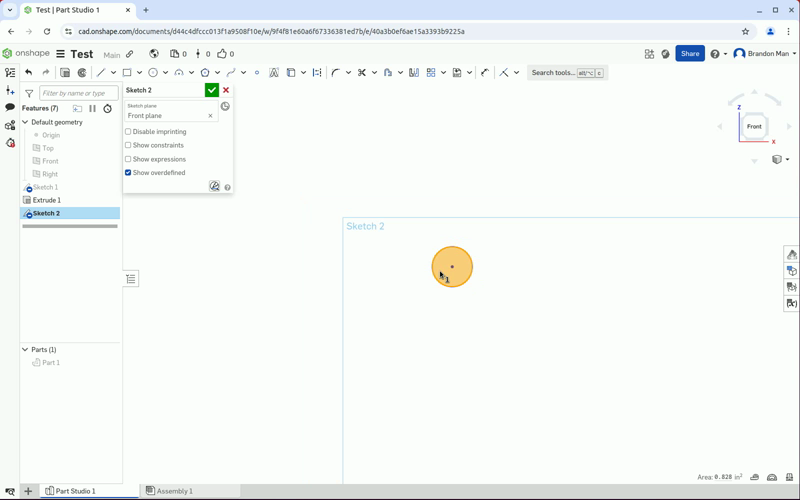
scroll(-6)
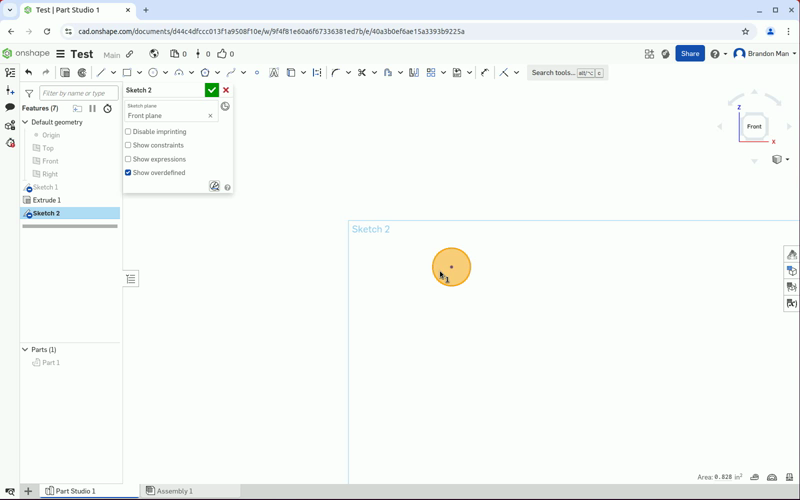
scroll(-6)
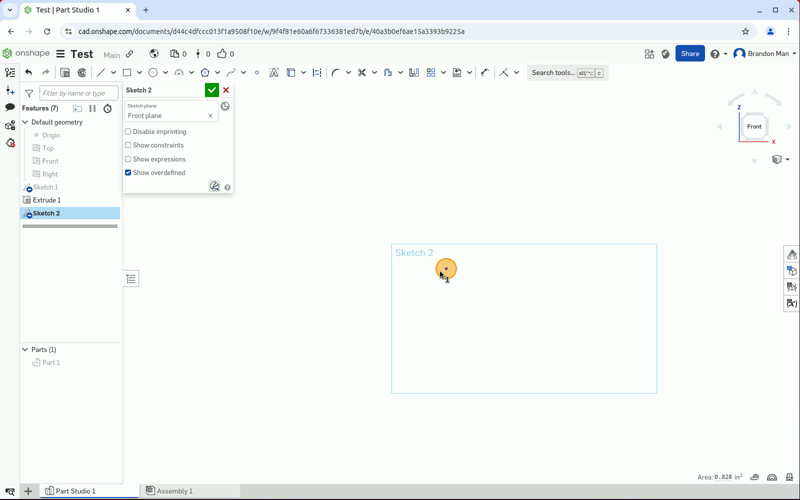
scroll(-6)
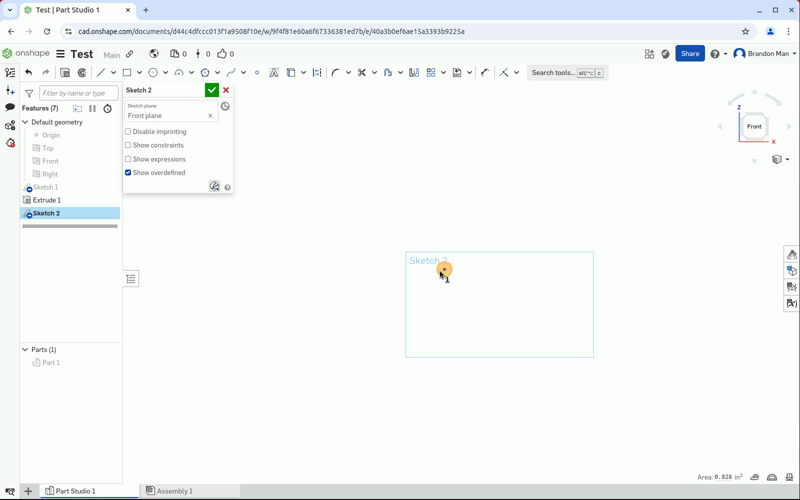
scroll(-6)
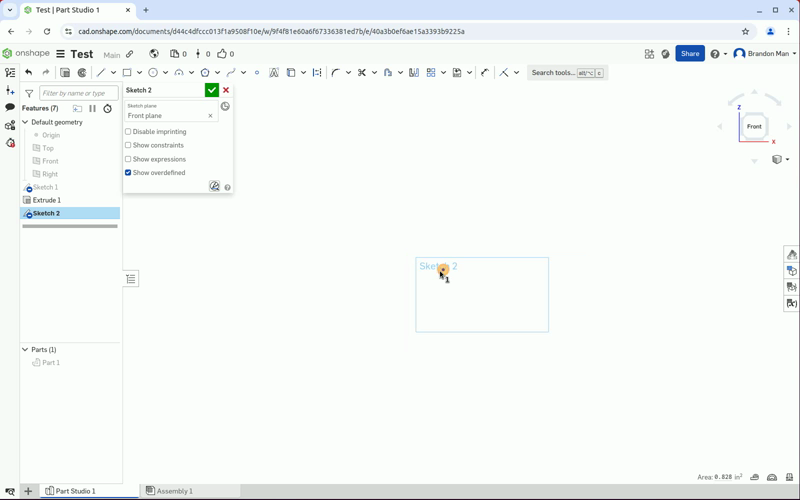
scroll(-6)
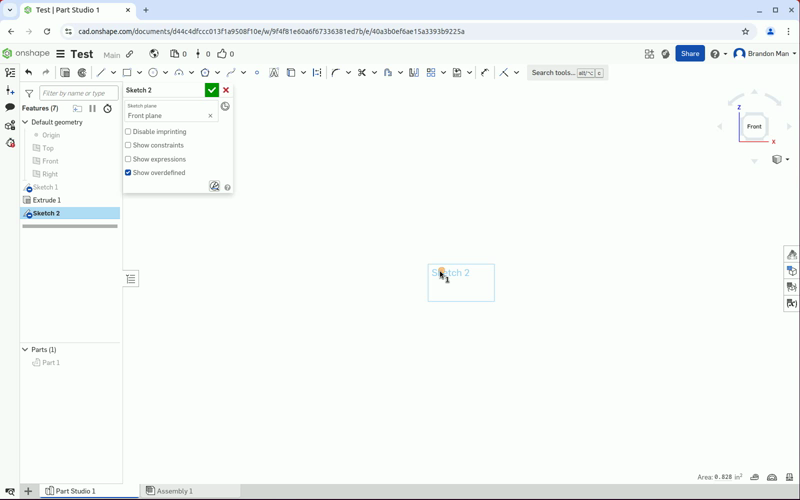
mouse_move(73, 352)
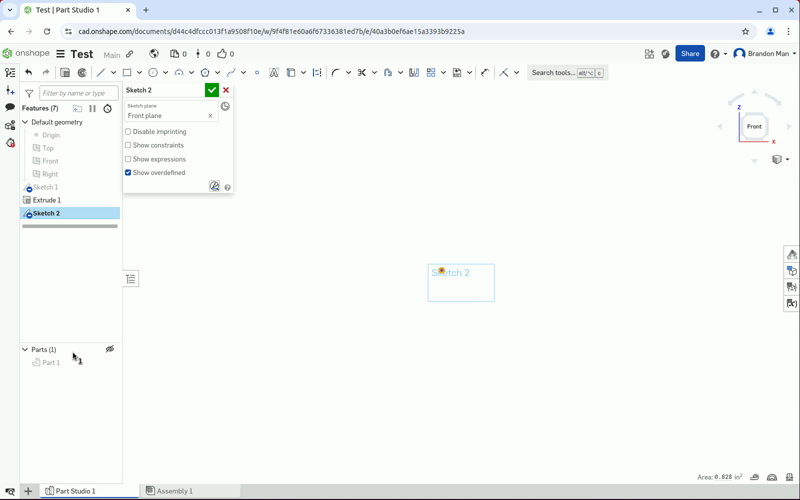
key(shift+y)
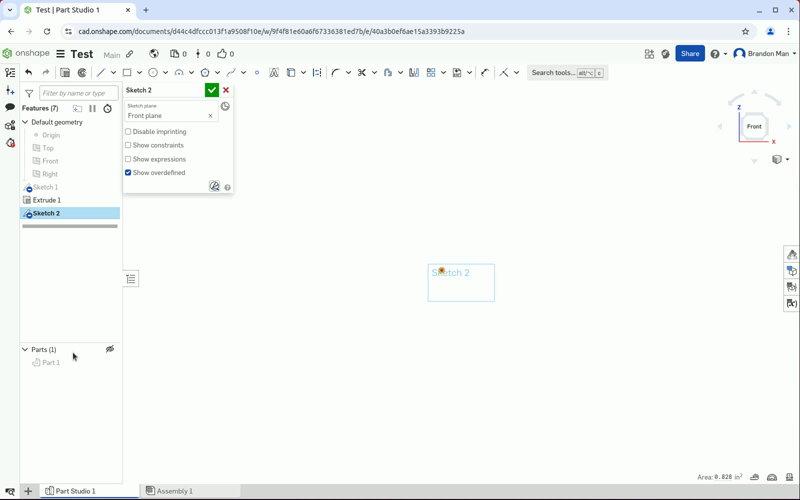
key(shift+e)
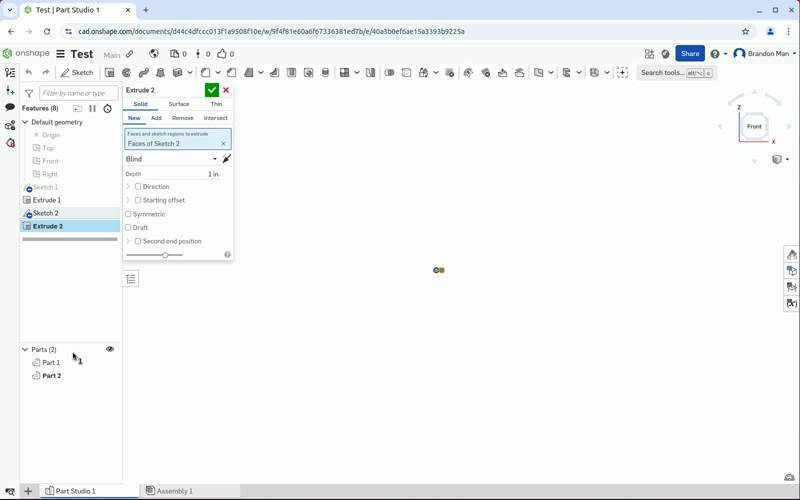
mouse_move(143, 106)
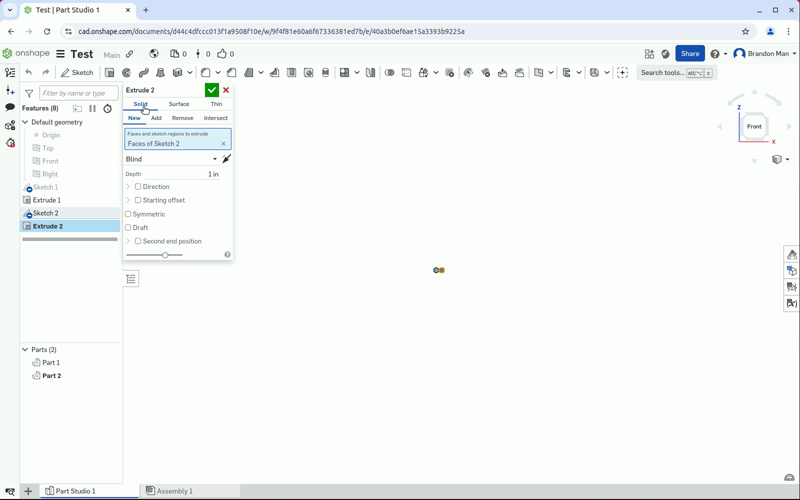
click(143, 106)
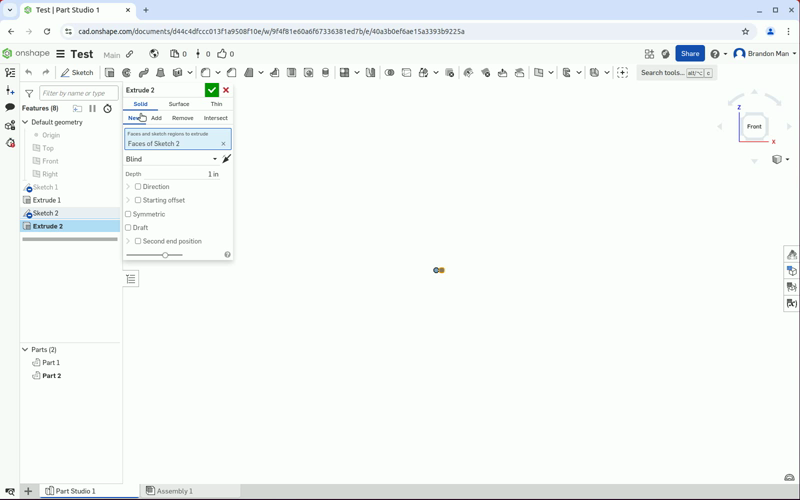
mouse_move(137, 120)
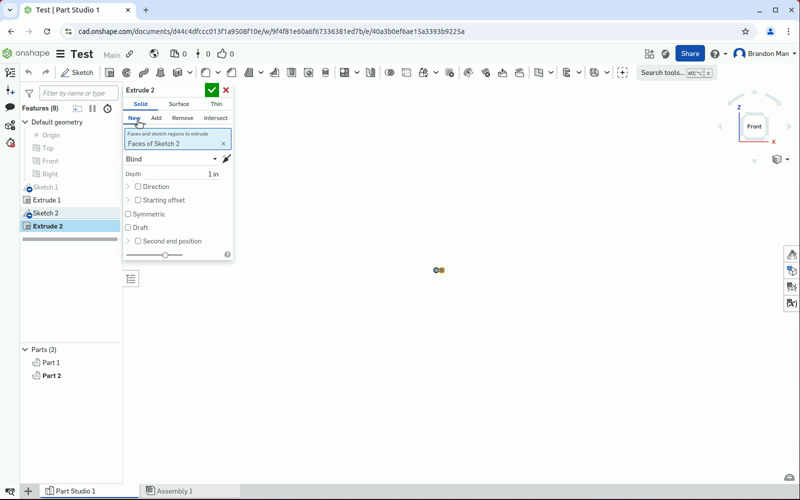
click(137, 120)
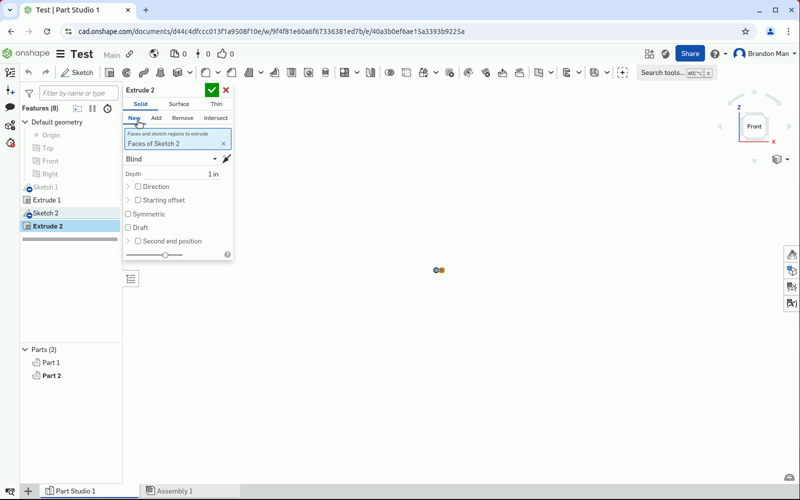
key(tab, 4)
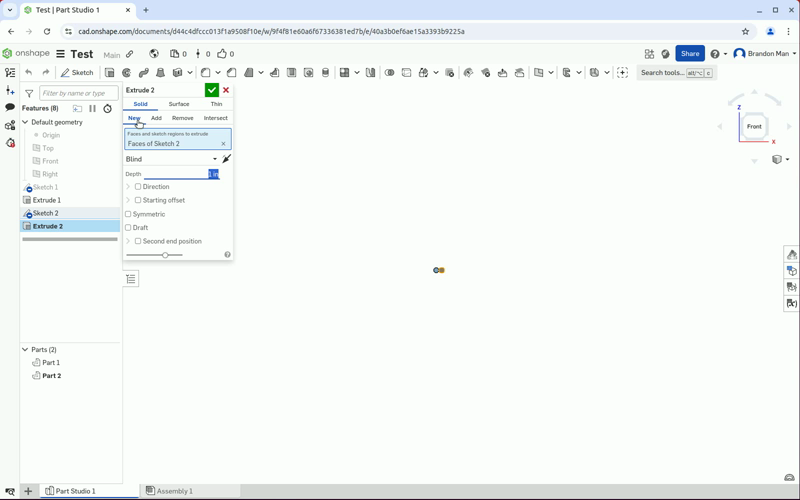
text(23.108)
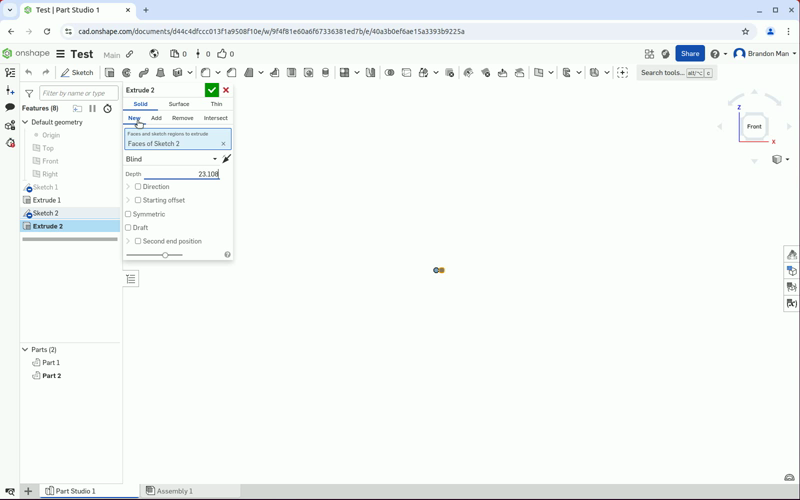
key(enter)
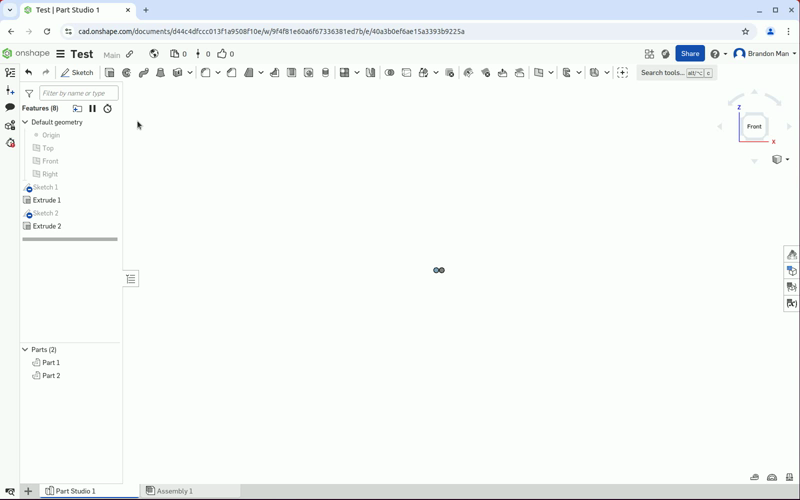
key(shift+h)
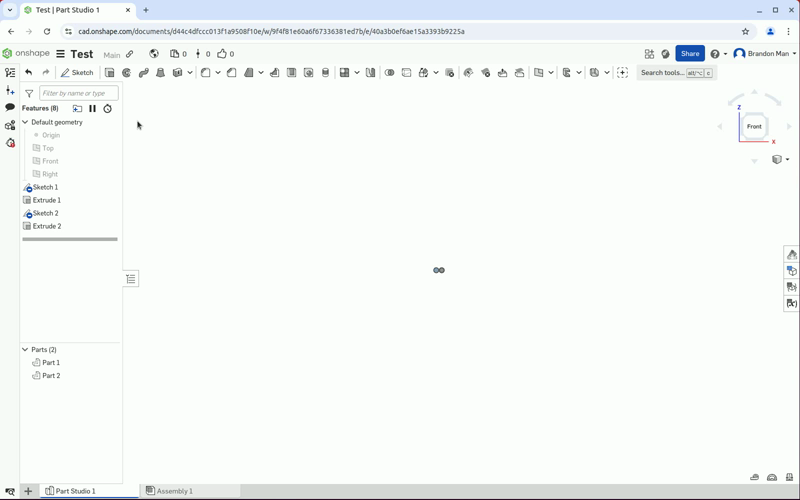
key(shift+h)
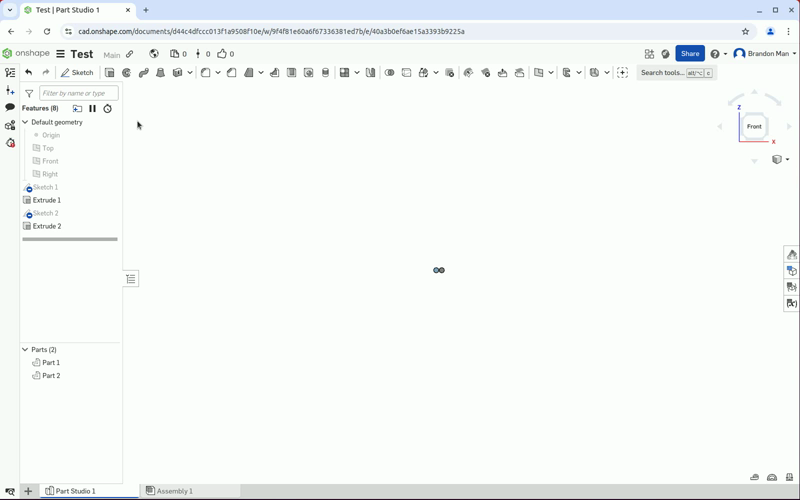
mouse_move(73, 189)
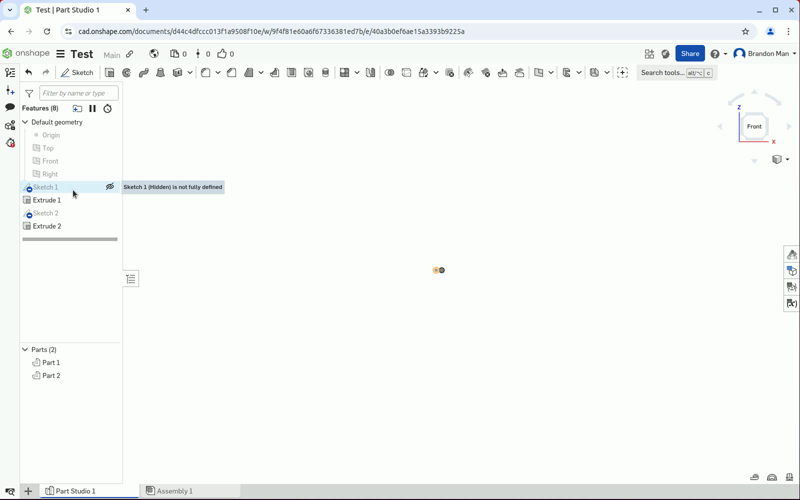
click(73, 189)
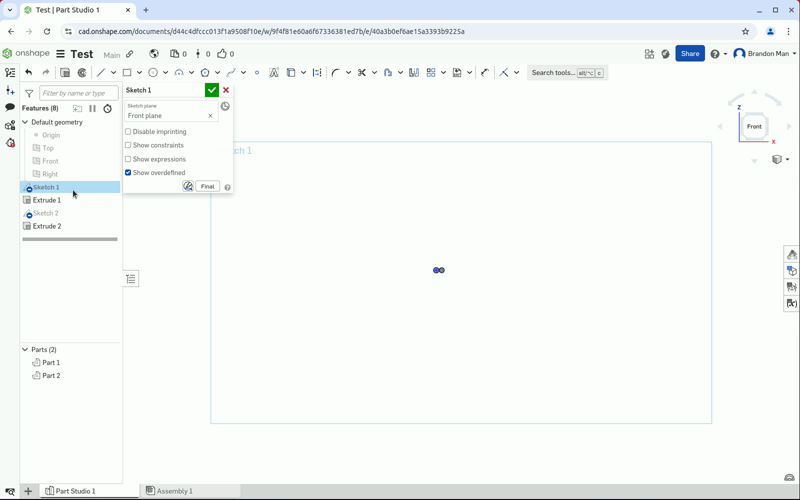
mouse_move(229, 92)
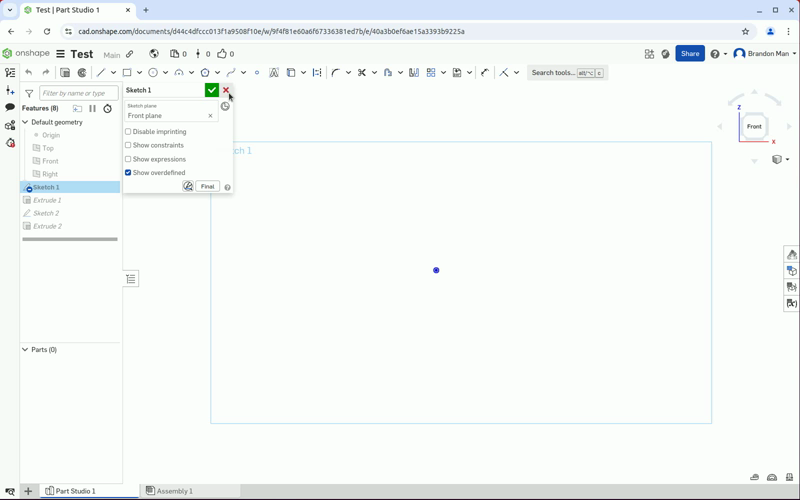
click(229, 92)
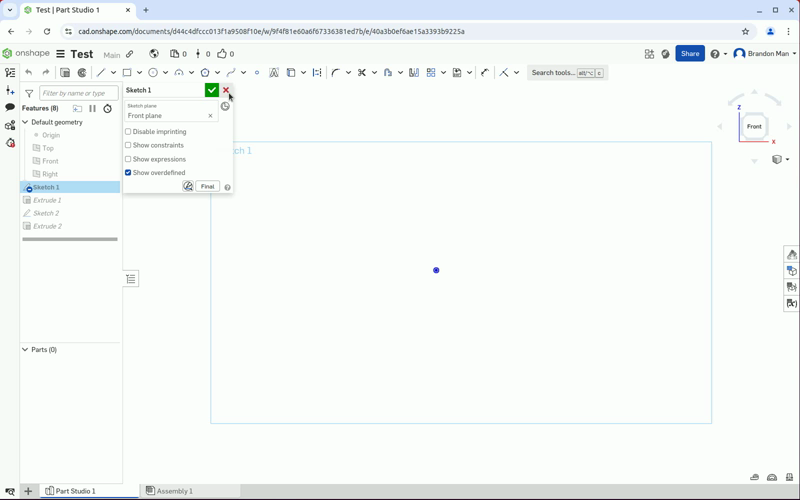
key(shift+s)
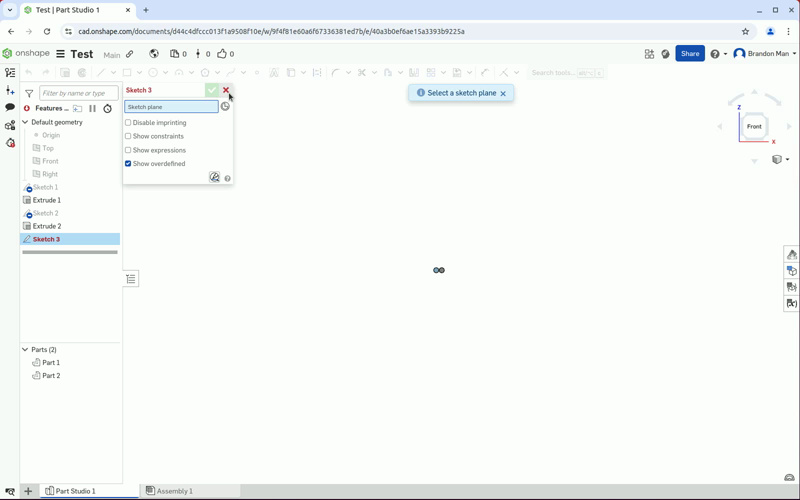
mouse_move(73, 163)
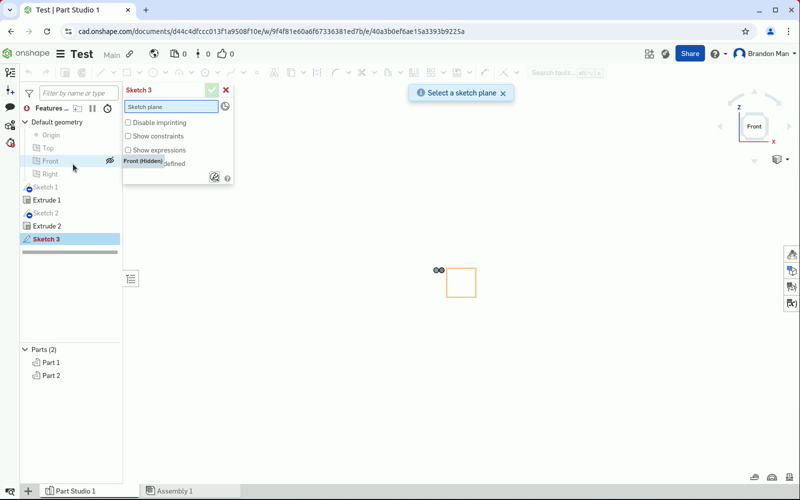
click(73, 163)
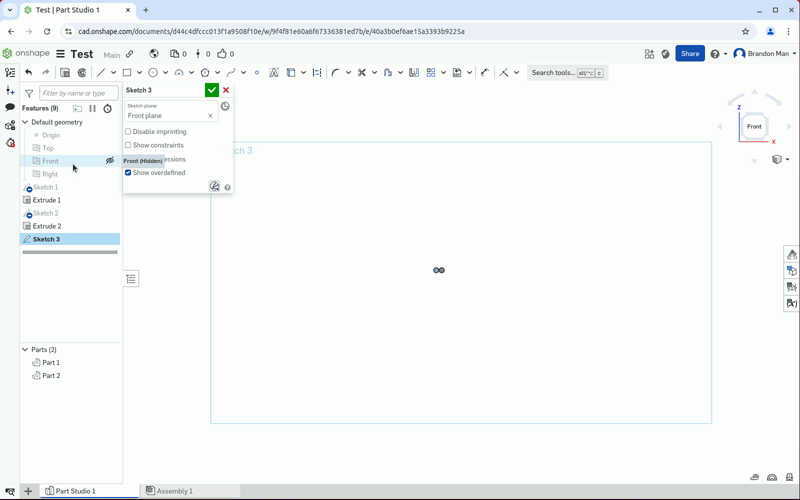
mouse_move(73, 352)
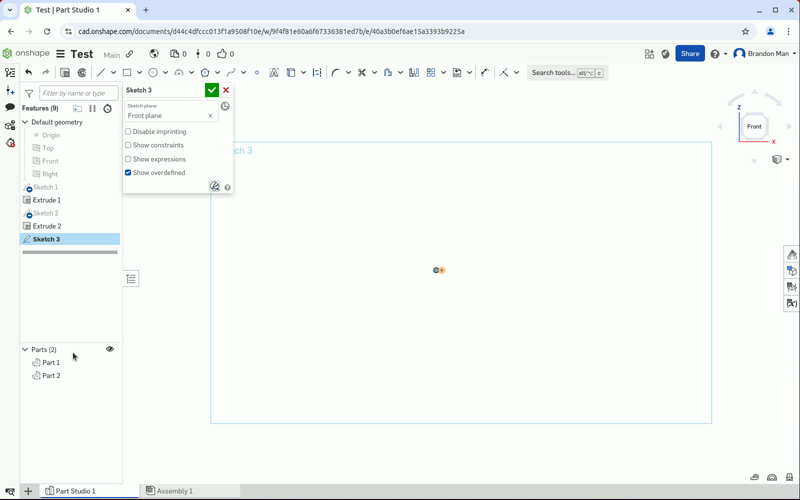
key(y)
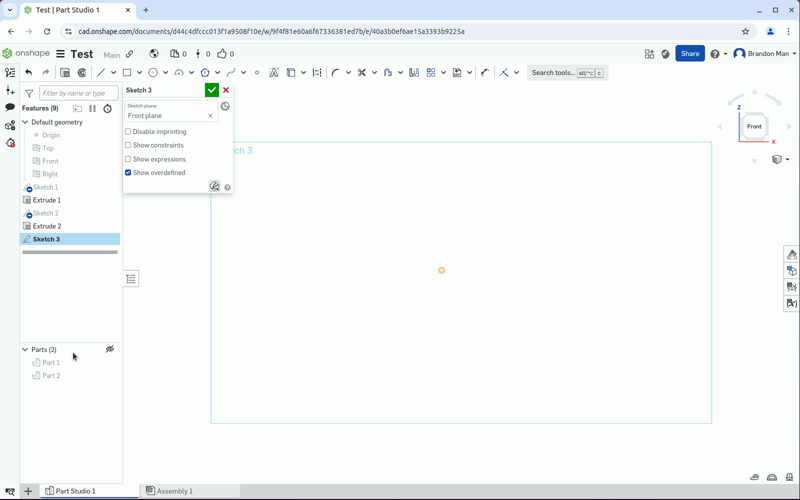
key(c)
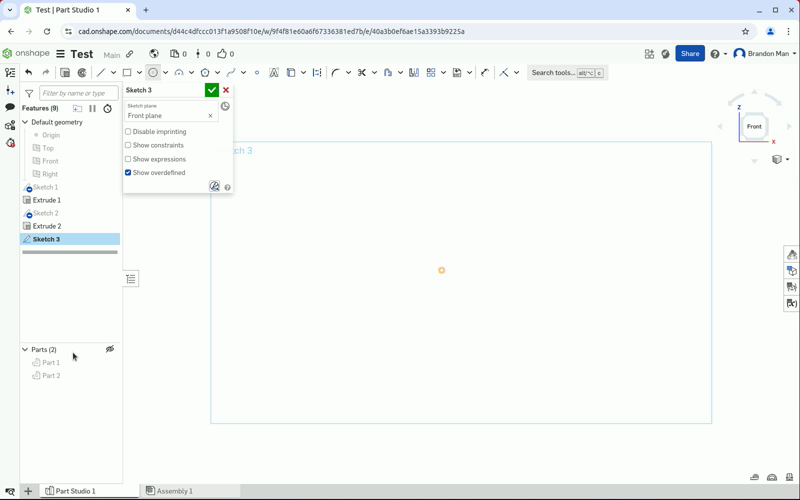
key_down(shift)
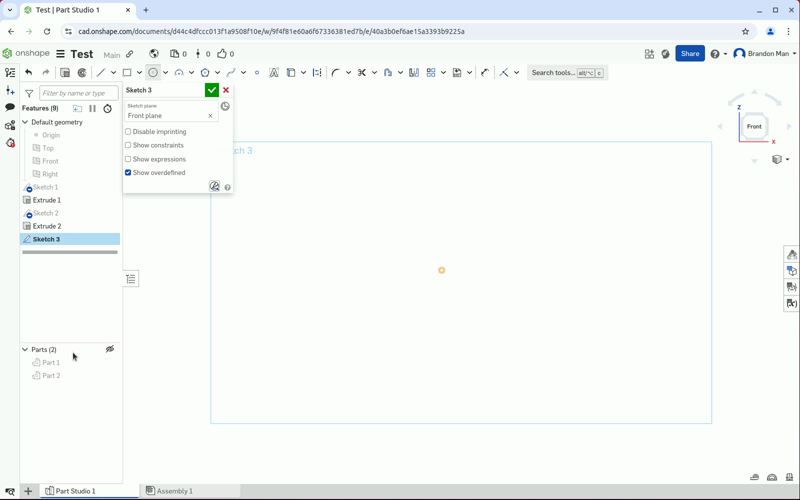
mouse_move(450, 268)
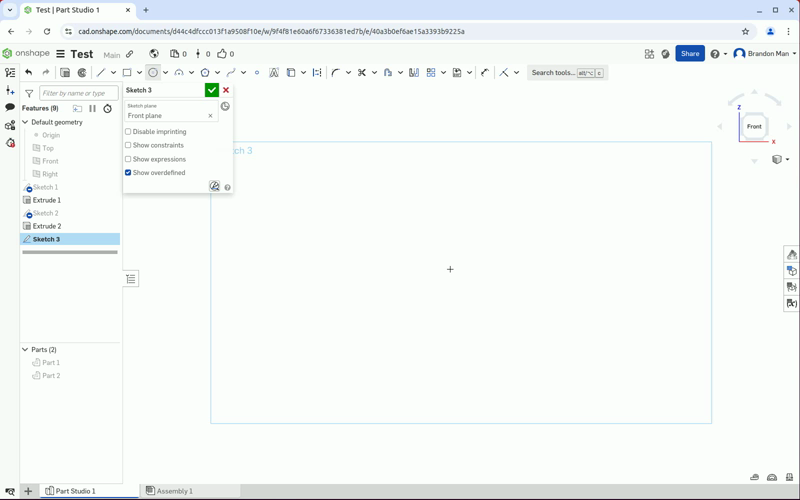
click(450, 268)
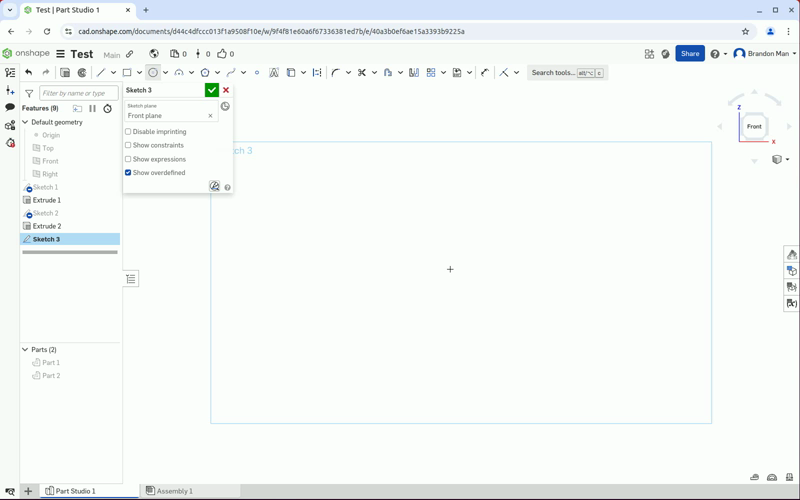
key_up(shift)
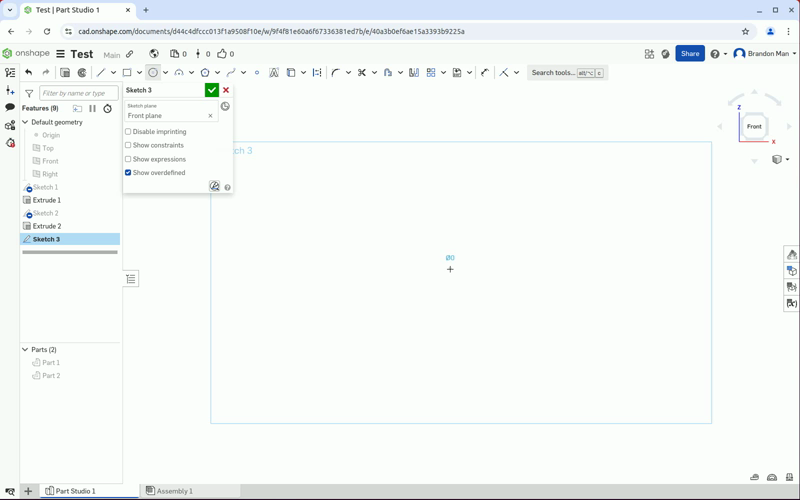
mouse_move(452, 268)
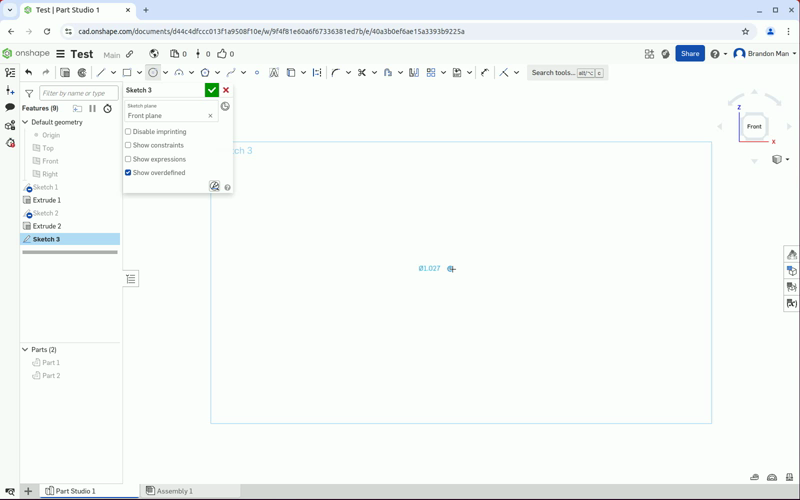
scroll(6)
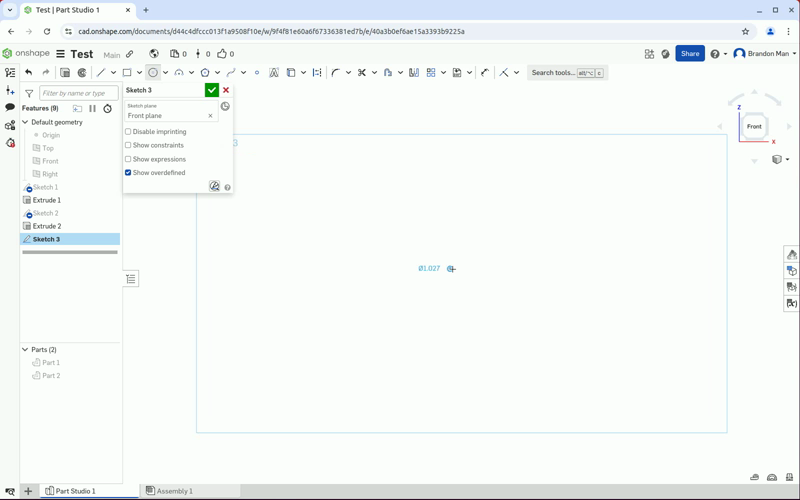
scroll(6)
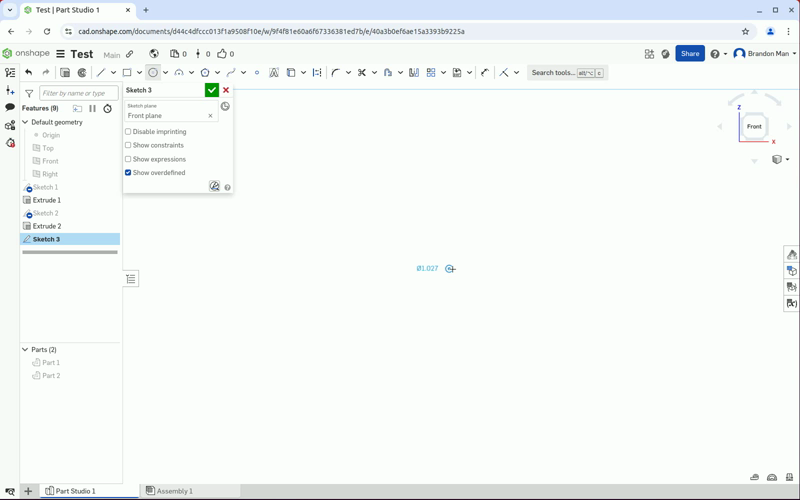
scroll(6)
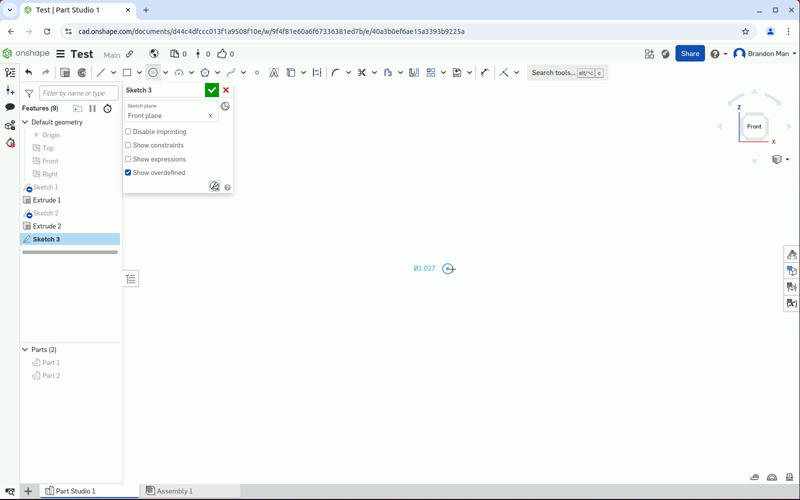
scroll(6)
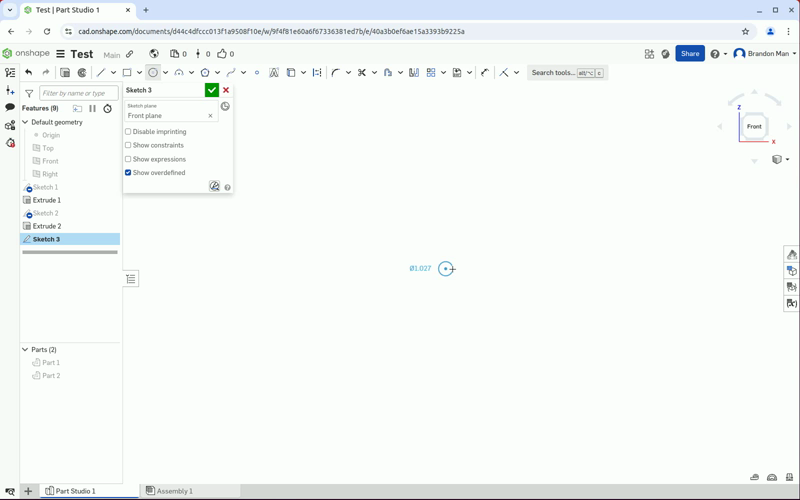
scroll(6)
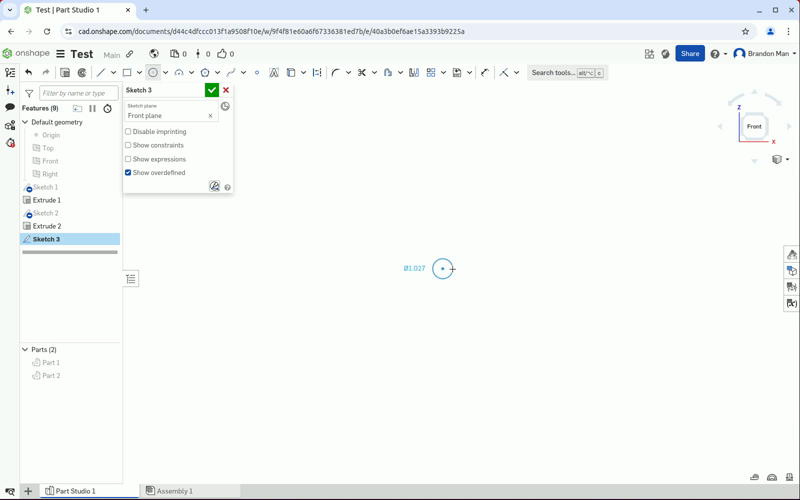
scroll(6)
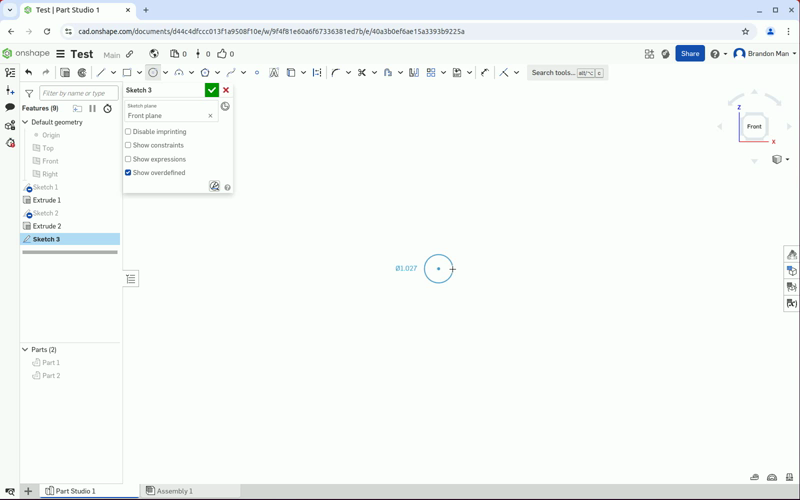
scroll(6)
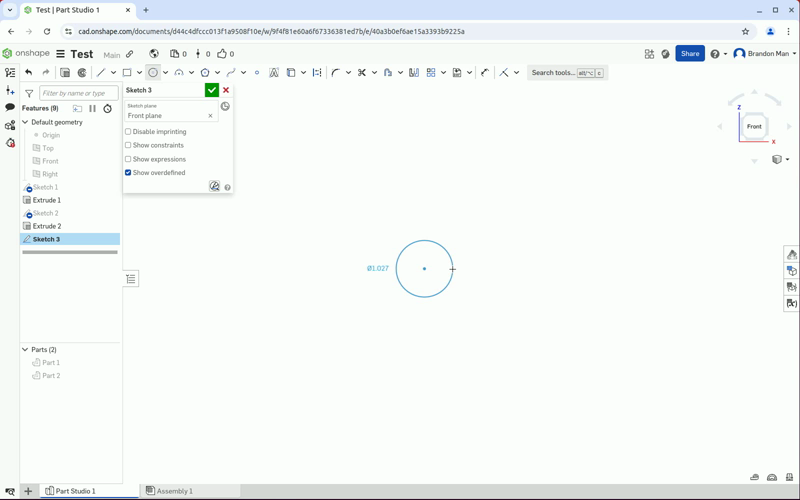
click(452, 268)
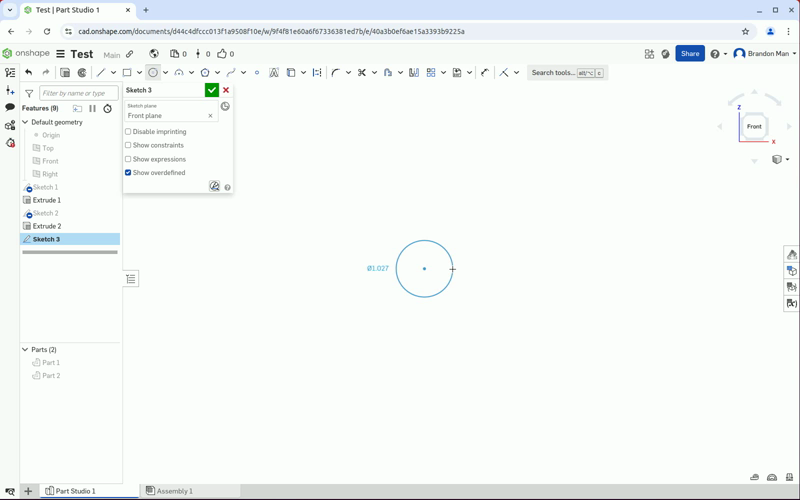
scroll(-6)
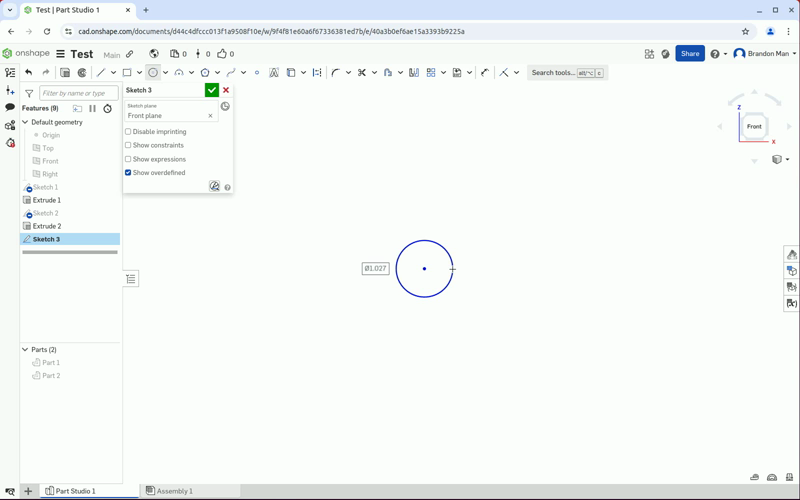
scroll(-6)
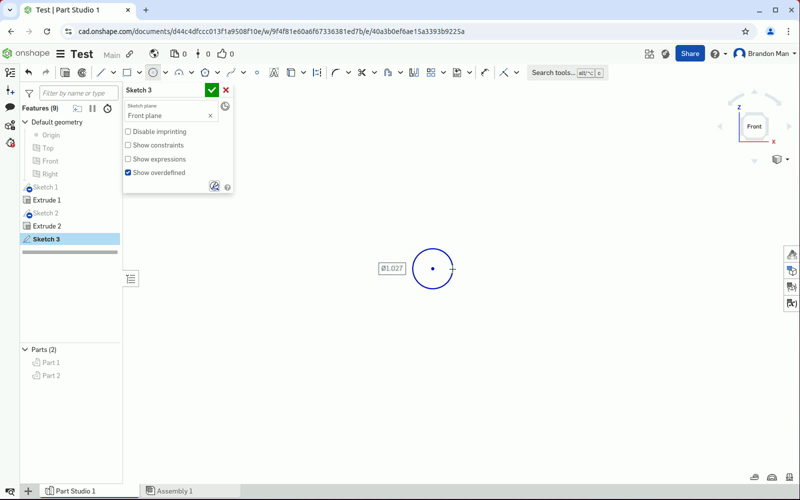
scroll(-6)
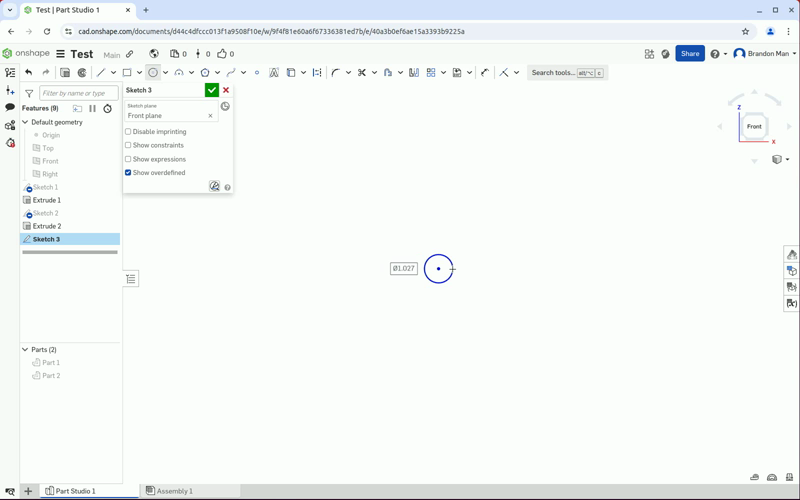
scroll(-6)
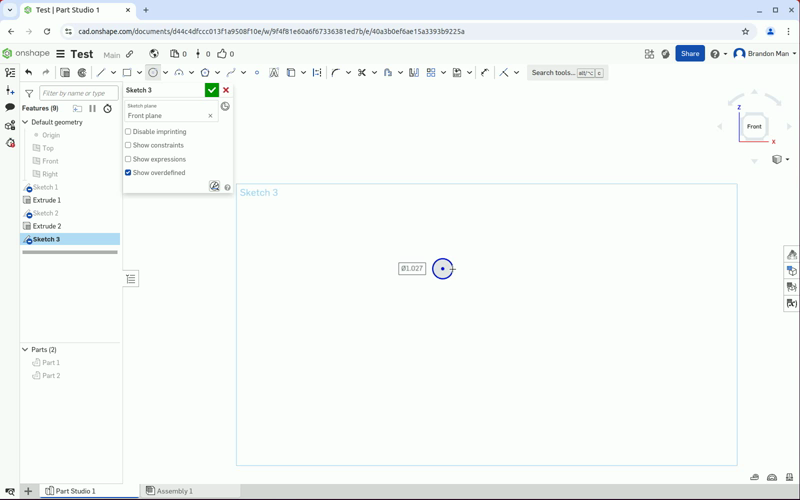
scroll(-6)
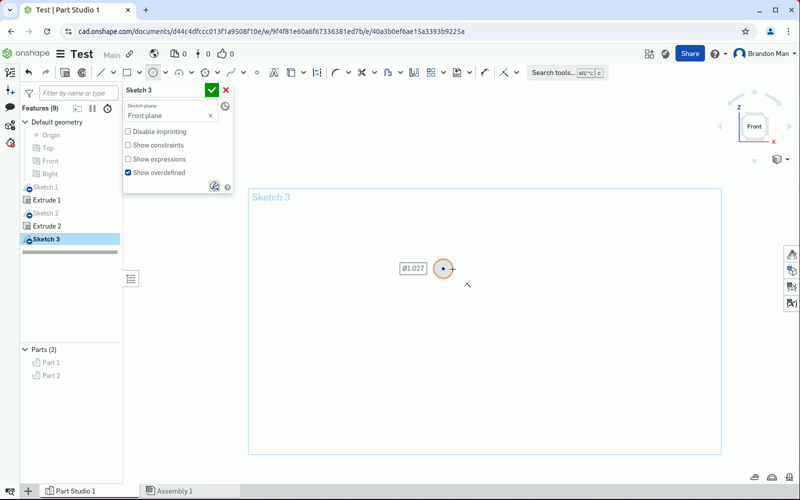
scroll(-6)
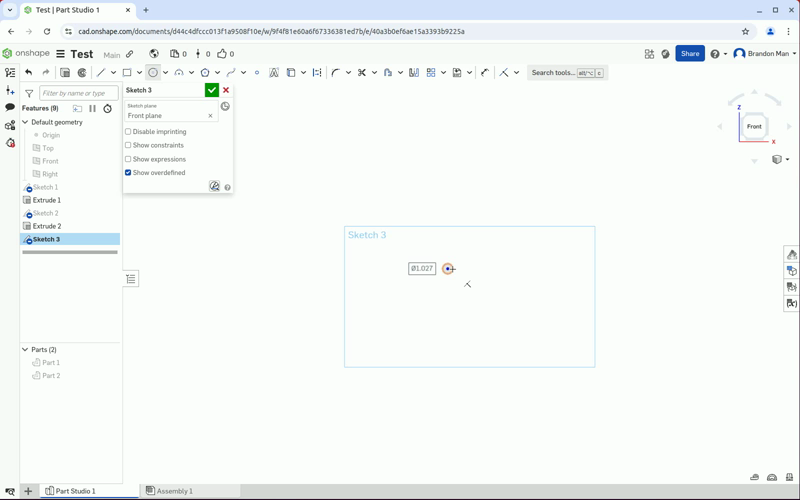
scroll(-6)
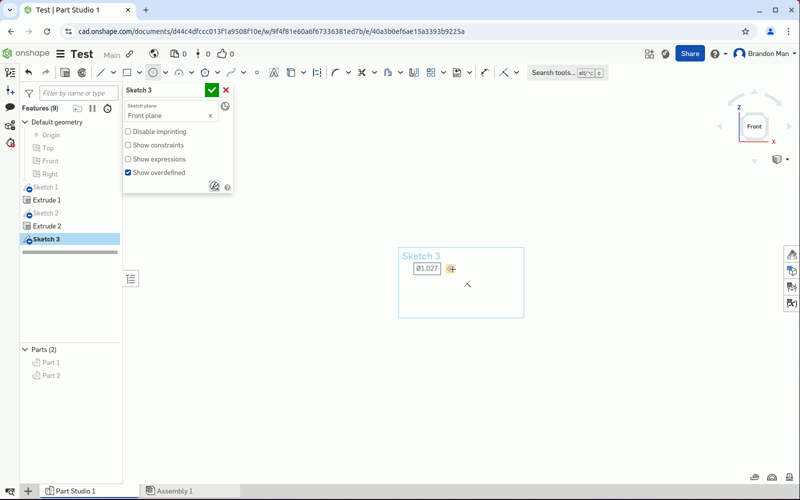
key(esc)
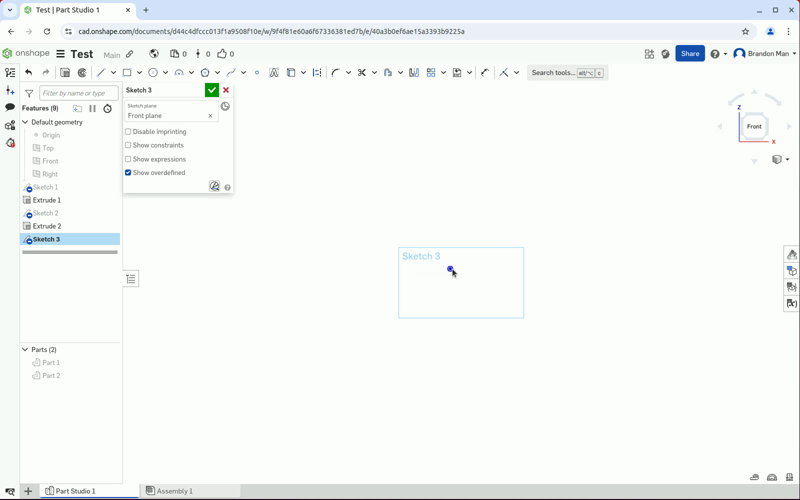
mouse_move(448, 268)
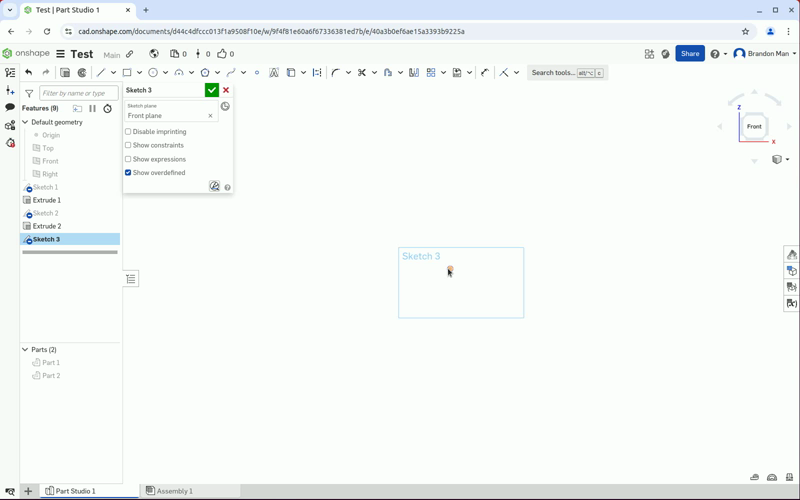
scroll(6)
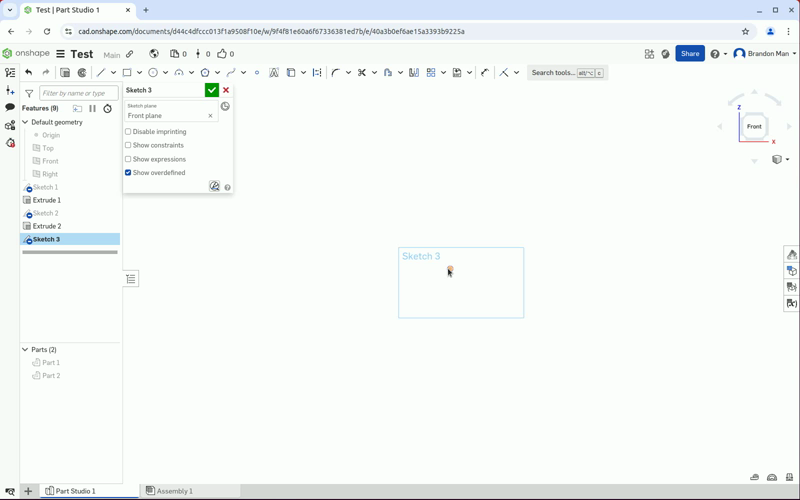
scroll(6)
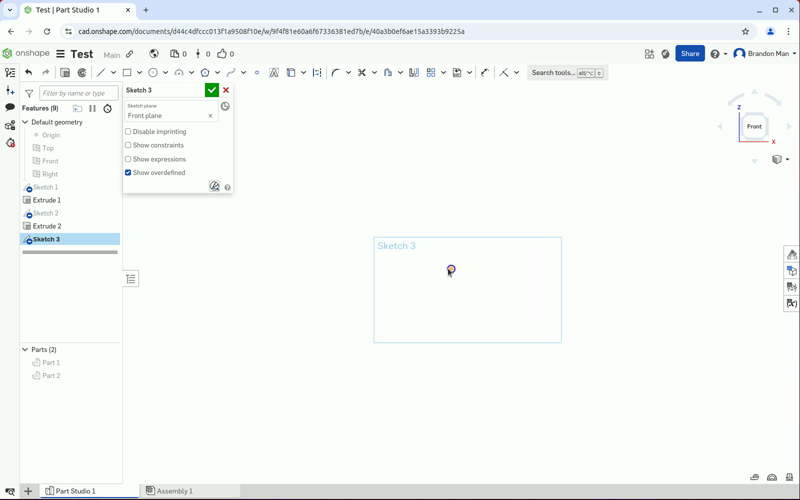
scroll(6)
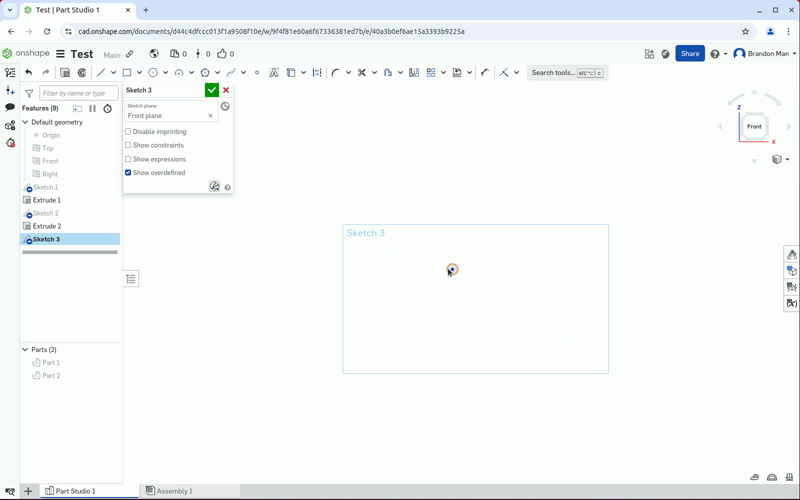
scroll(6)
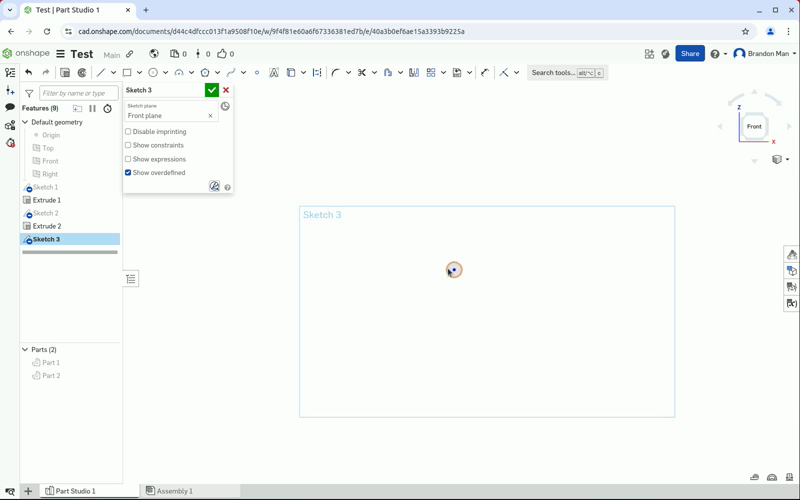
scroll(6)
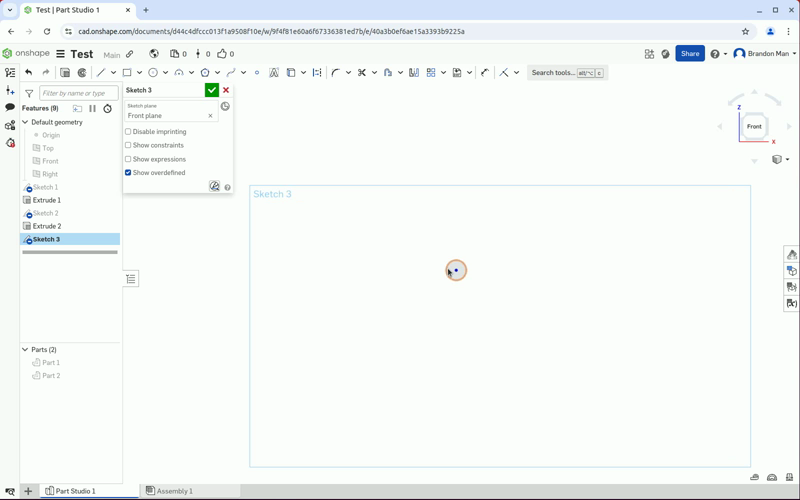
scroll(6)
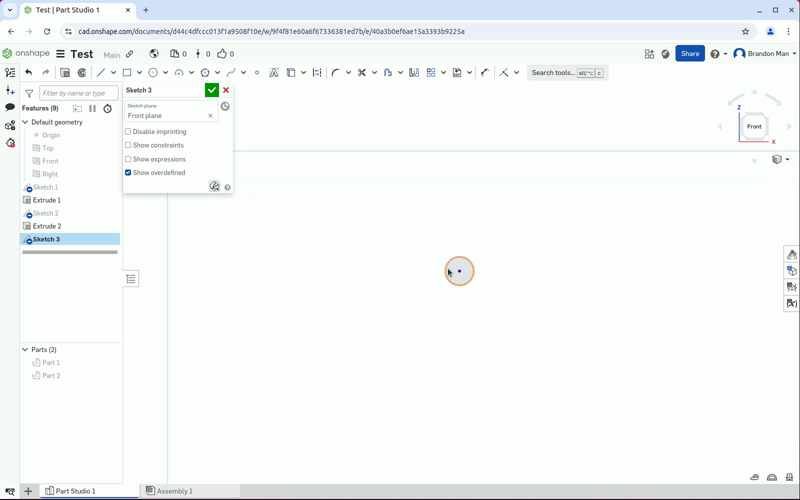
scroll(6)
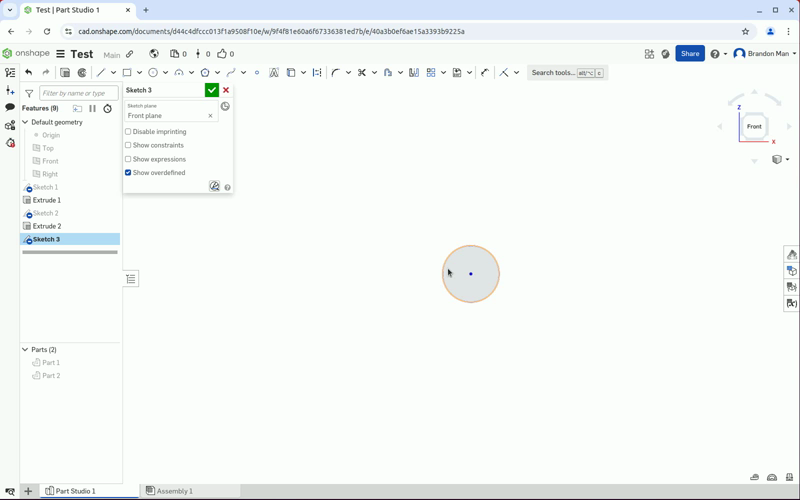
click(448, 268)
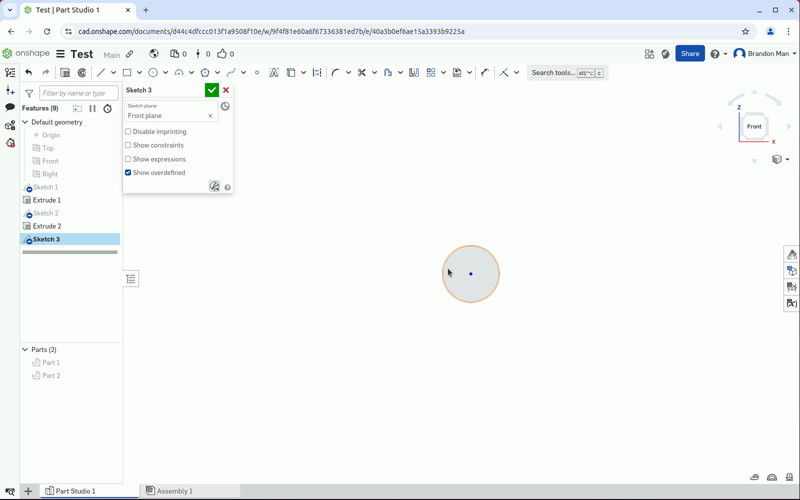
scroll(-6)
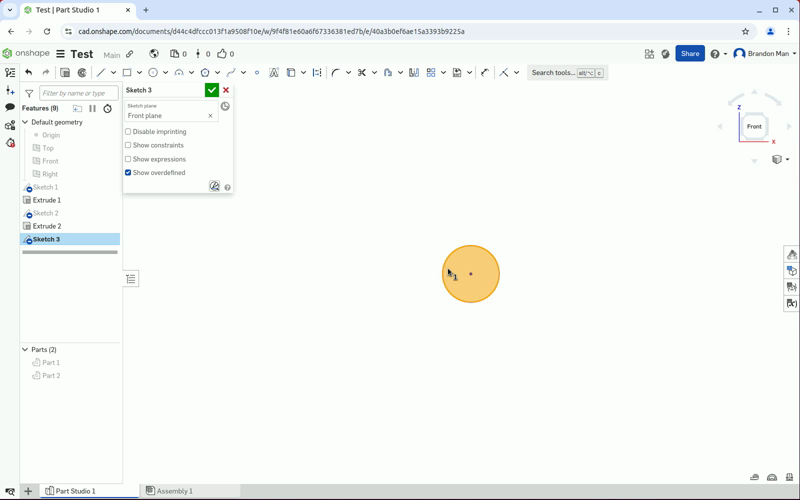
scroll(-6)
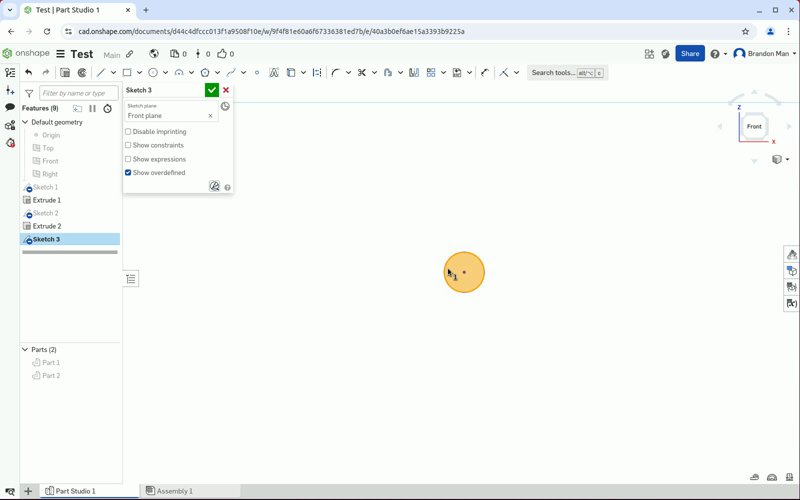
scroll(-6)
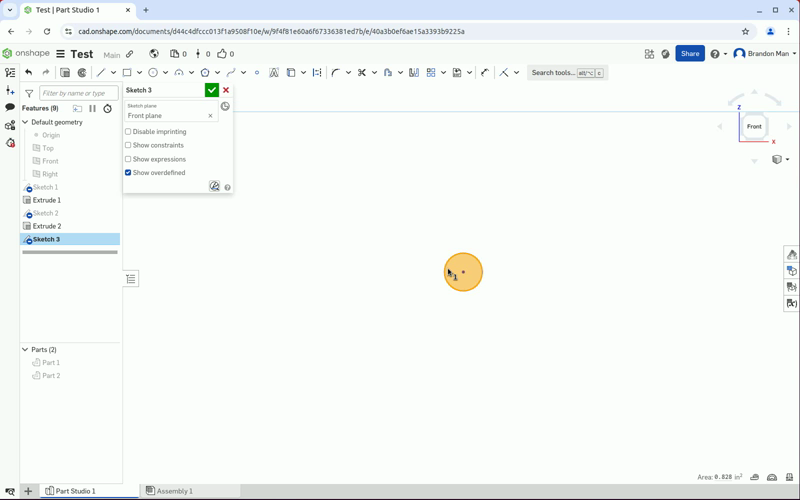
scroll(-6)
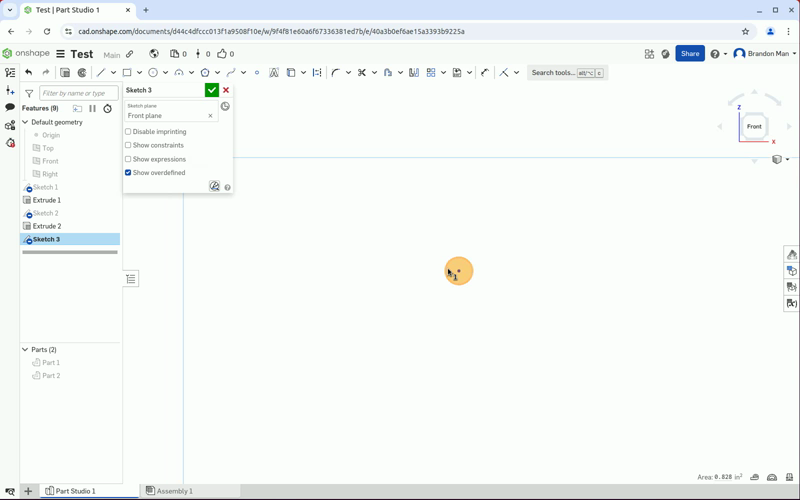
scroll(-6)
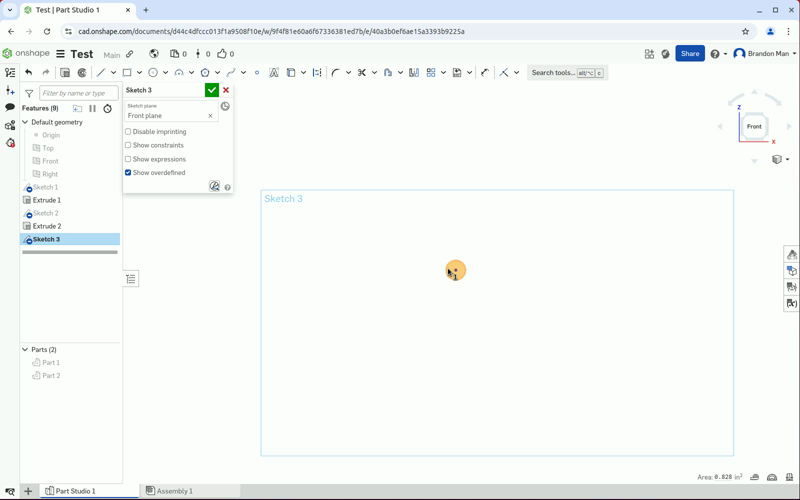
scroll(-6)
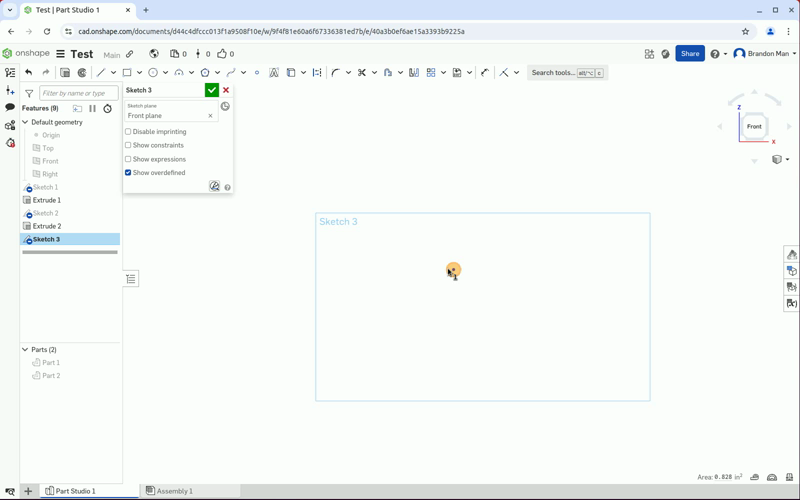
scroll(-6)
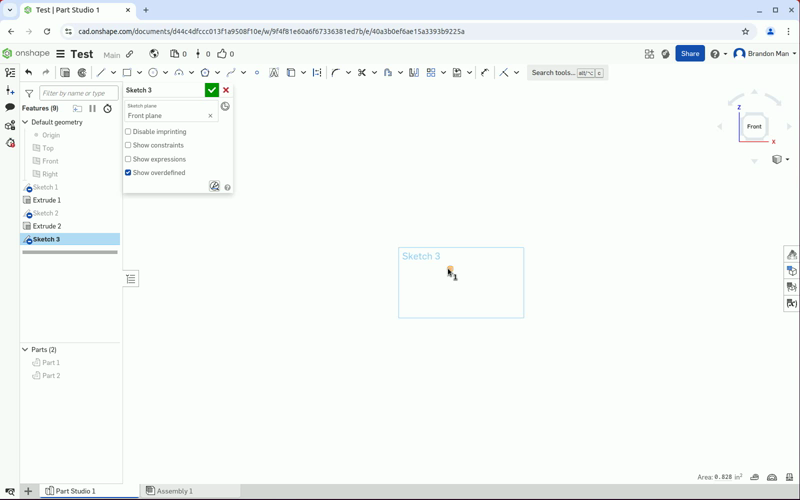
mouse_move(73, 352)
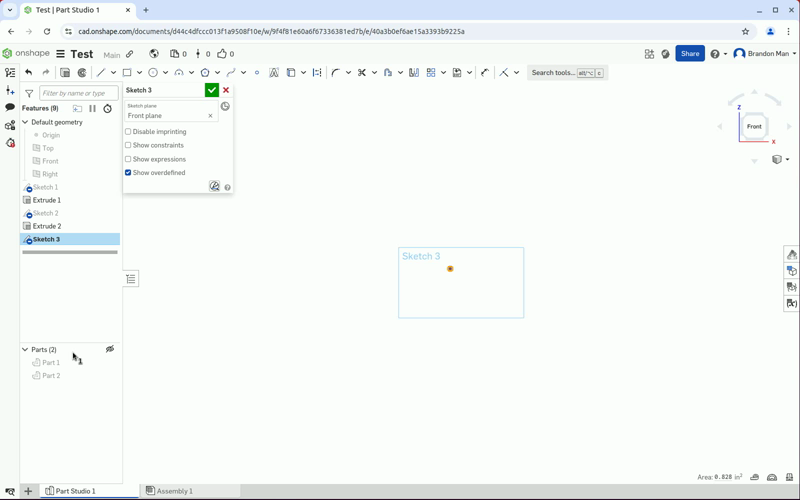
key(shift+y)
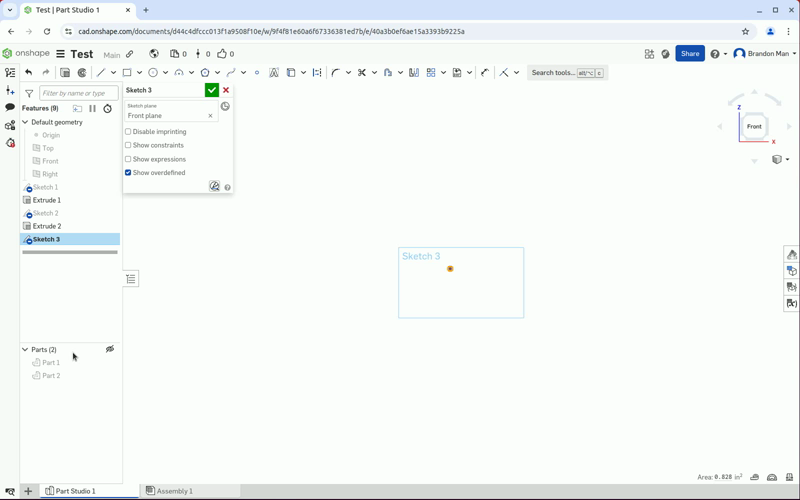
key(shift+e)
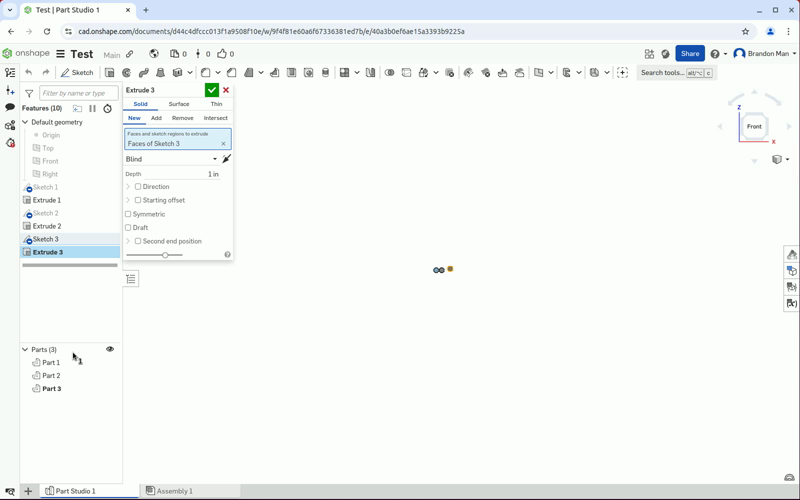
mouse_move(143, 106)
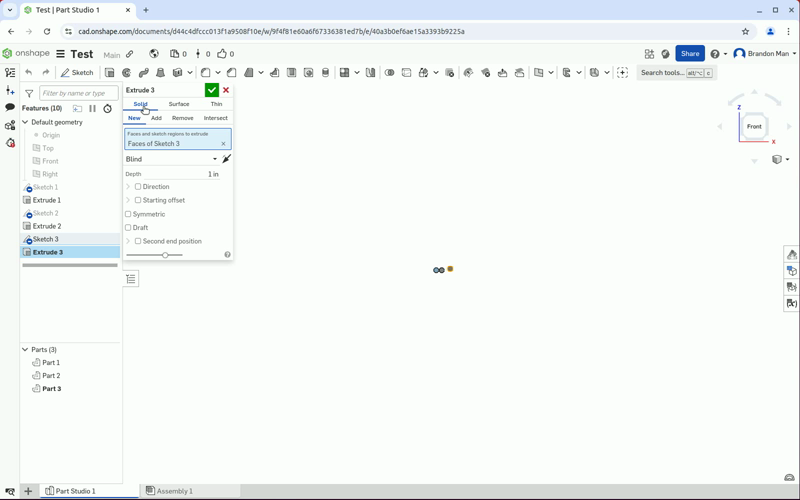
click(143, 106)
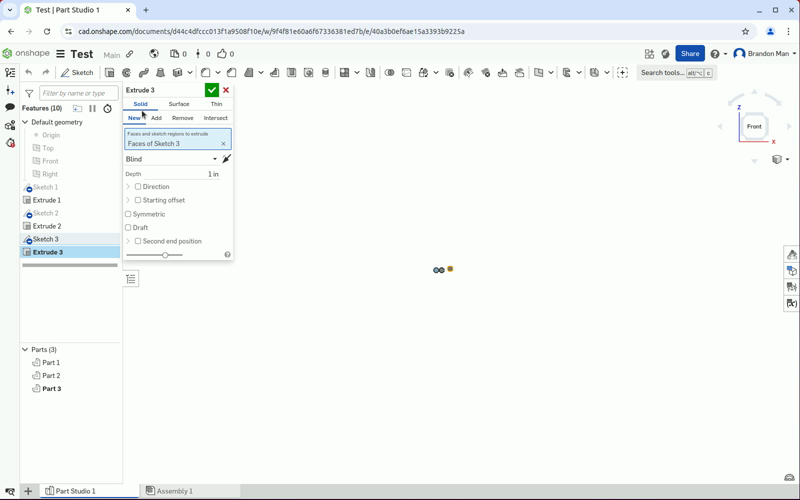
mouse_move(137, 120)
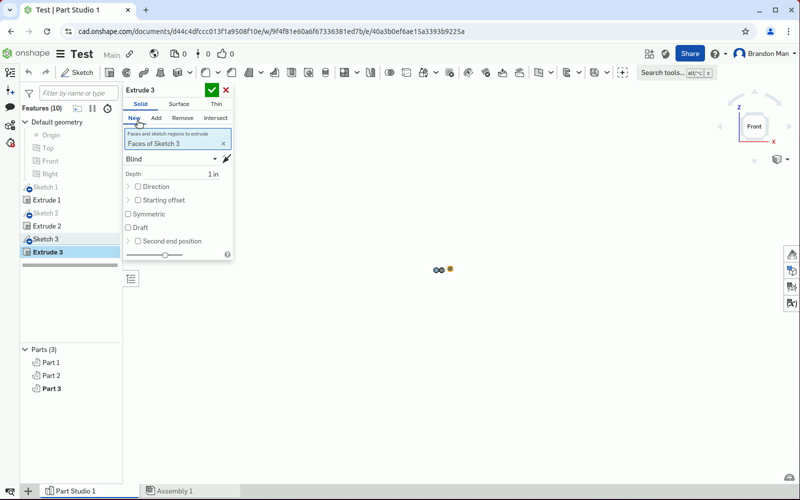
click(137, 120)
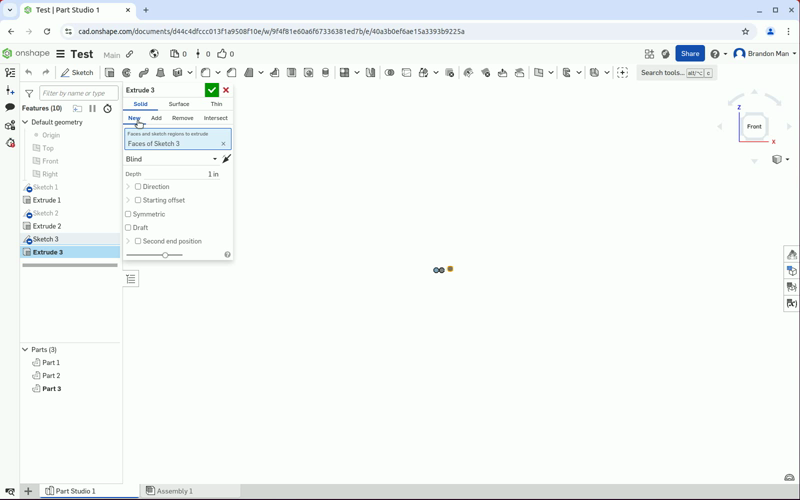
key(tab, 4)
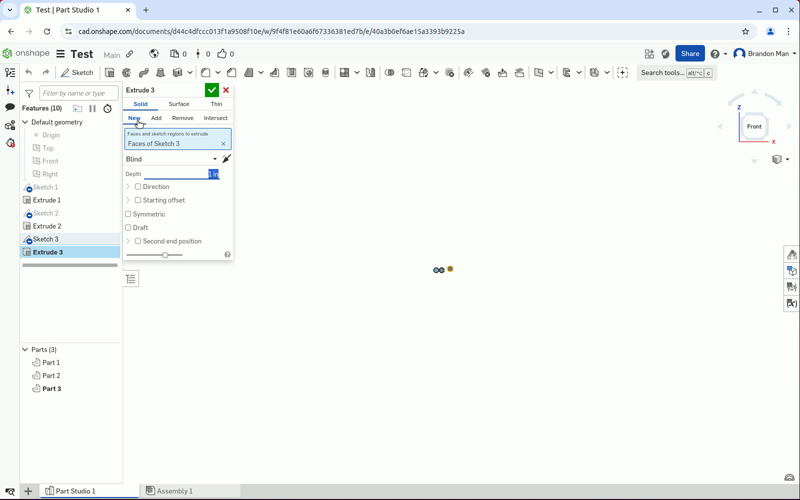
text(23.108)
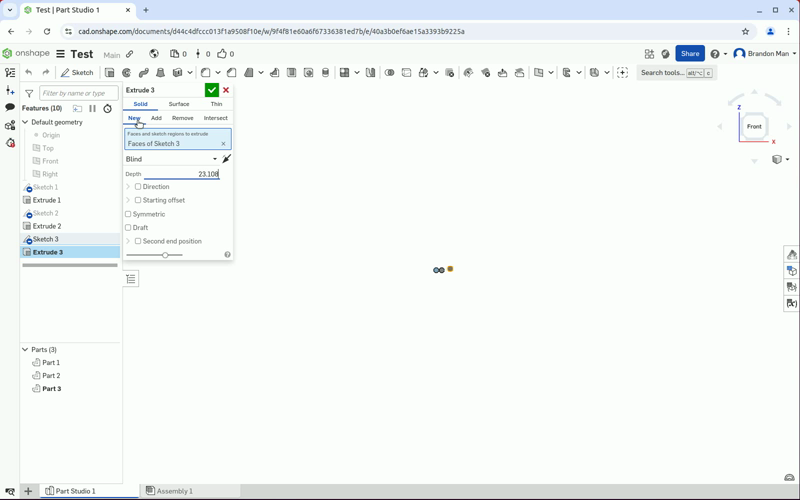
key(enter)
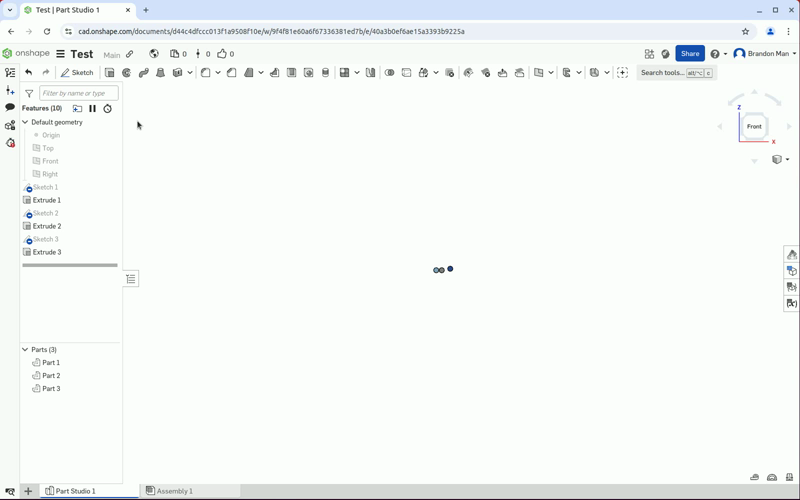
key(shift+h)
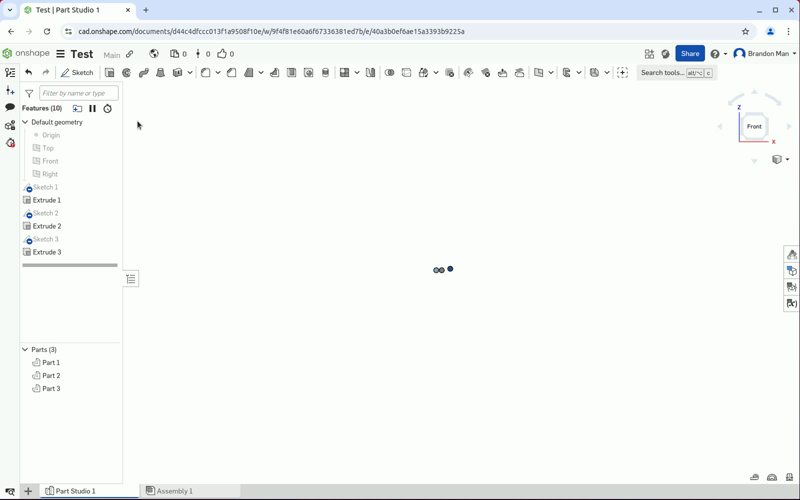
key(shift+h)
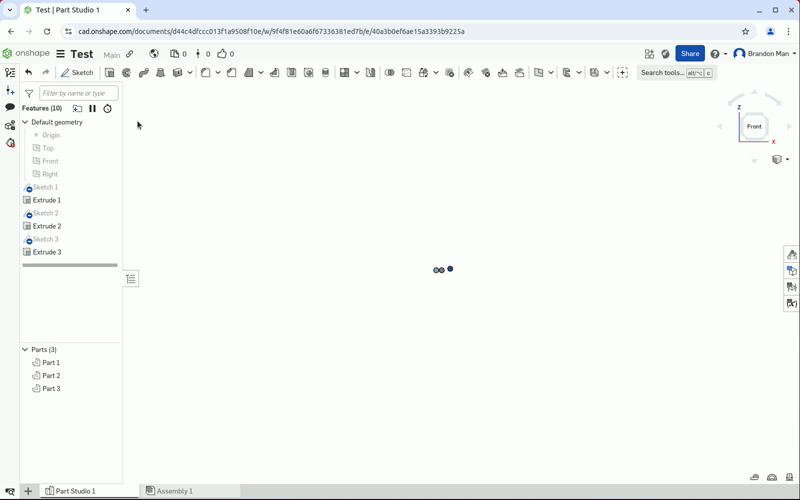
mouse_move(73, 189)
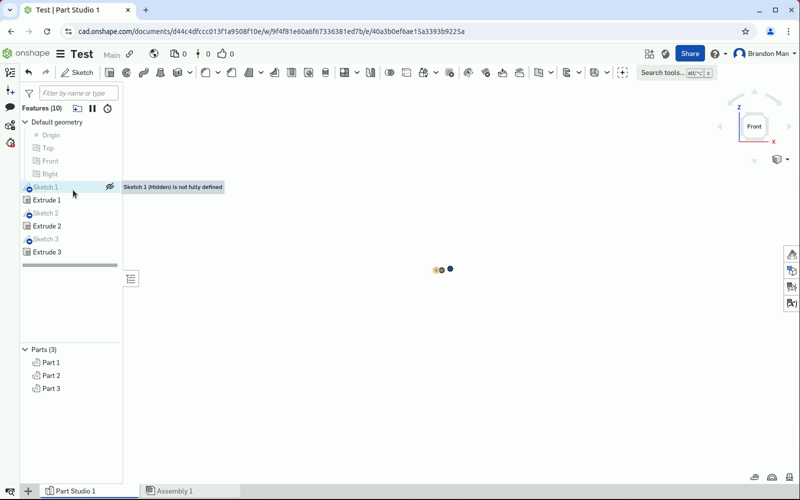
click(73, 189)
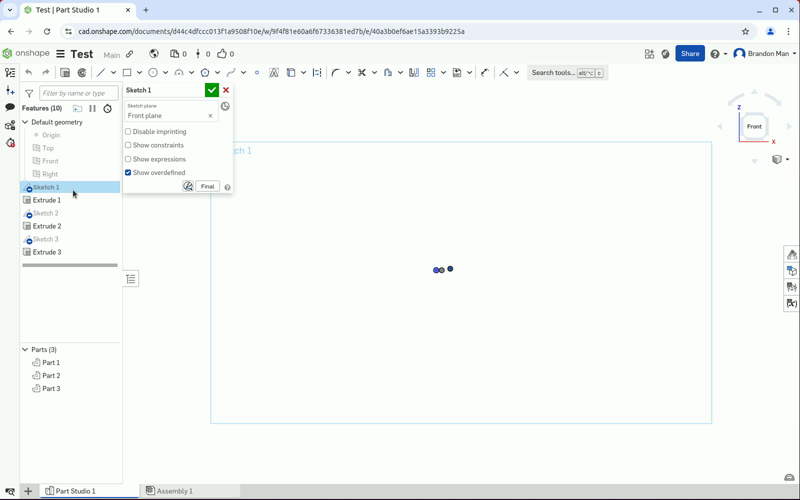
mouse_move(229, 92)
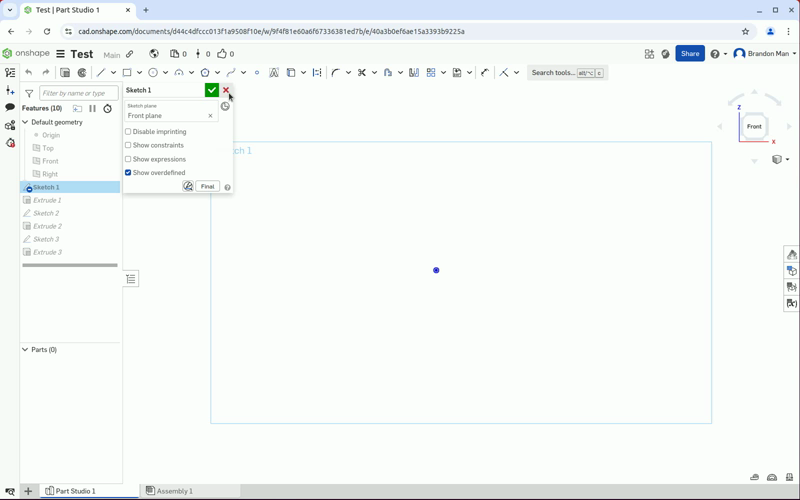
click(229, 92)
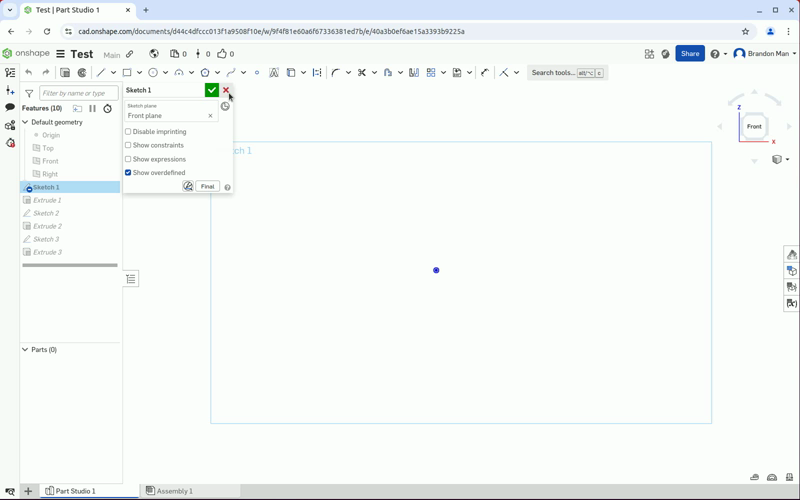
key(shift+s)
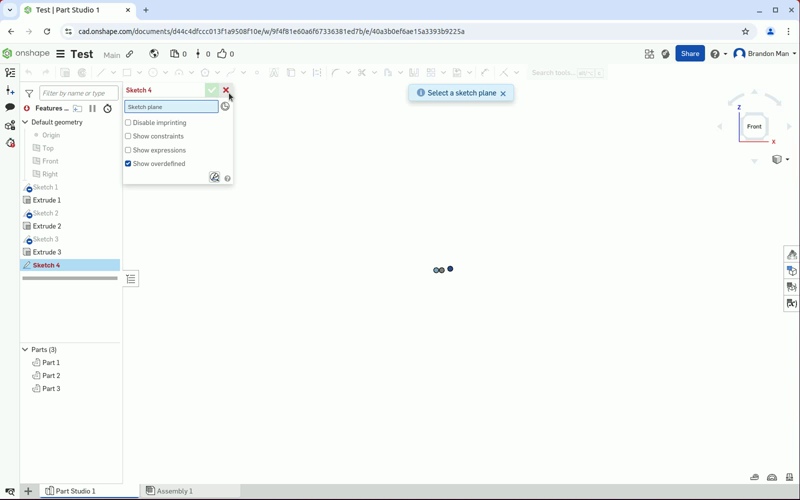
mouse_move(73, 163)
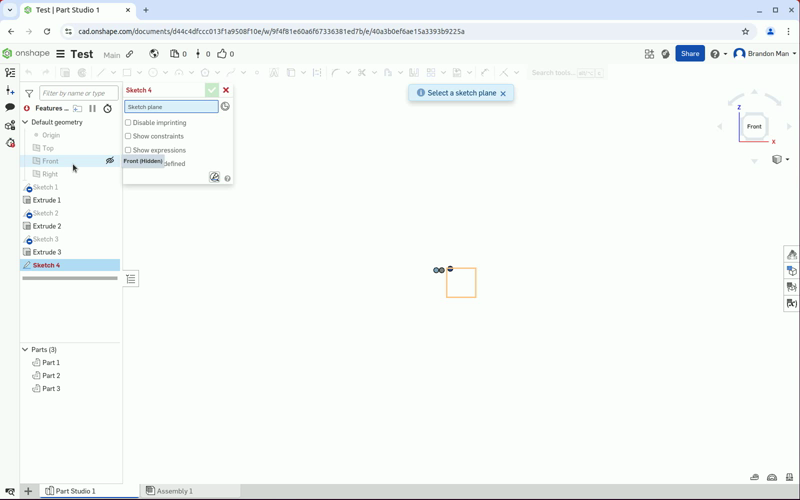
click(73, 163)
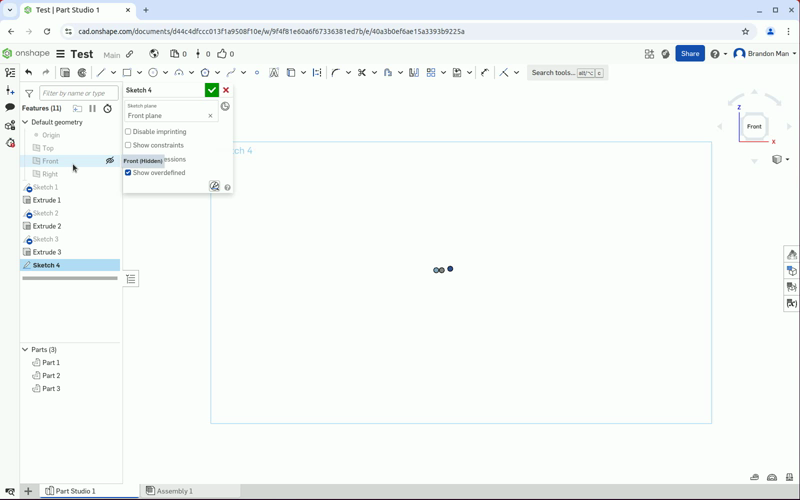
mouse_move(73, 352)
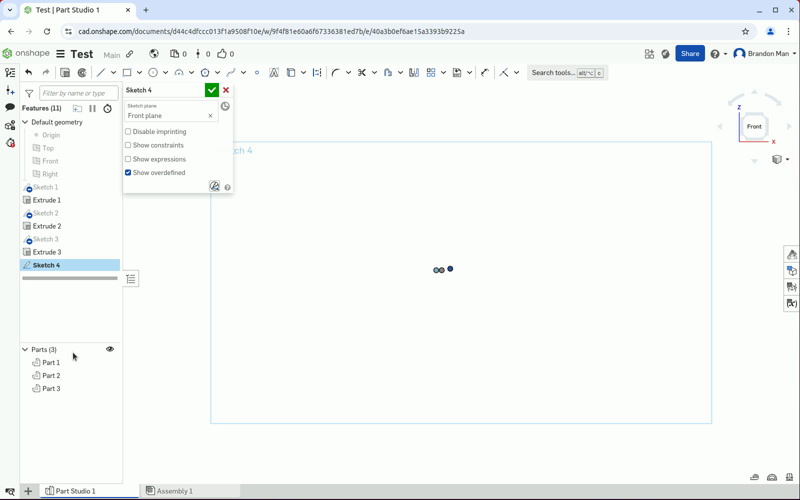
key(y)
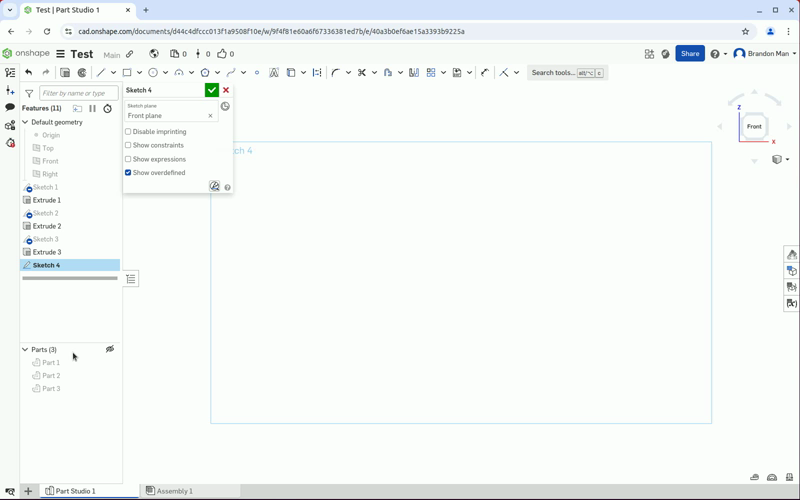
key(c)
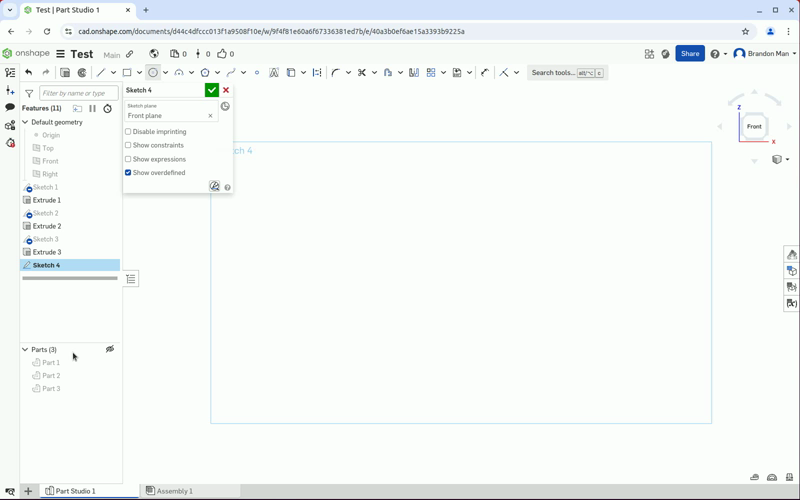
key_down(shift)
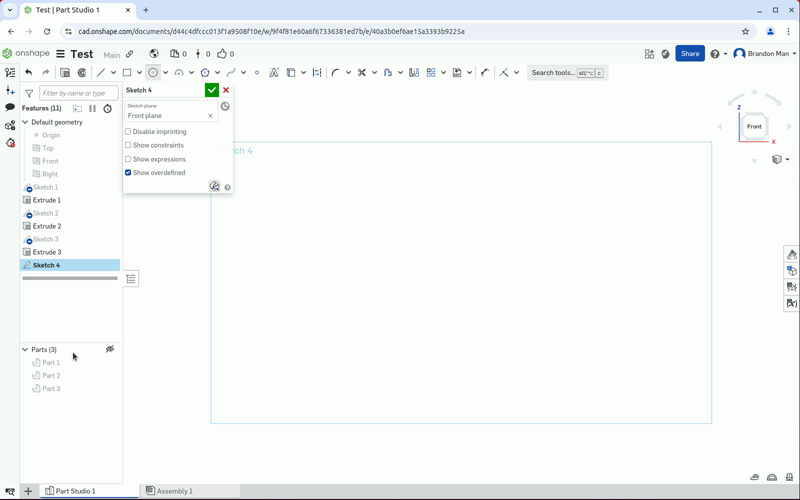
mouse_move(457, 270)
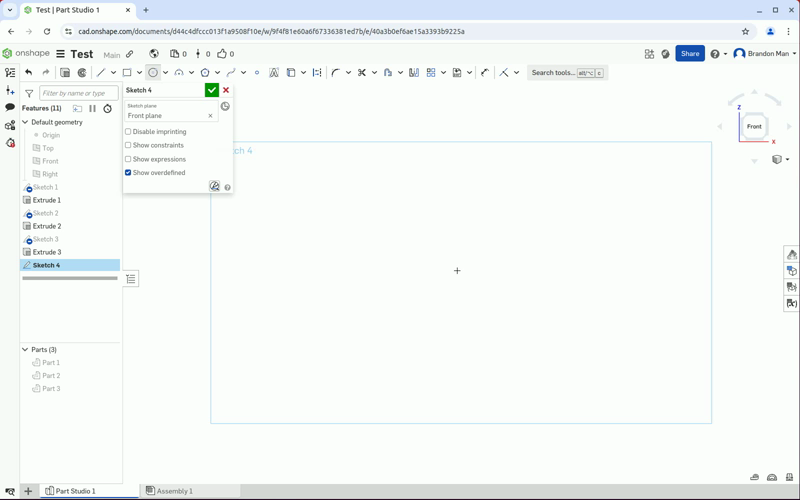
click(457, 270)
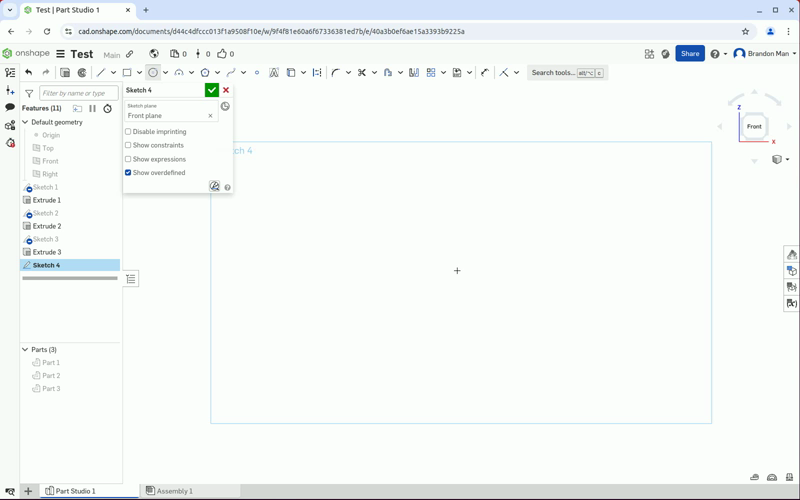
key_up(shift)
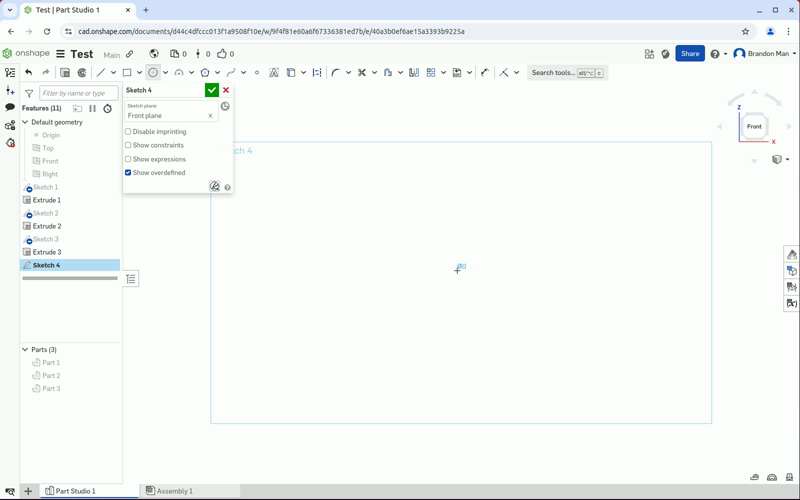
mouse_move(459, 270)
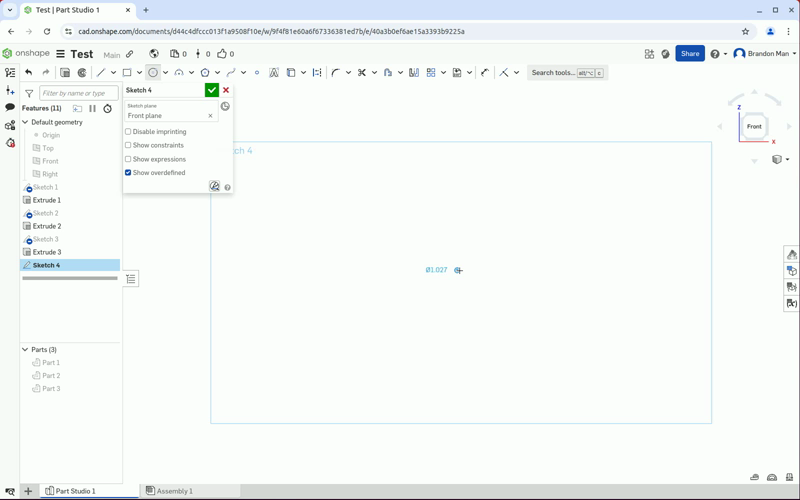
scroll(6)
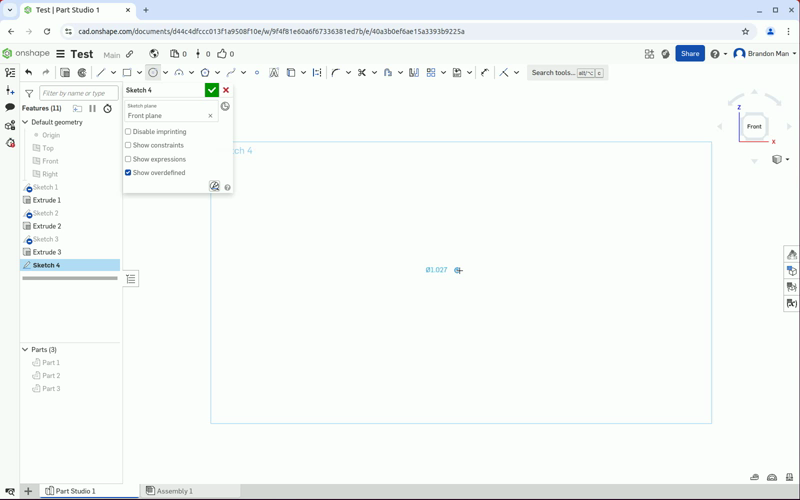
scroll(6)
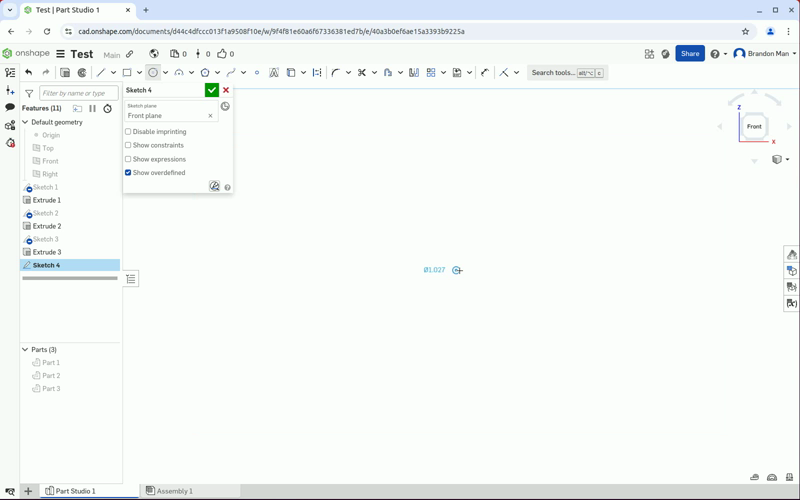
scroll(6)
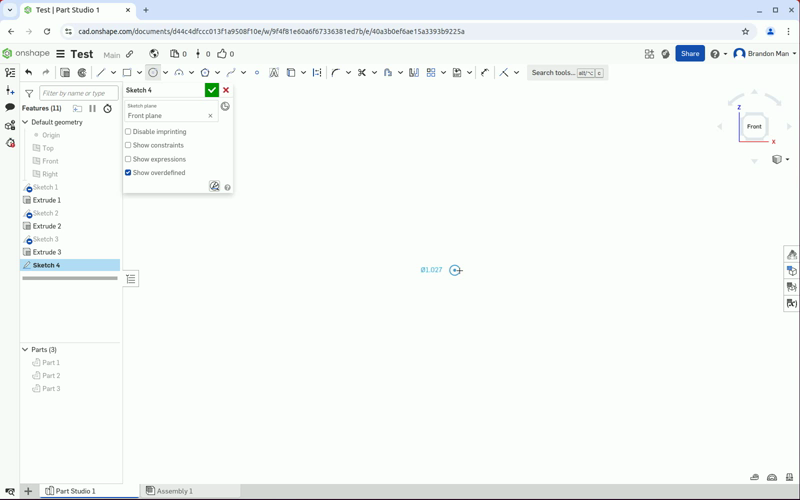
scroll(6)
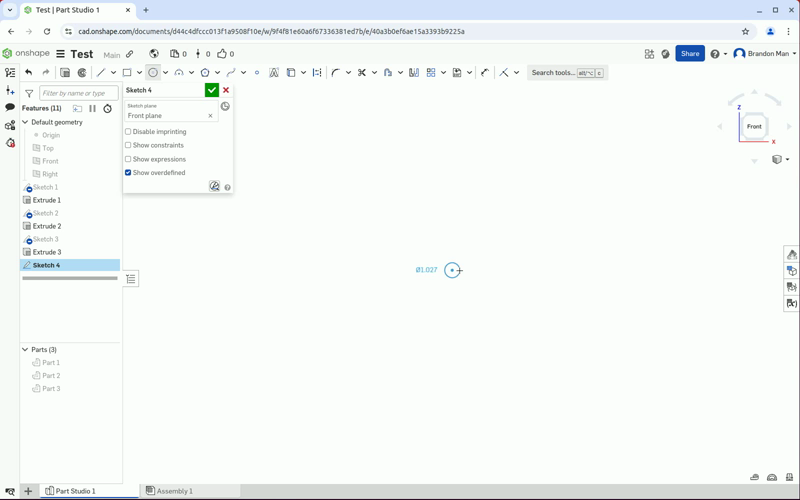
scroll(6)
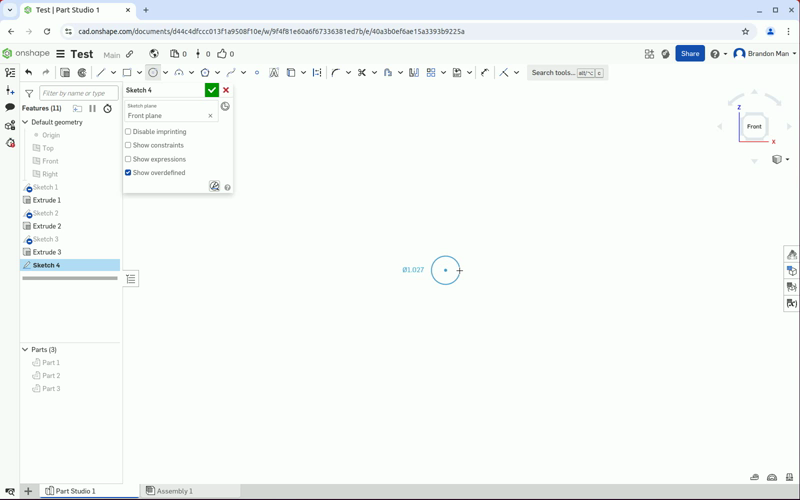
scroll(6)
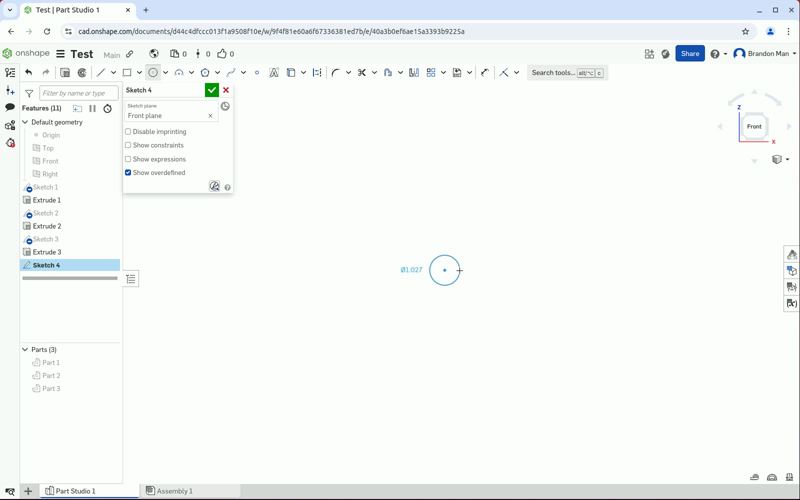
scroll(6)
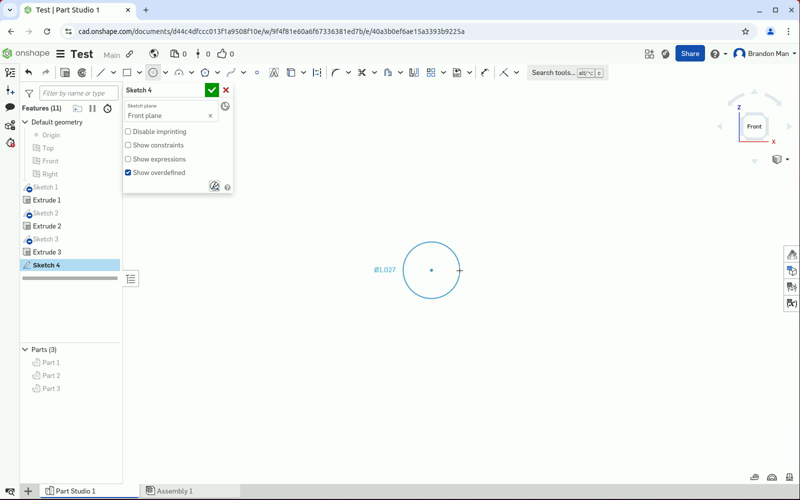
click(459, 270)
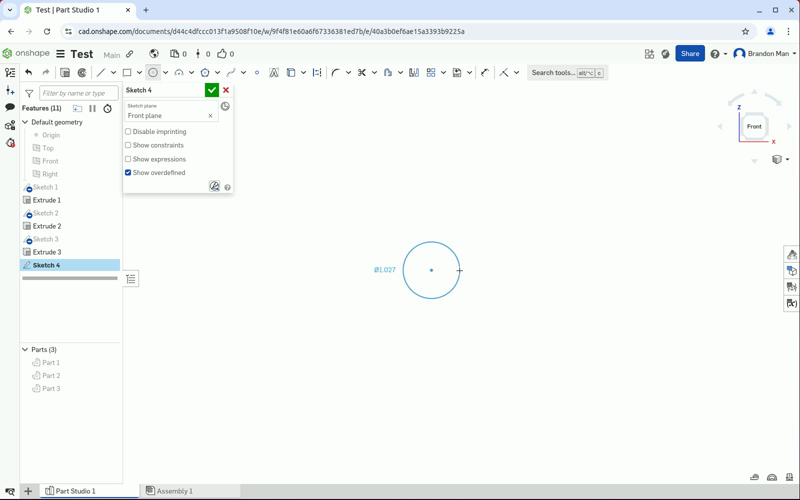
scroll(-6)
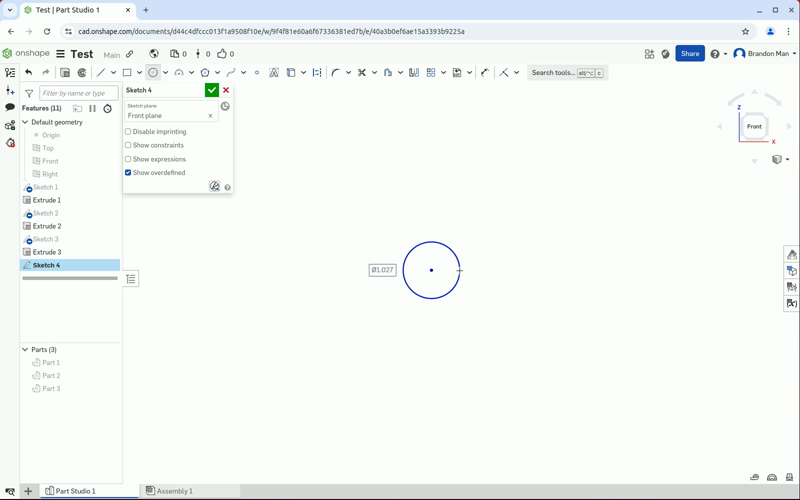
scroll(-6)
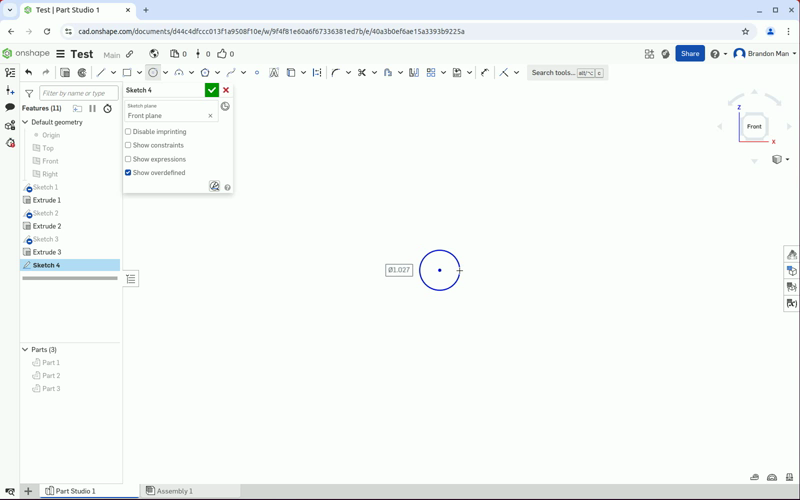
scroll(-6)
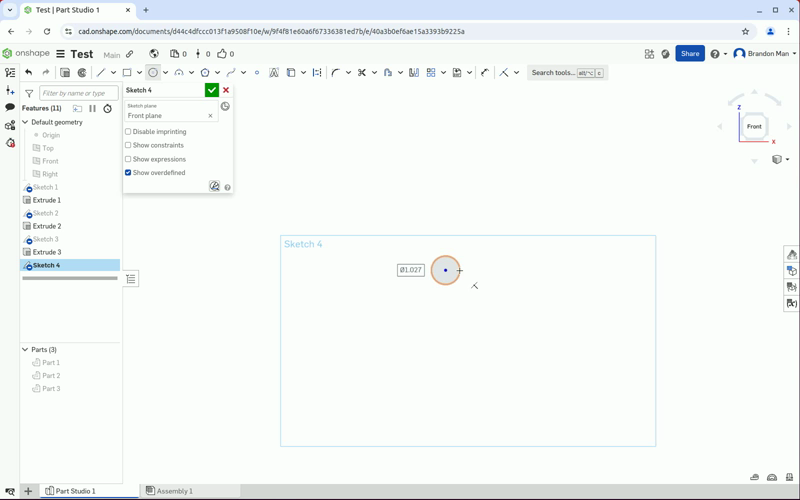
scroll(-6)
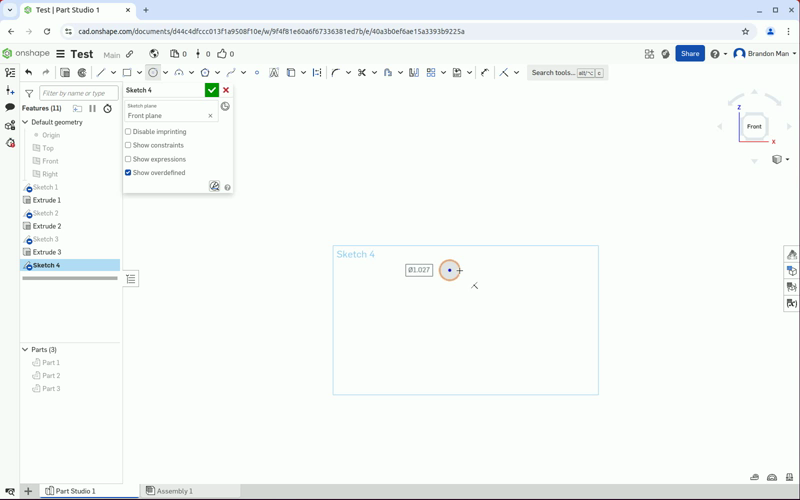
scroll(-6)
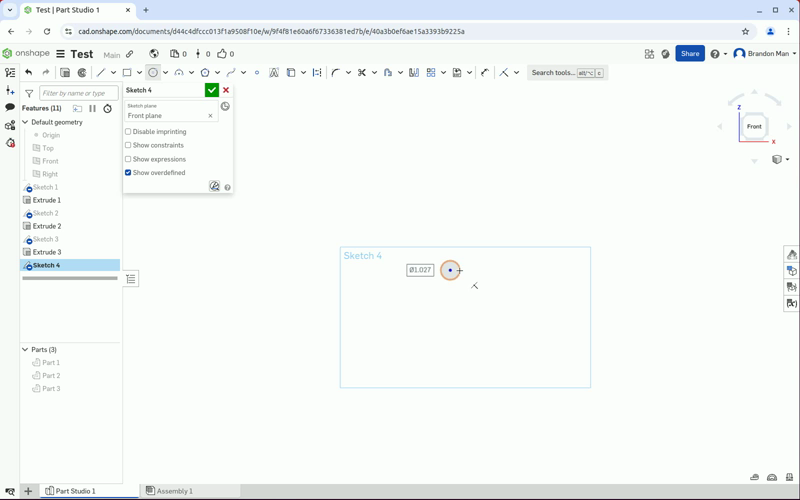
scroll(-6)
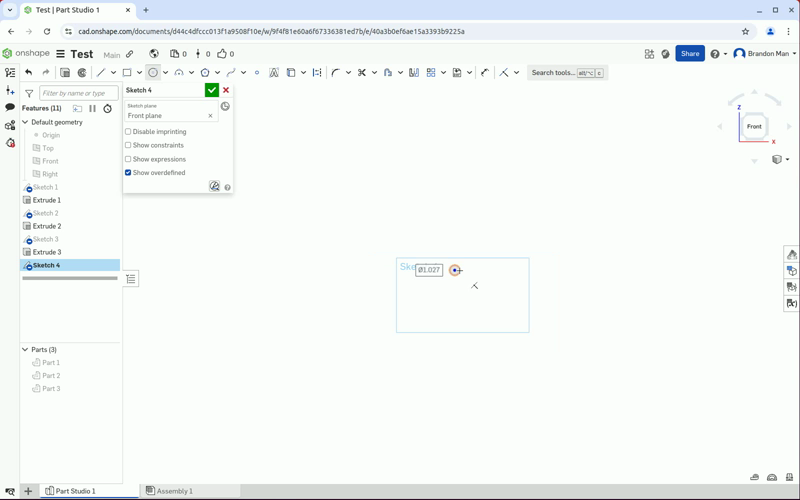
scroll(-6)
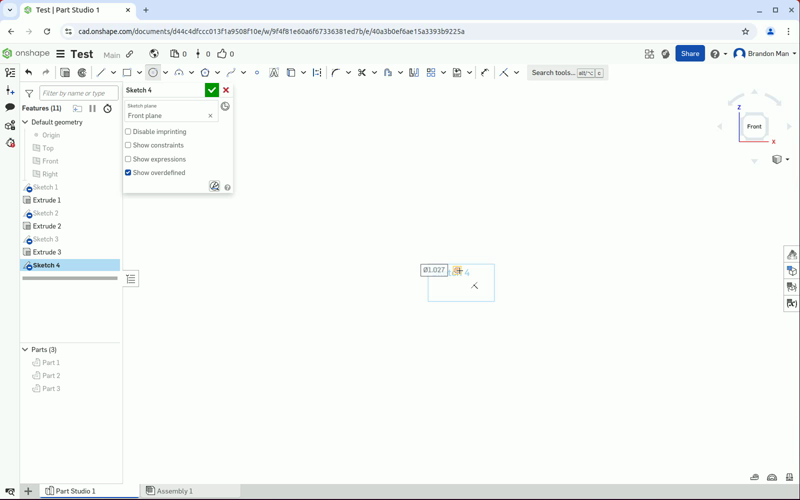
key(esc)
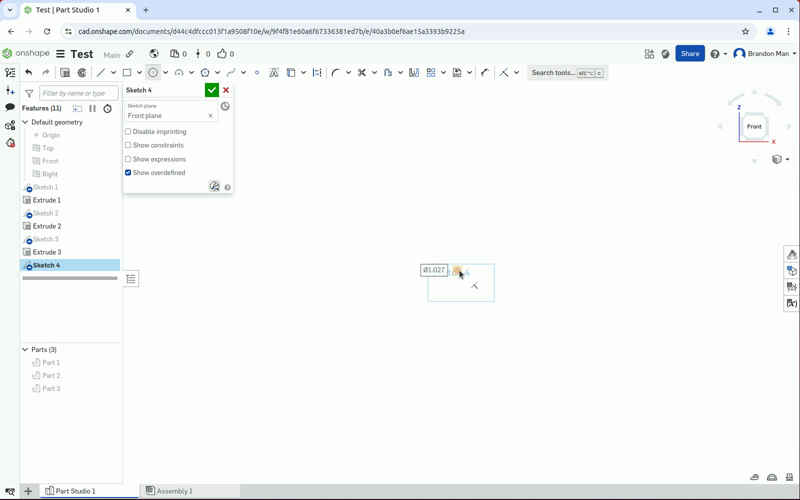
mouse_move(455, 269)
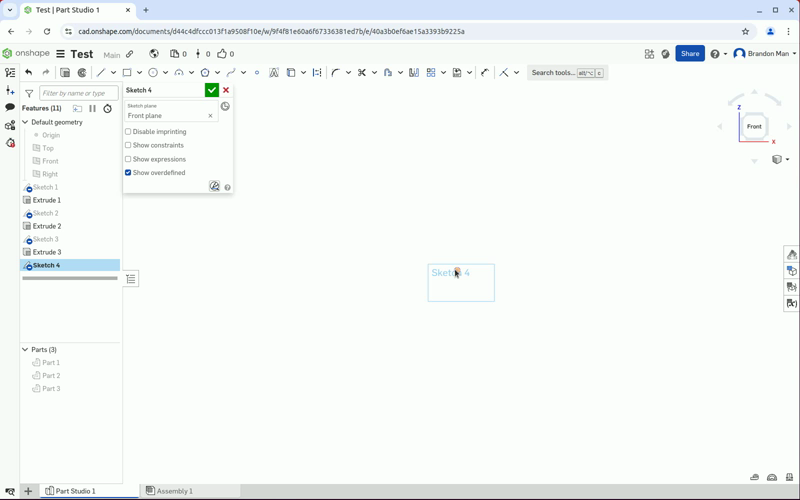
scroll(6)
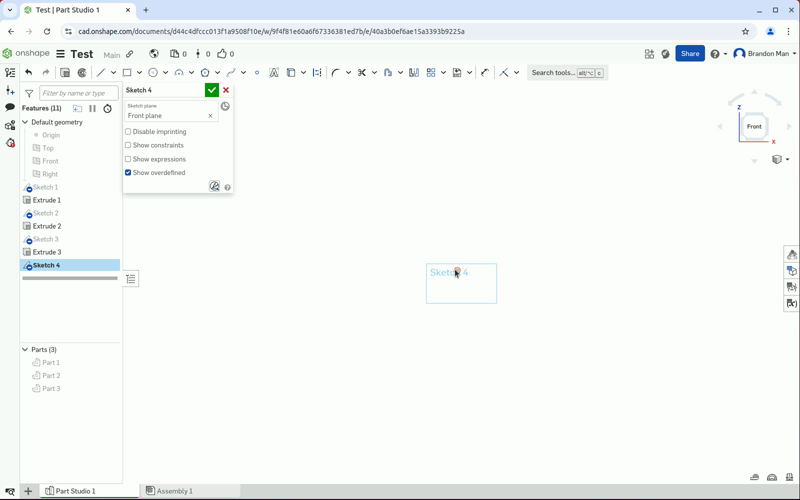
scroll(6)
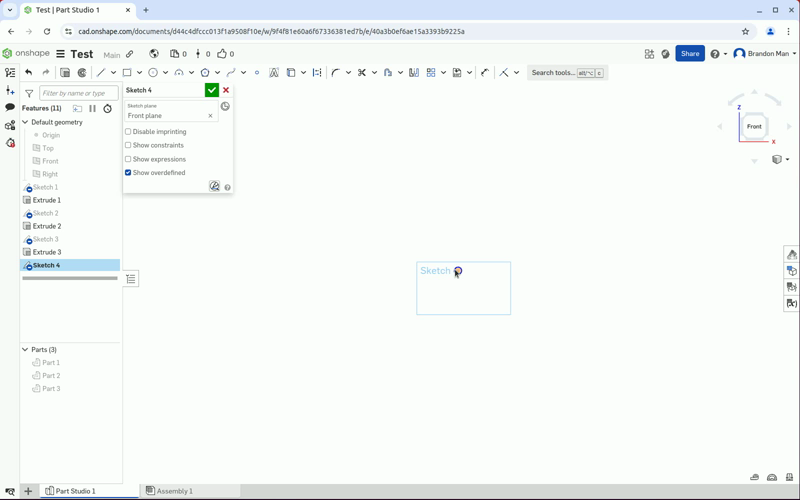
scroll(6)
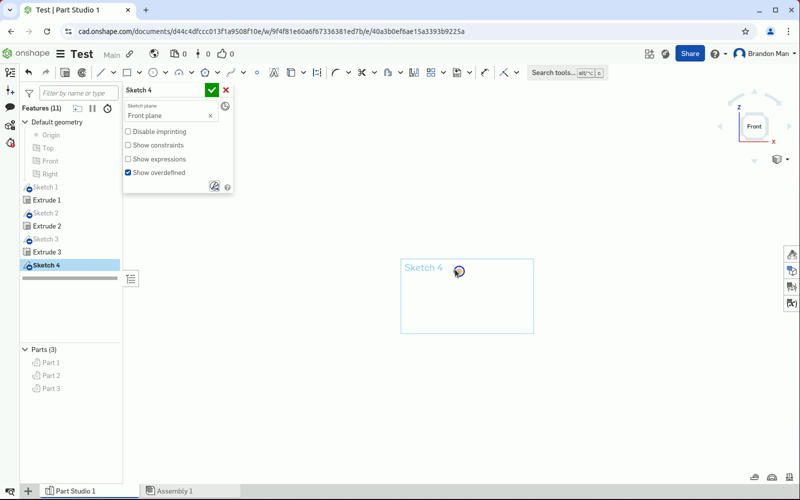
scroll(6)
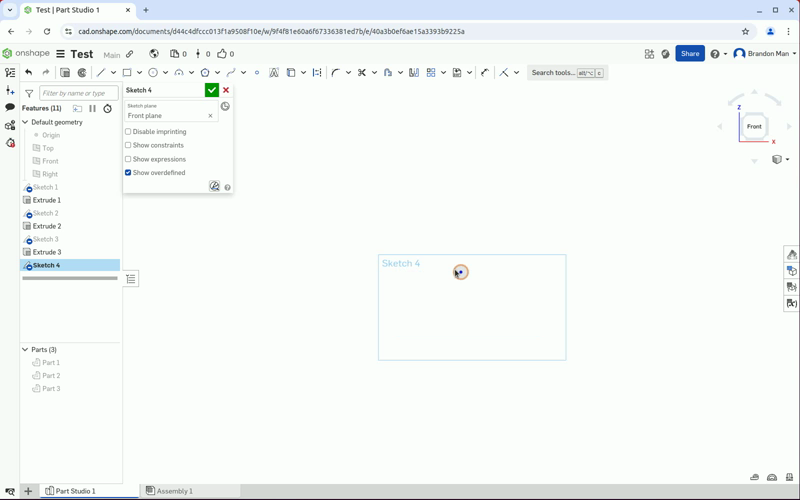
scroll(6)
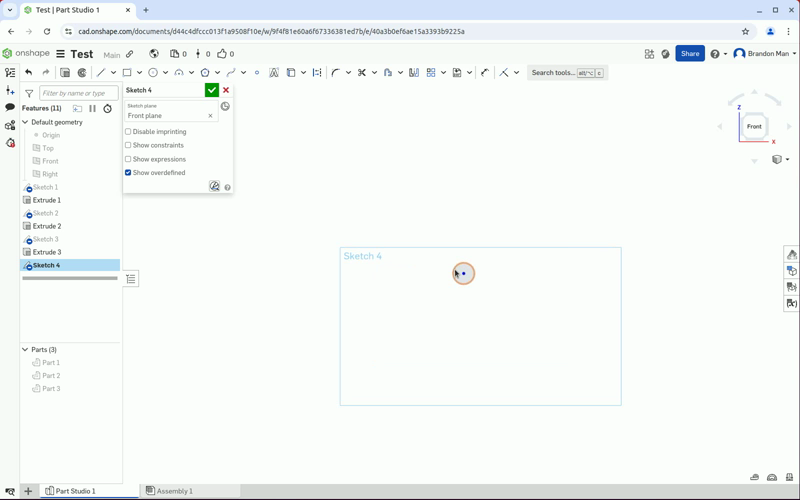
scroll(6)
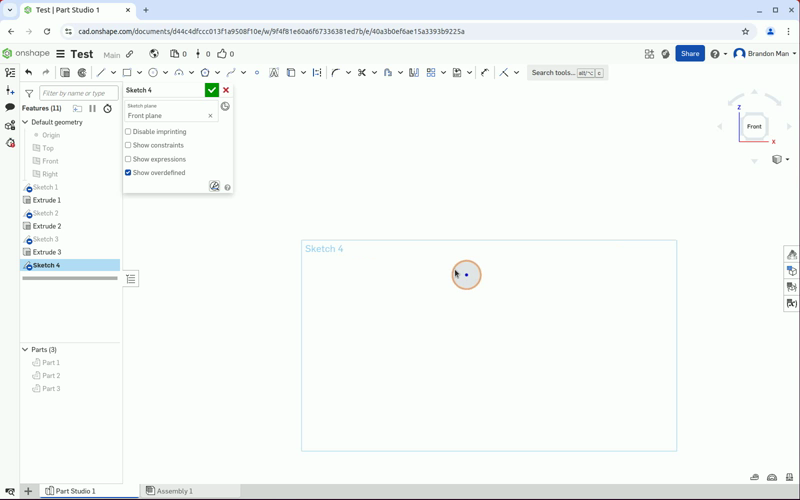
scroll(6)
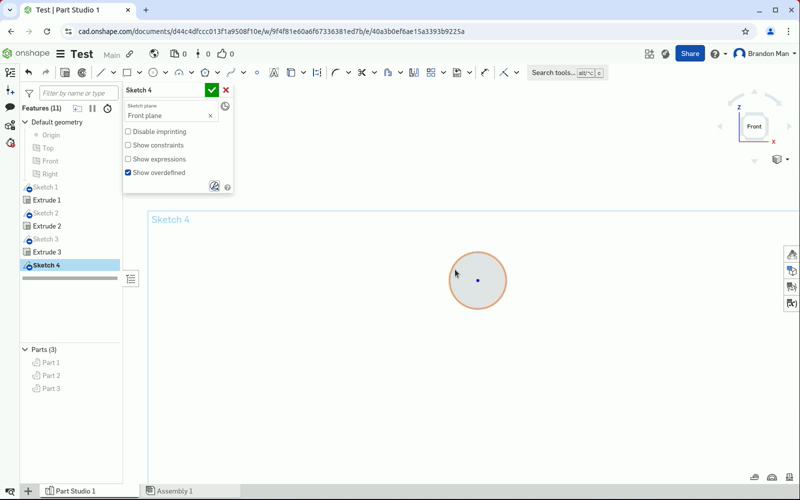
click(455, 269)
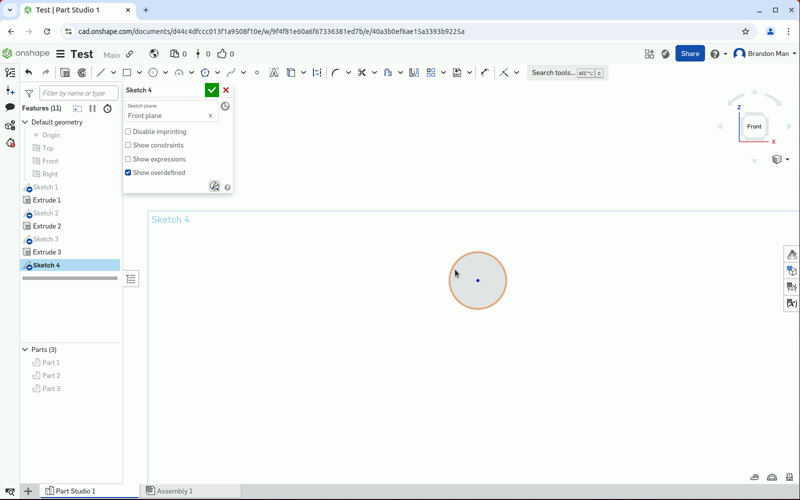
scroll(-6)
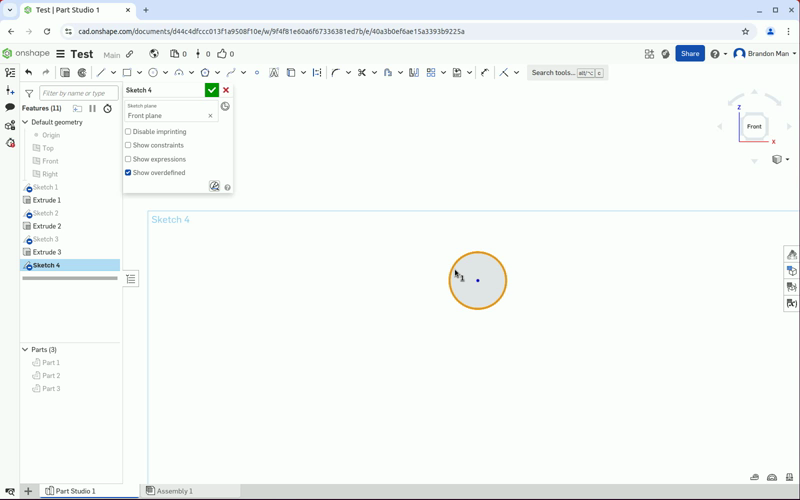
scroll(-6)
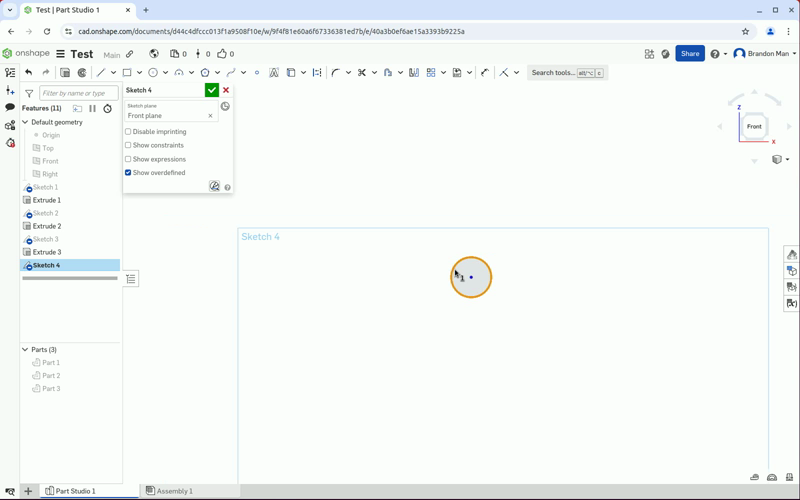
scroll(-6)
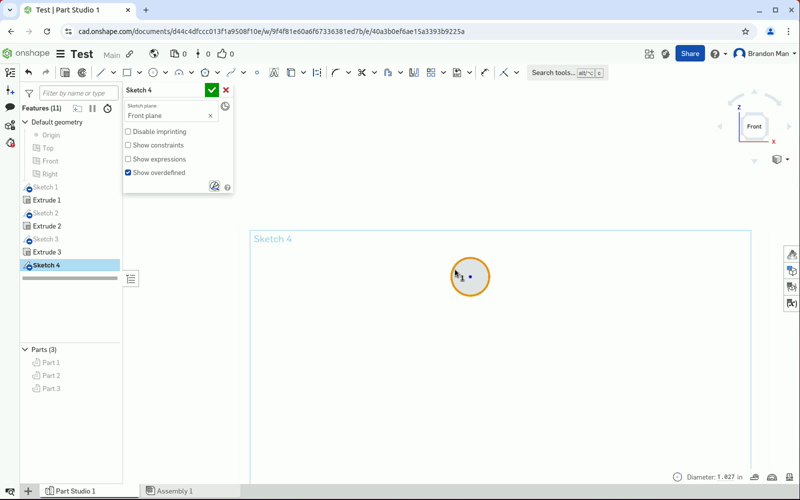
scroll(-6)
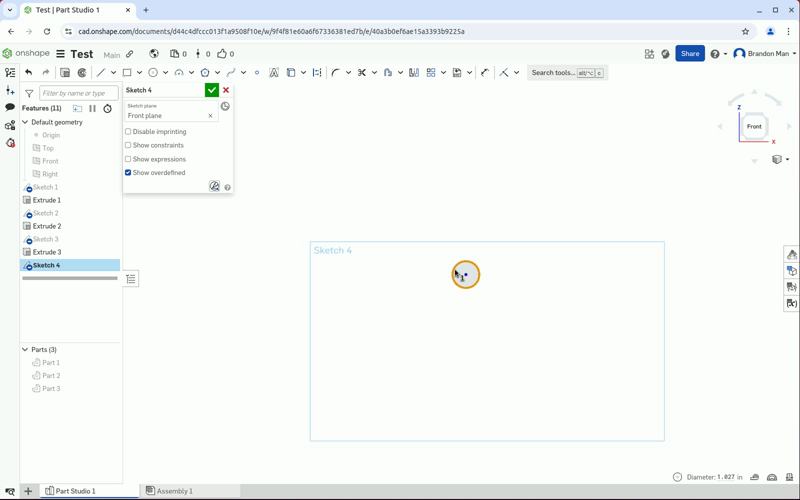
scroll(-6)
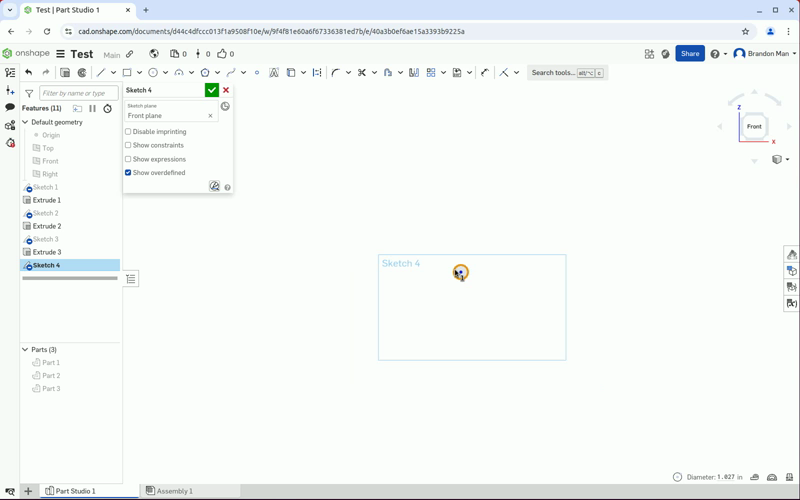
scroll(-6)
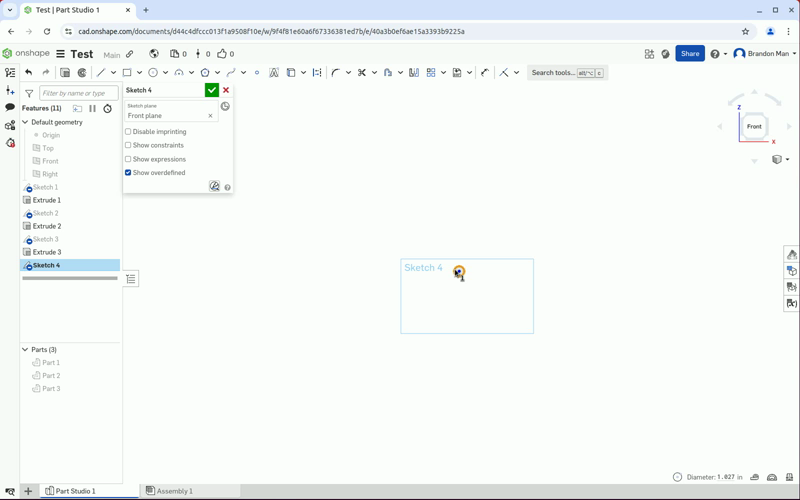
scroll(-6)
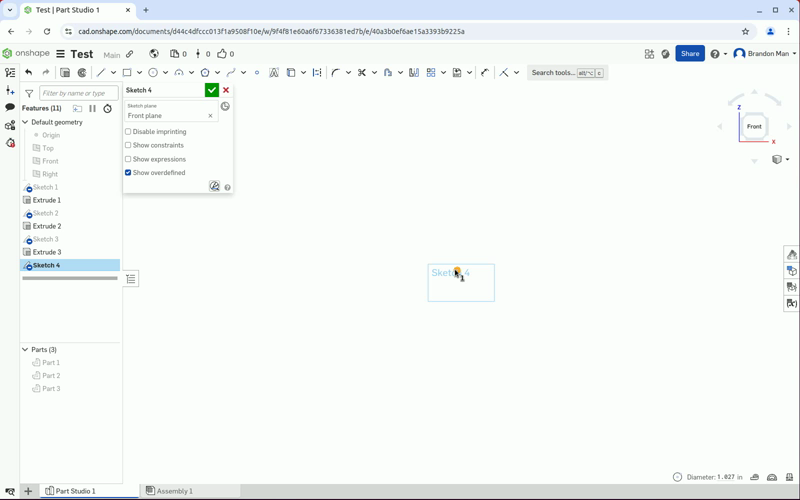
mouse_move(73, 352)
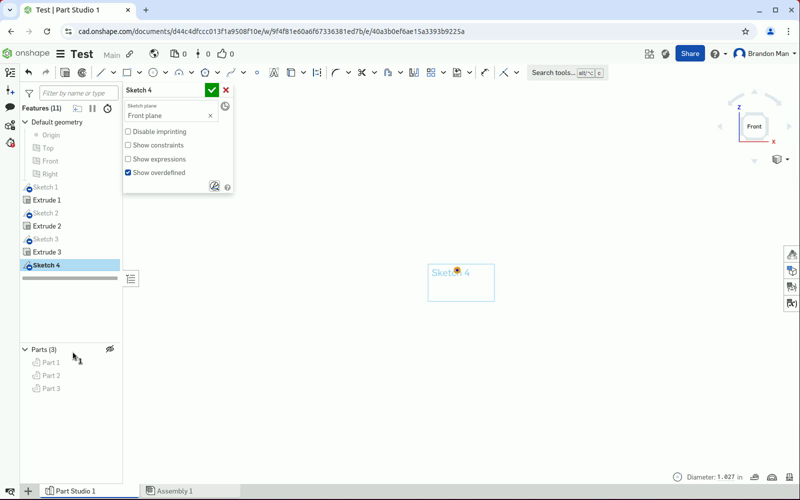
key(shift+y)
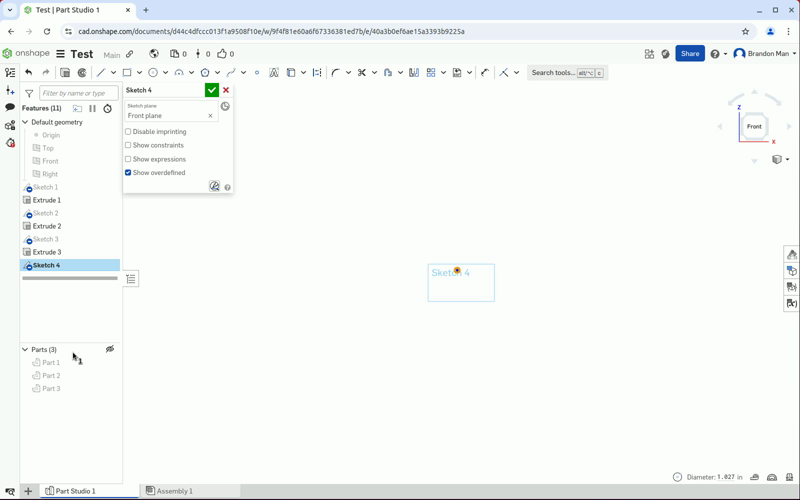
key(shift+e)
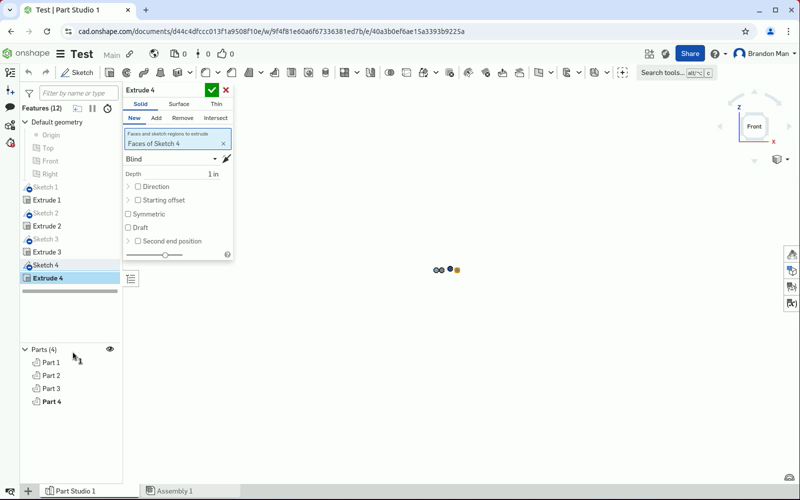
mouse_move(143, 106)
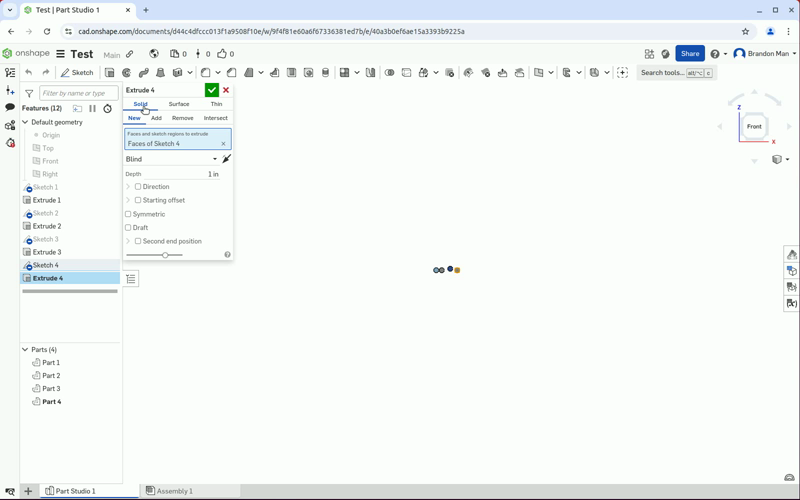
click(143, 106)
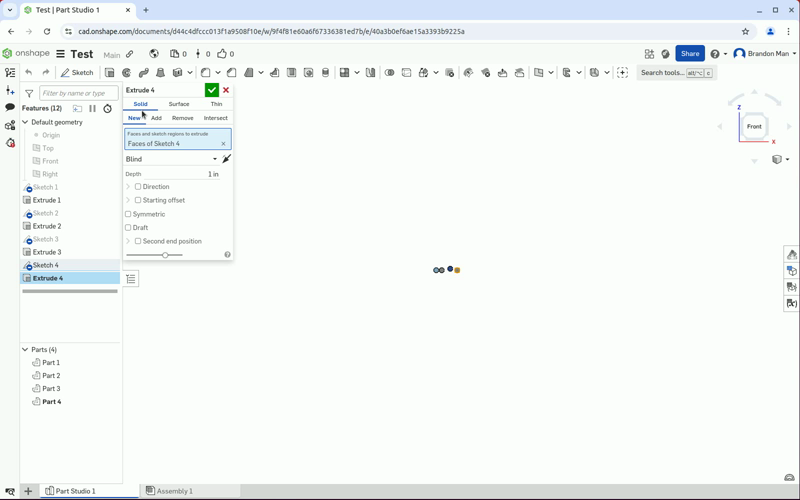
mouse_move(137, 120)
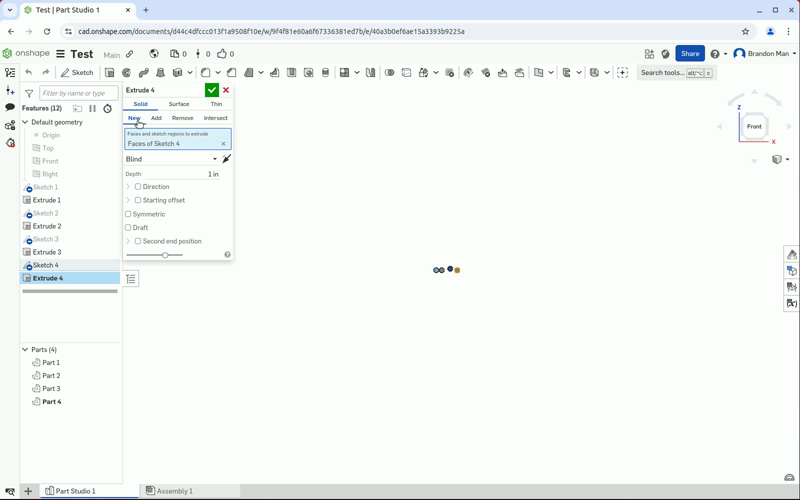
click(137, 120)
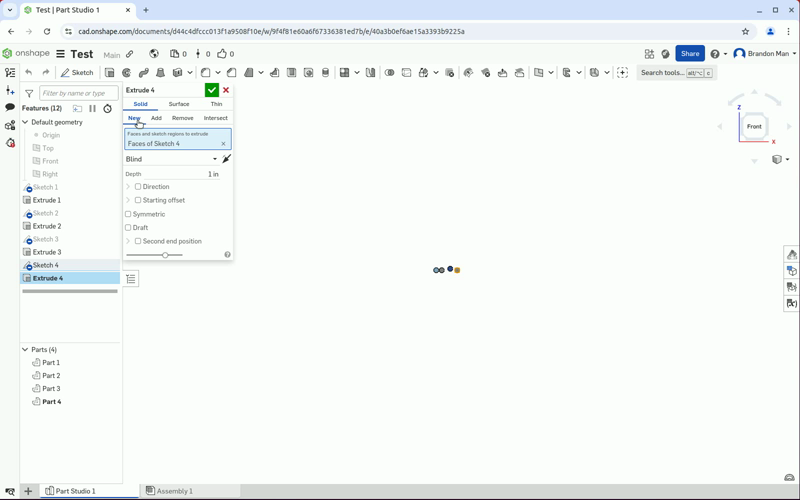
key(tab, 4)
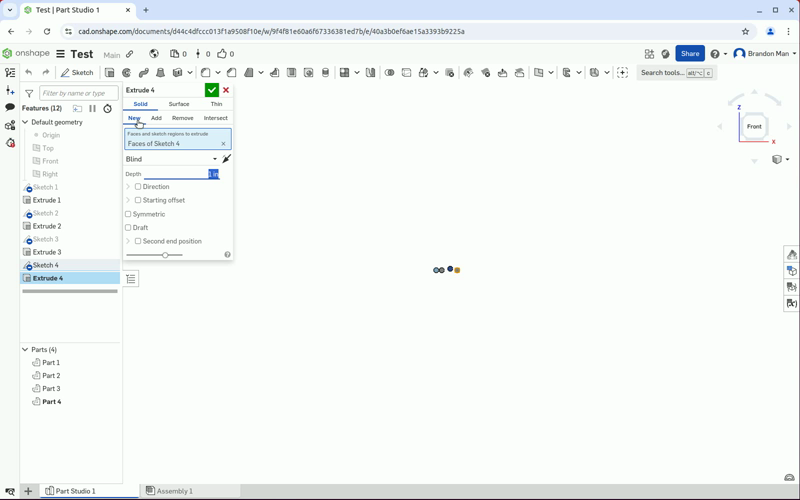
text(23.108)
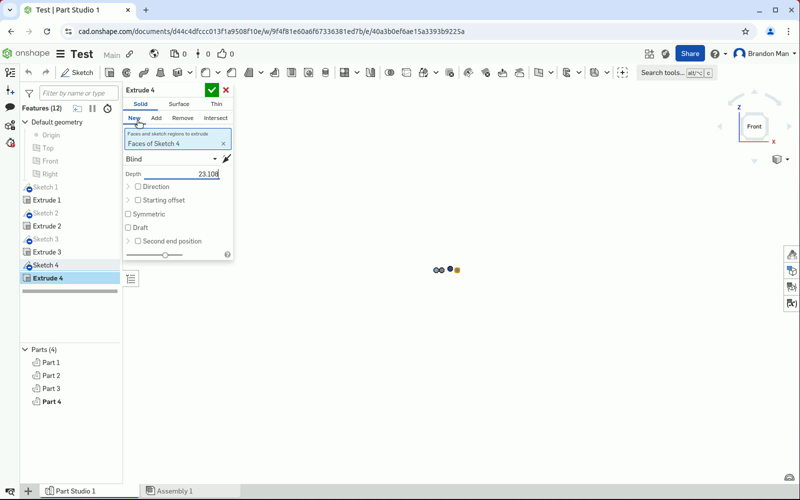
key(enter)
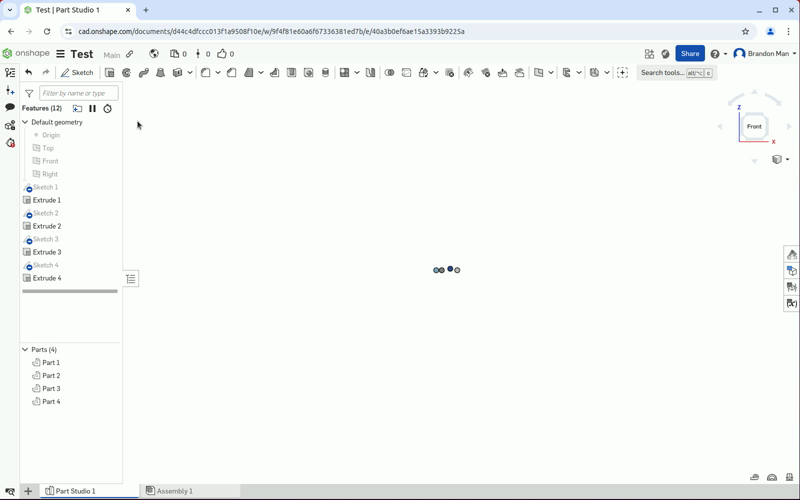
key(shift+h)
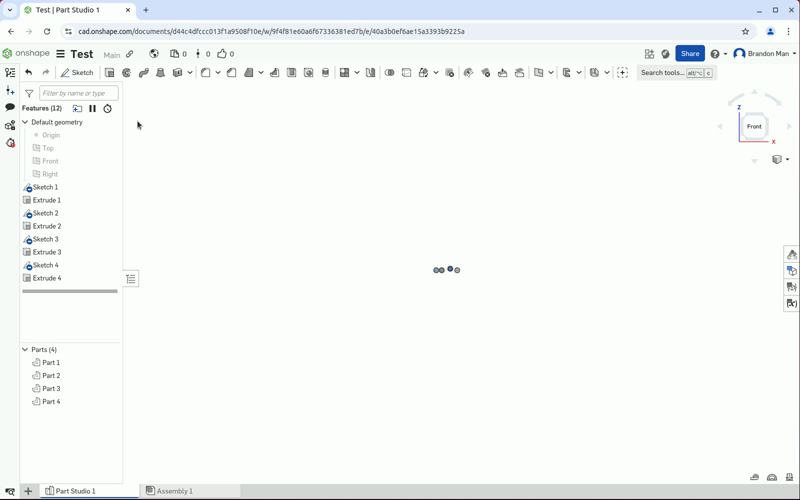
key(shift+h)
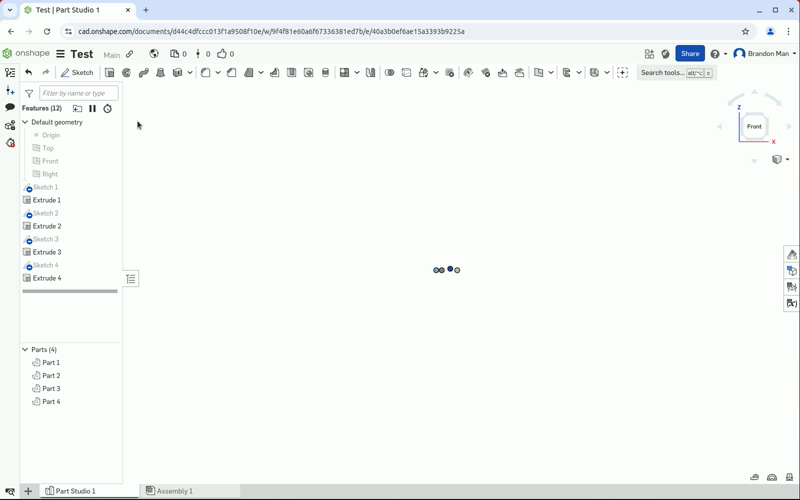
mouse_move(73, 189)
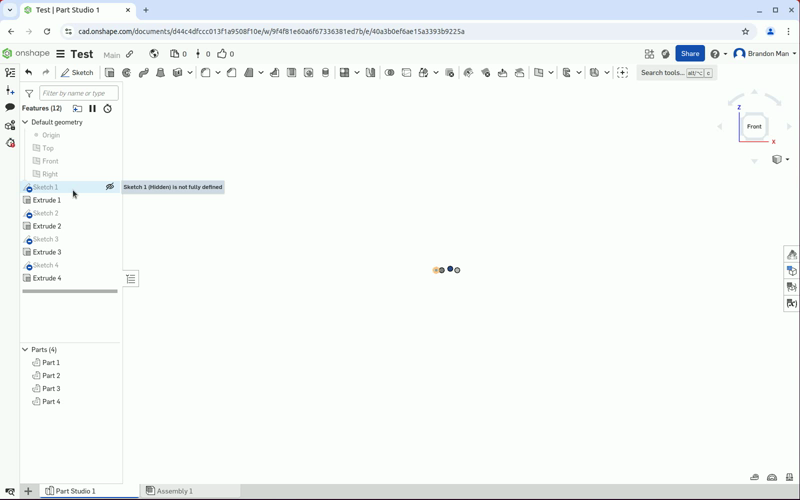
click(73, 189)
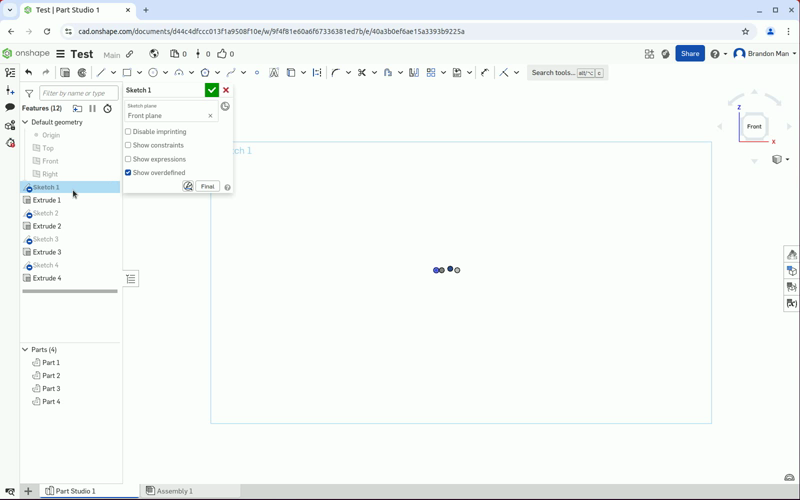
mouse_move(229, 92)
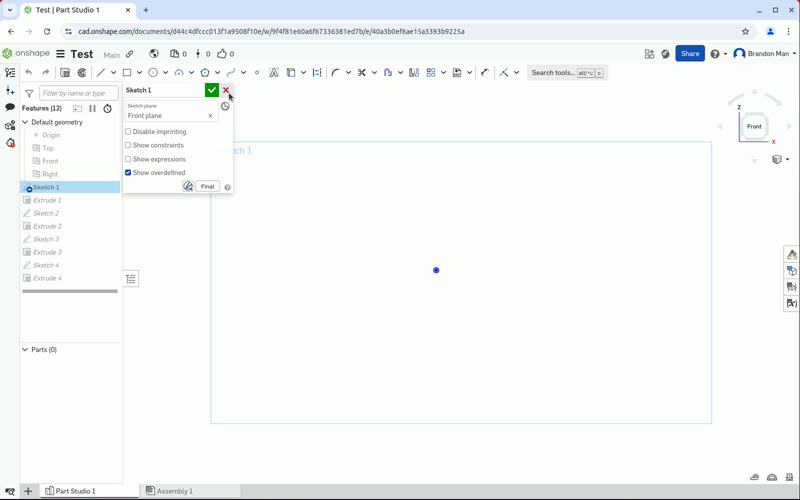
click(229, 92)
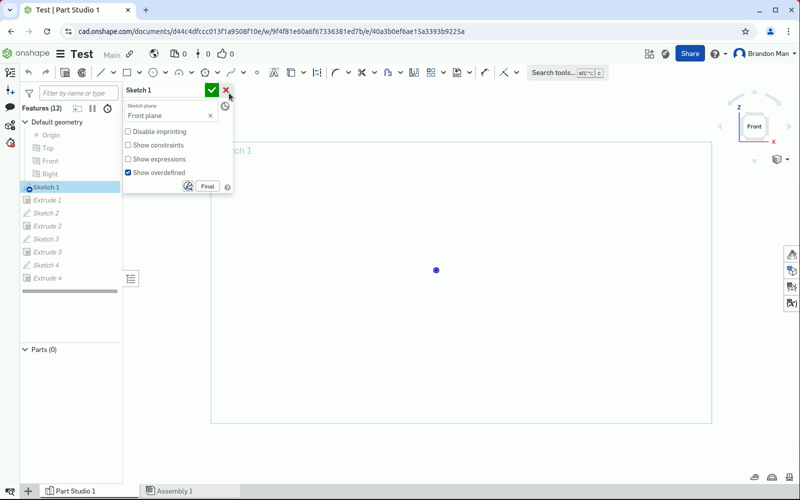
key(shift+s)
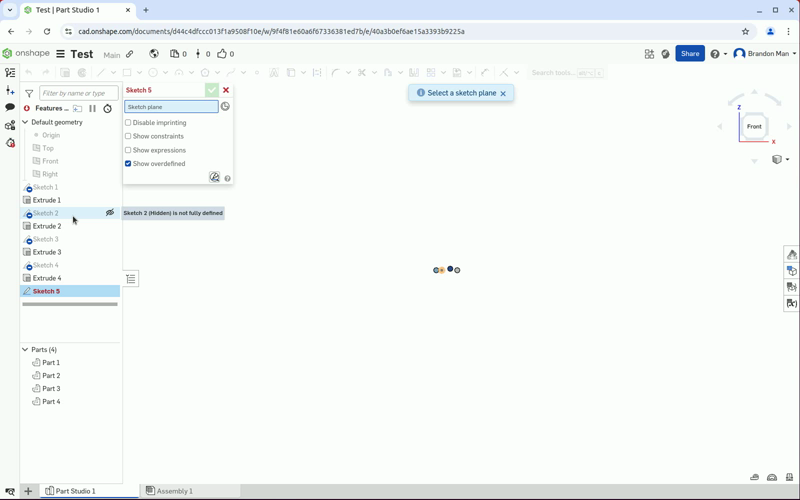
scroll(3)
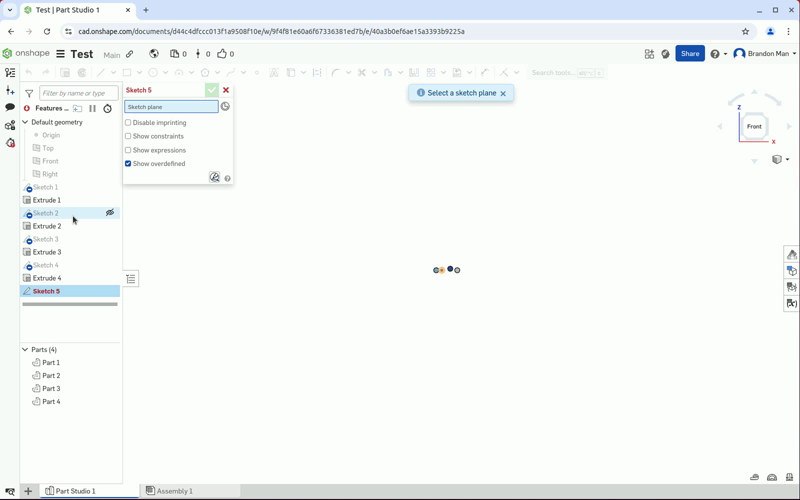
mouse_move(73, 163)
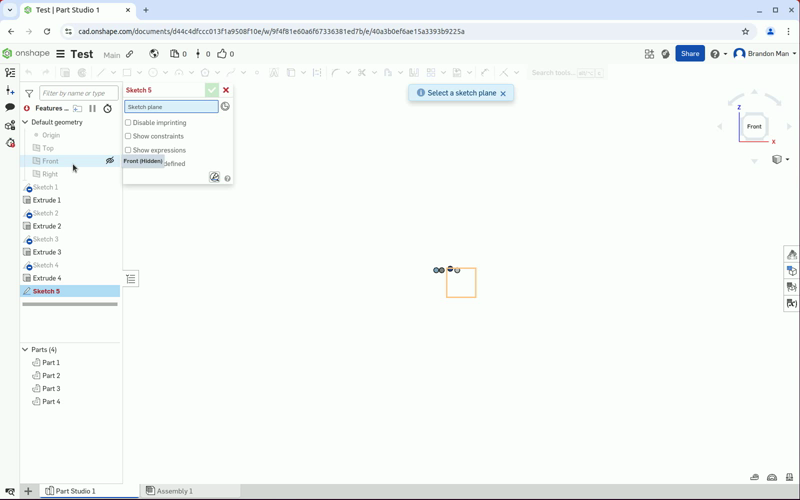
click(73, 163)
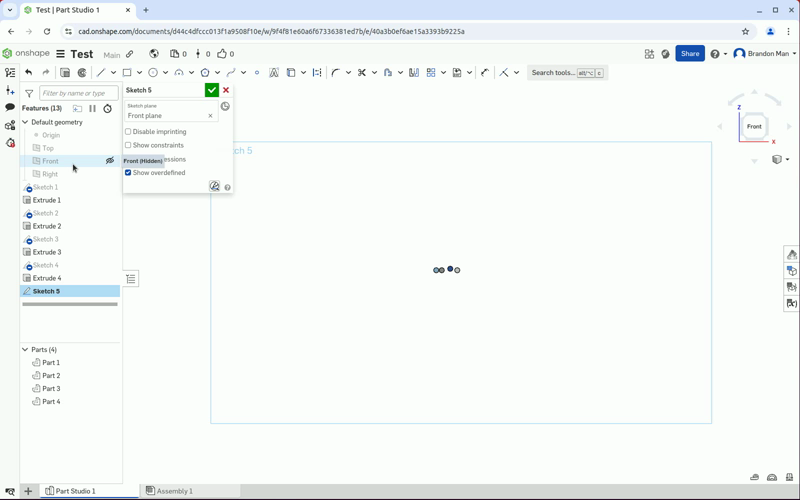
mouse_move(73, 352)
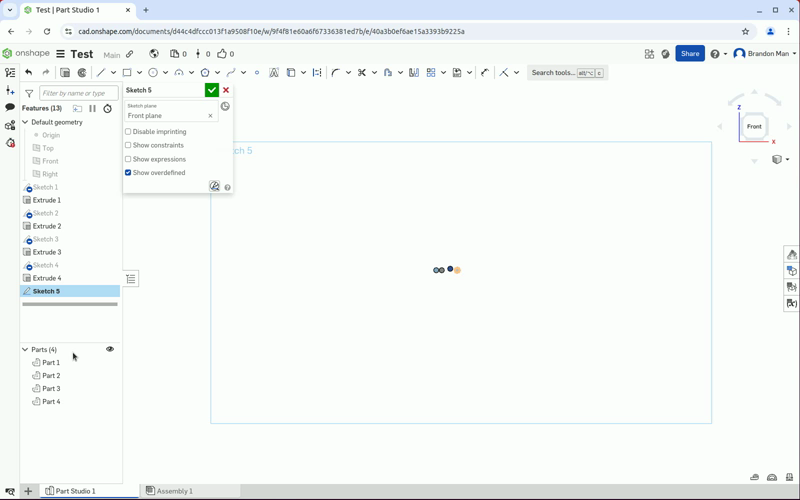
key(y)
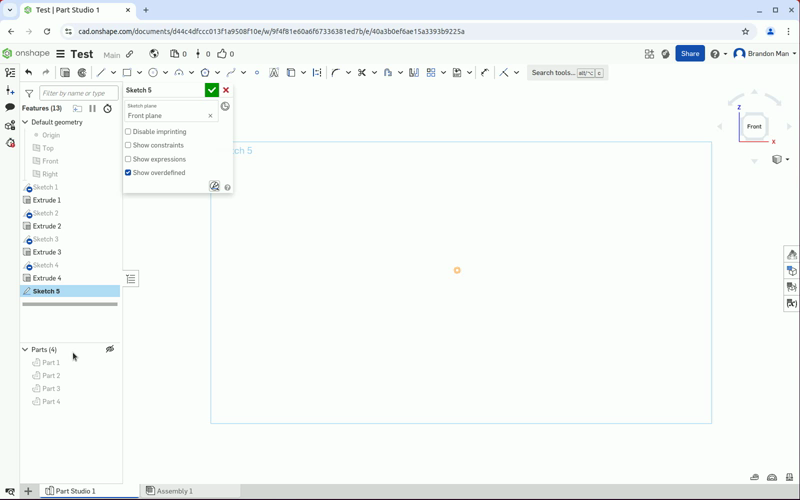
key(c)
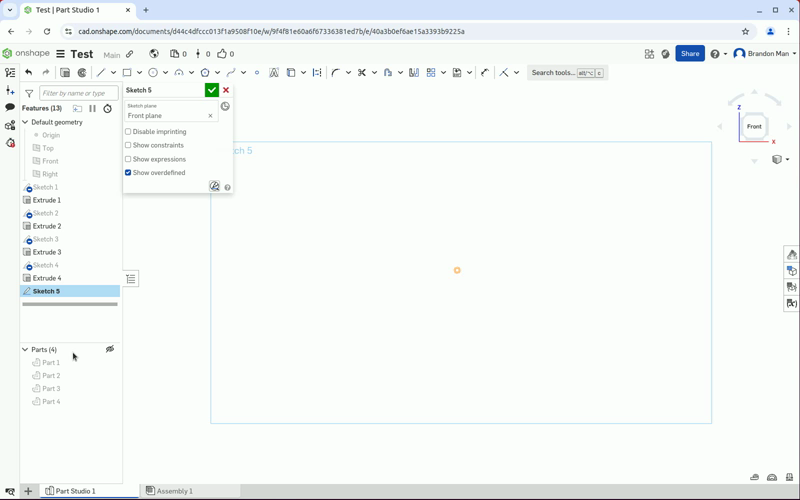
key_down(shift)
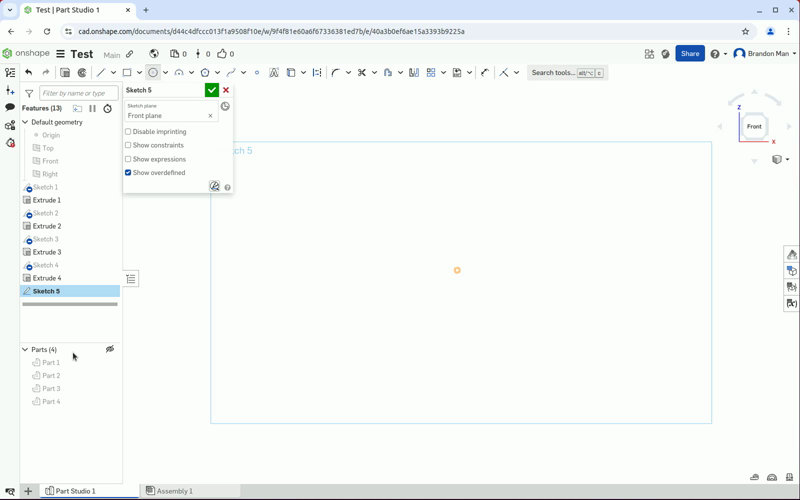
mouse_move(466, 270)
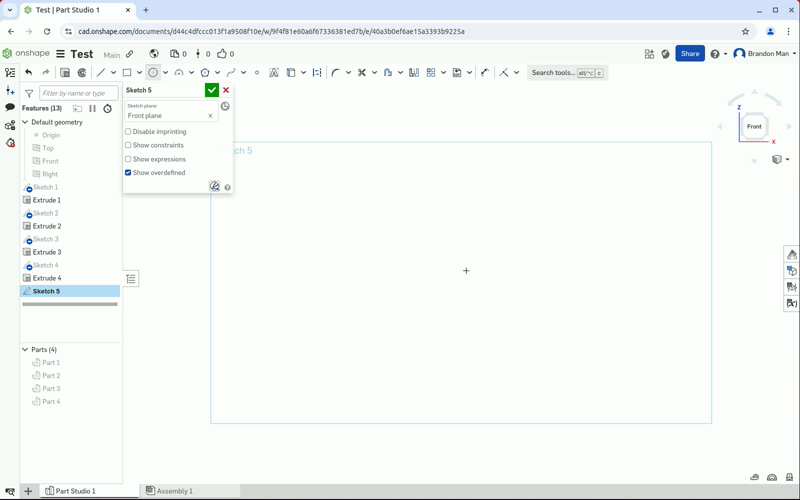
click(466, 270)
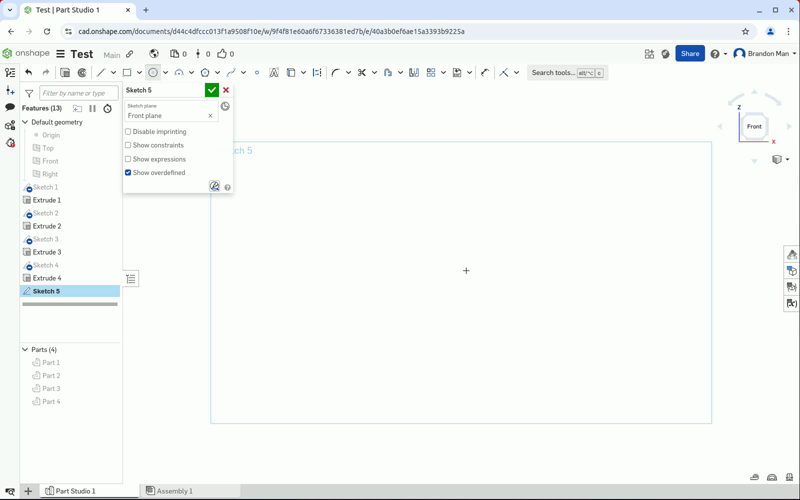
key_up(shift)
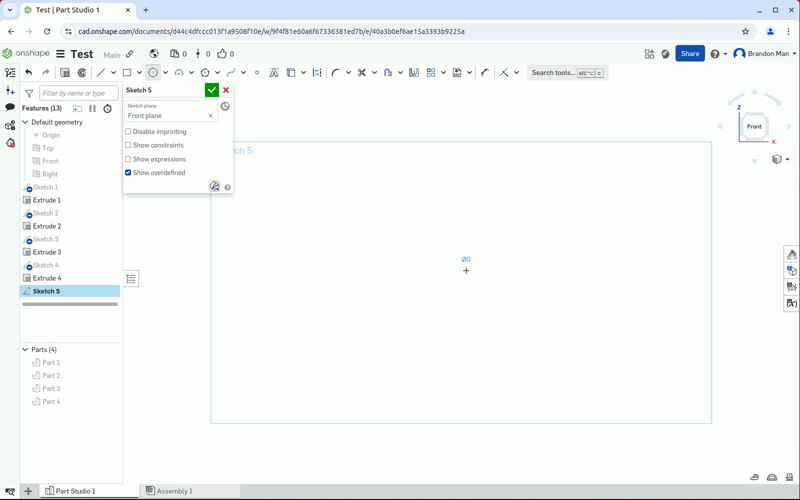
mouse_move(468, 270)
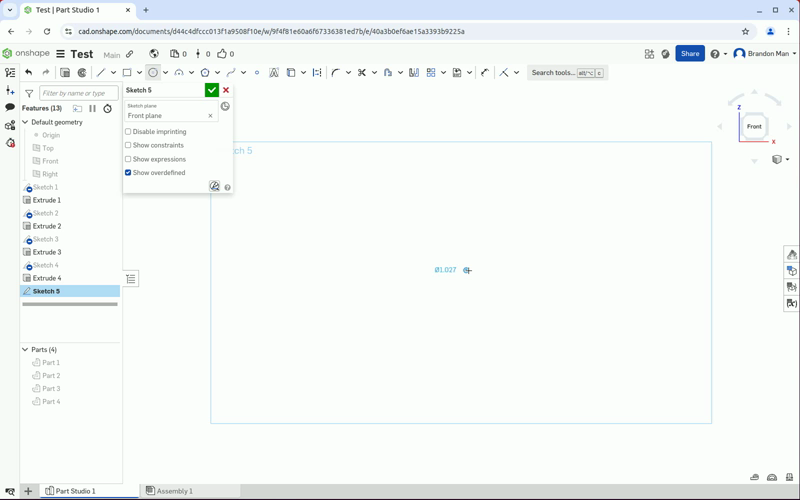
scroll(6)
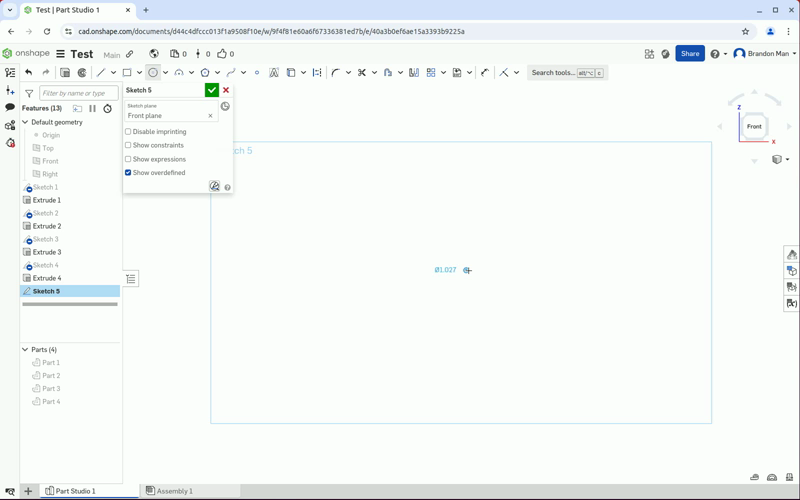
scroll(6)
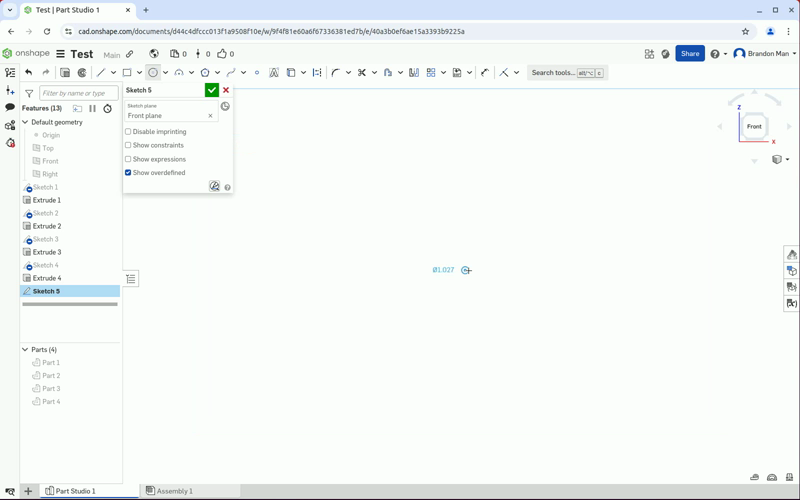
scroll(6)
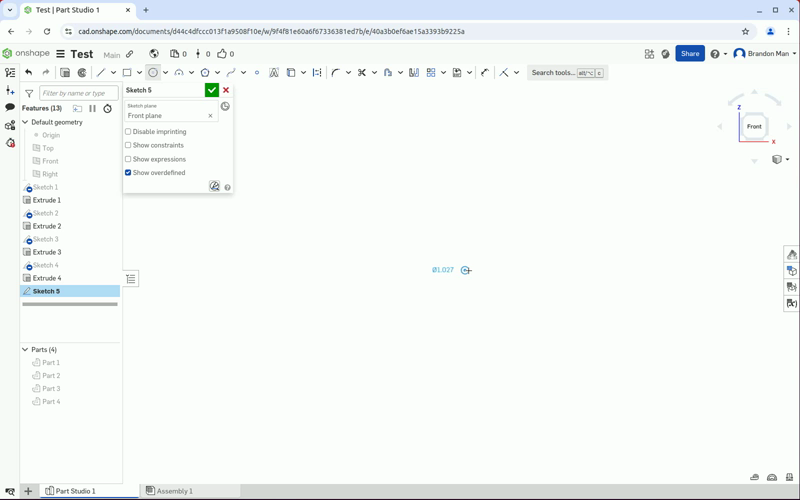
scroll(6)
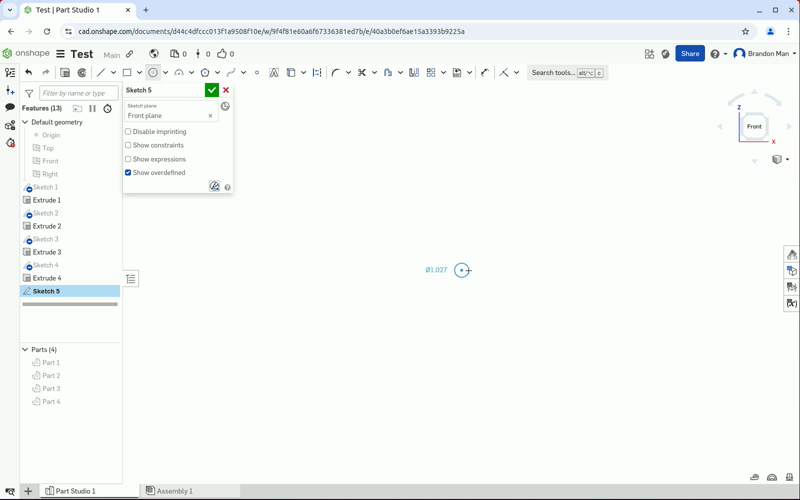
scroll(6)
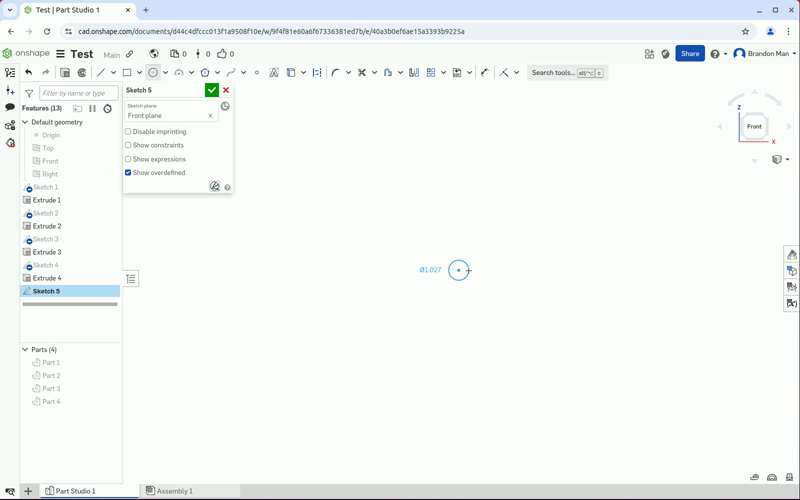
scroll(6)
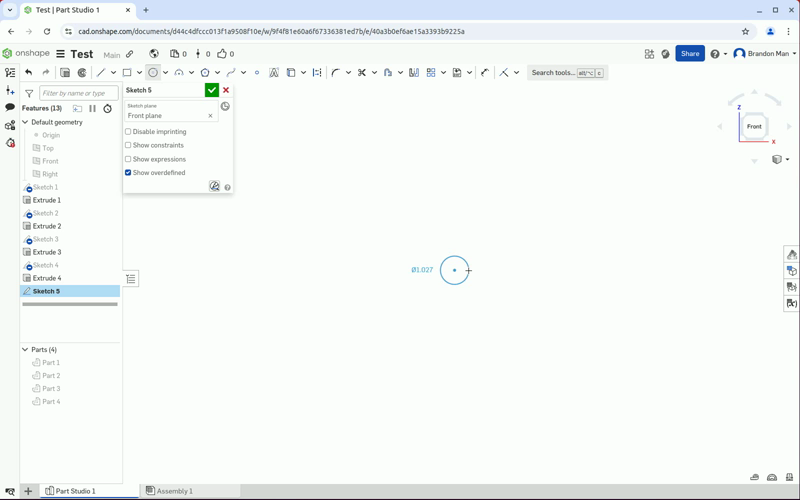
scroll(6)
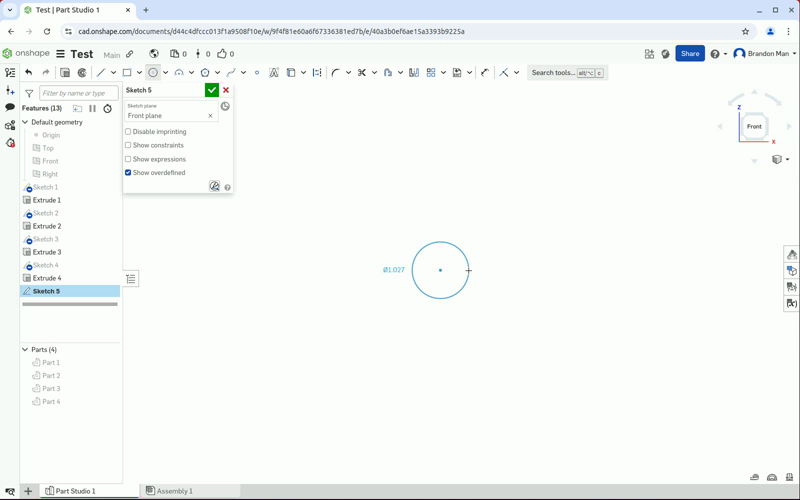
click(468, 270)
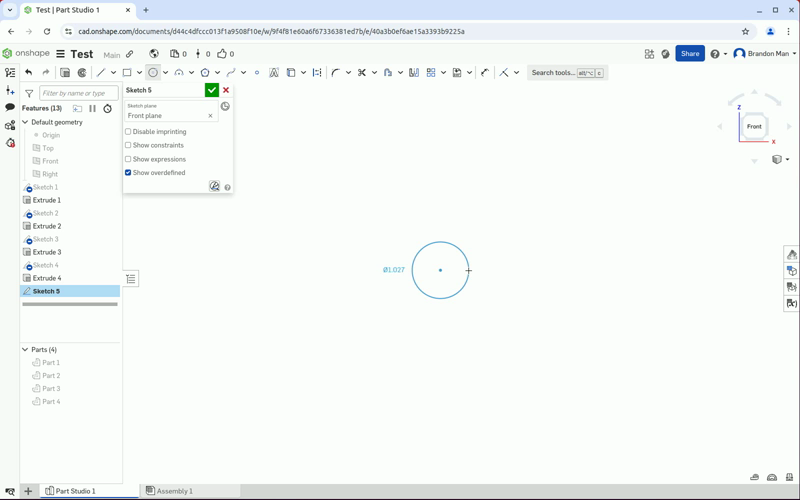
scroll(-6)
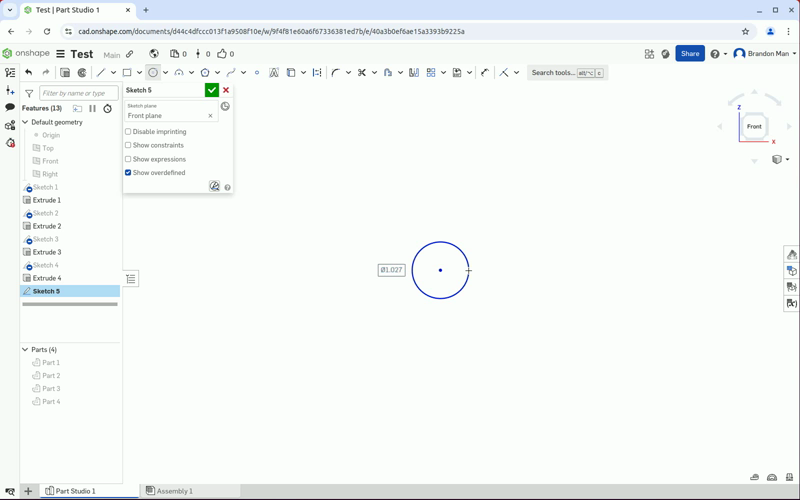
scroll(-6)
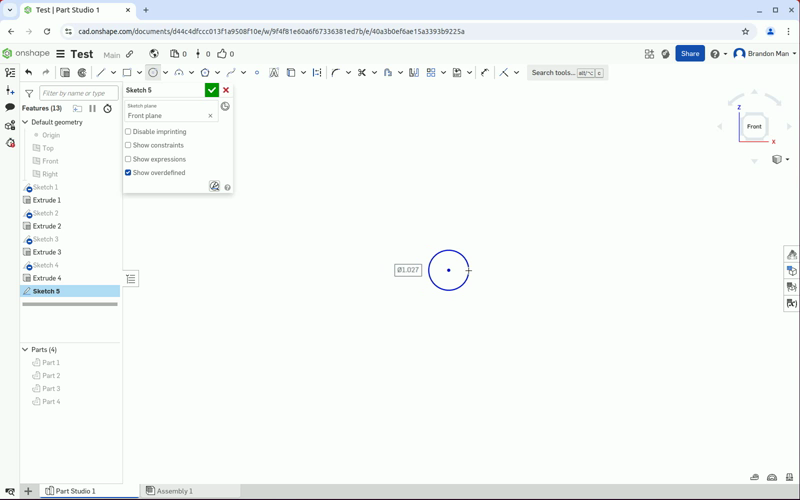
scroll(-6)
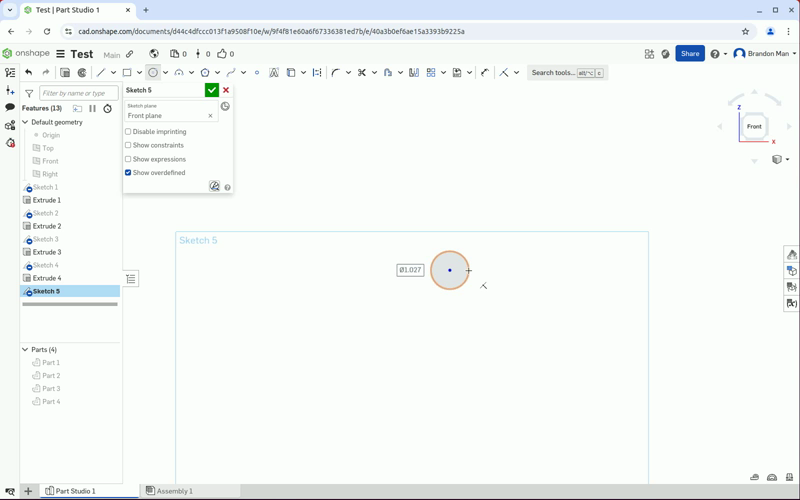
scroll(-6)
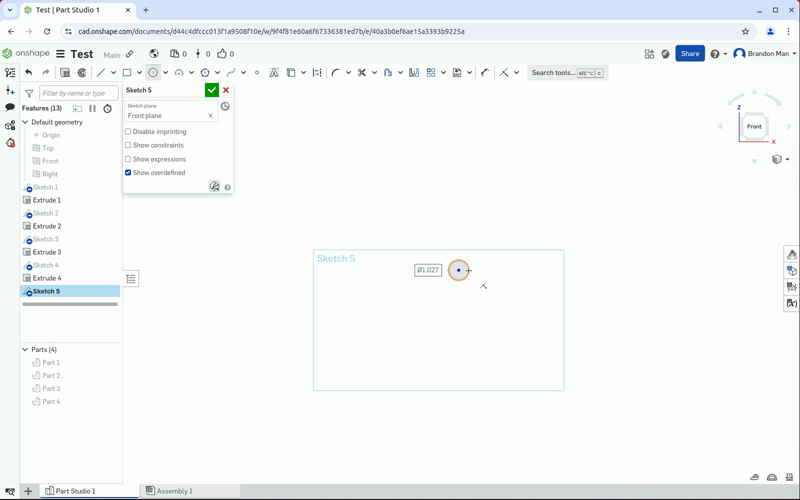
scroll(-6)
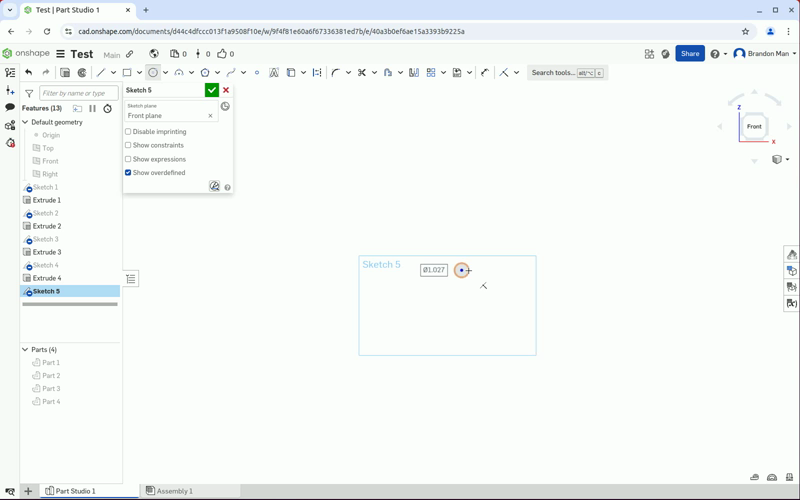
scroll(-6)
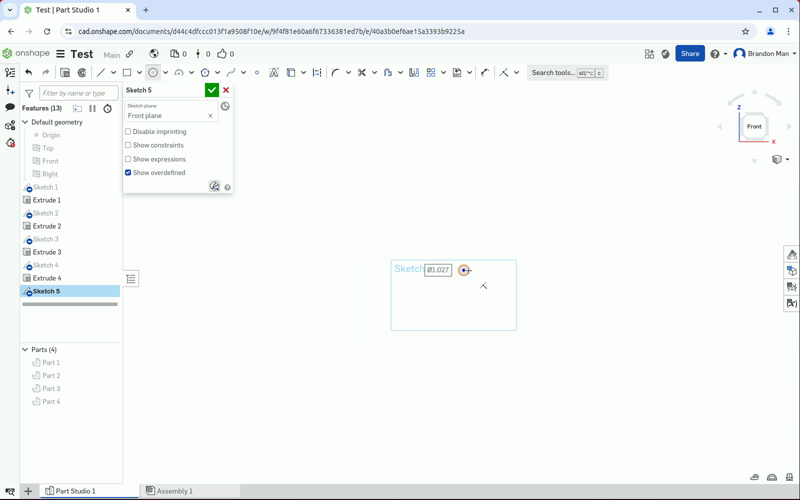
scroll(-6)
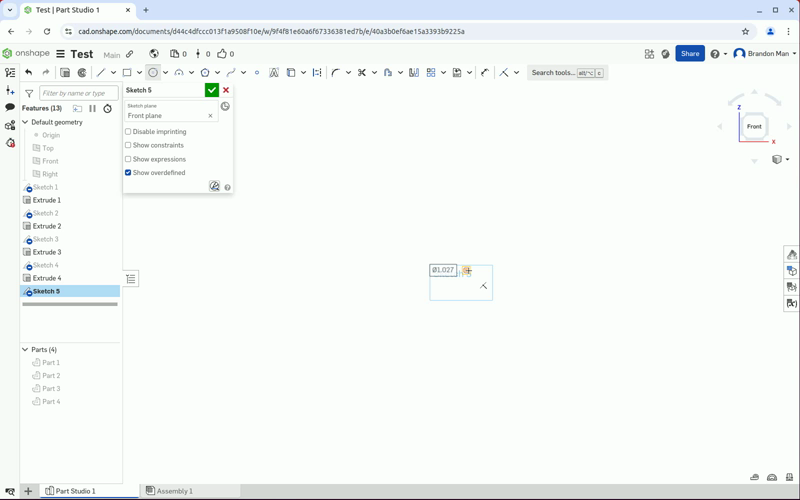
key(esc)
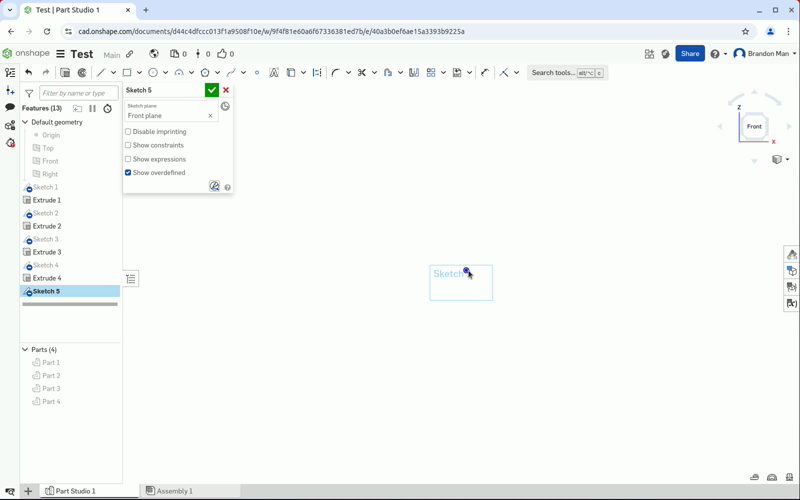
mouse_move(465, 270)
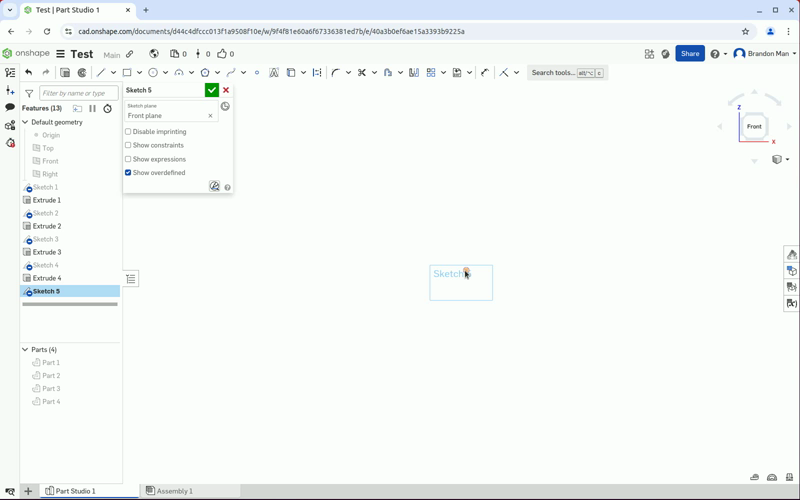
scroll(6)
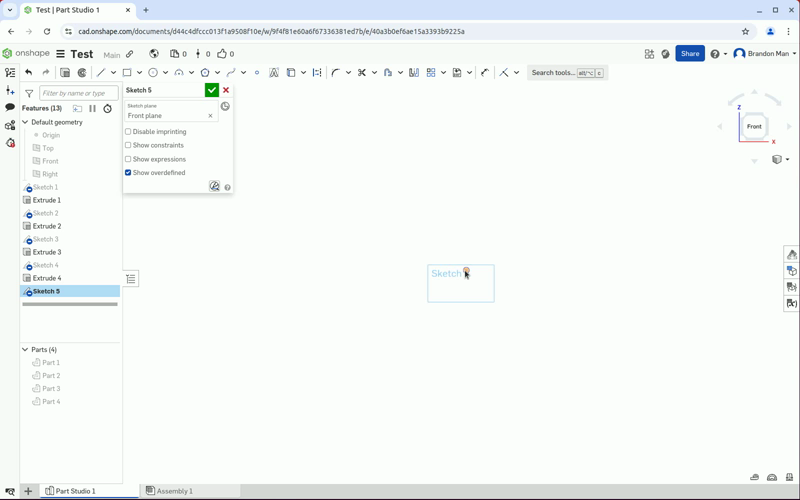
scroll(6)
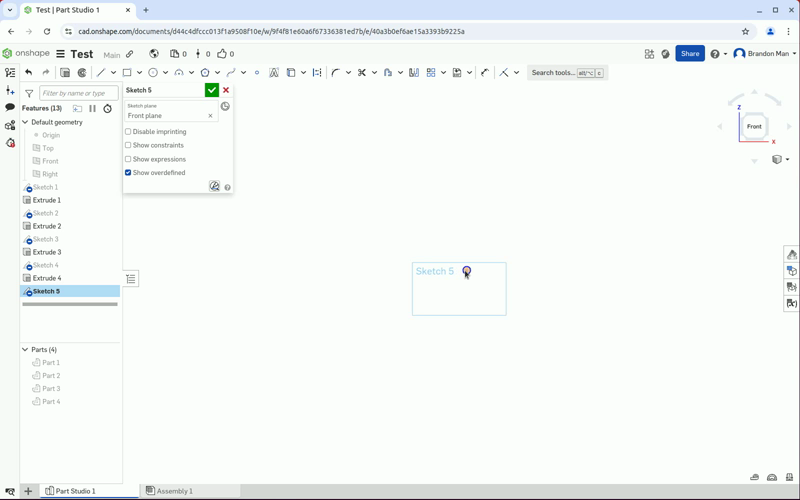
scroll(6)
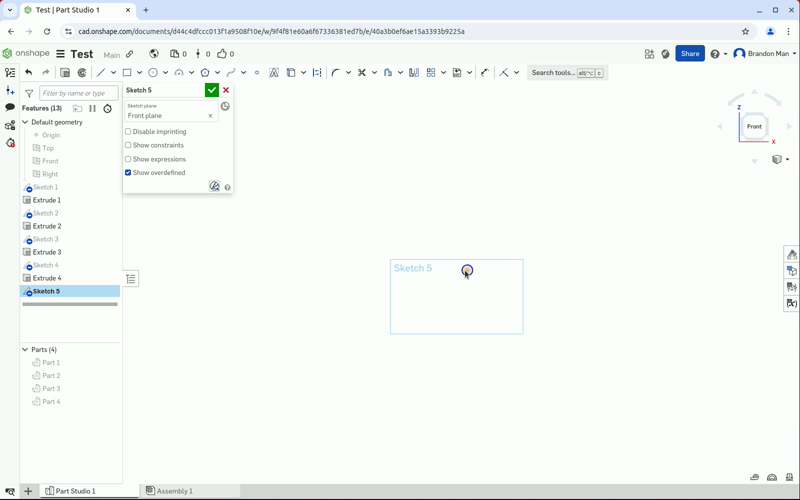
scroll(6)
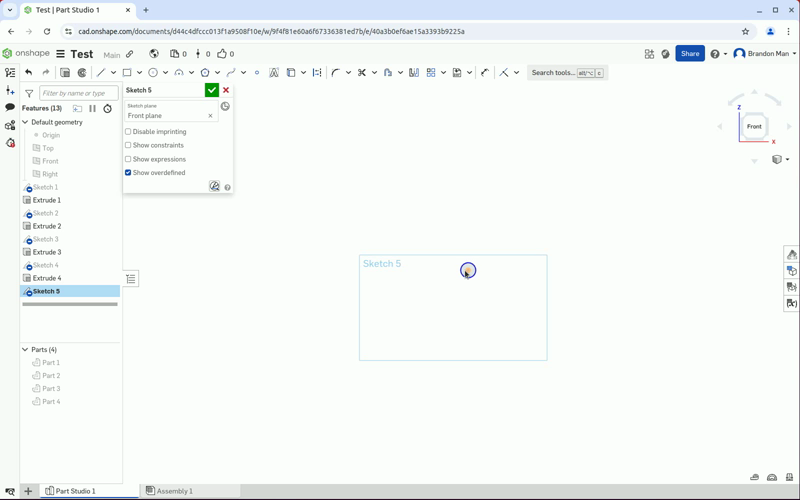
scroll(6)
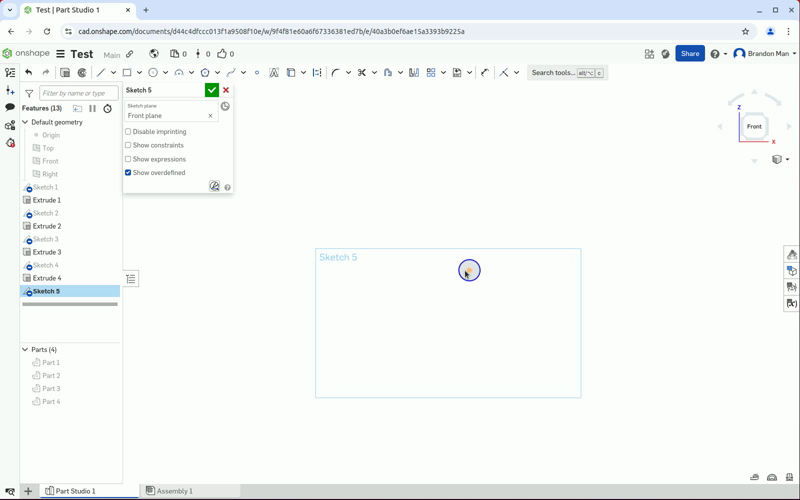
scroll(6)
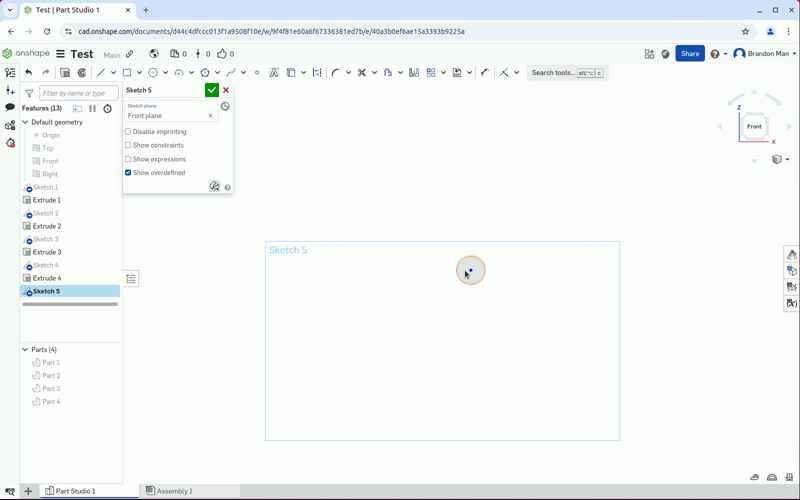
scroll(6)
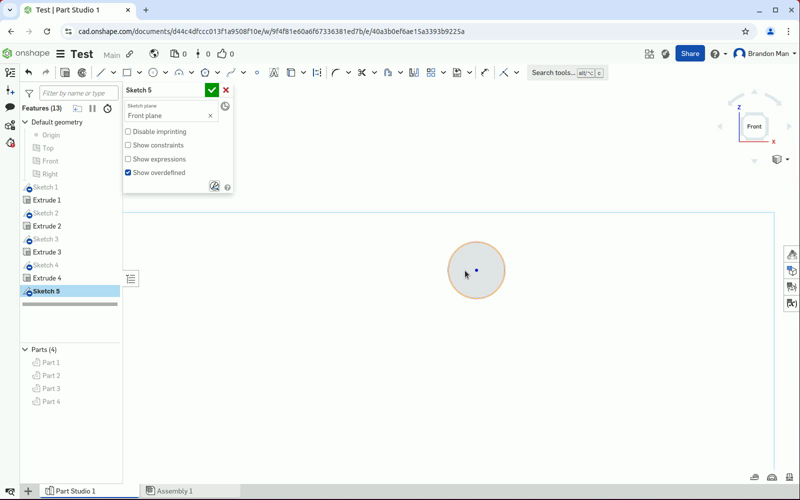
click(465, 270)
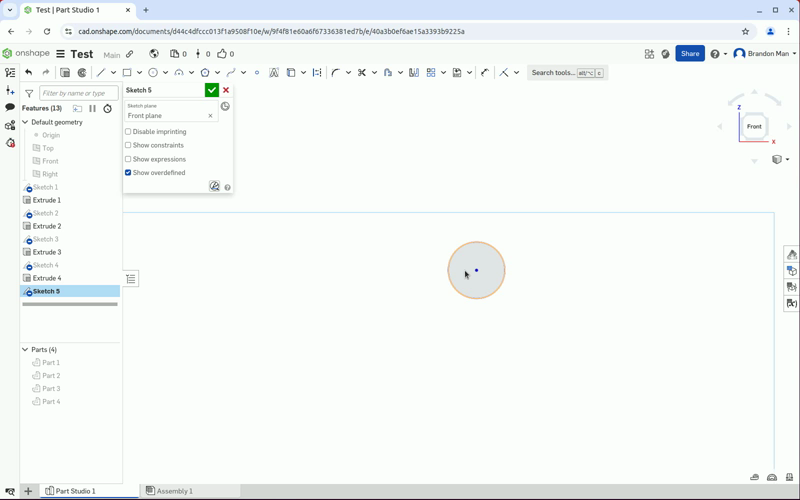
scroll(-6)
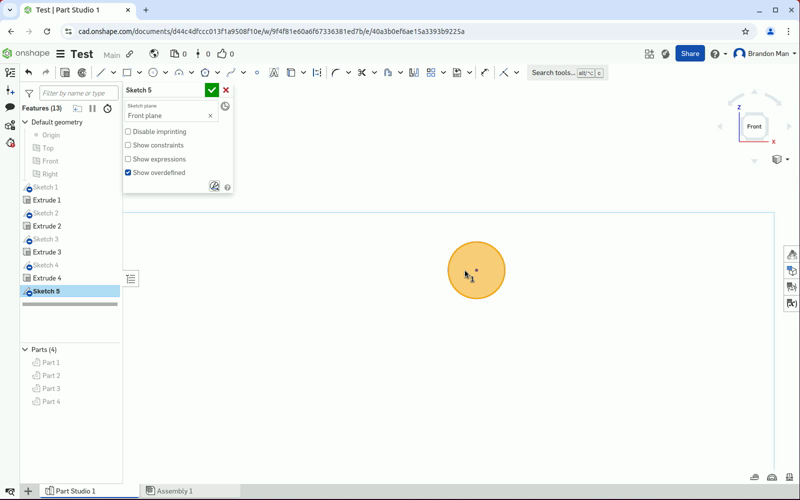
scroll(-6)
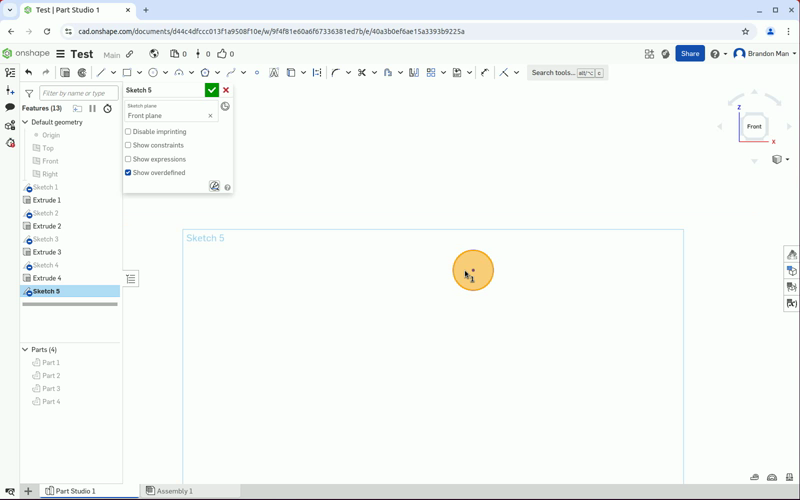
scroll(-6)
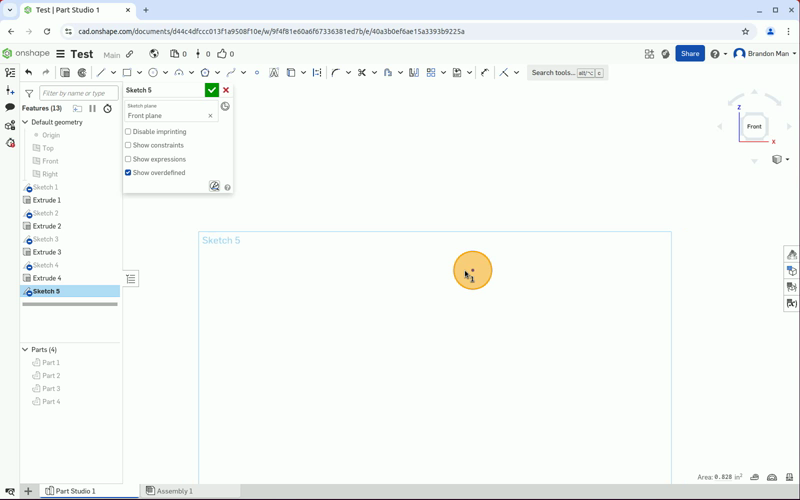
scroll(-6)
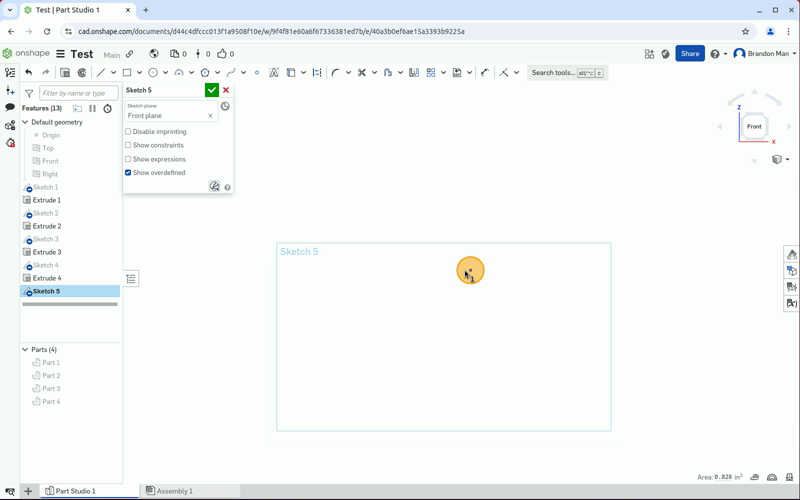
scroll(-6)
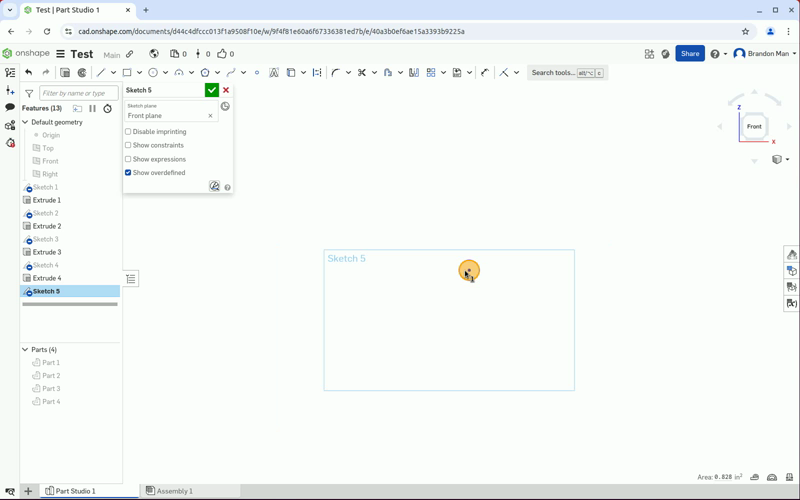
scroll(-6)
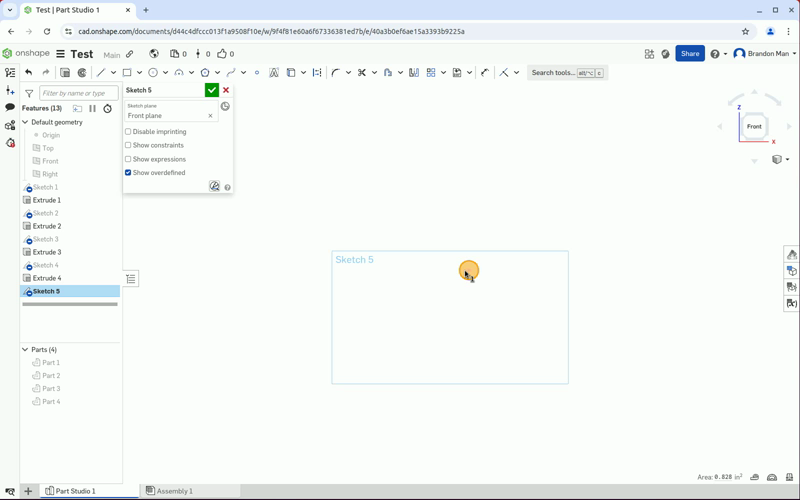
scroll(-6)
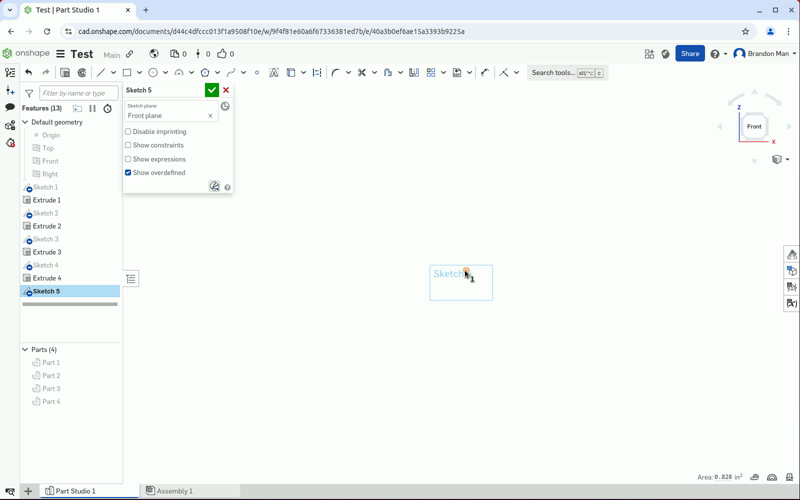
mouse_move(73, 352)
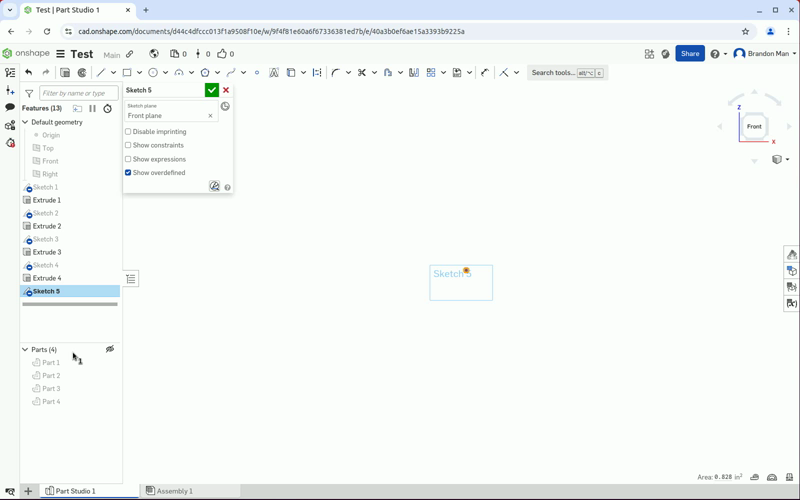
key(shift+y)
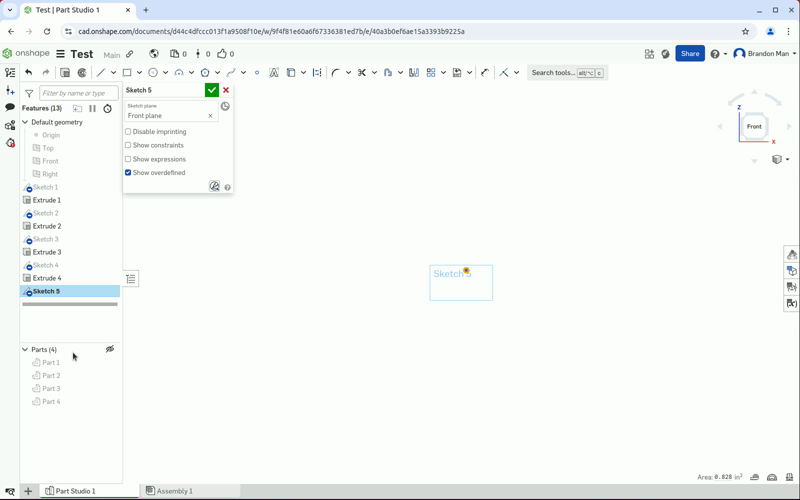
key(shift+e)
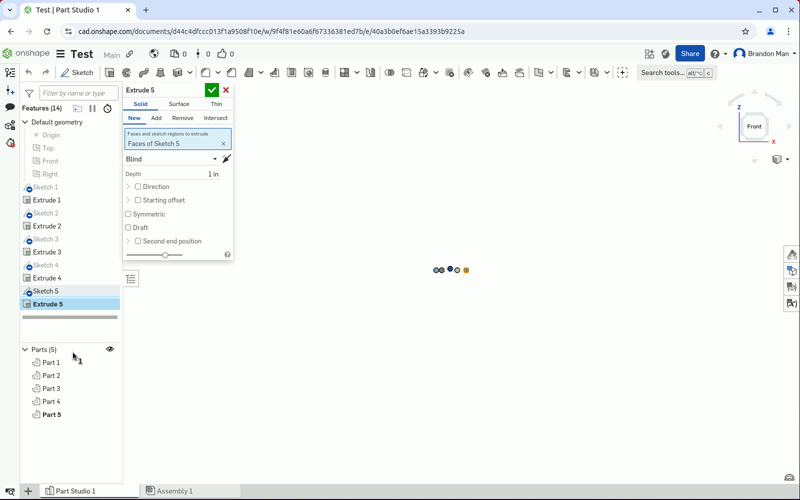
mouse_move(143, 106)
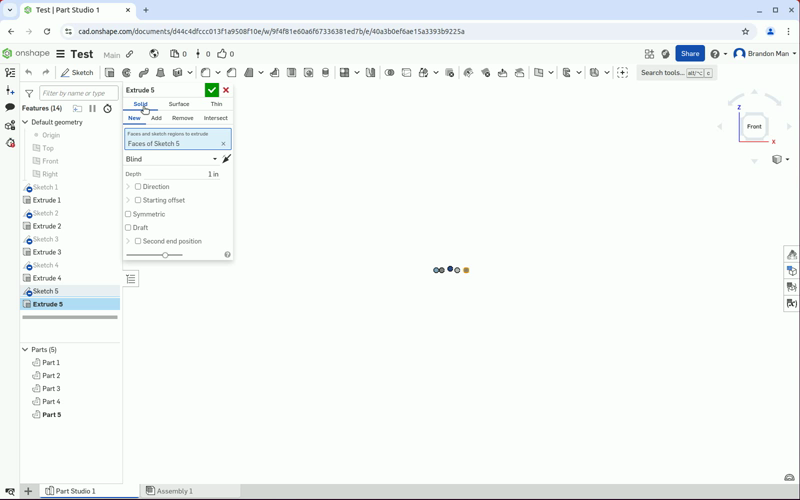
click(143, 106)
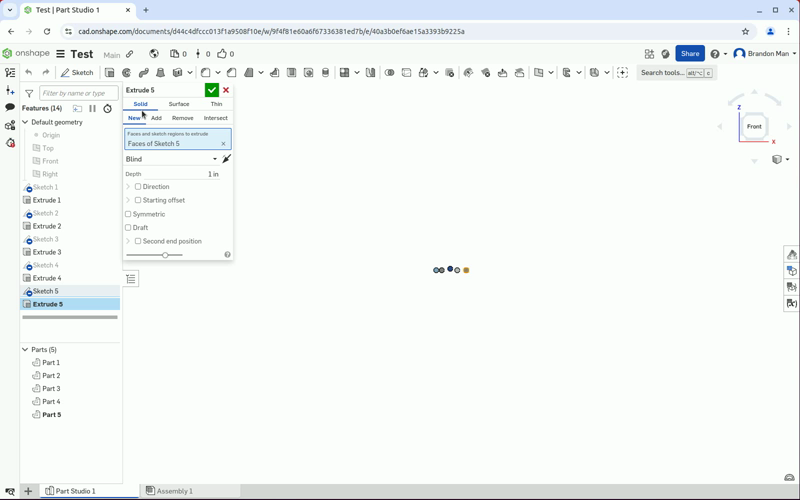
mouse_move(137, 120)
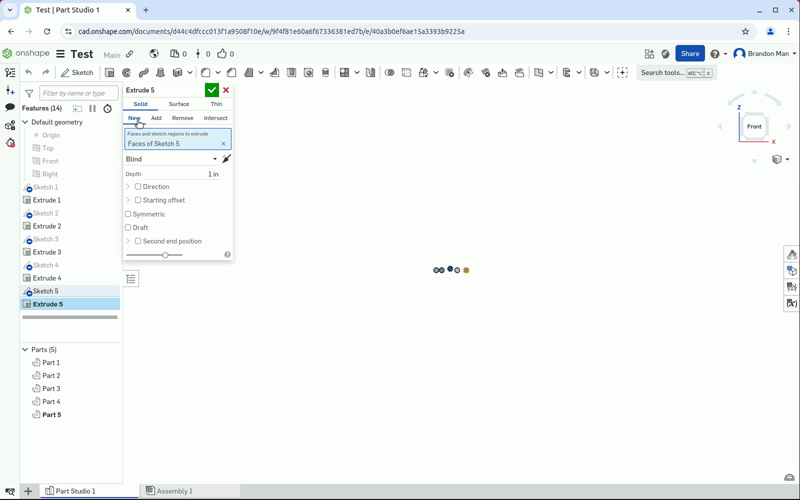
click(137, 120)
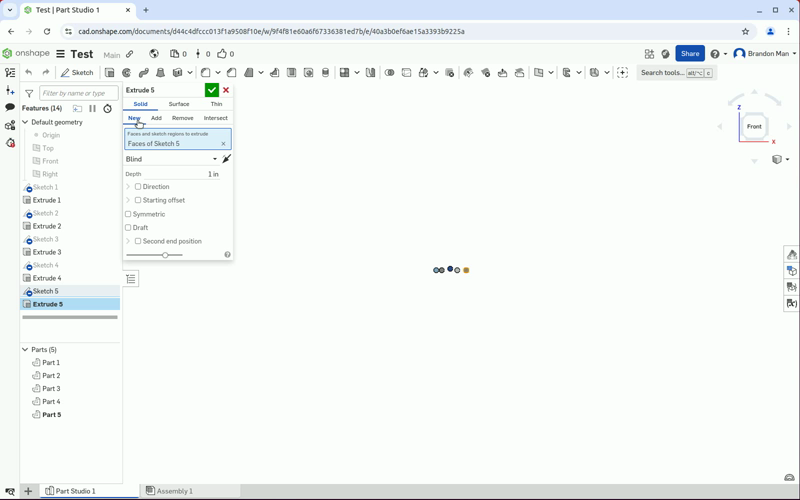
key(tab, 4)
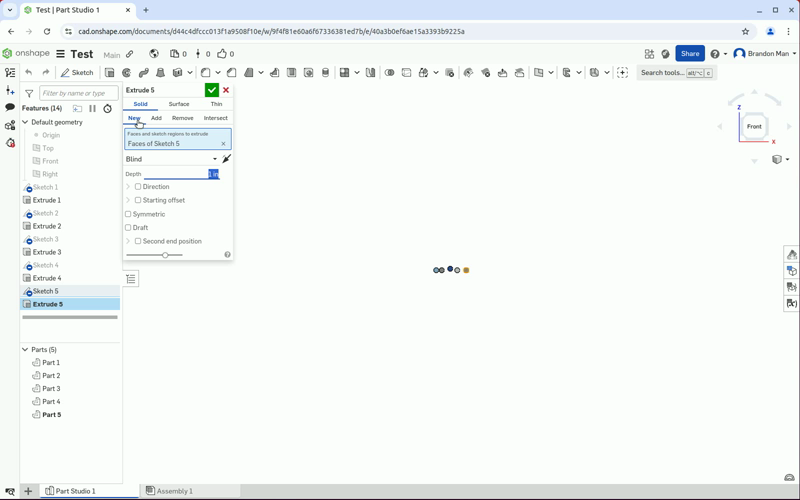
text(13.239)
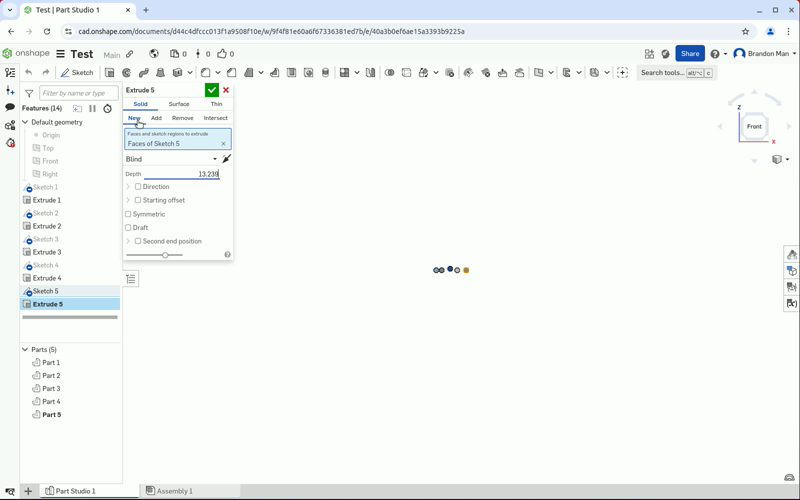
key(enter)
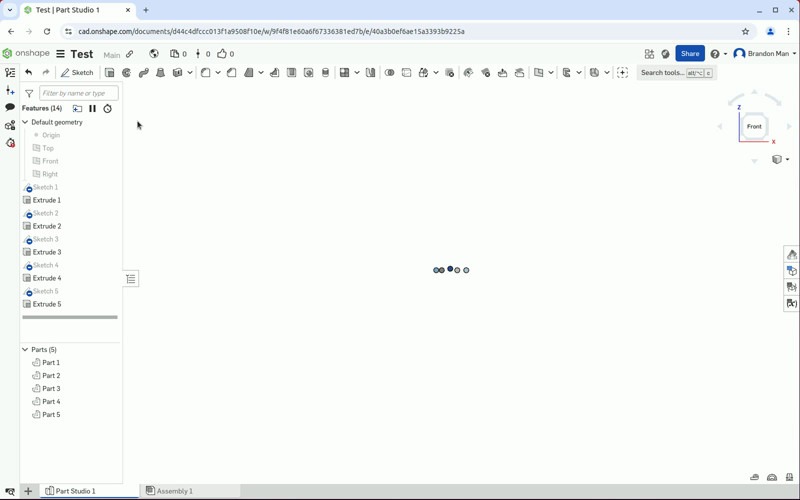
key(shift+h)
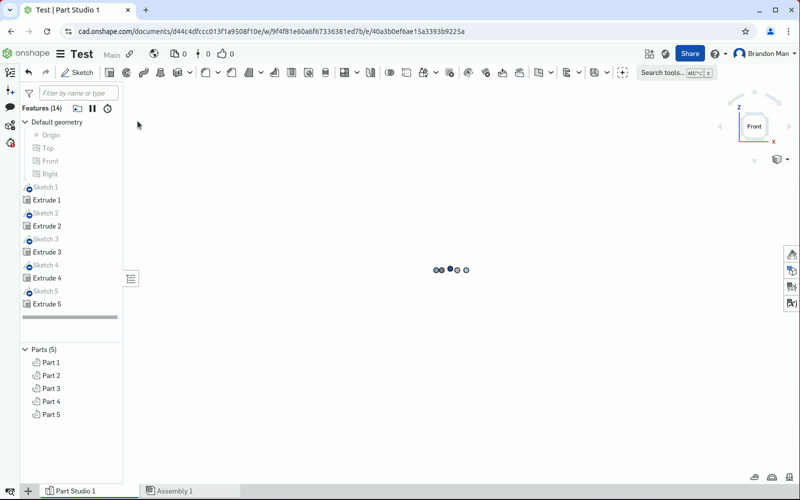
key(shift+h)
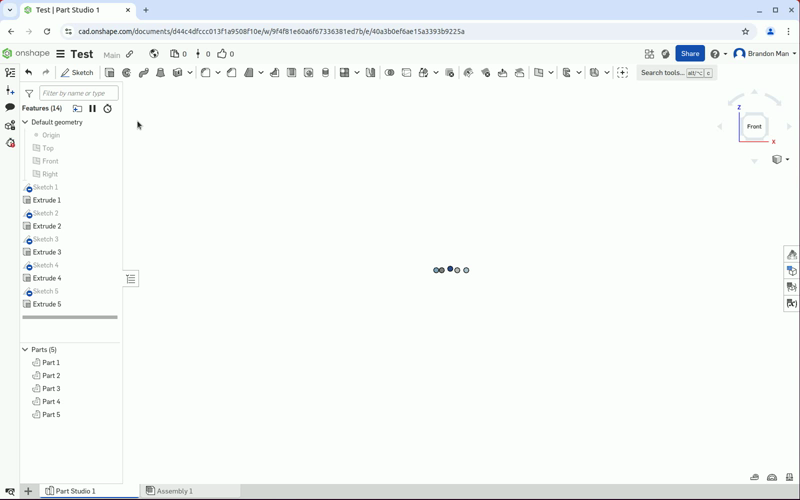
mouse_move(73, 189)
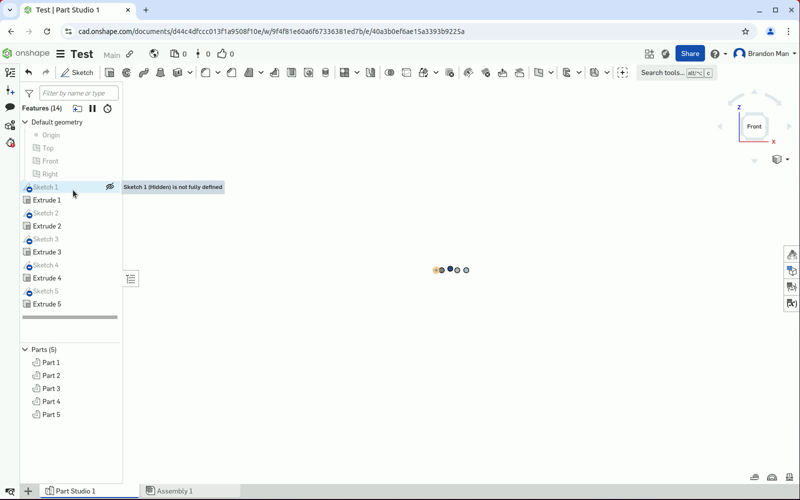
click(73, 189)
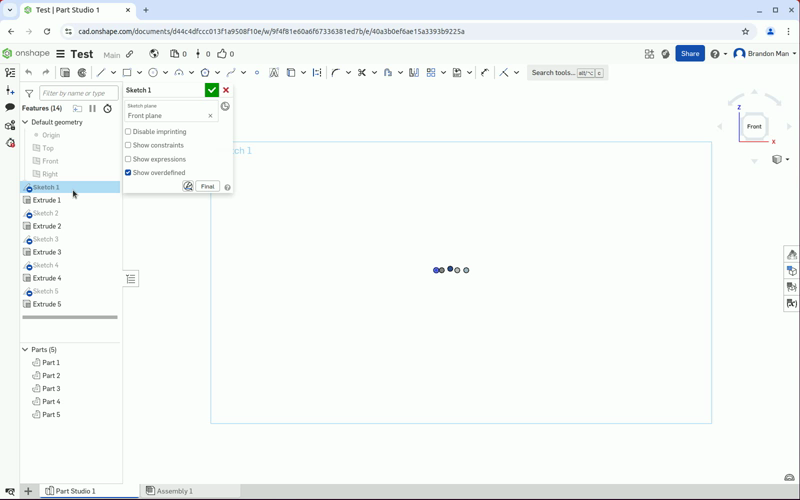
mouse_move(229, 92)
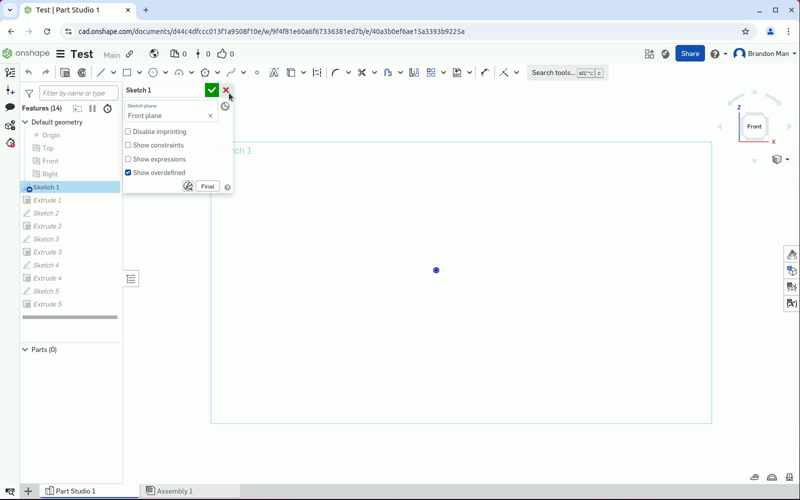
click(229, 92)
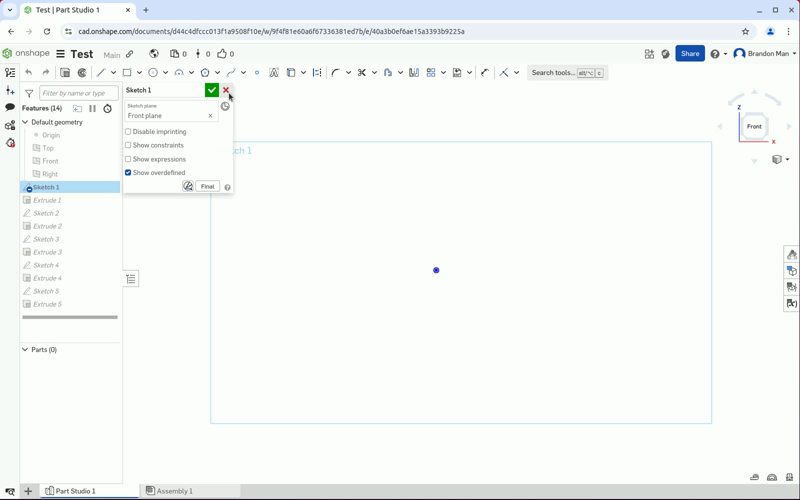
key(shift+s)
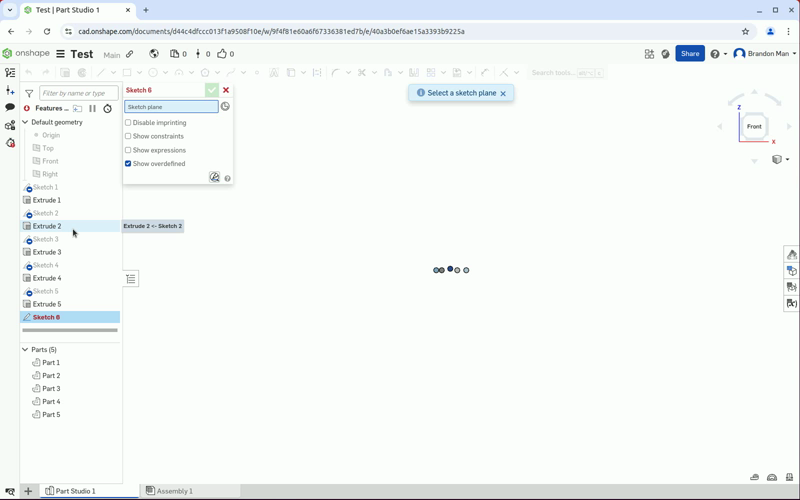
scroll(3)
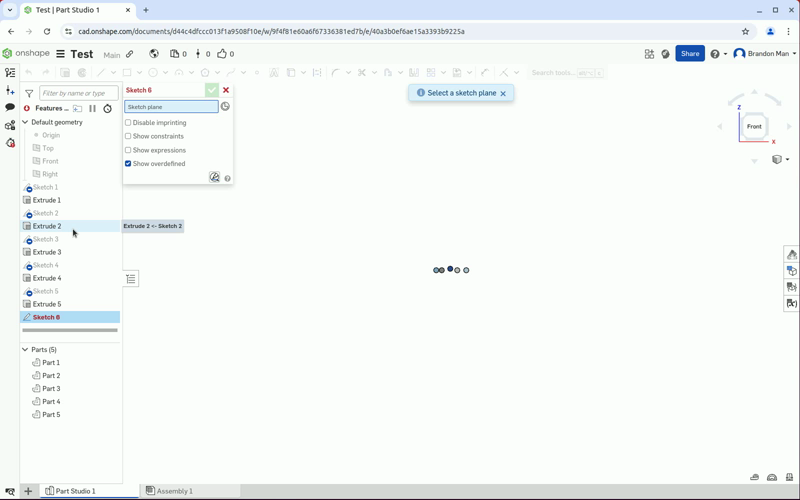
mouse_move(73, 163)
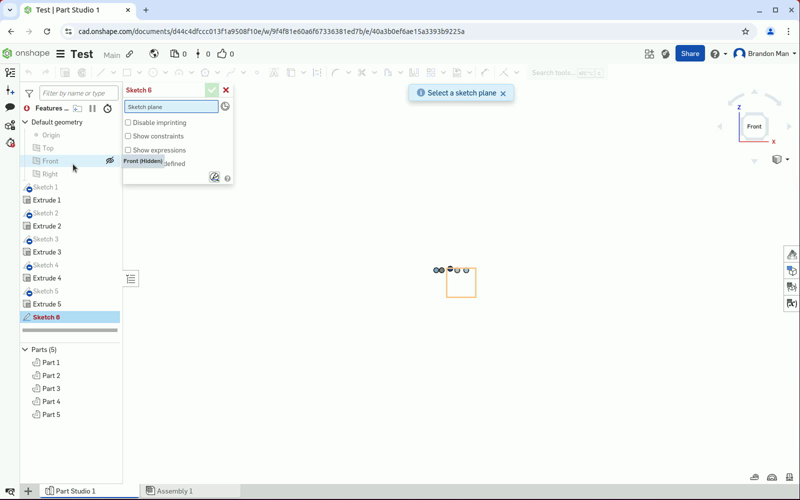
click(73, 163)
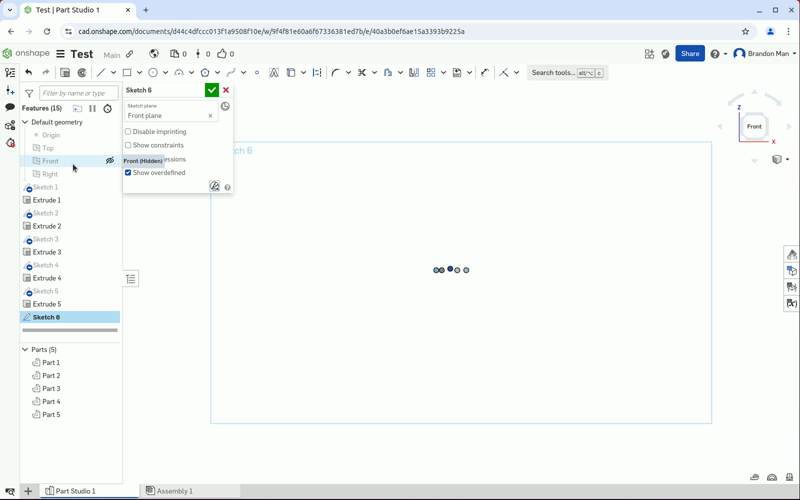
mouse_move(73, 352)
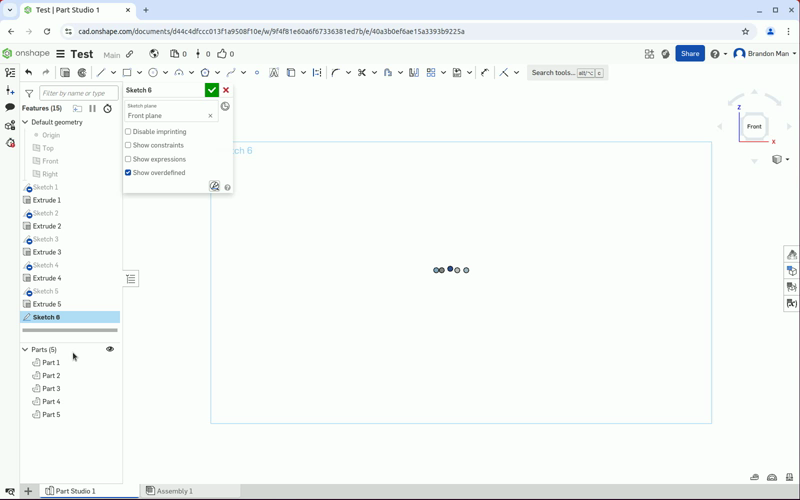
key(y)
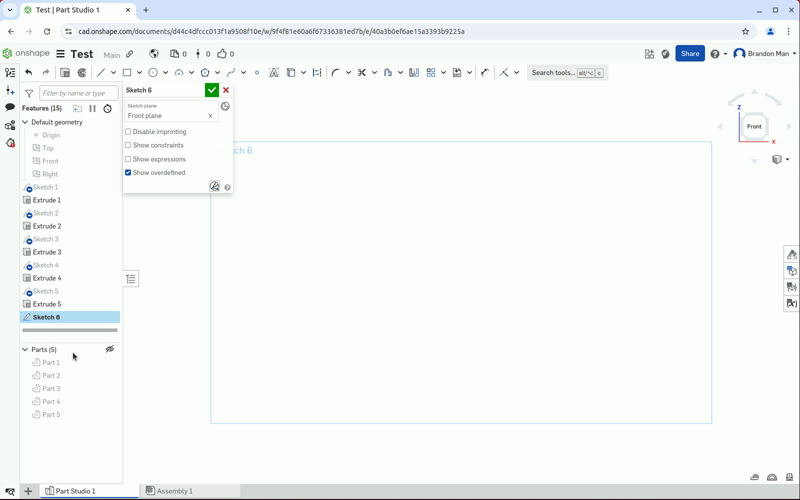
key(c)
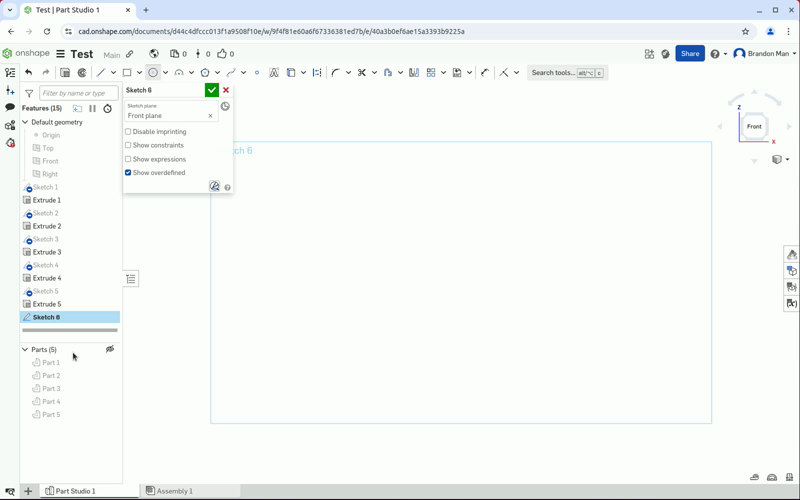
key_down(shift)
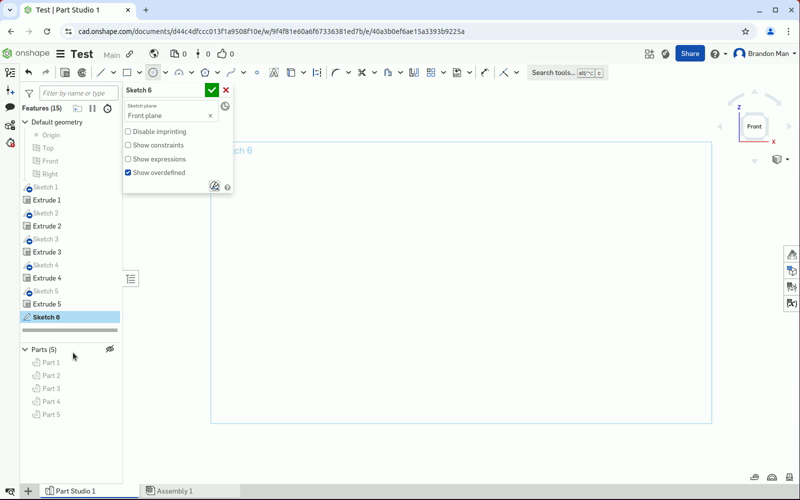
mouse_move(473, 270)
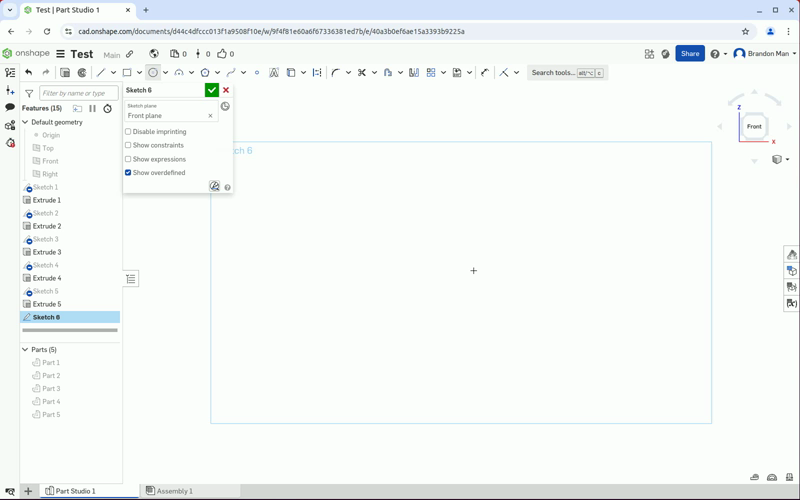
click(473, 270)
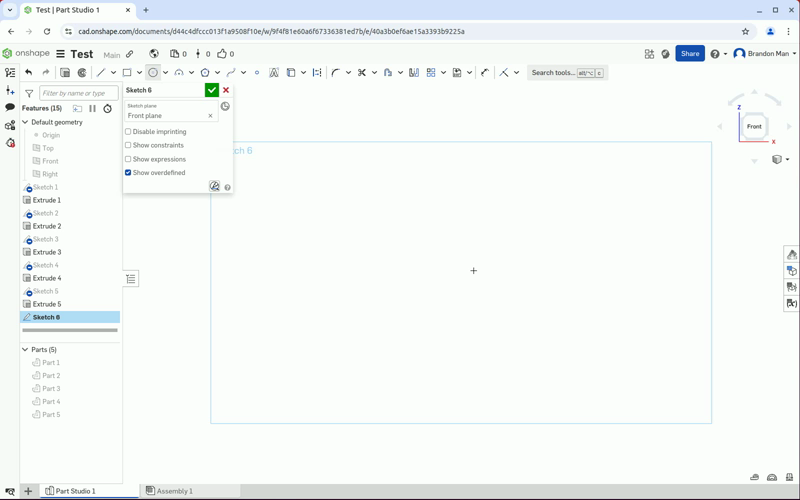
key_up(shift)
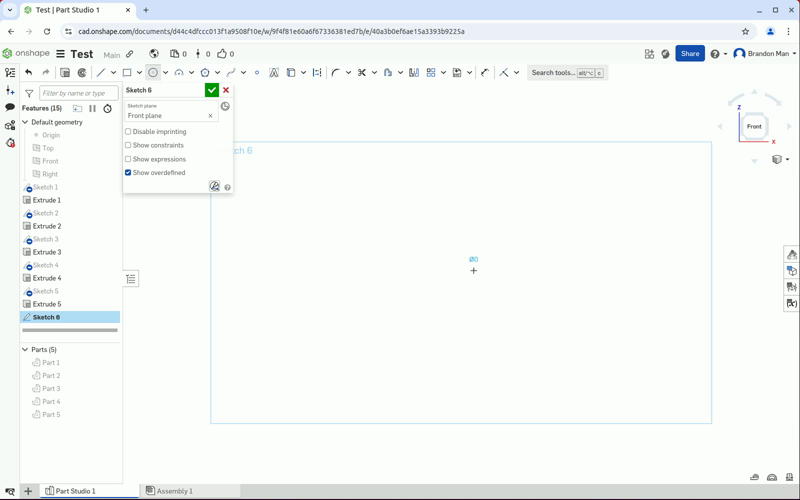
mouse_move(476, 270)
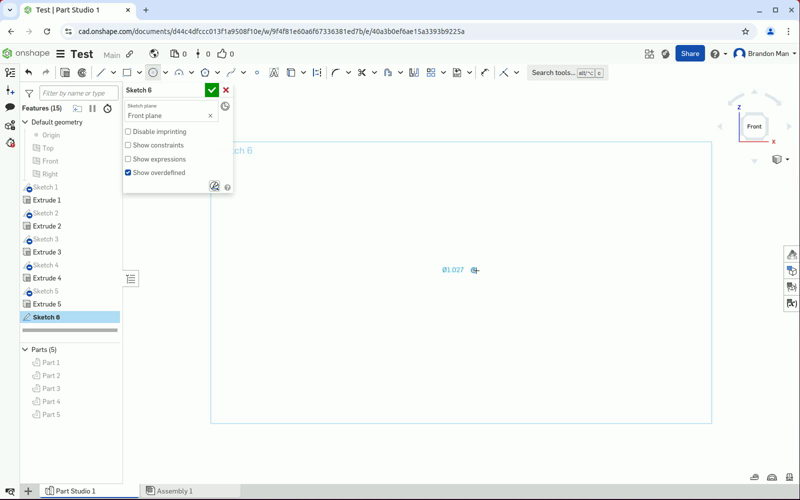
scroll(6)
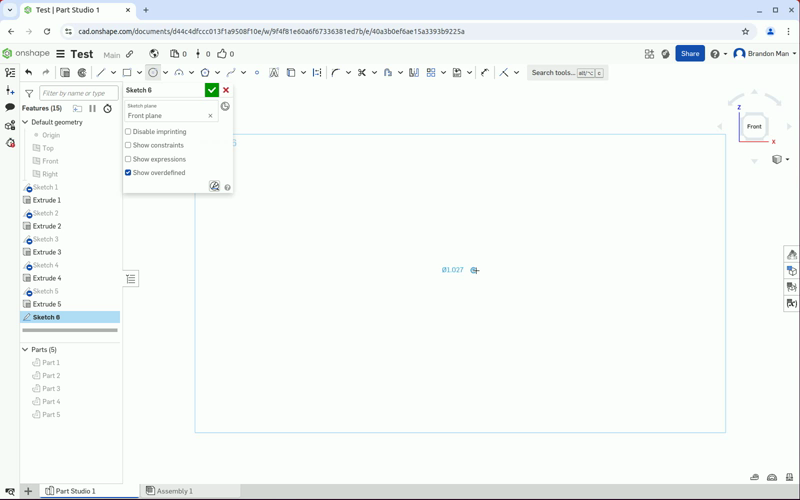
scroll(6)
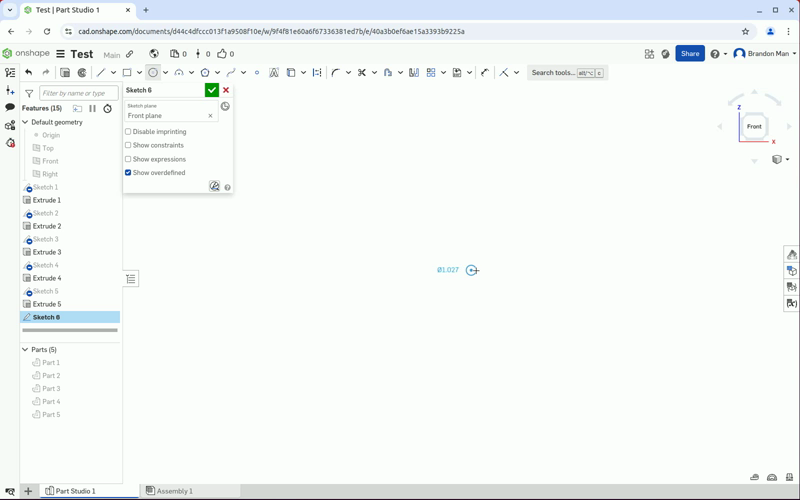
scroll(6)
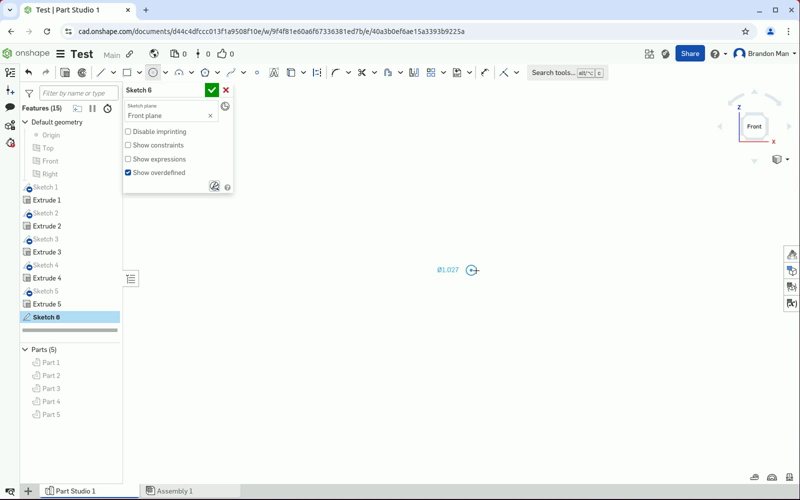
scroll(6)
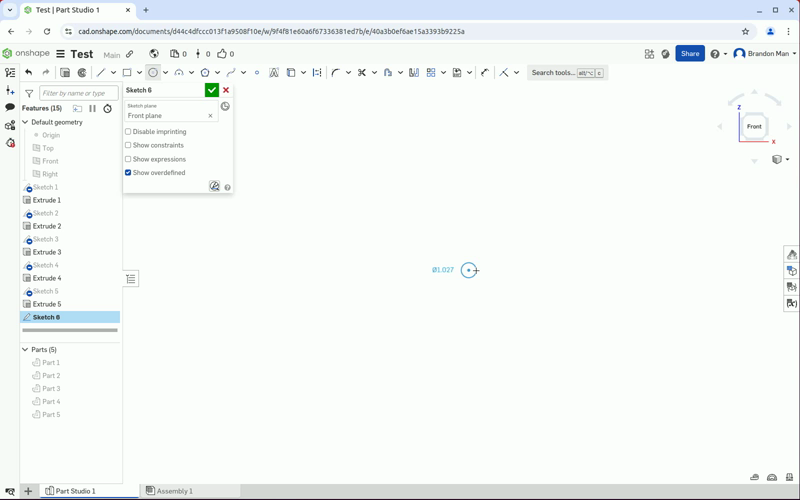
scroll(6)
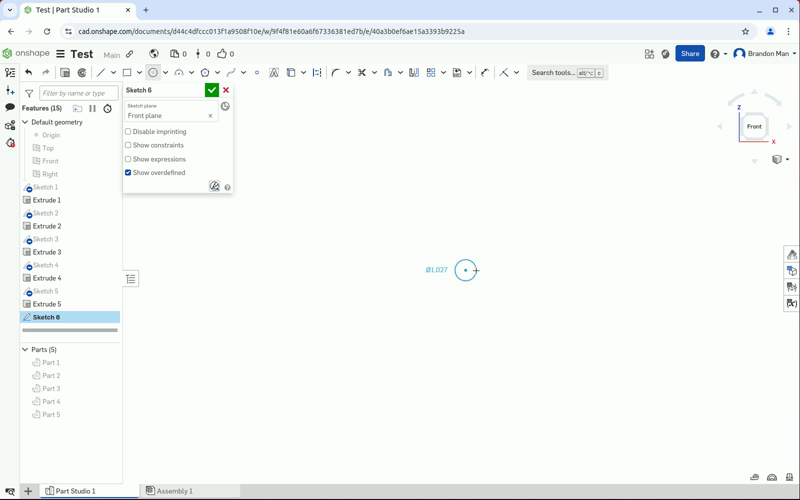
scroll(6)
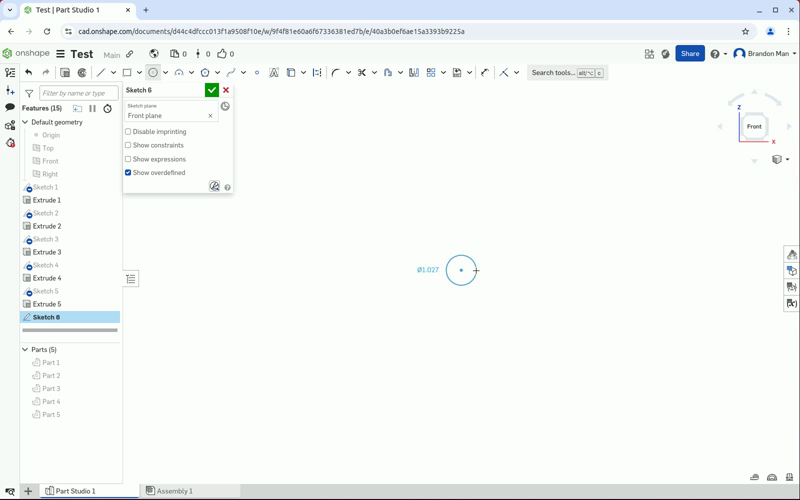
scroll(6)
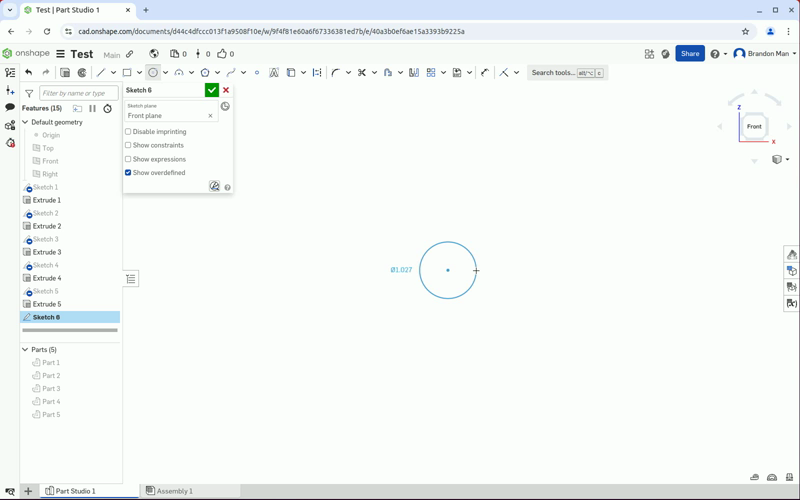
click(476, 270)
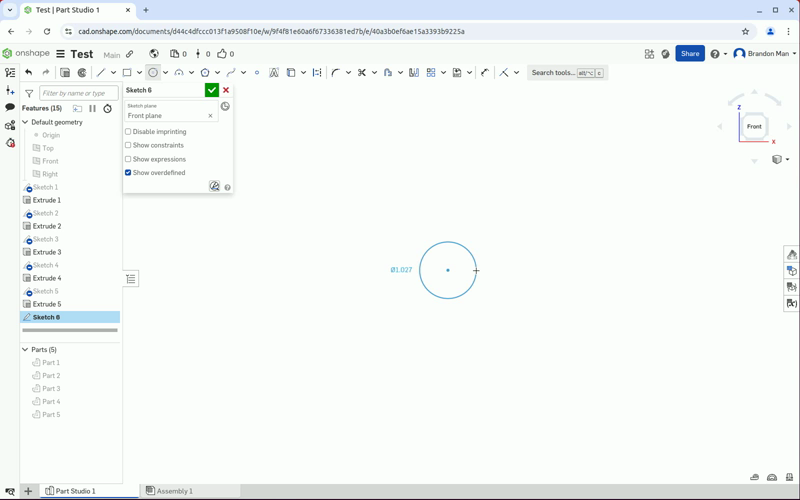
scroll(-6)
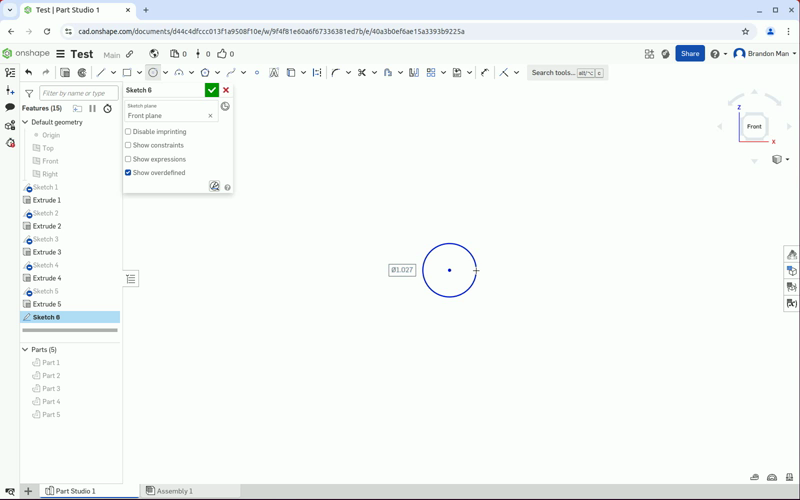
scroll(-6)
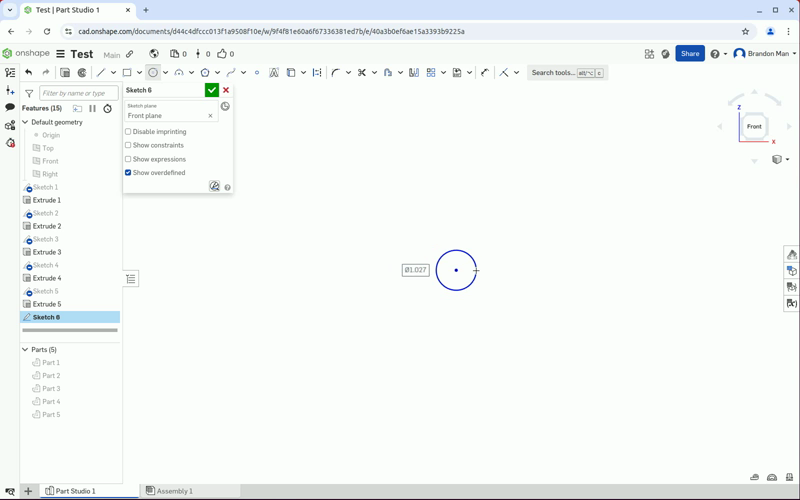
scroll(-6)
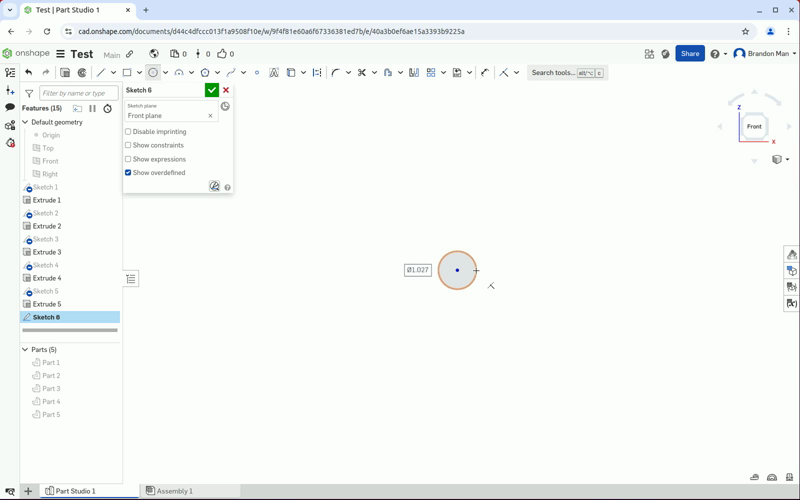
scroll(-6)
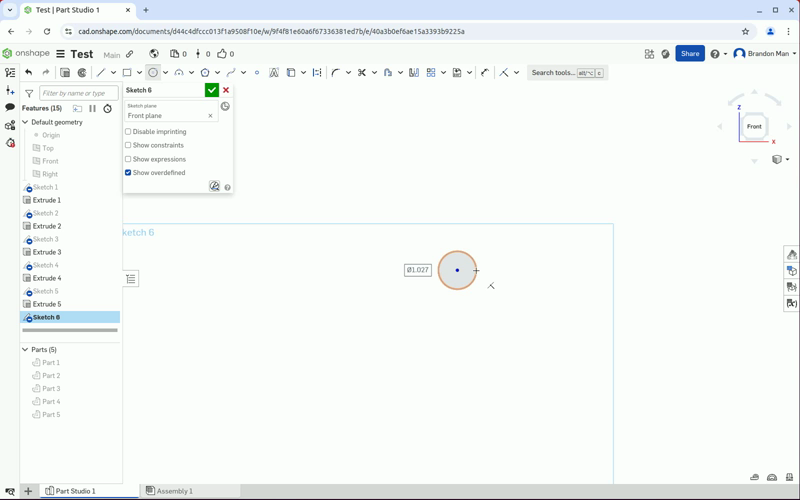
scroll(-6)
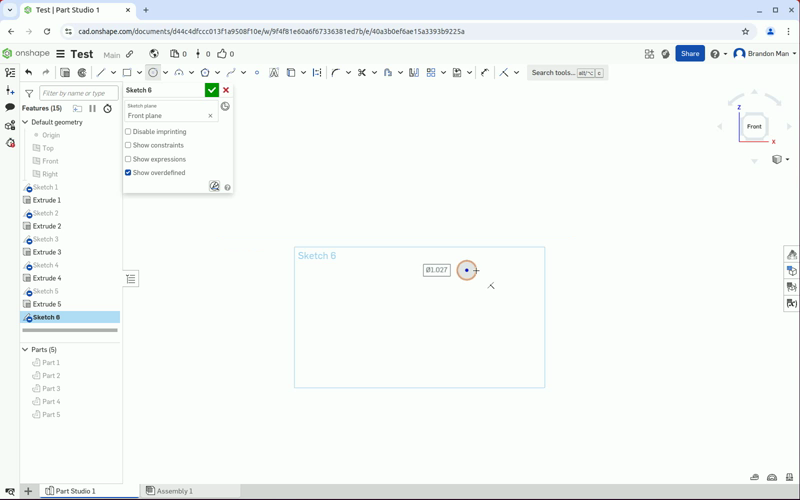
scroll(-6)
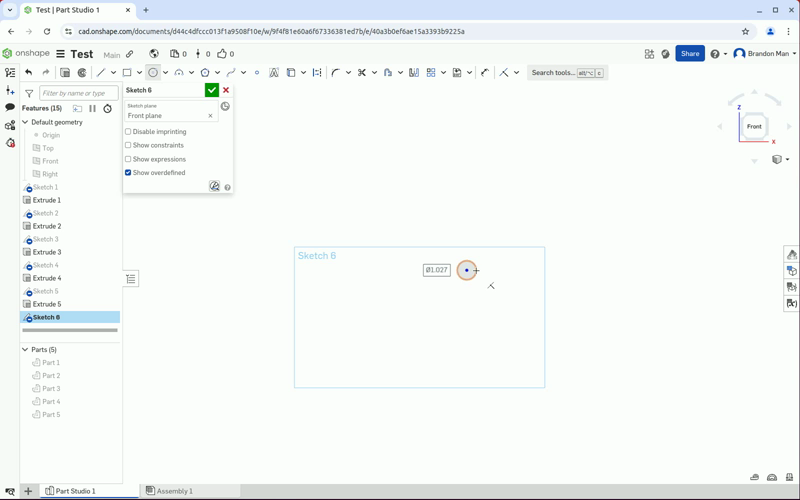
scroll(-6)
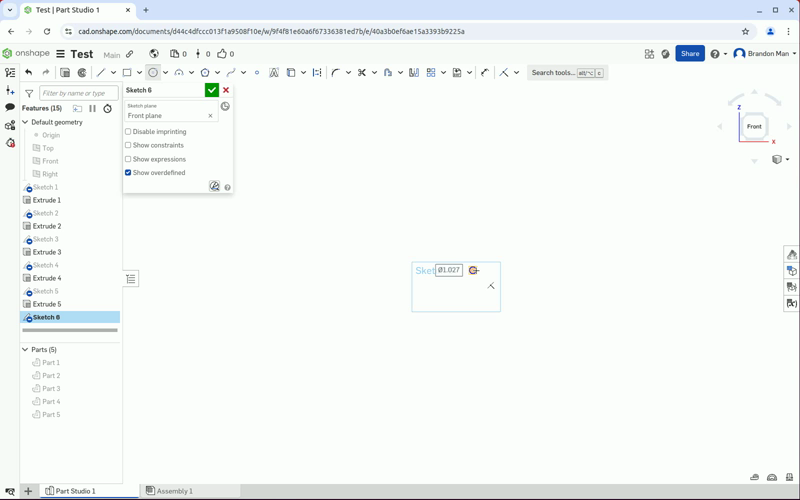
key(esc)
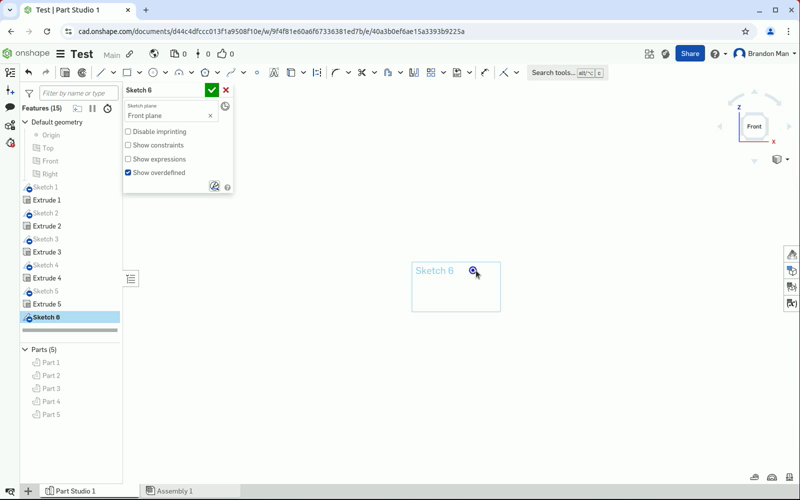
mouse_move(474, 272)
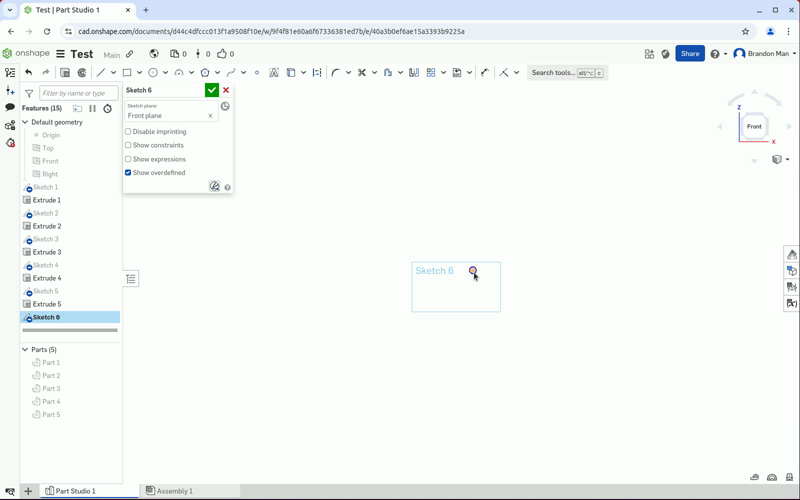
scroll(6)
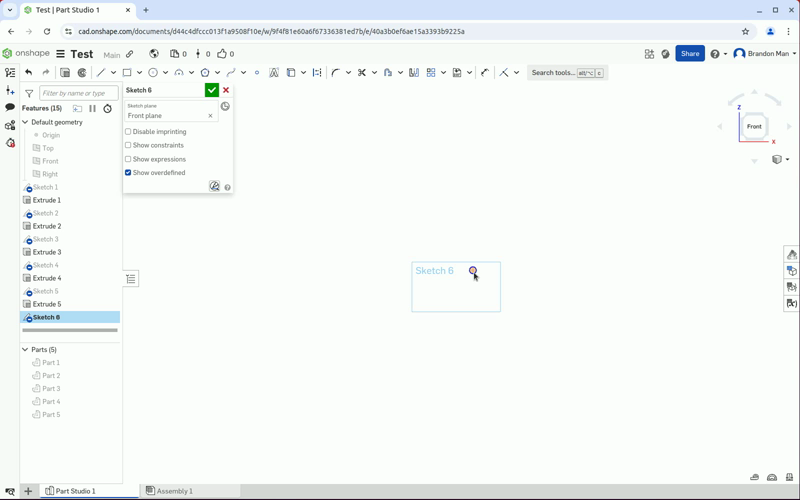
scroll(6)
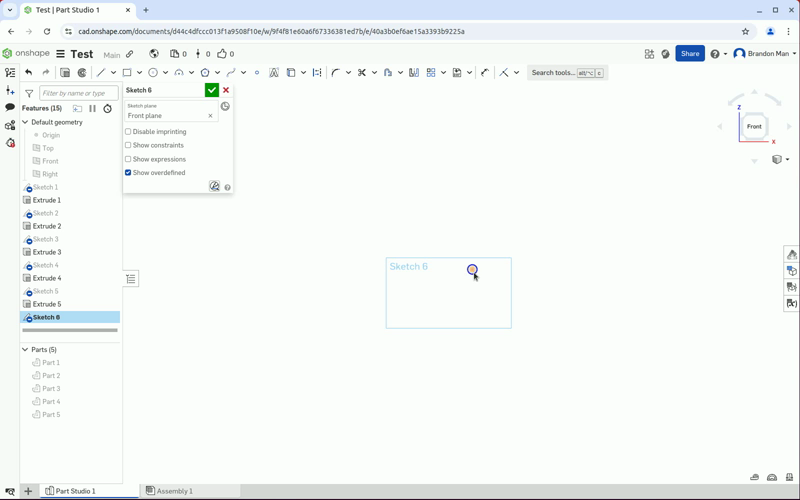
scroll(6)
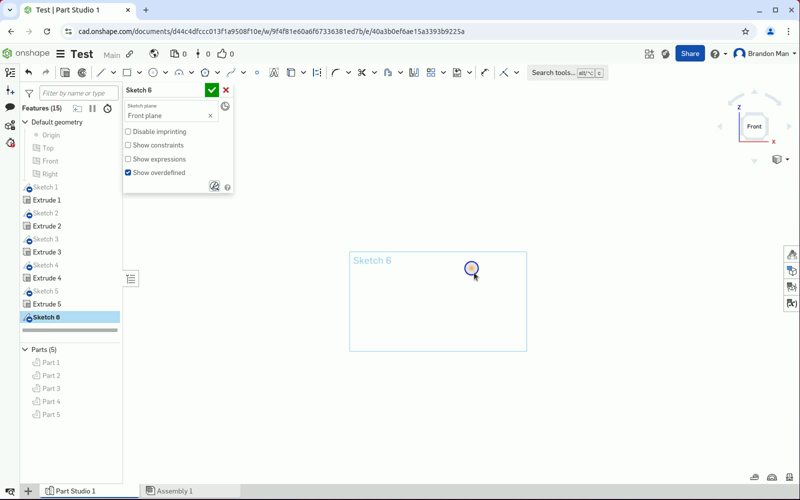
scroll(6)
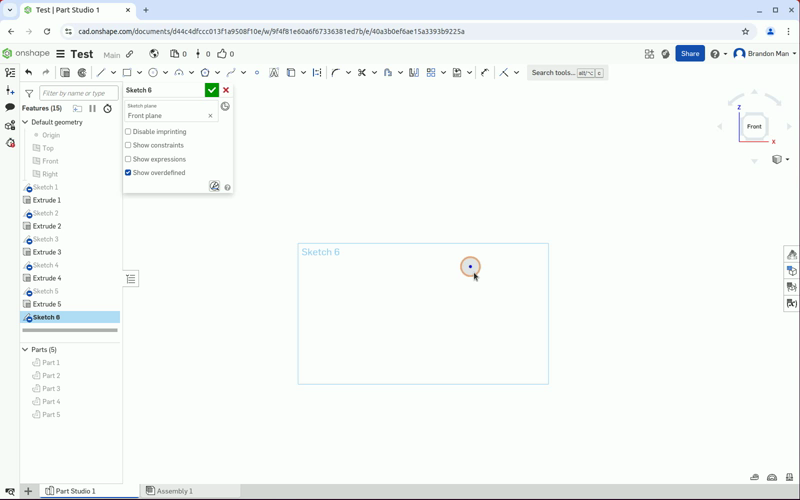
scroll(6)
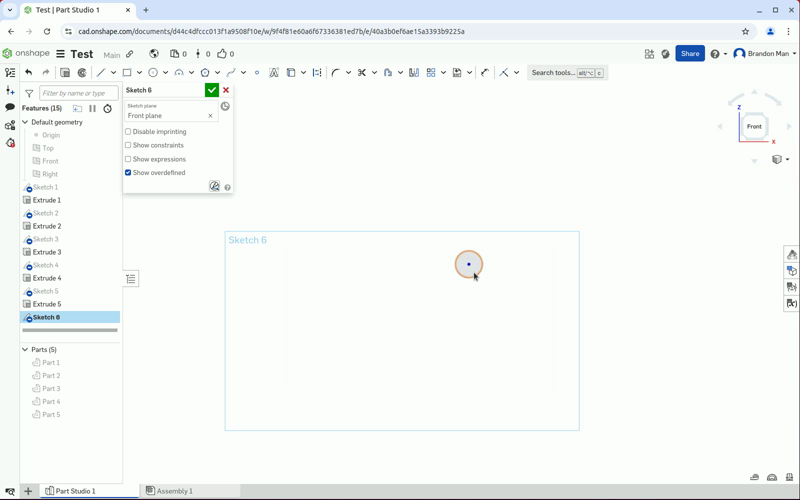
scroll(6)
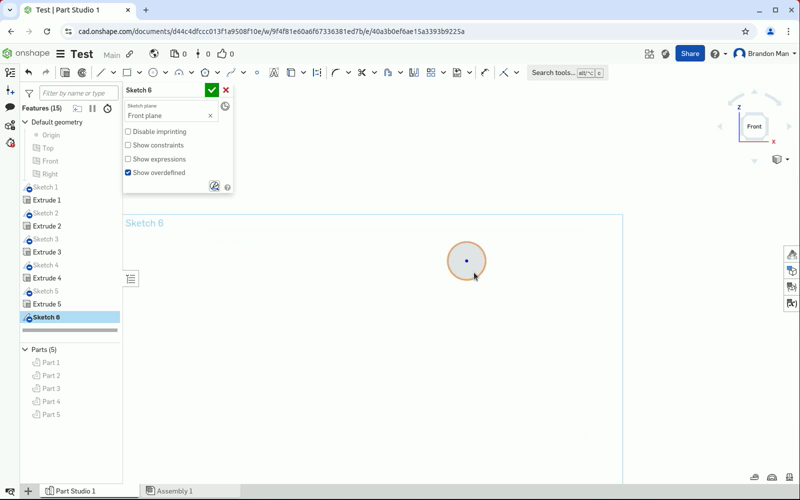
scroll(6)
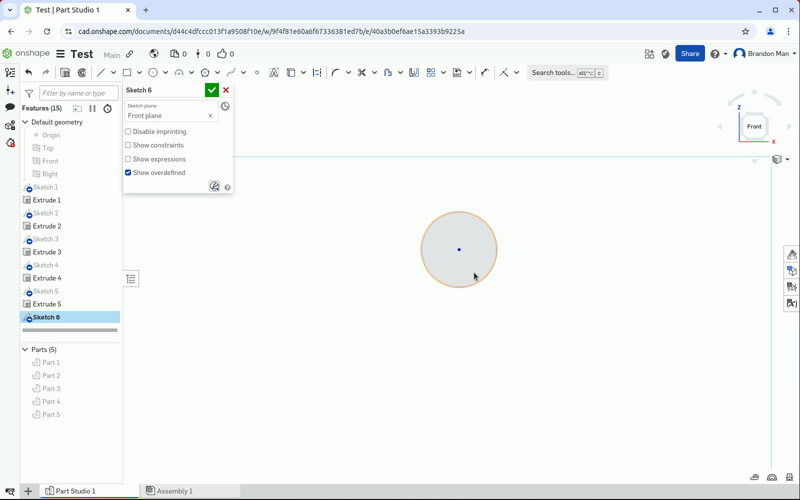
click(474, 272)
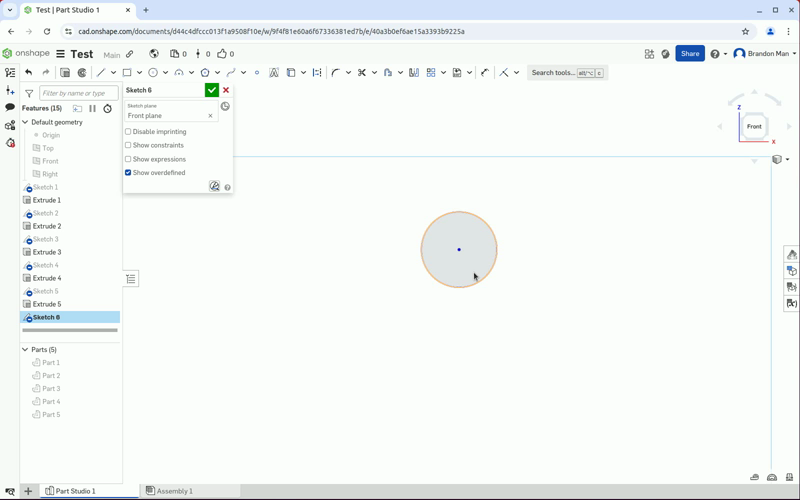
scroll(-6)
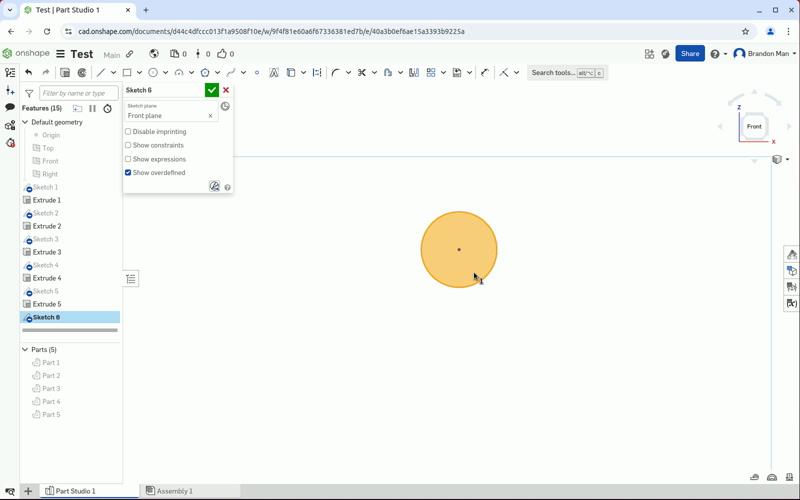
scroll(-6)
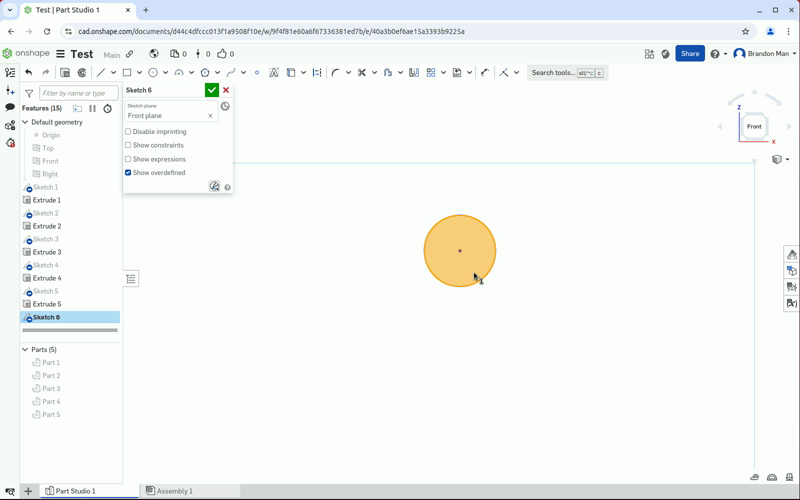
scroll(-6)
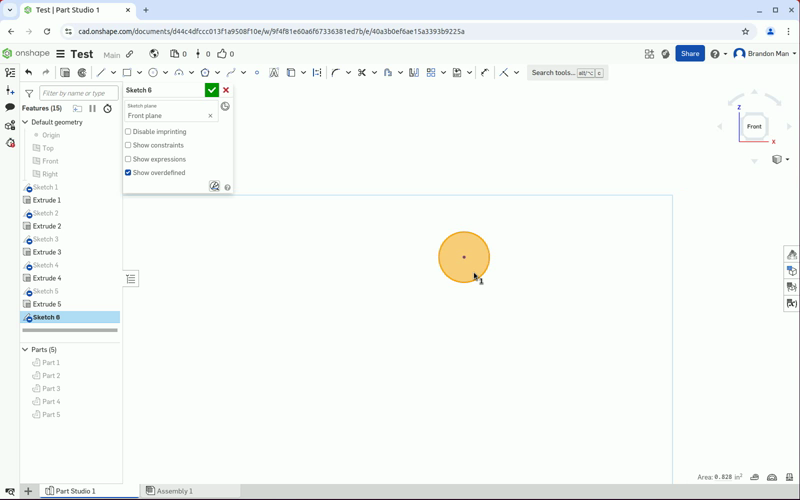
scroll(-6)
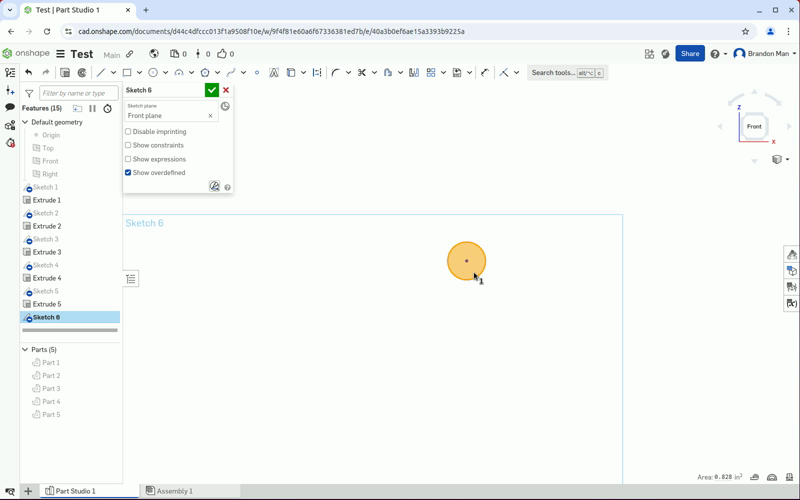
scroll(-6)
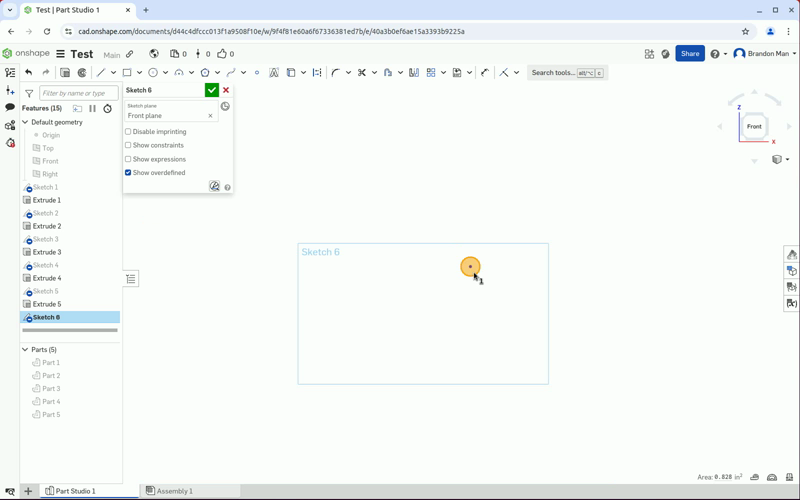
scroll(-6)
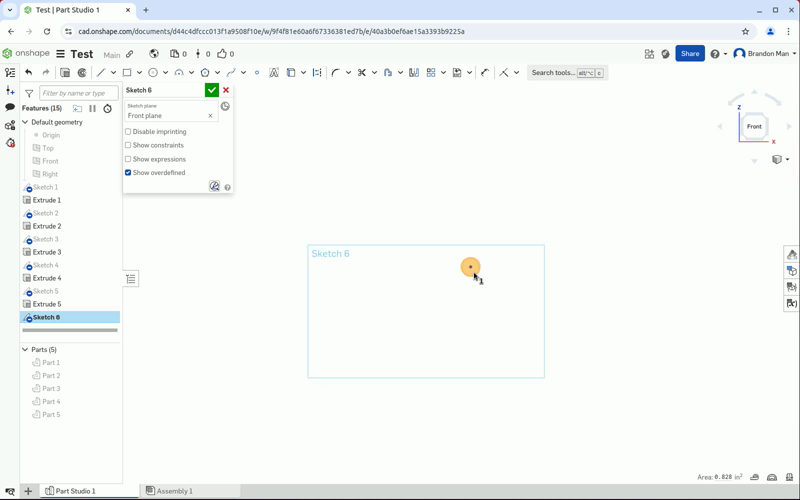
scroll(-6)
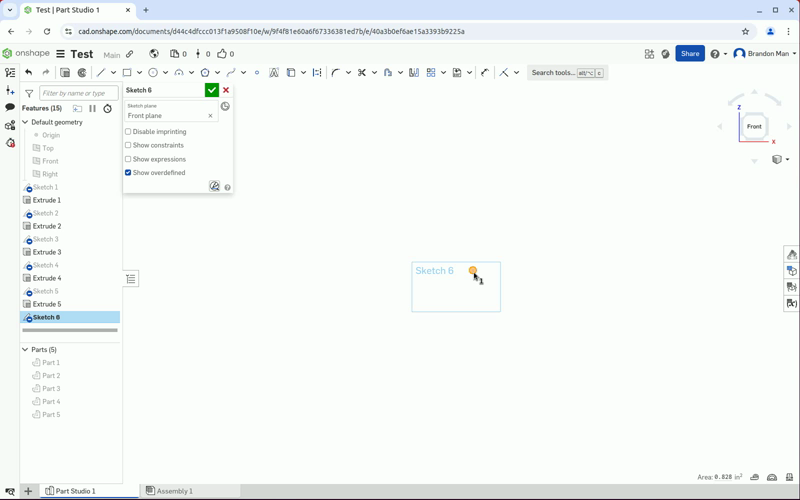
mouse_move(73, 352)
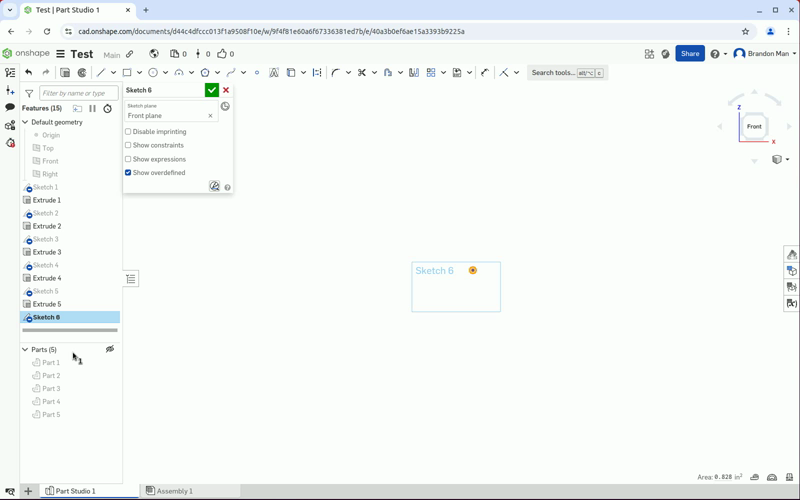
key(shift+y)
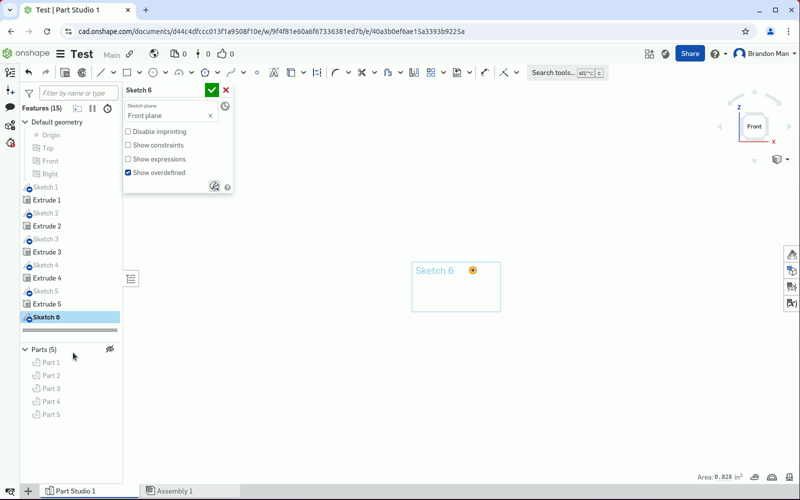
key(shift+e)
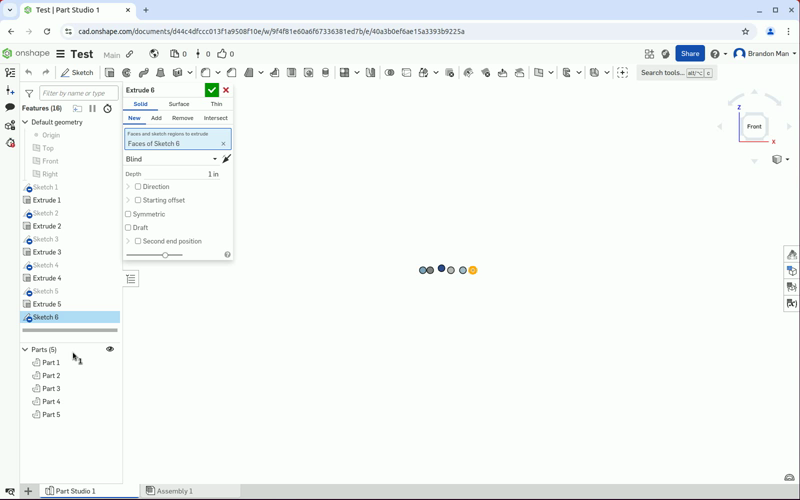
mouse_move(143, 106)
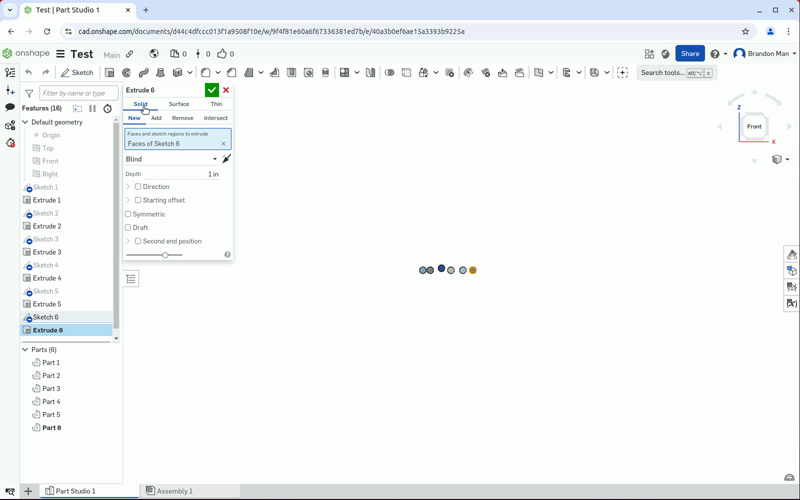
click(143, 106)
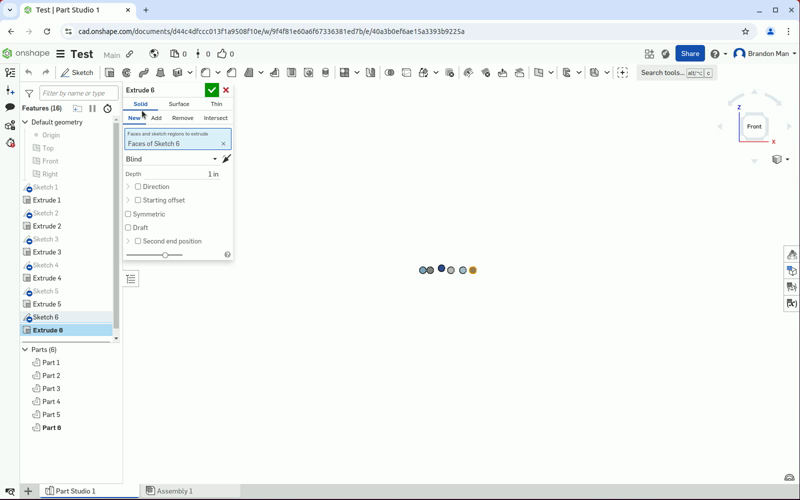
mouse_move(137, 120)
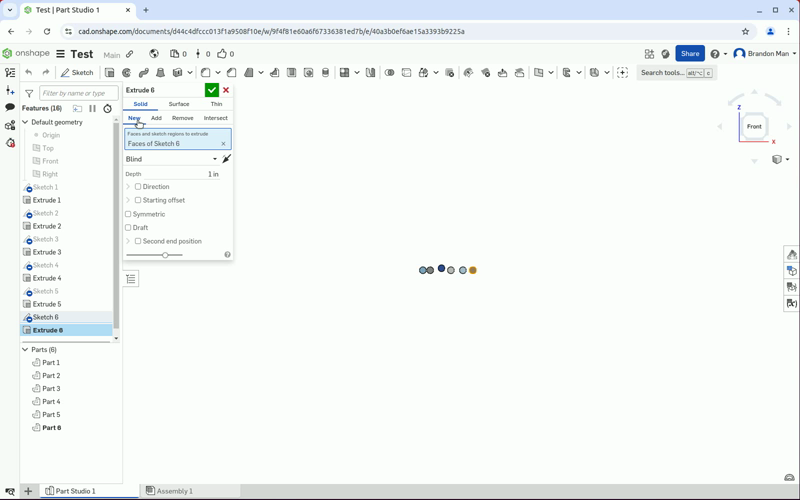
click(137, 120)
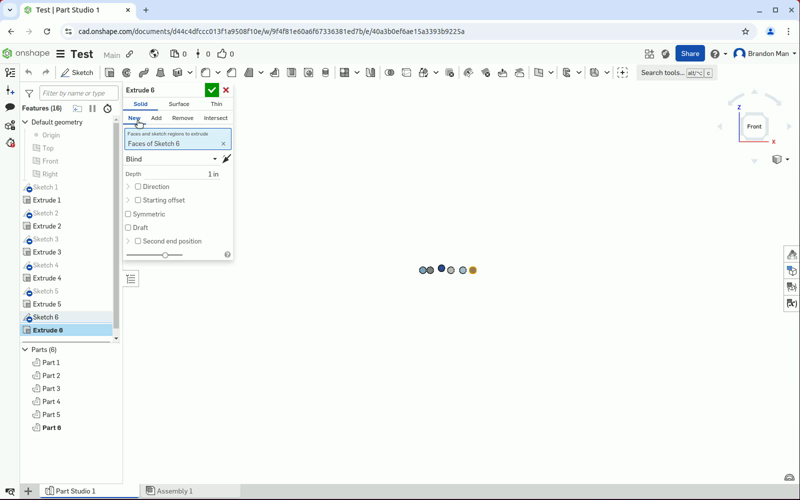
key(tab, 4)
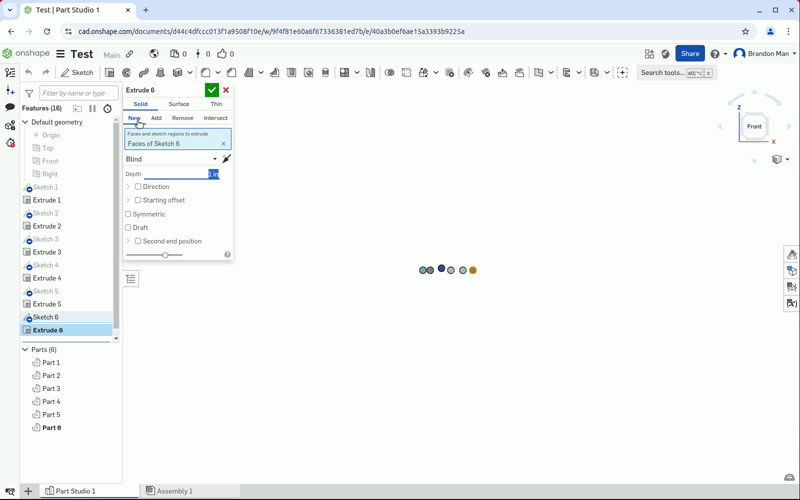
text(13.239)
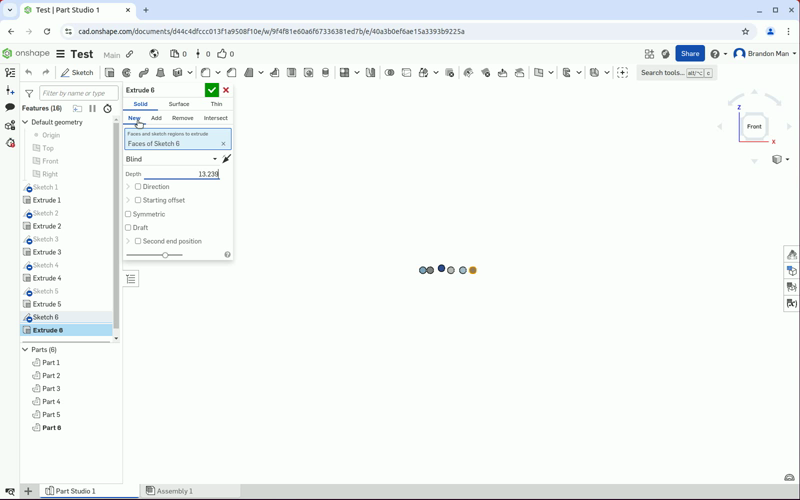
key(enter)
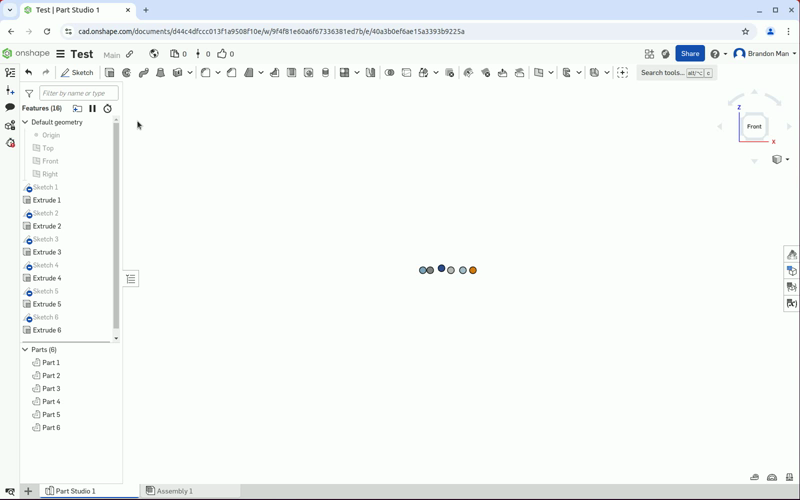
key(shift+h)
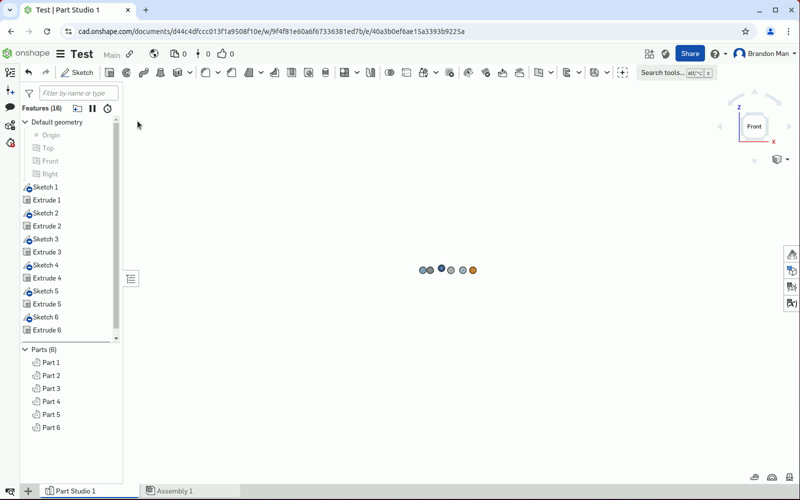
key(shift+h)
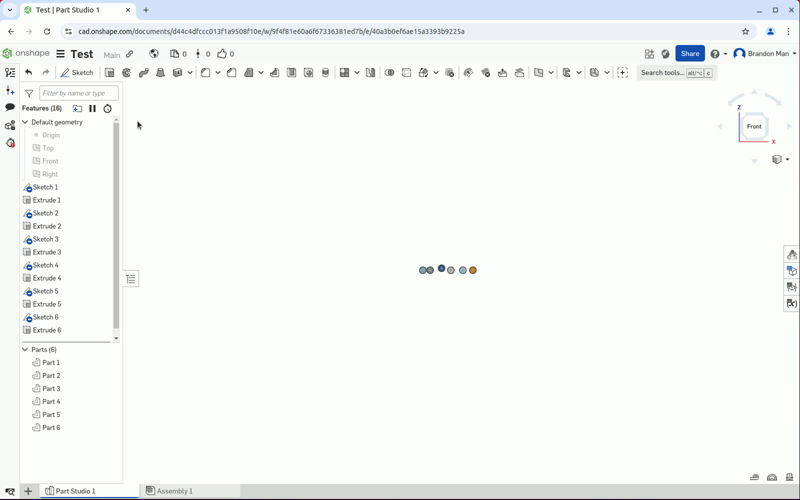
key(shift+7)
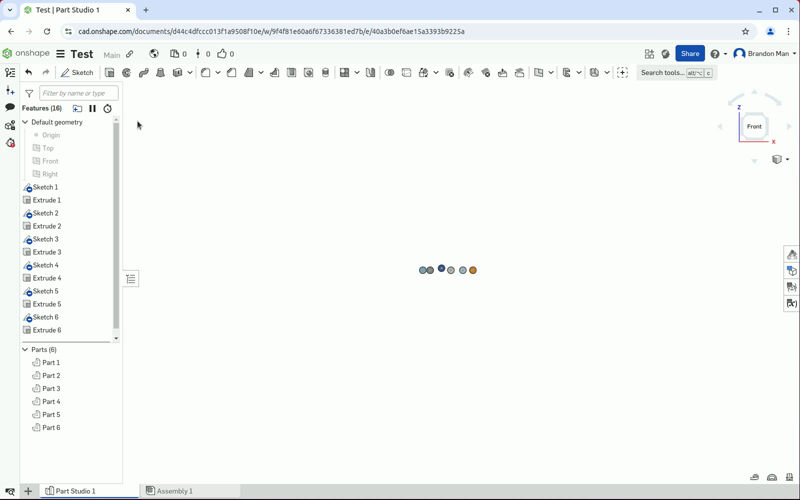
key(left, 2)
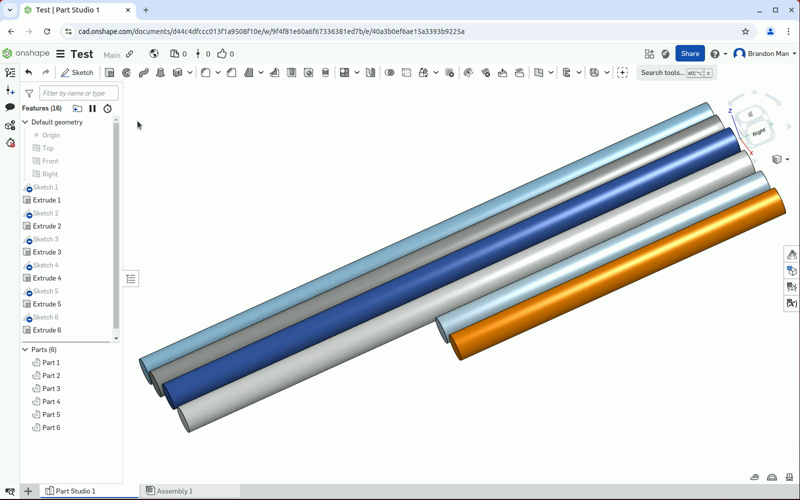
key(down, 2)
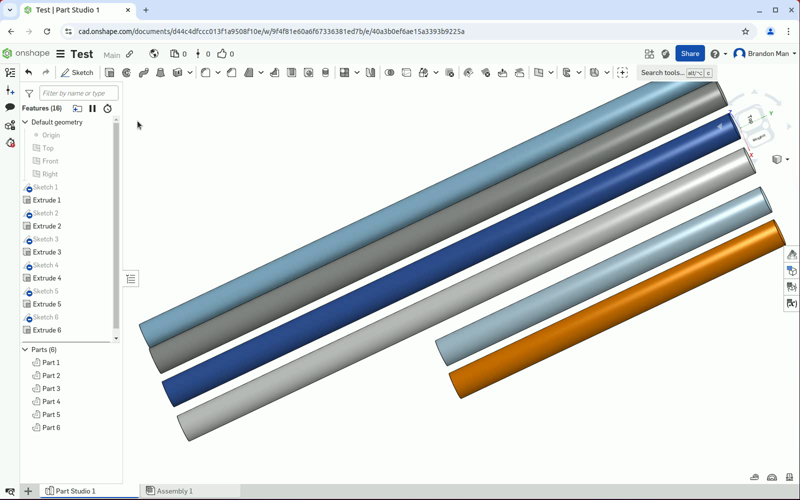
key(up, 2)
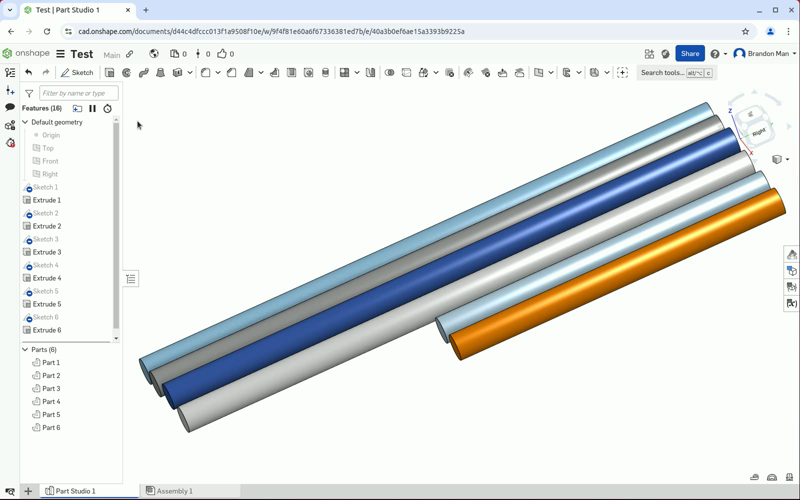
key(right, 2)
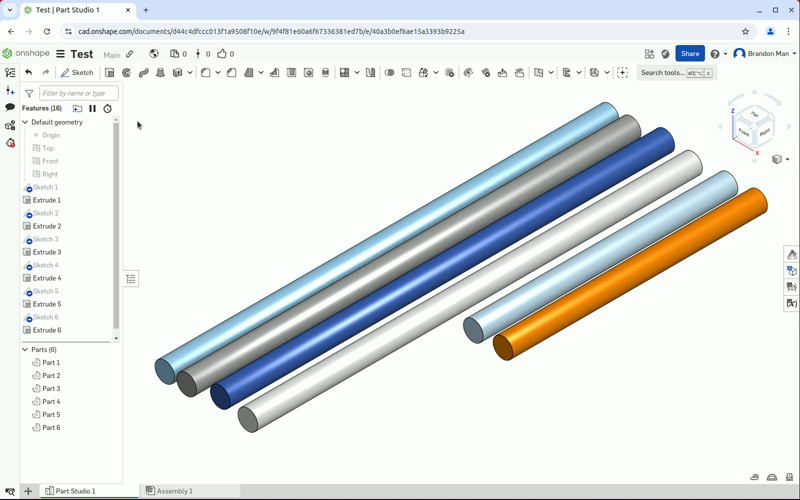
mouse_move(69, 189)
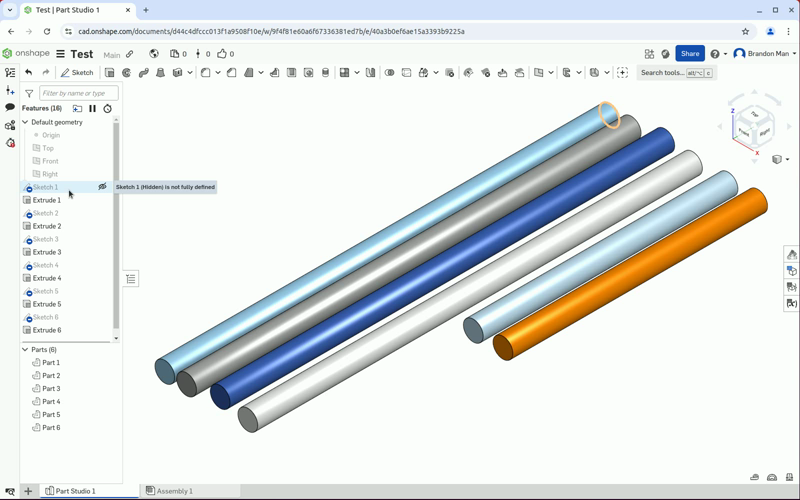
click(69, 189)